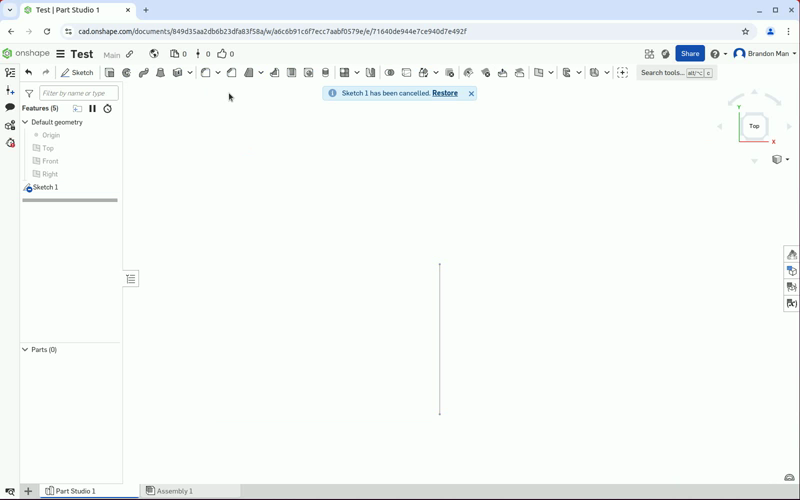
key(shift+h)
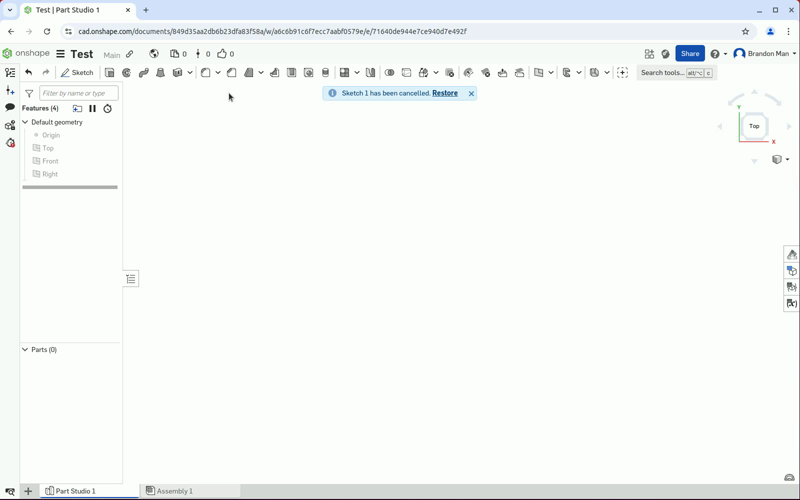
key(shift+s)
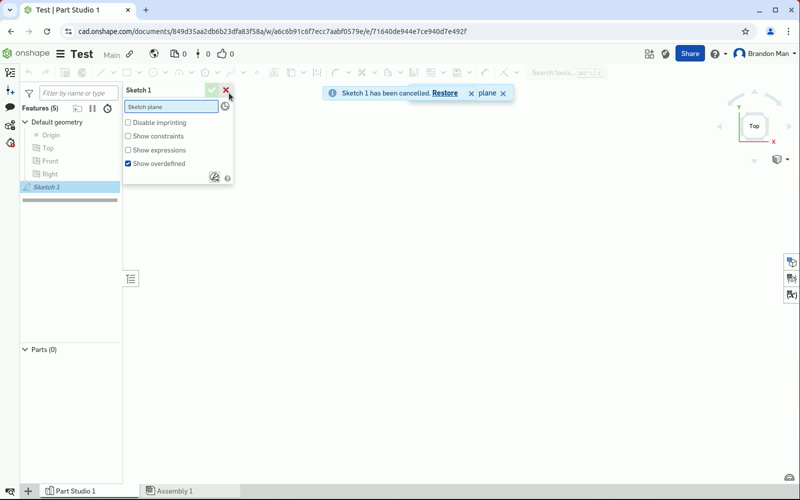
mouse_move(73, 150)
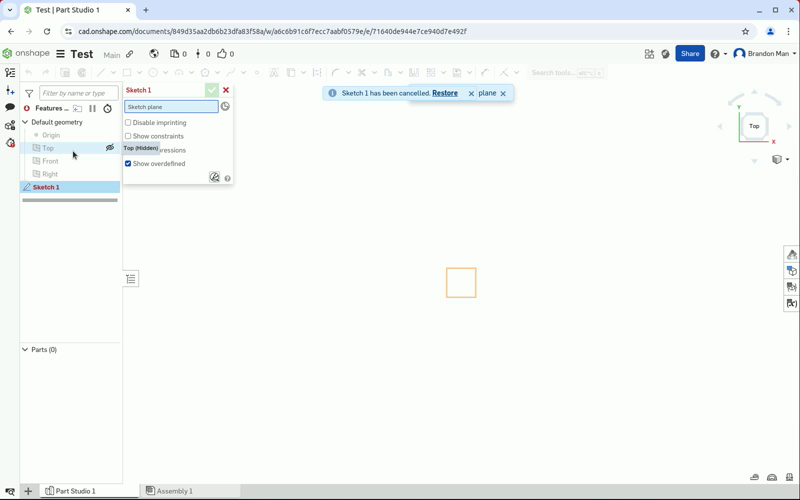
click(73, 150)
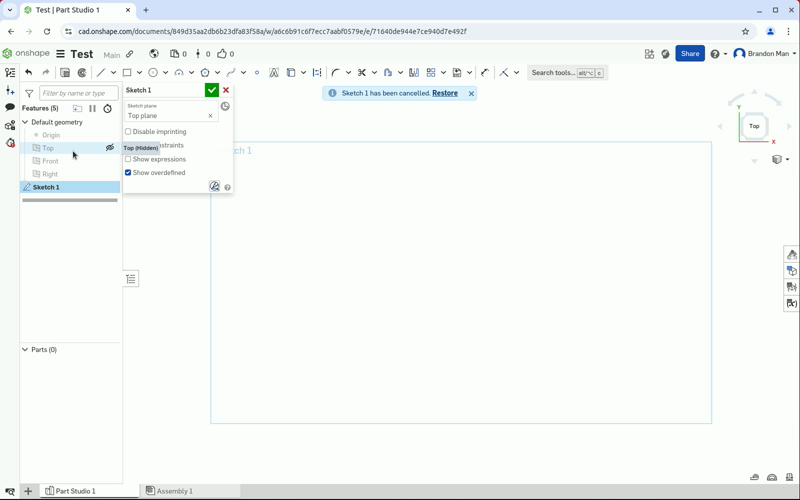
mouse_move(73, 352)
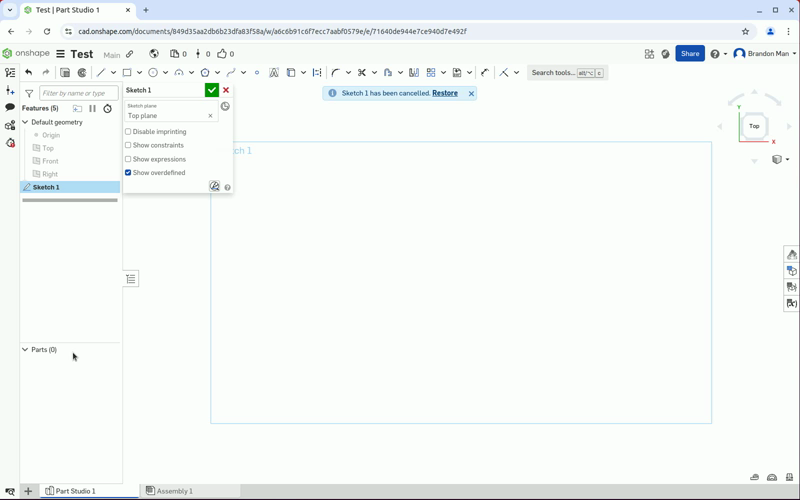
key(y)
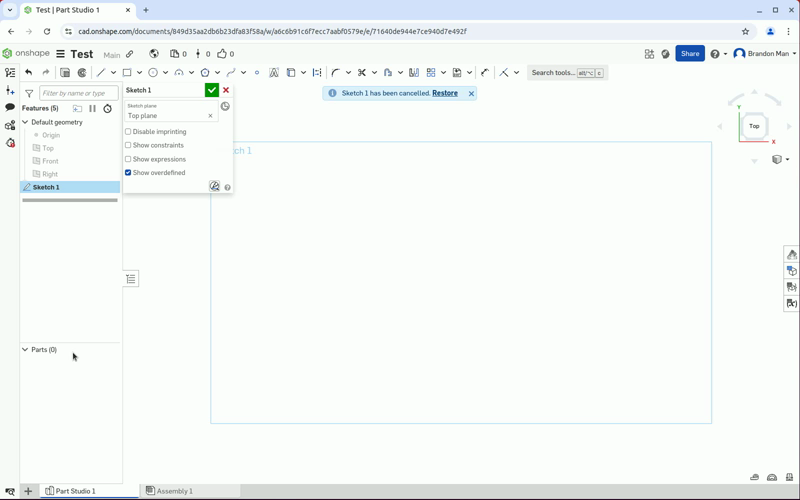
key(l)
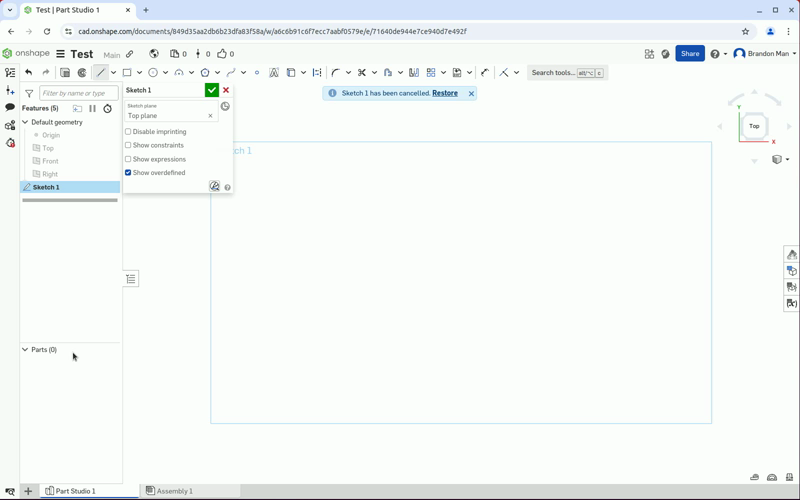
key_down(shift)
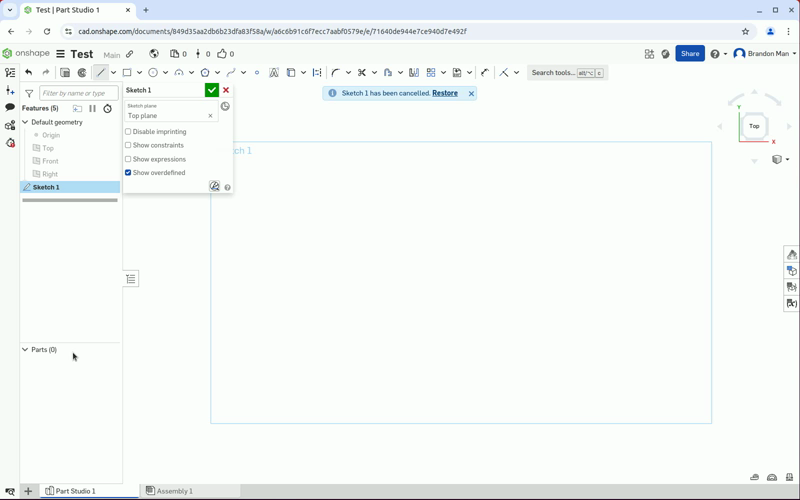
mouse_move(351, 335)
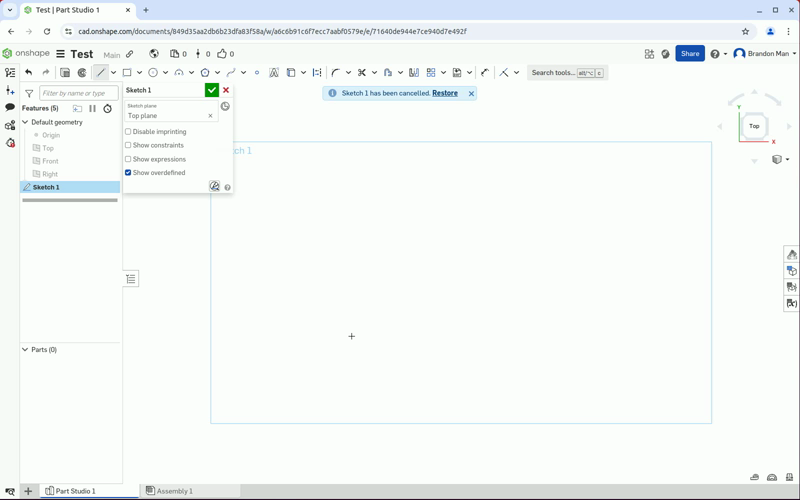
click(351, 335)
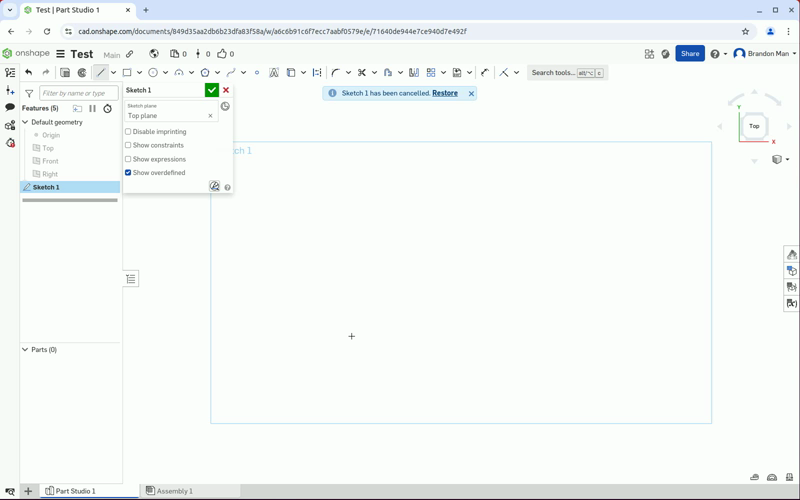
key_up(shift)
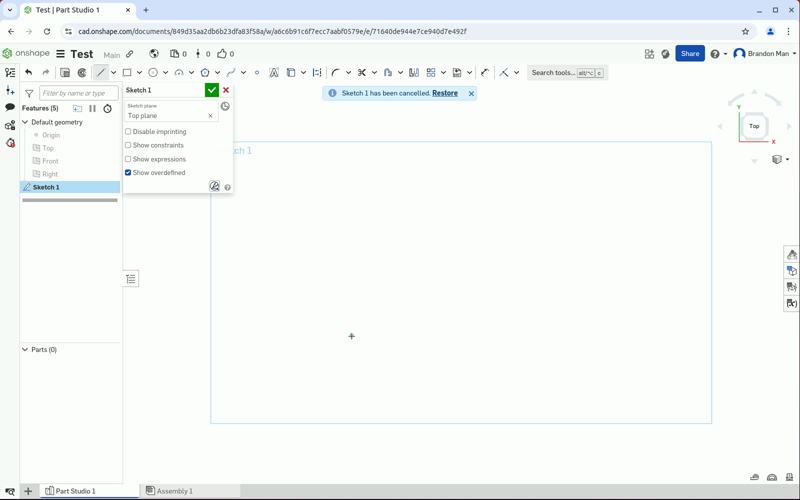
key_down(shift)
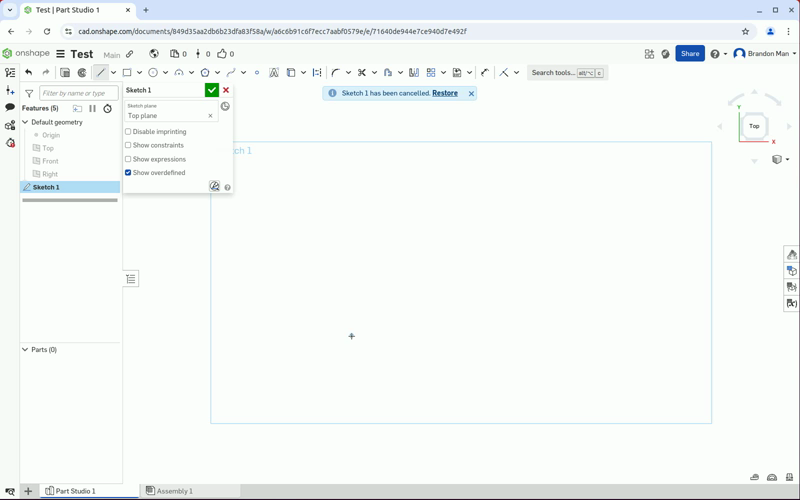
mouse_move(569, 335)
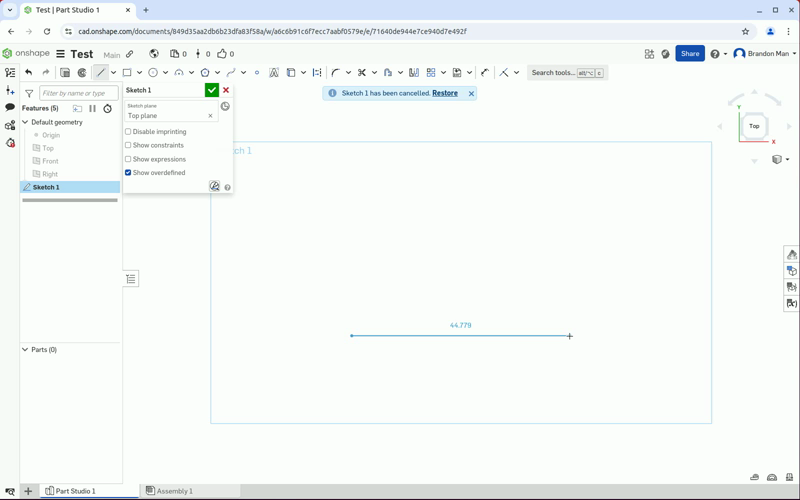
click(569, 335)
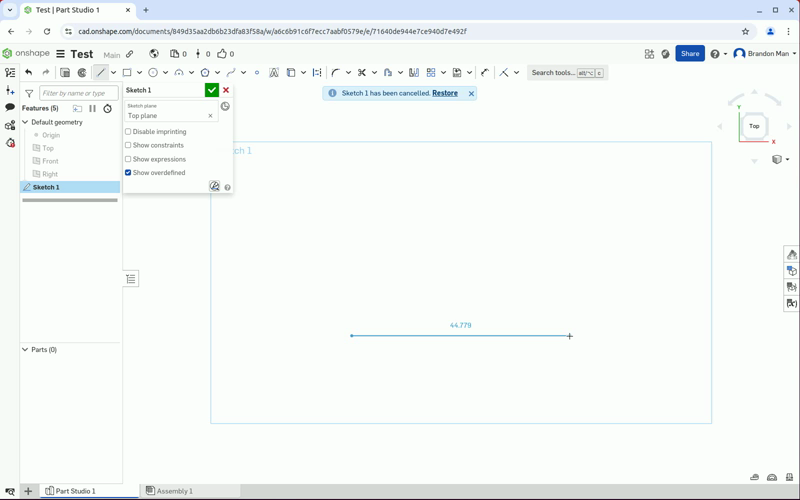
key_up(shift)
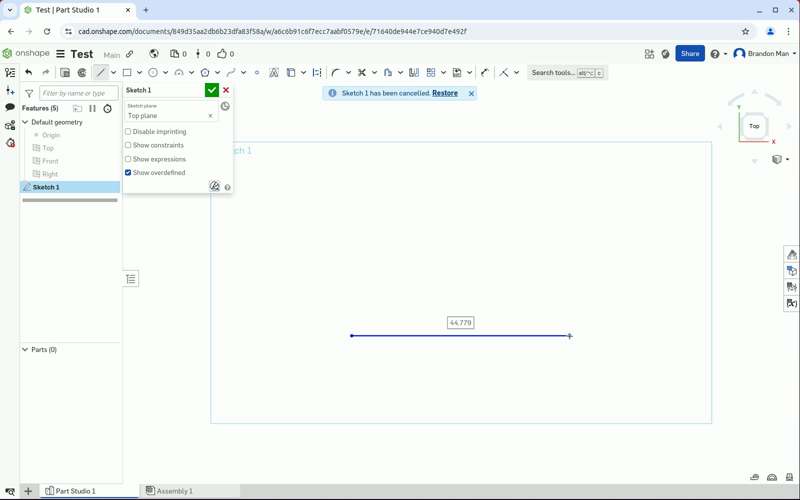
key_down(shift)
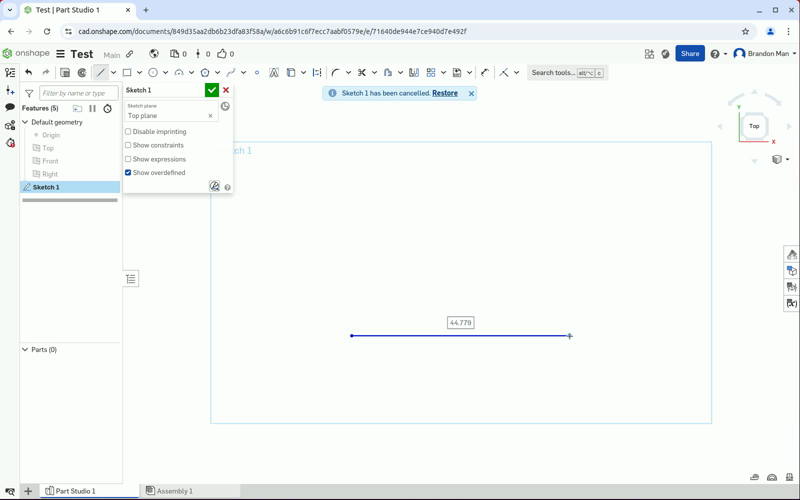
mouse_move(569, 230)
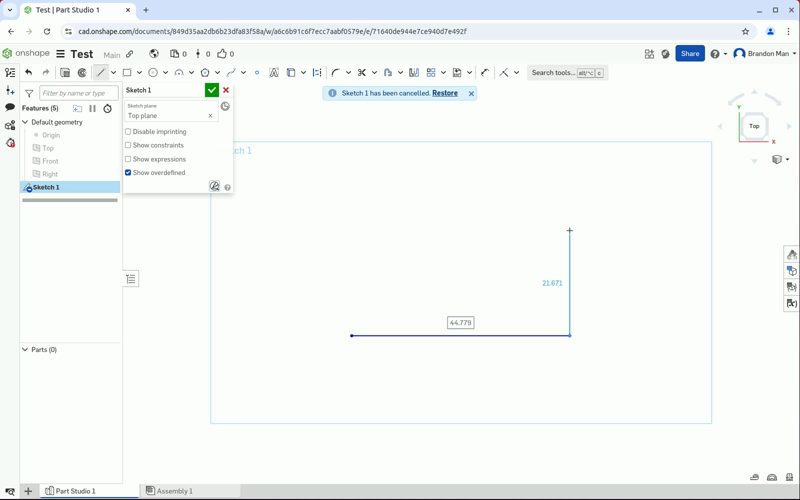
click(569, 230)
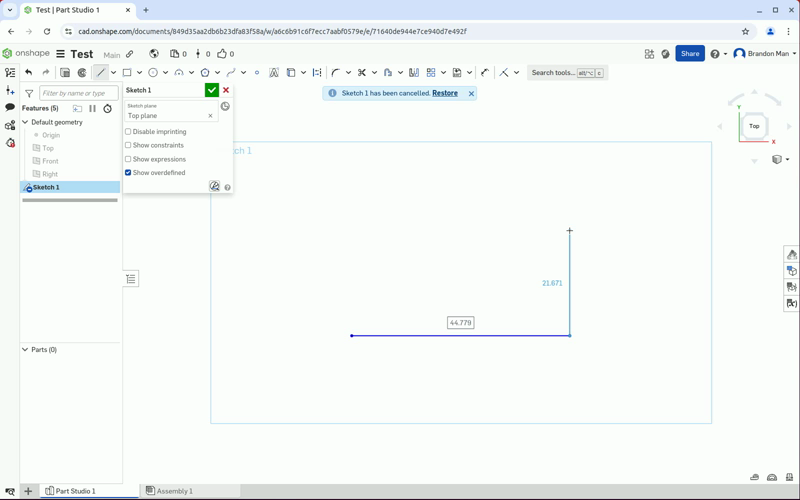
key_up(shift)
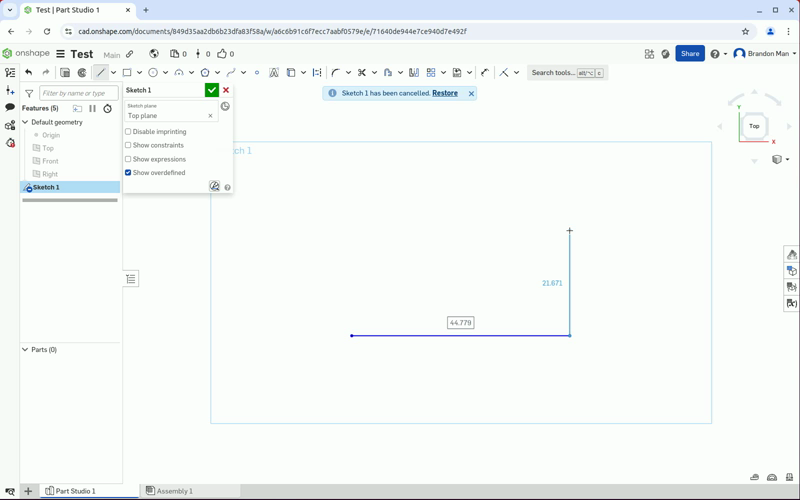
key_down(shift)
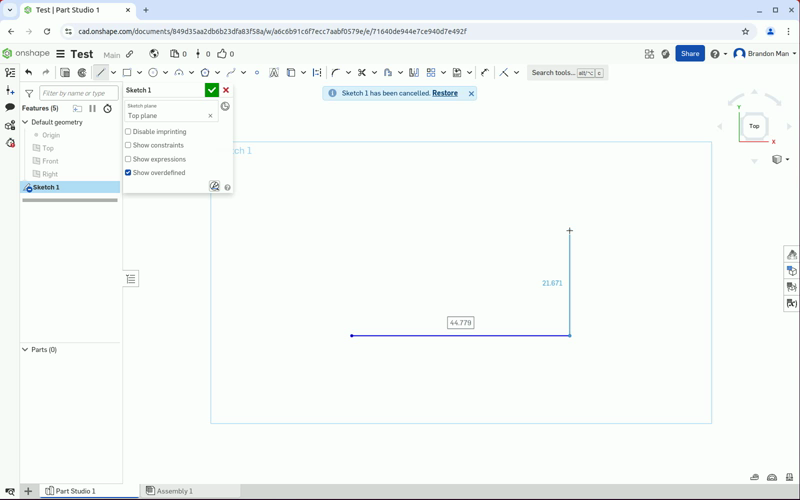
mouse_move(351, 230)
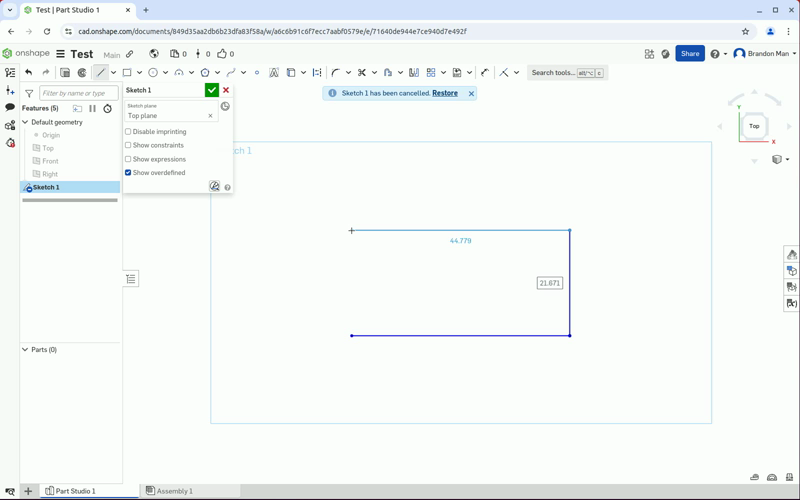
click(351, 230)
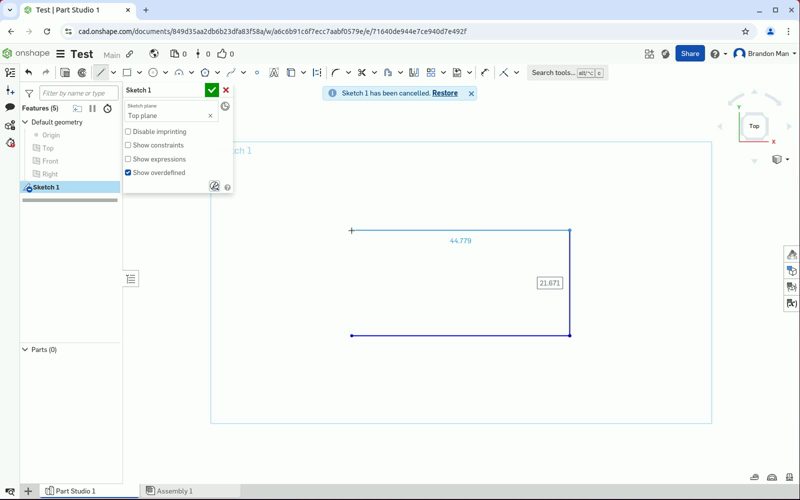
key_up(shift)
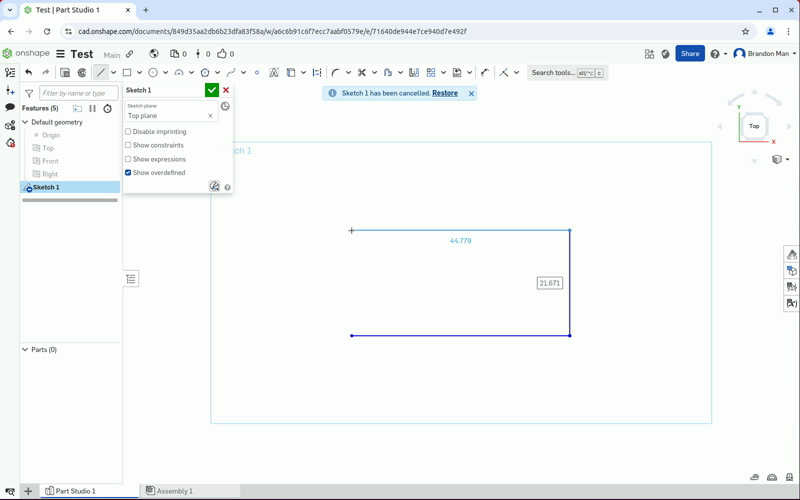
key_down(shift)
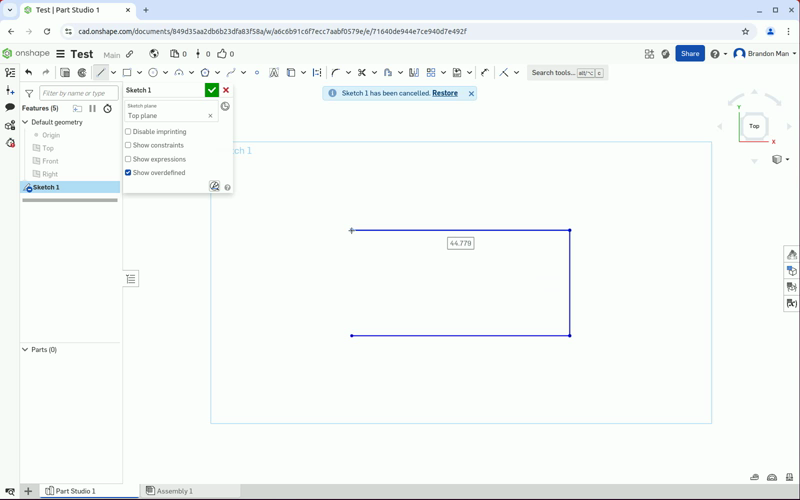
mouse_move(351, 335)
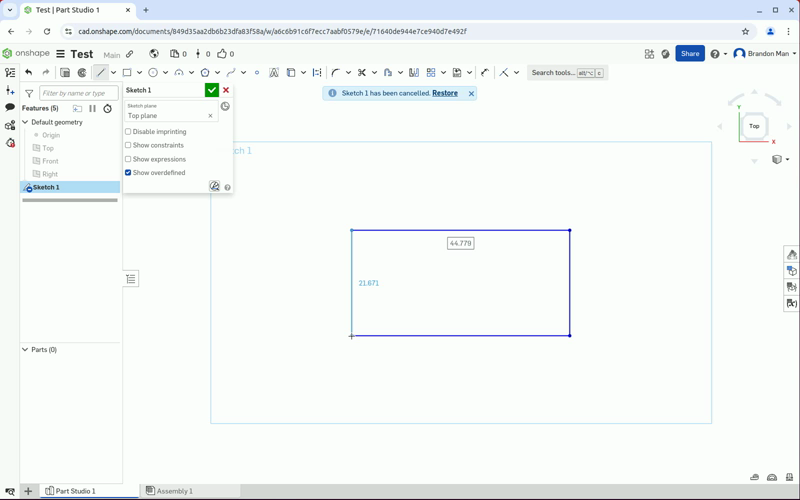
key_up(shift)
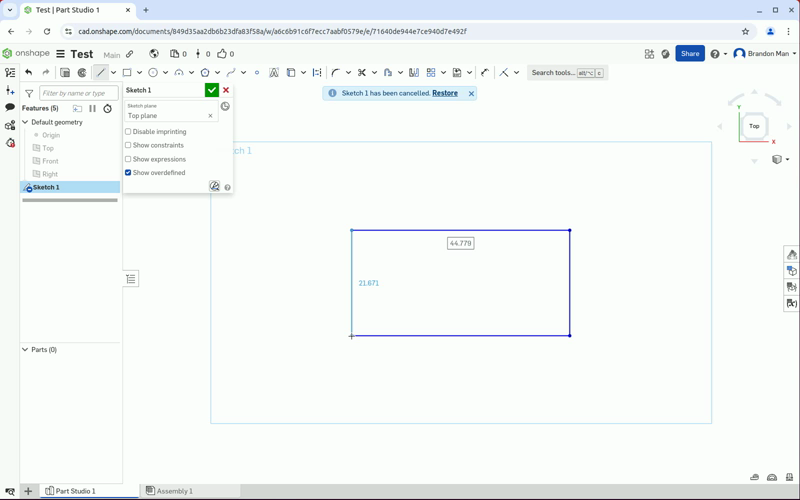
click(351, 335)
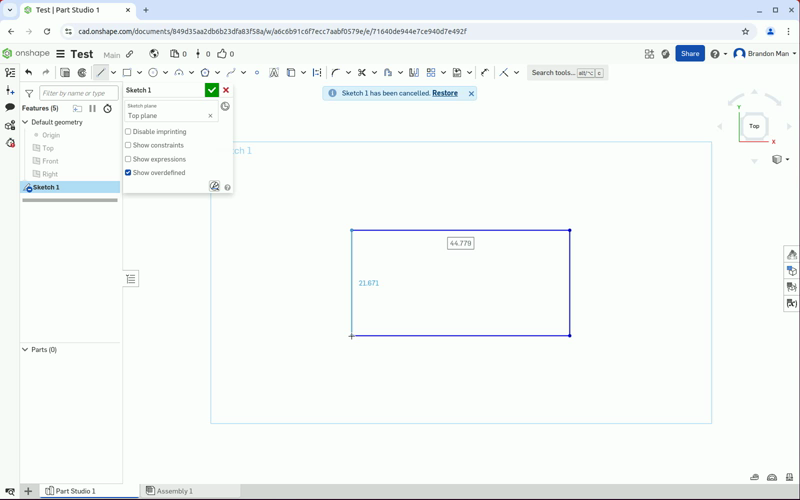
key(esc)
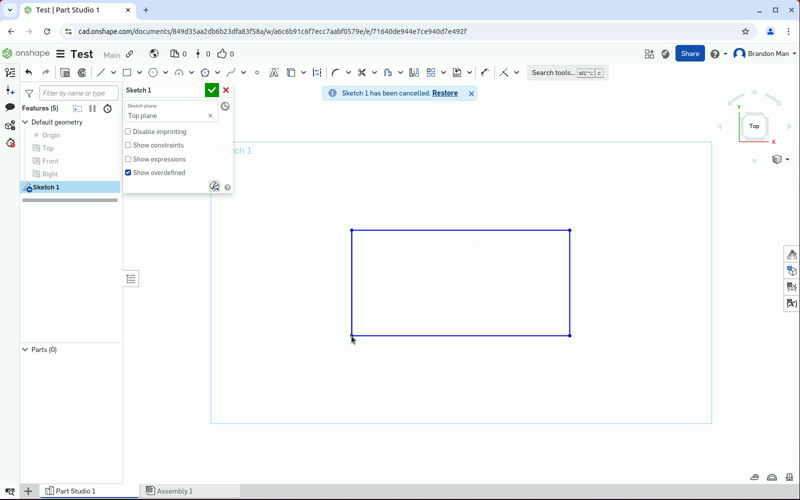
mouse_move(385, 310)
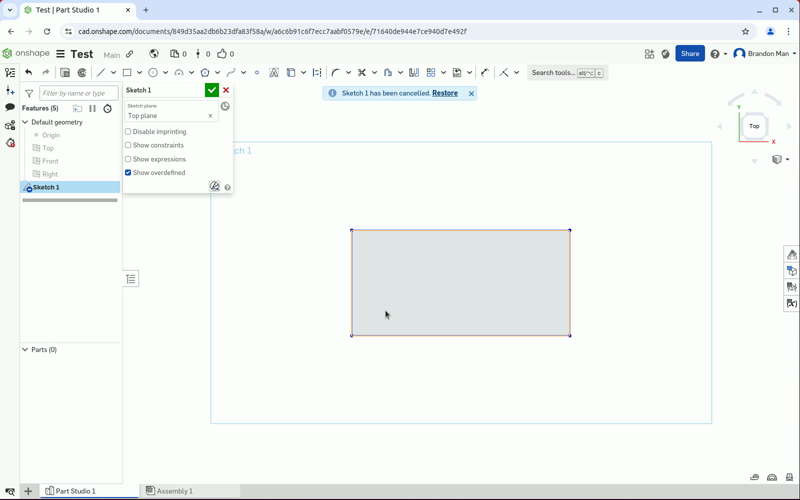
click(385, 310)
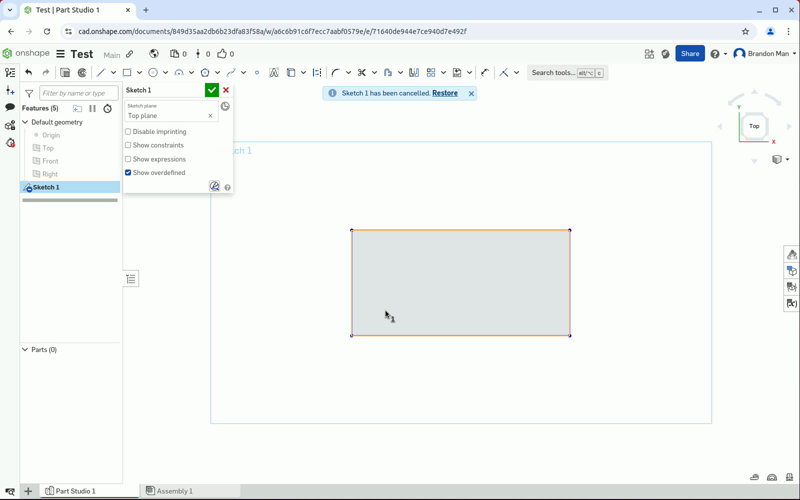
mouse_move(73, 352)
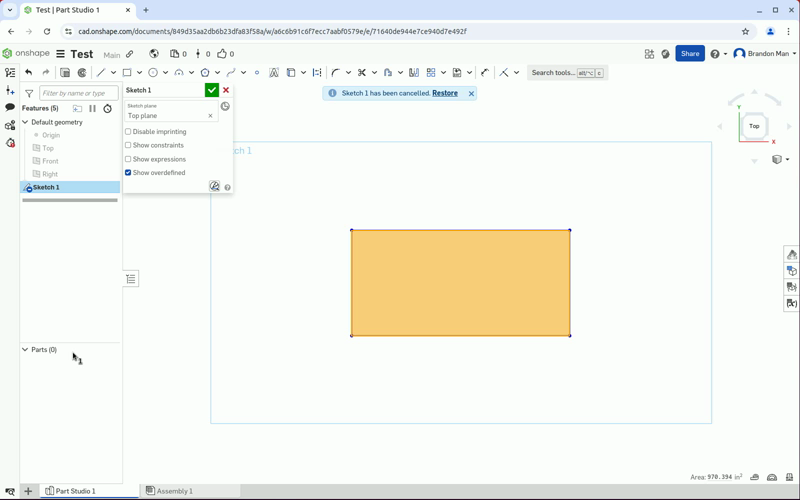
key(shift+y)
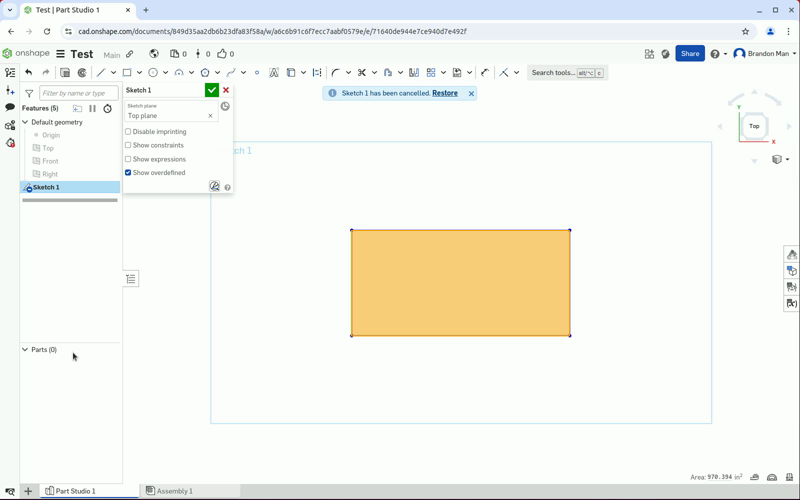
key(shift+e)
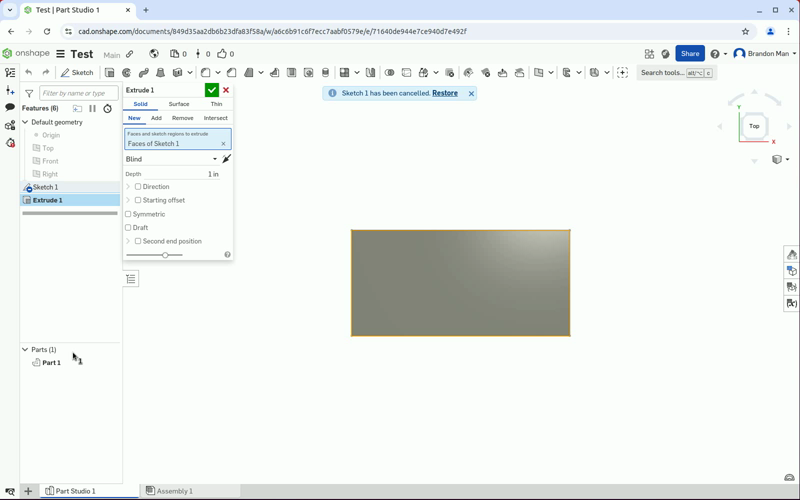
mouse_move(143, 106)
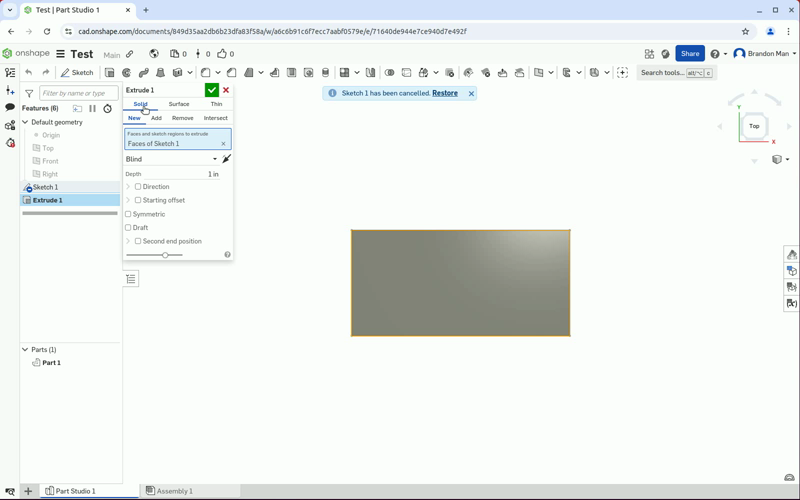
click(143, 106)
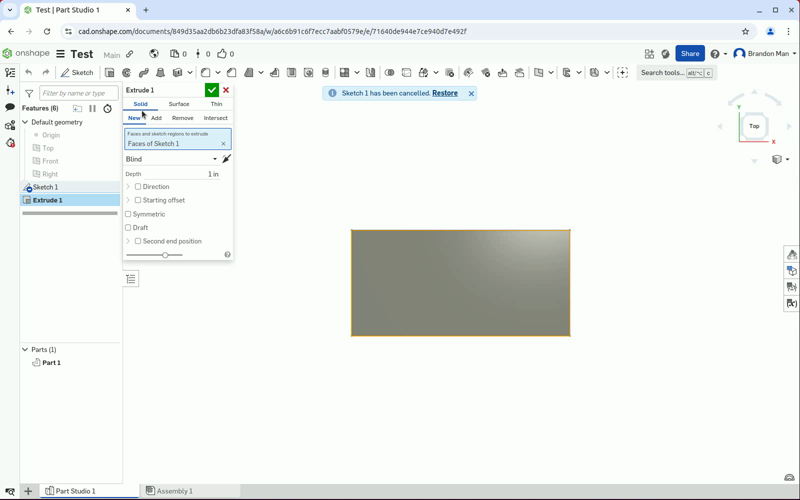
mouse_move(137, 120)
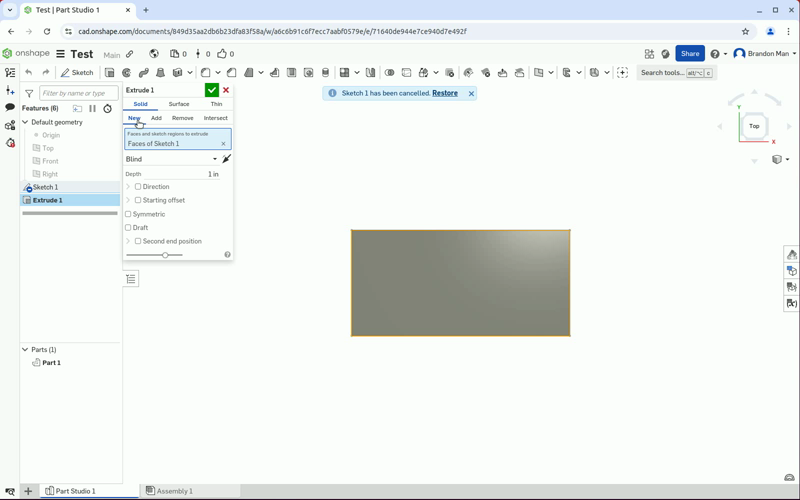
click(137, 120)
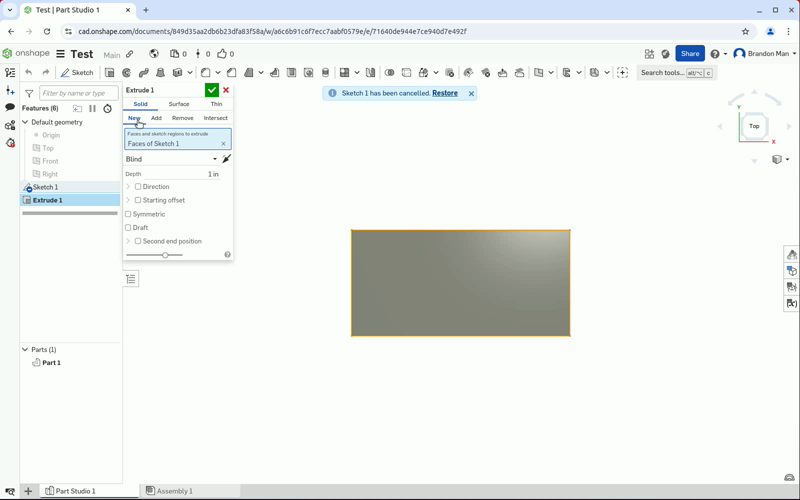
key(tab, 4)
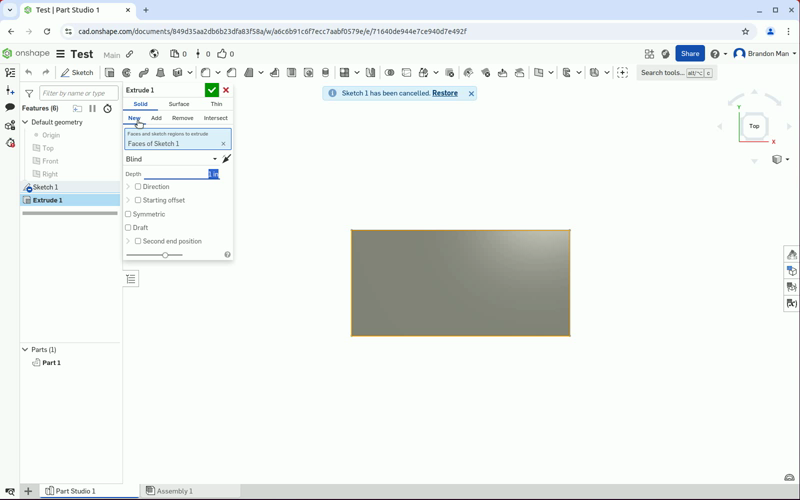
text(4.574)
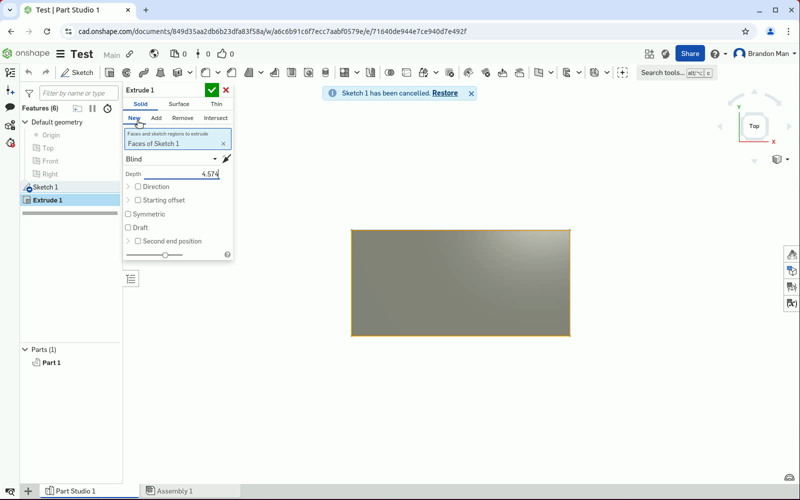
key(enter)
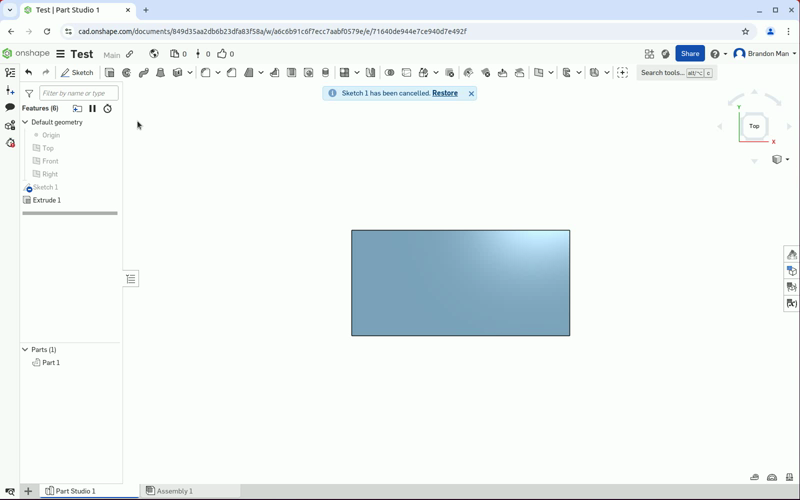
key(shift+h)
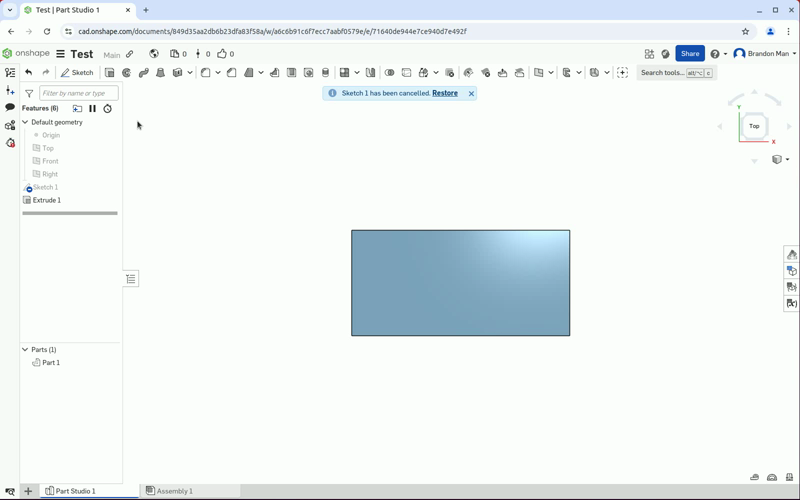
key(shift+h)
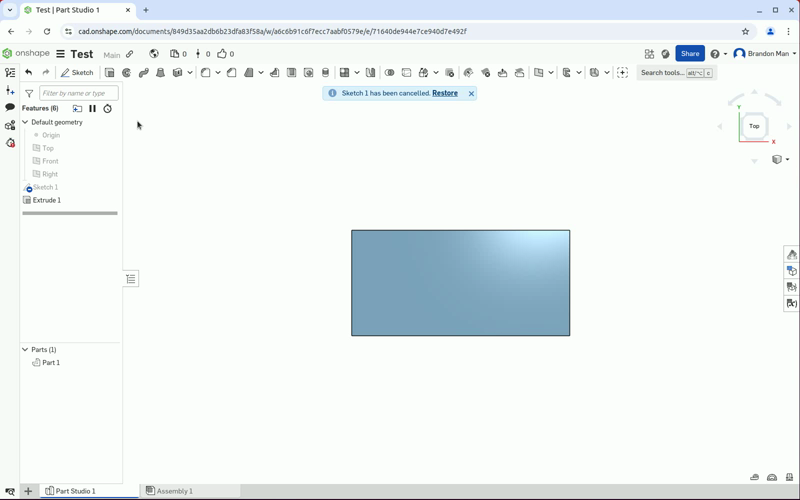
mouse_move(73, 189)
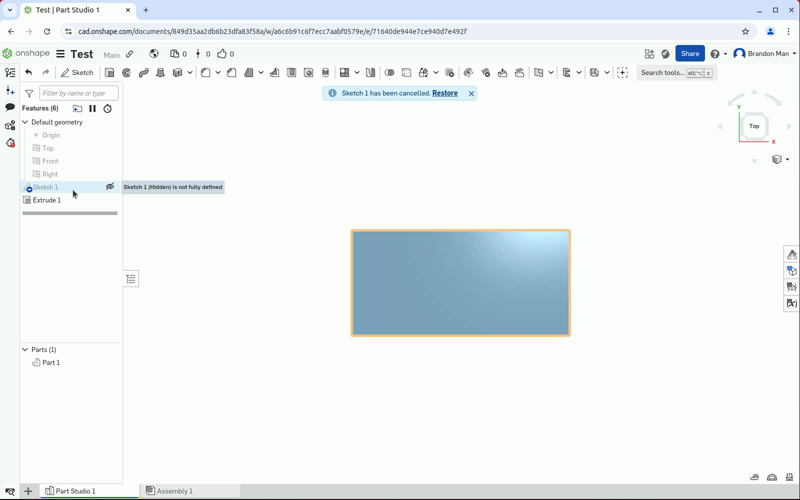
click(73, 189)
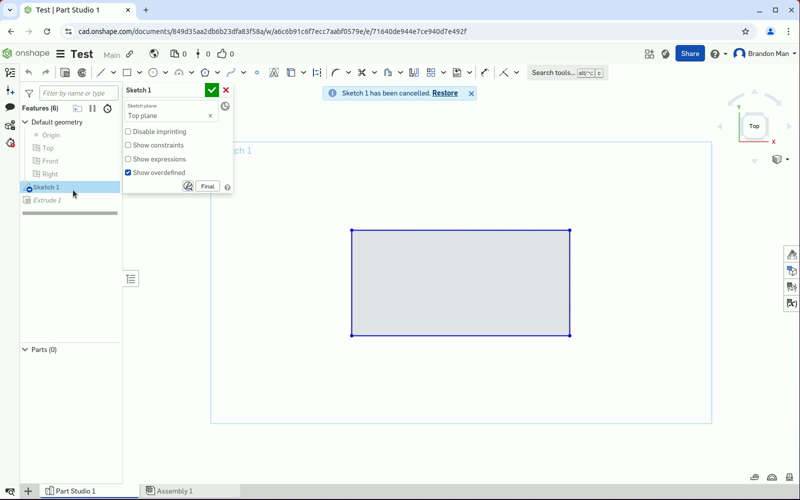
mouse_move(229, 92)
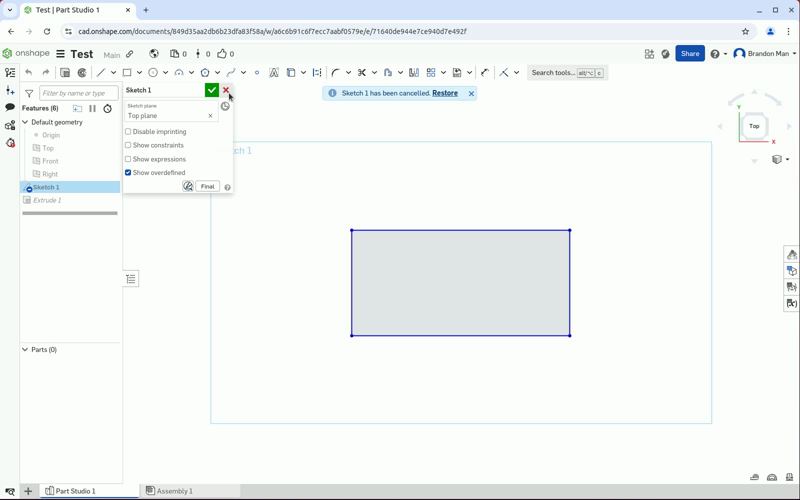
click(229, 92)
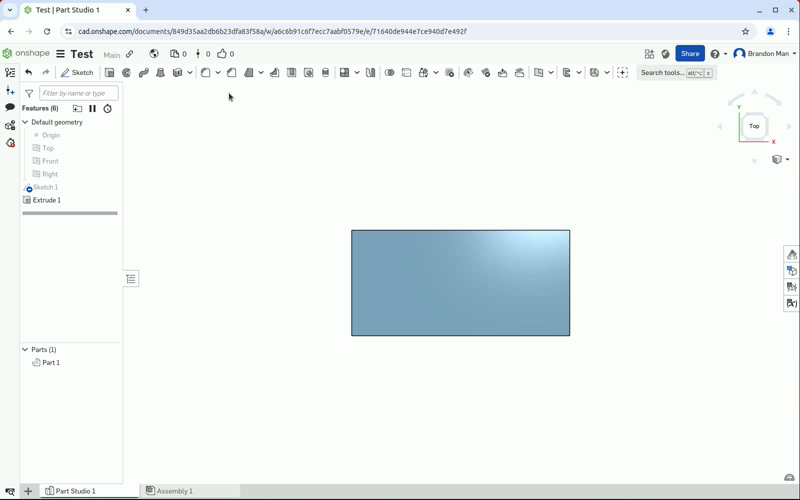
mouse_move(73, 352)
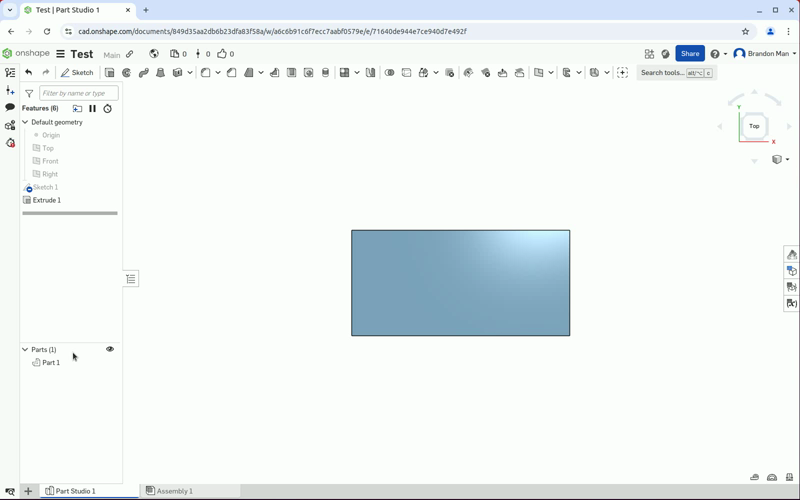
key(y)
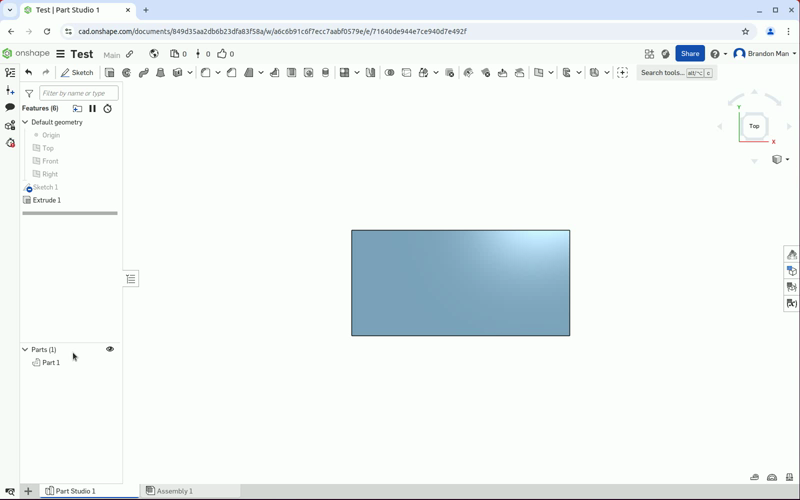
key(shift+p)
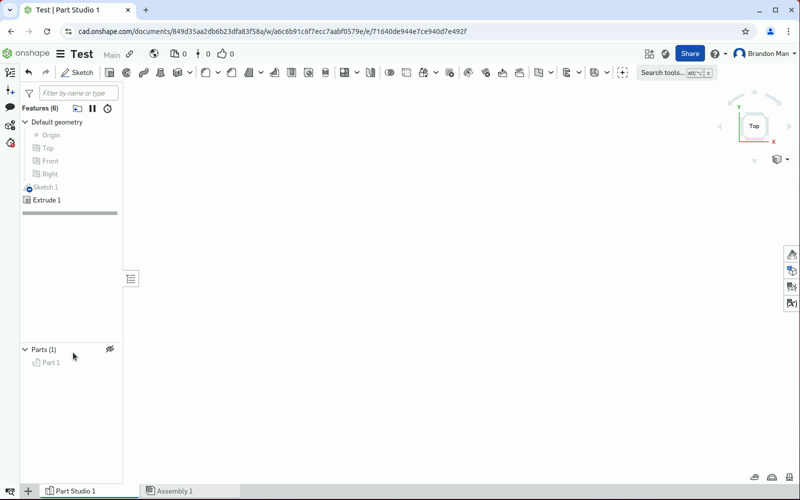
key(space)
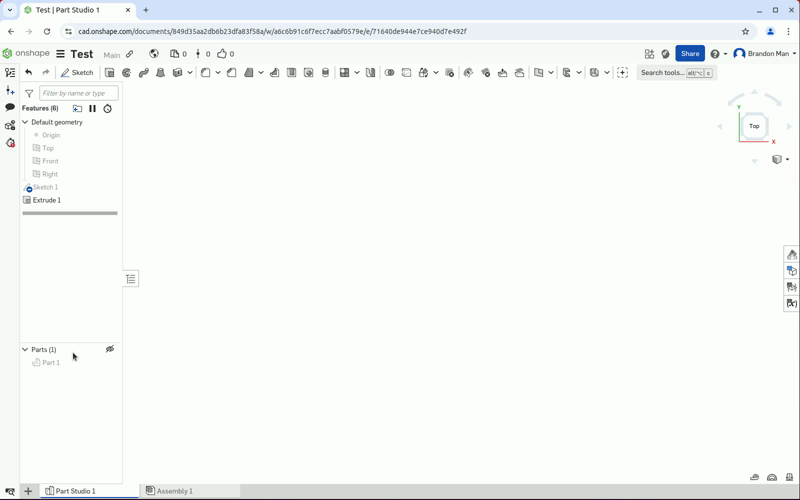
key_down(shift)
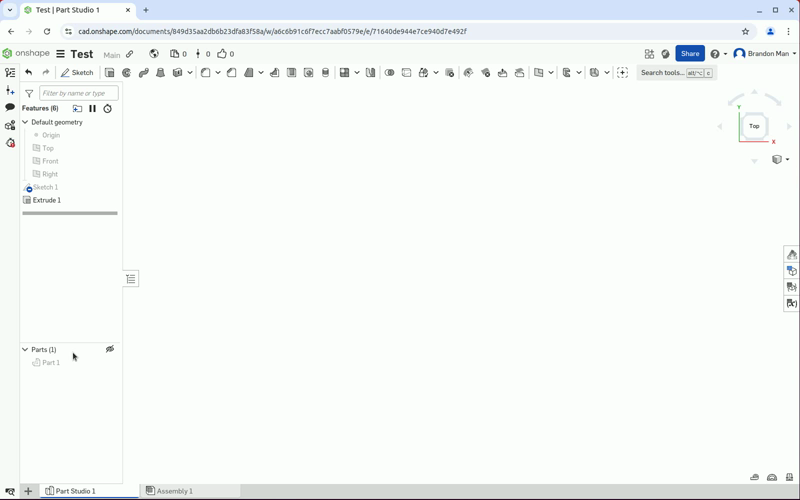
key(up)
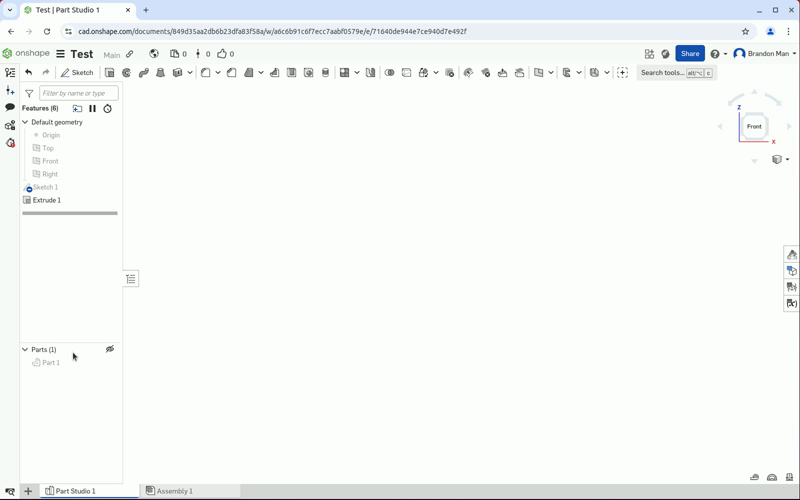
key_up(shift)
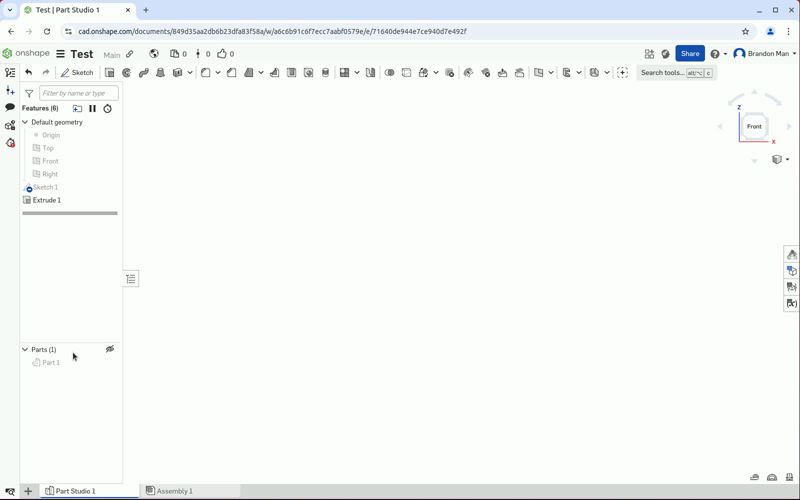
key(space)
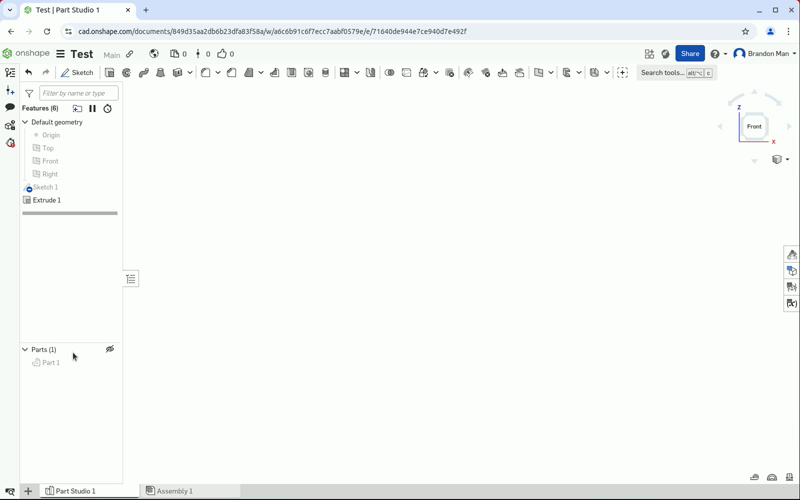
key_down(shift)
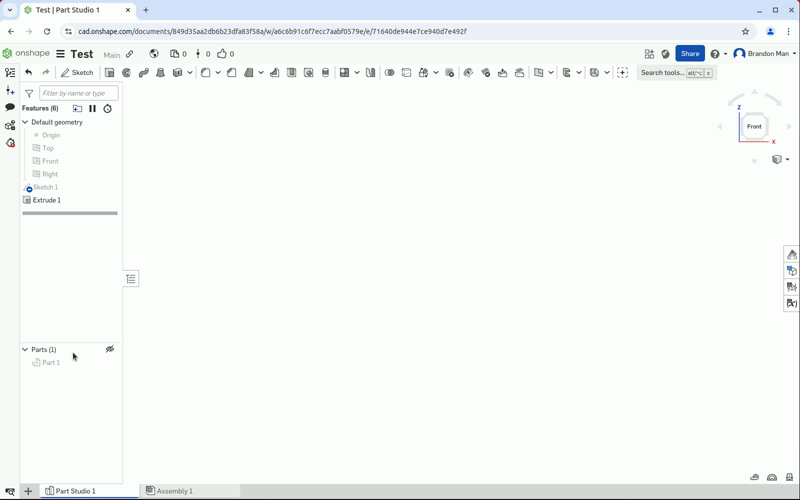
key(left)
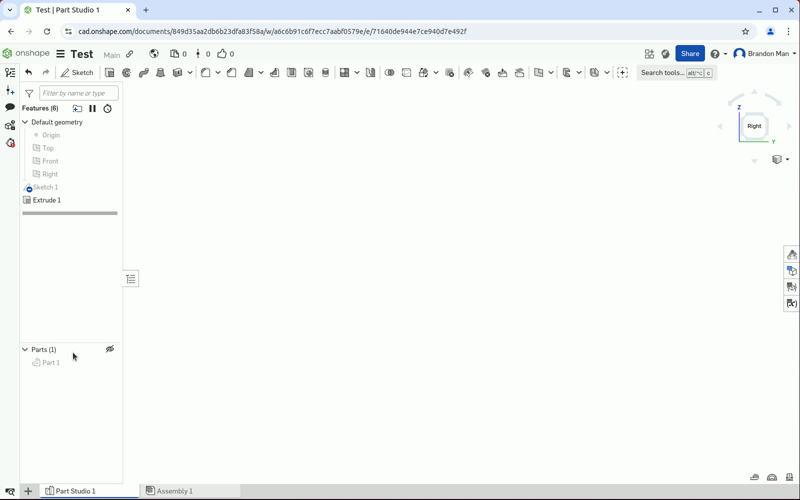
key_up(shift)
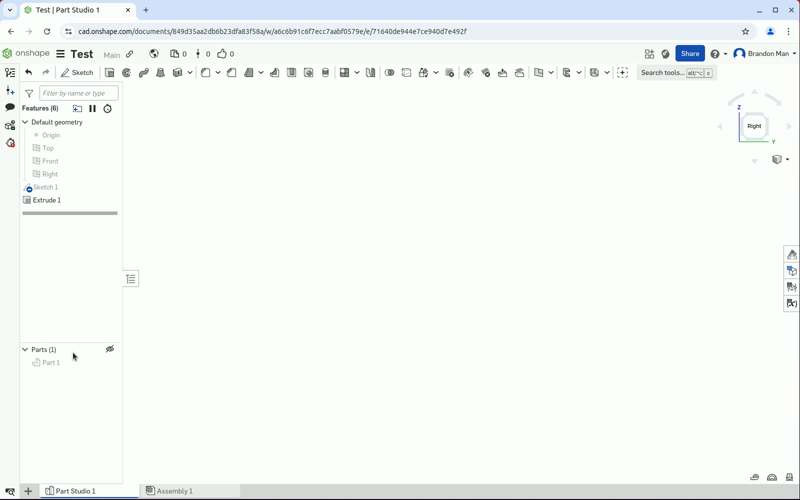
mouse_move(73, 352)
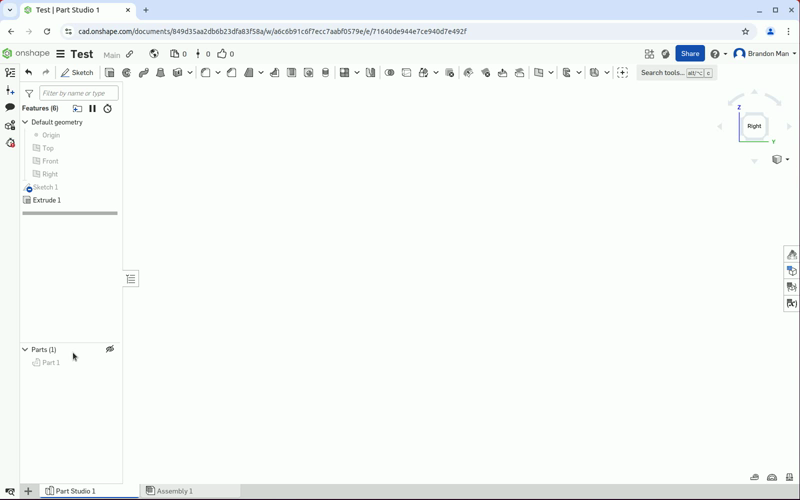
key(shift+y)
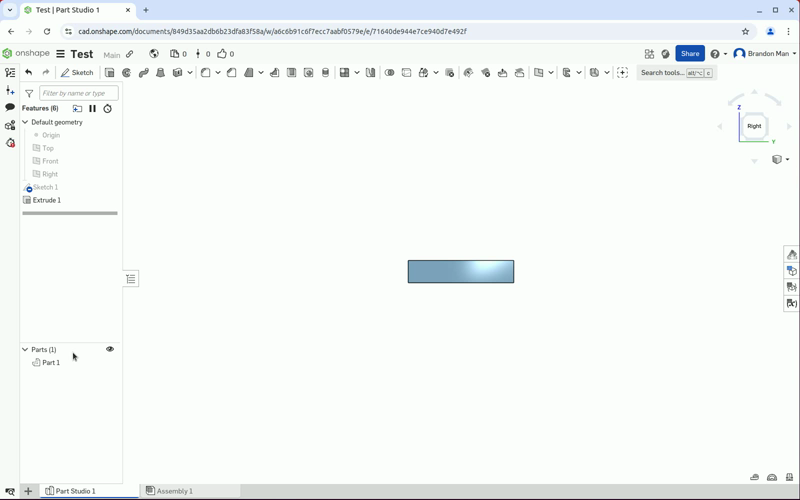
mouse_move(541, 75)
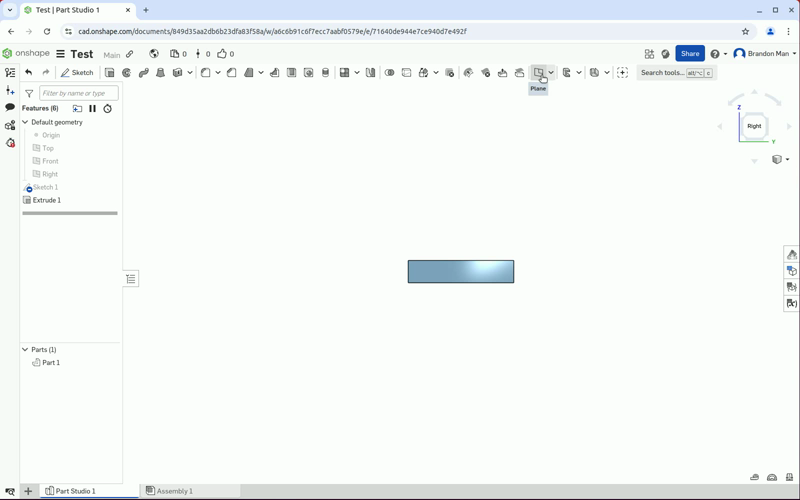
click(541, 75)
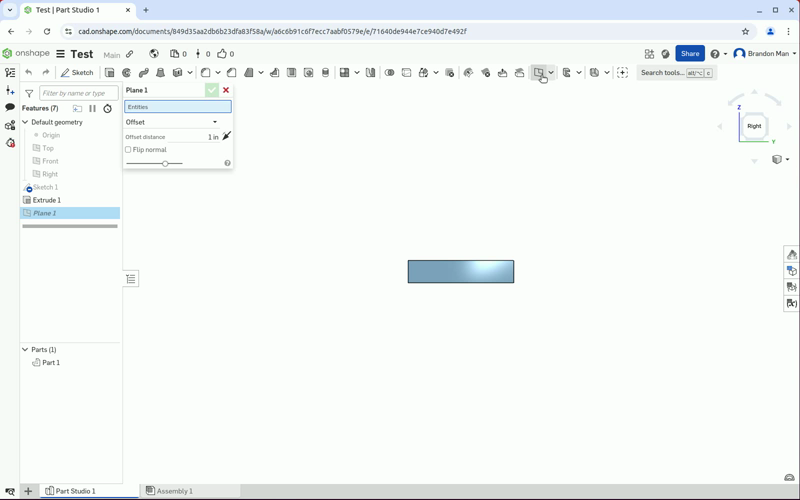
mouse_move(73, 176)
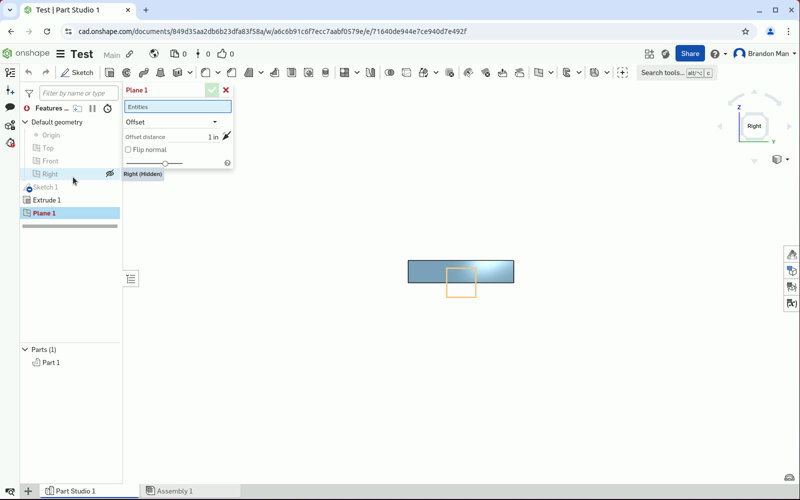
click(73, 176)
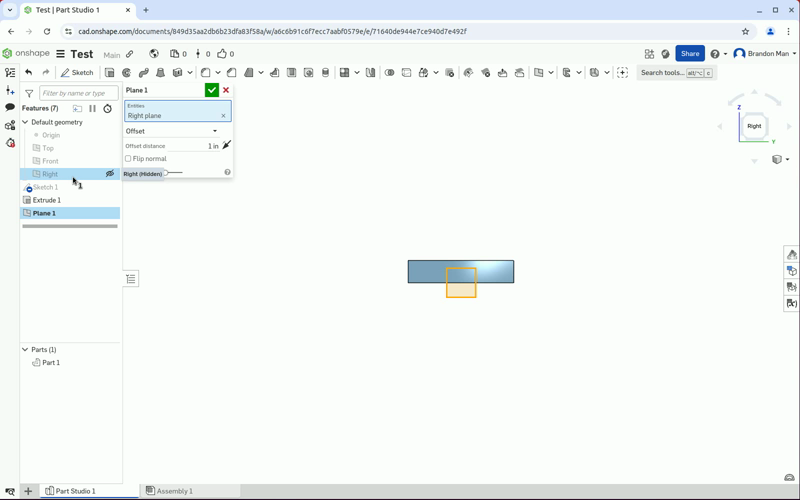
key(tab, 2)
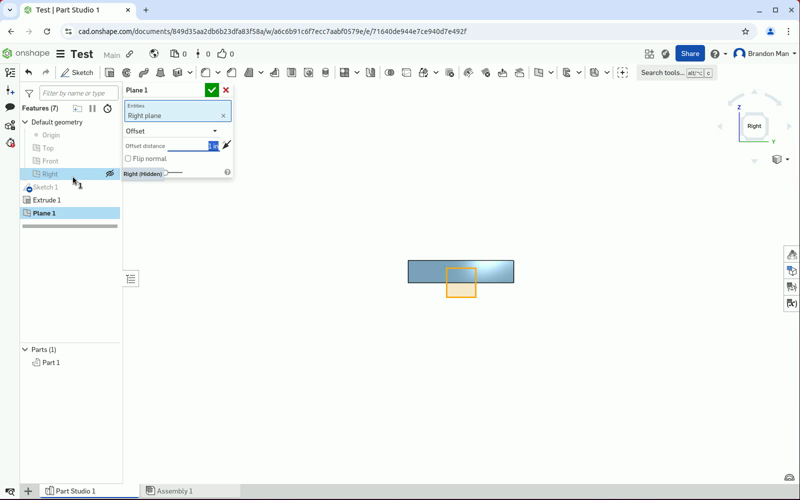
text(22.4)
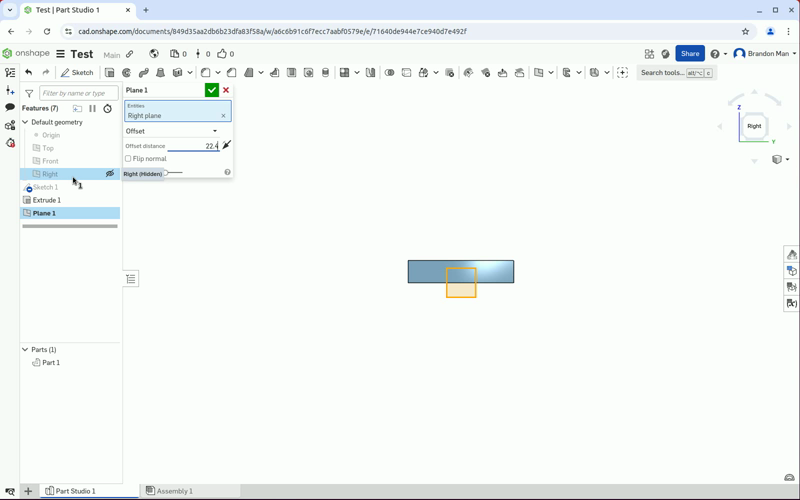
key(enter, 2)
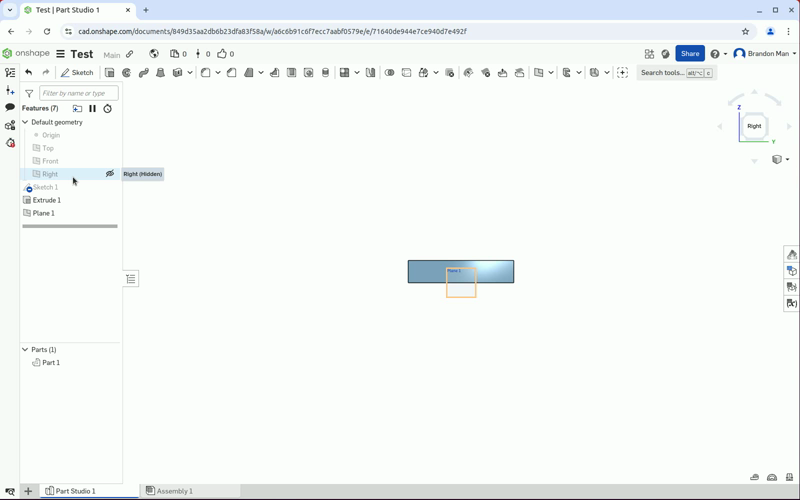
key(shift+s)
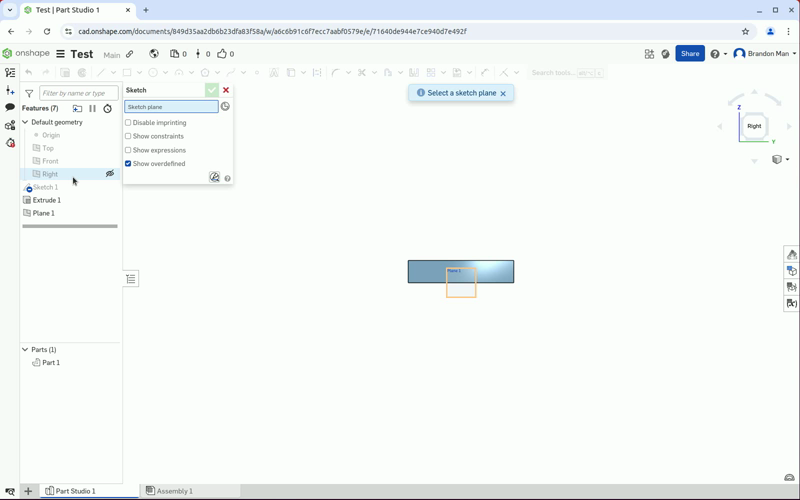
mouse_move(73, 215)
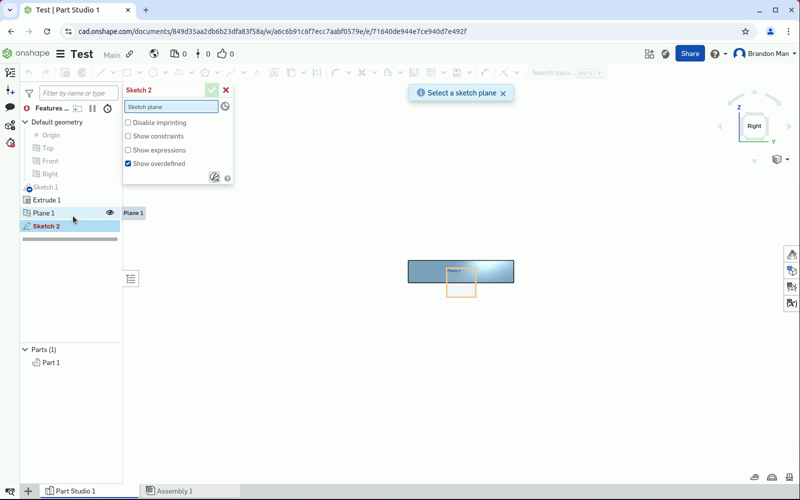
click(73, 215)
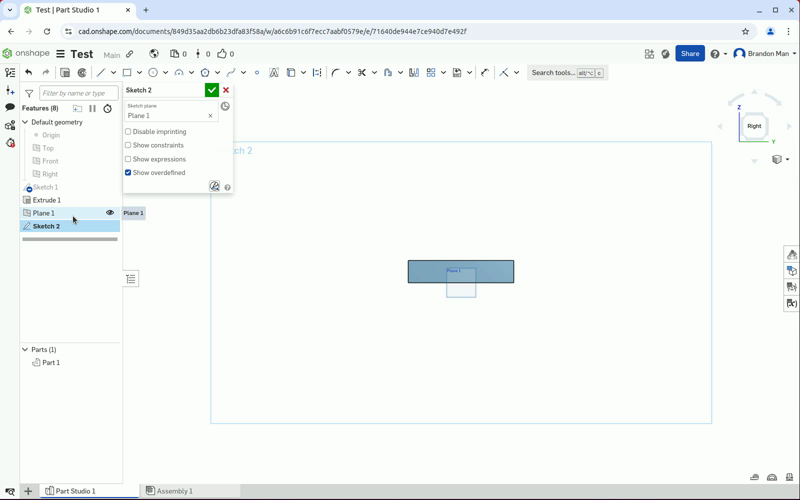
mouse_move(73, 352)
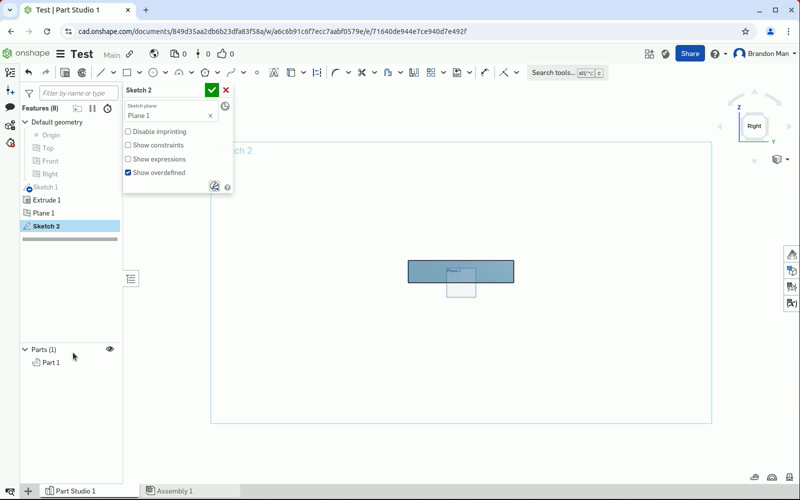
key(y)
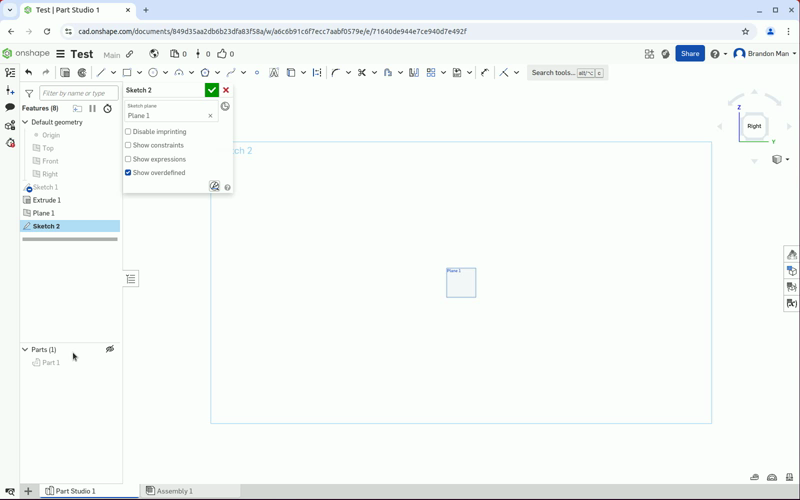
key(l)
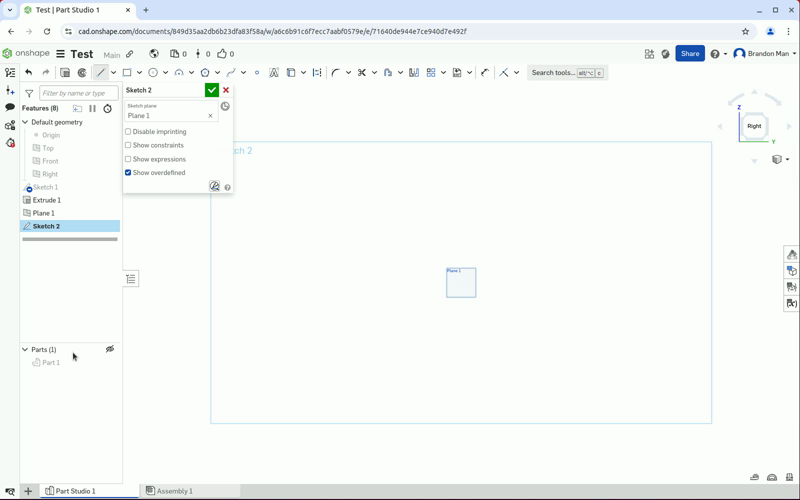
key_down(shift)
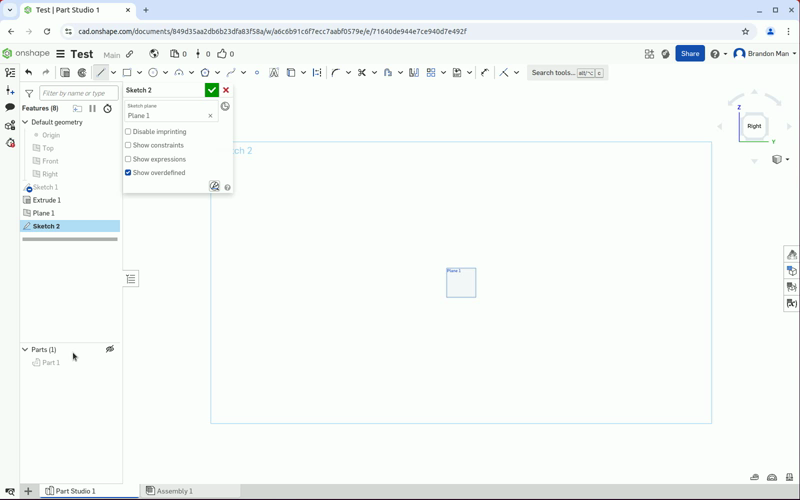
mouse_move(407, 282)
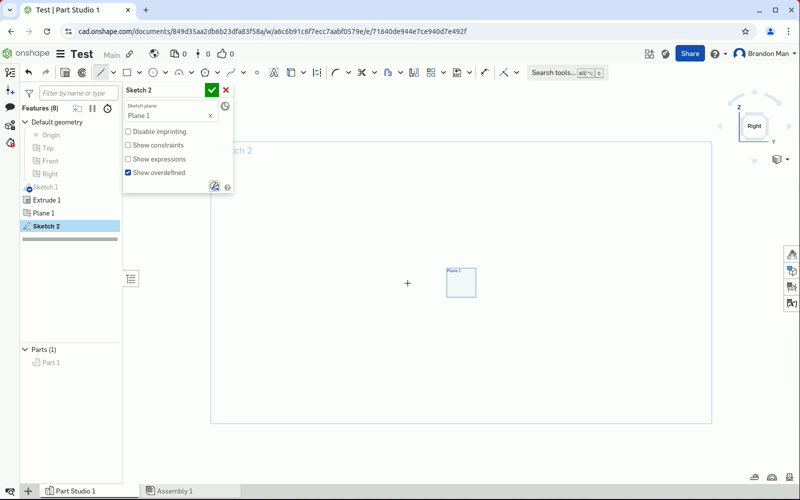
click(407, 282)
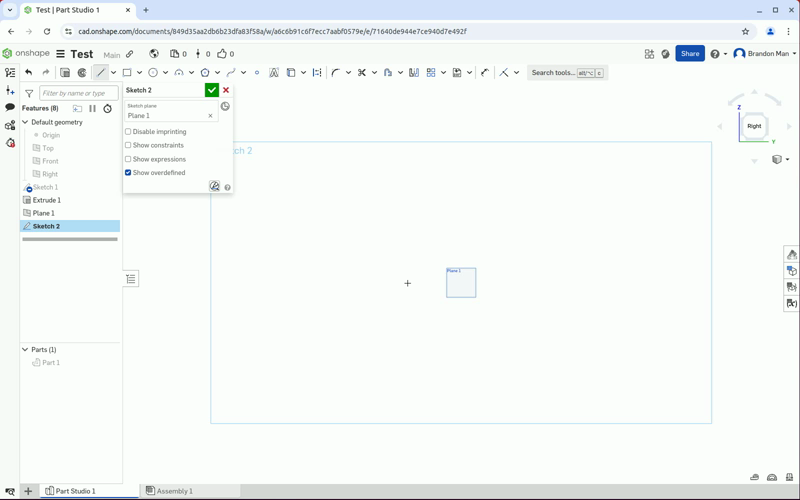
key_up(shift)
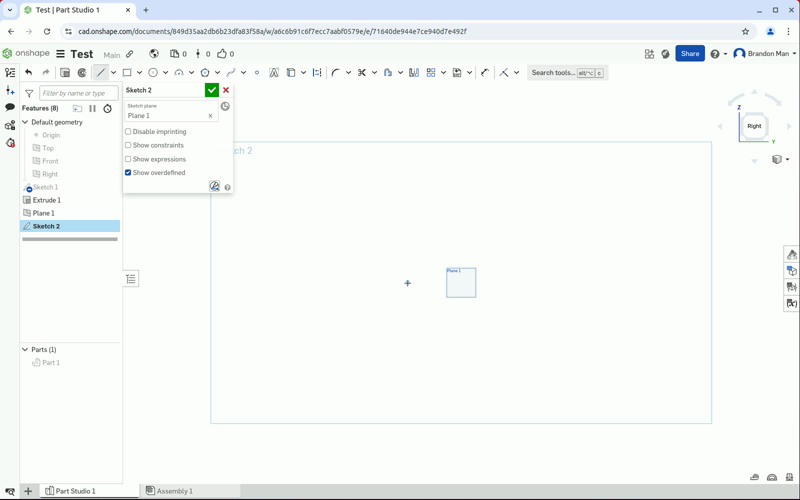
key_down(shift)
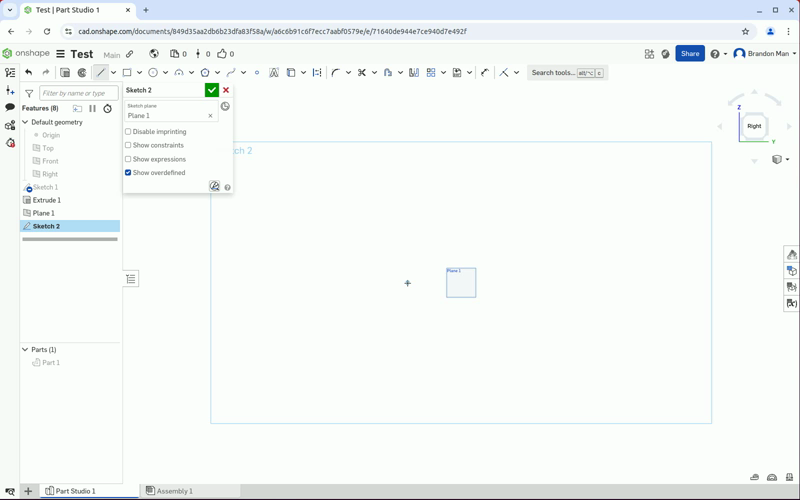
mouse_move(513, 282)
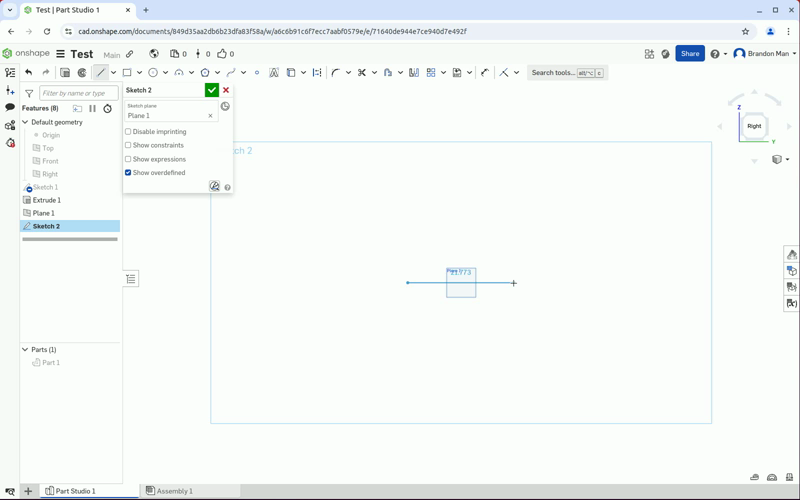
click(513, 282)
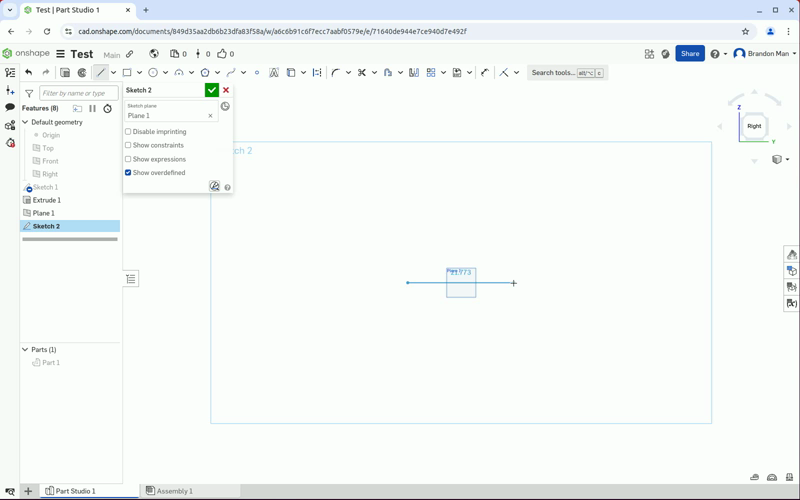
key_up(shift)
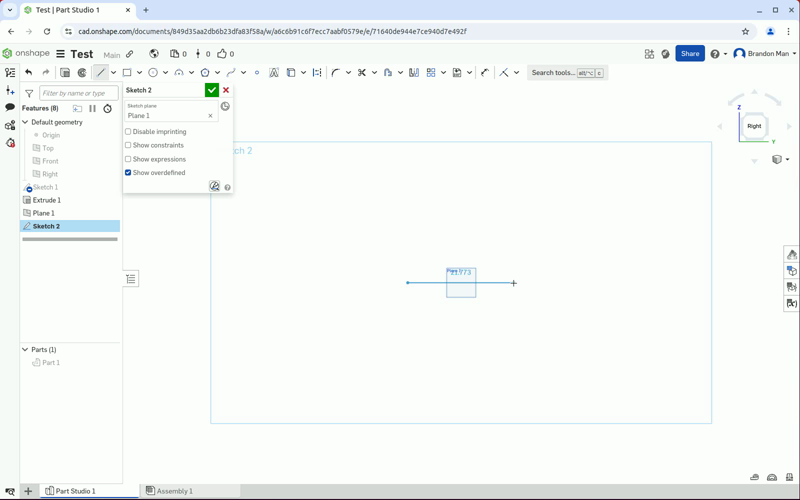
key_down(shift)
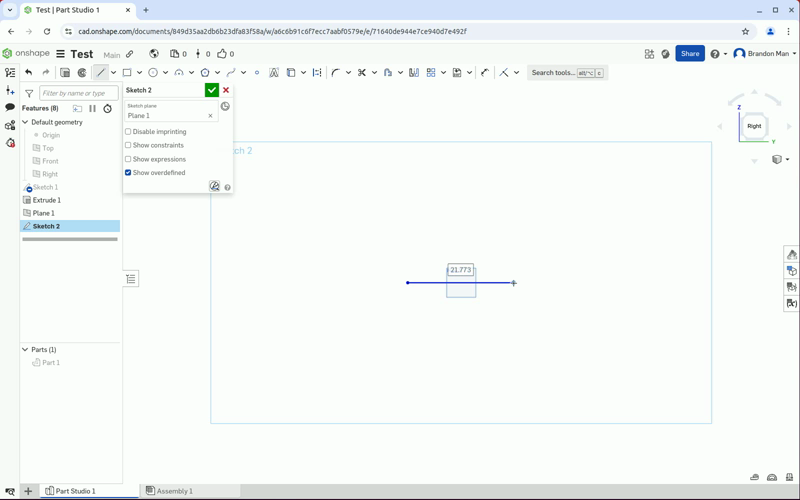
mouse_move(543, 282)
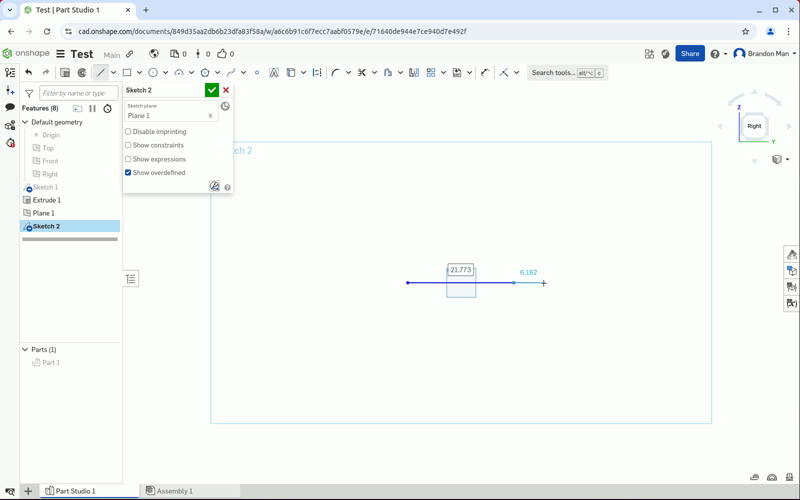
mouse_move(513, 260)
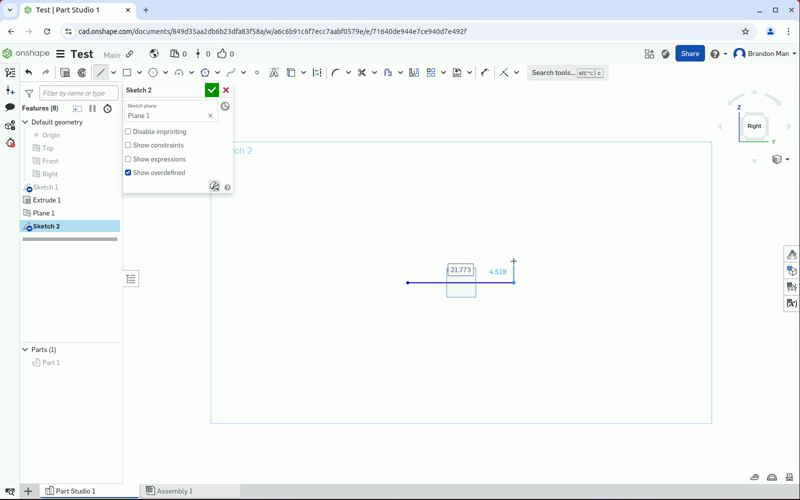
click(513, 260)
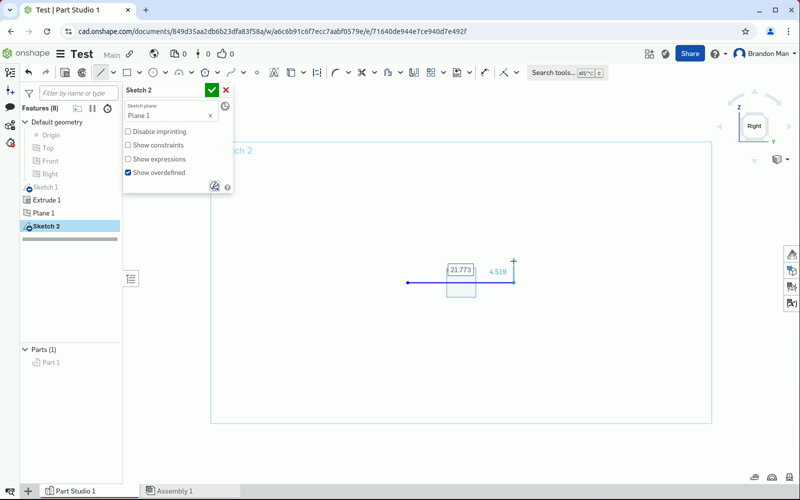
key_up(shift)
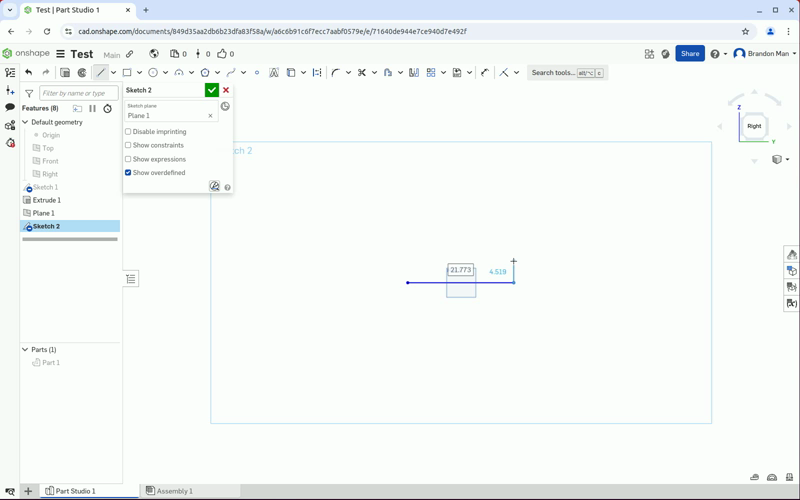
key_down(shift)
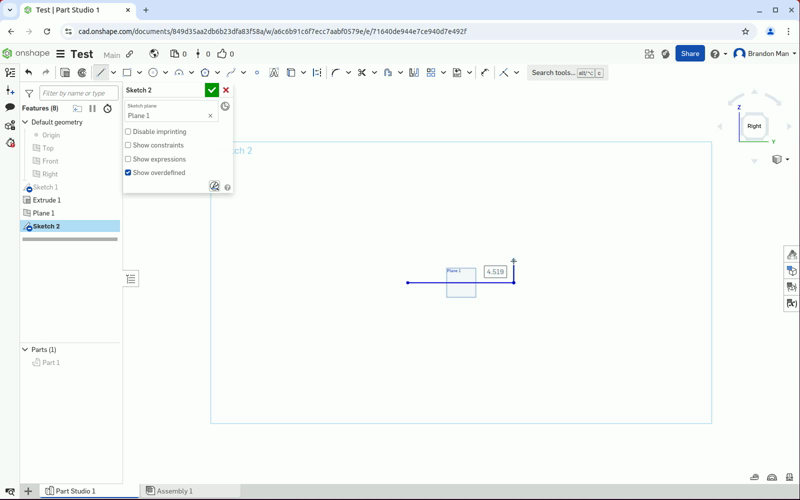
mouse_move(407, 260)
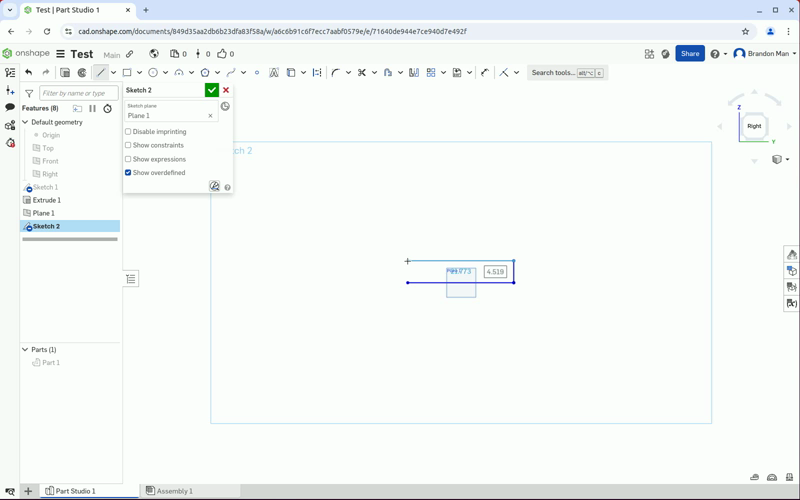
click(407, 260)
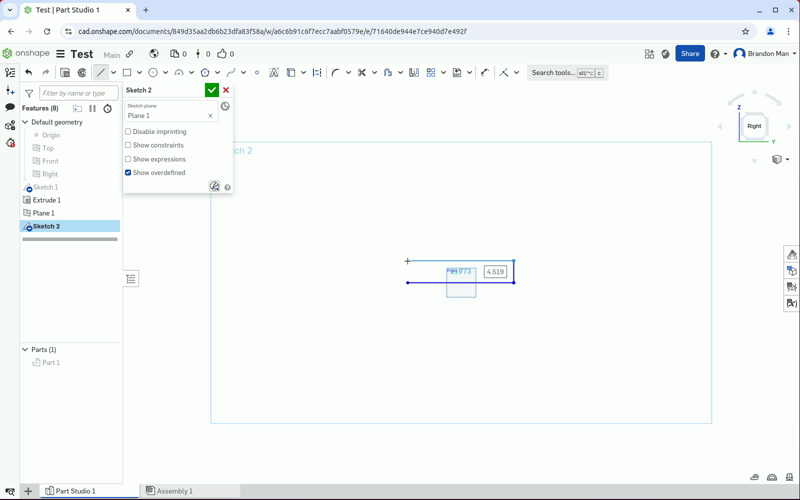
key_up(shift)
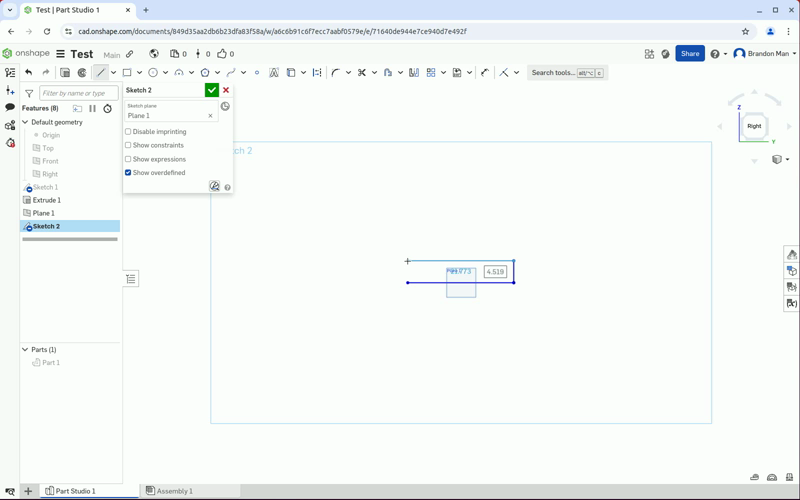
mouse_move(437, 260)
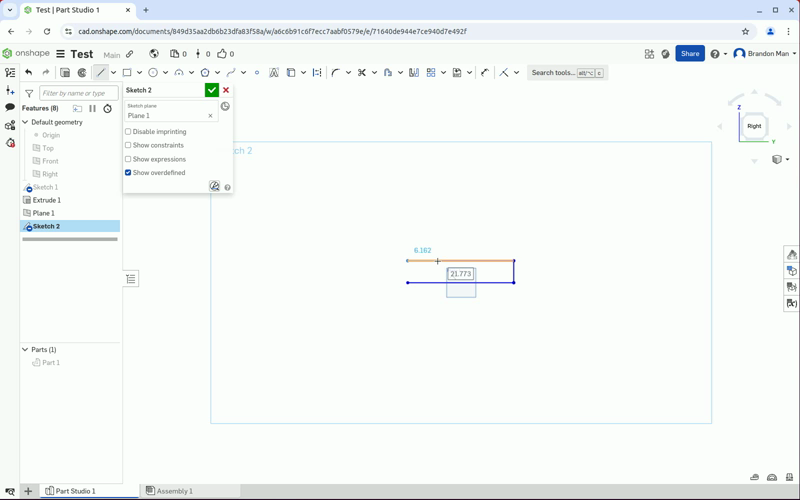
key_down(shift)
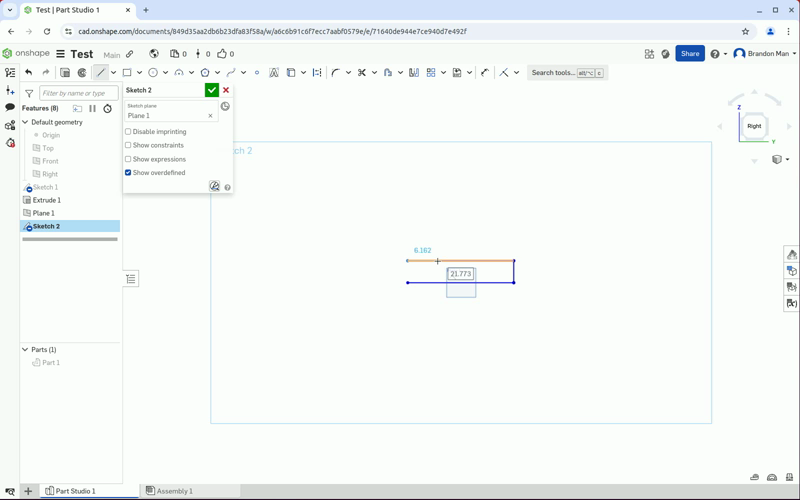
mouse_move(407, 282)
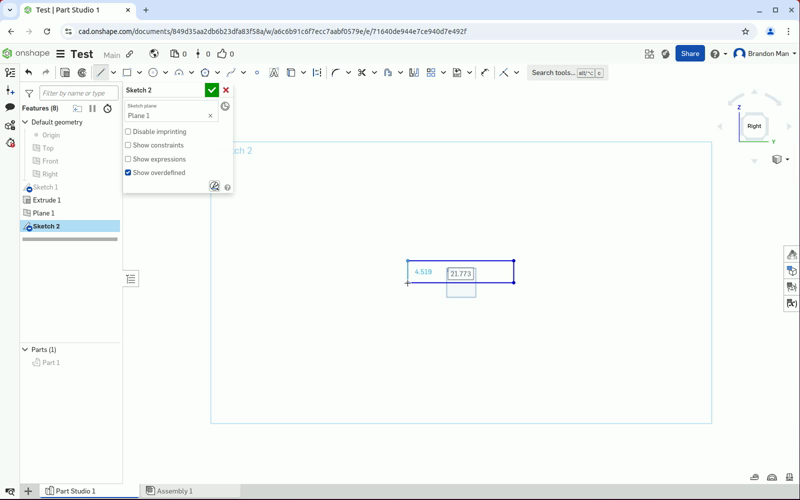
key_up(shift)
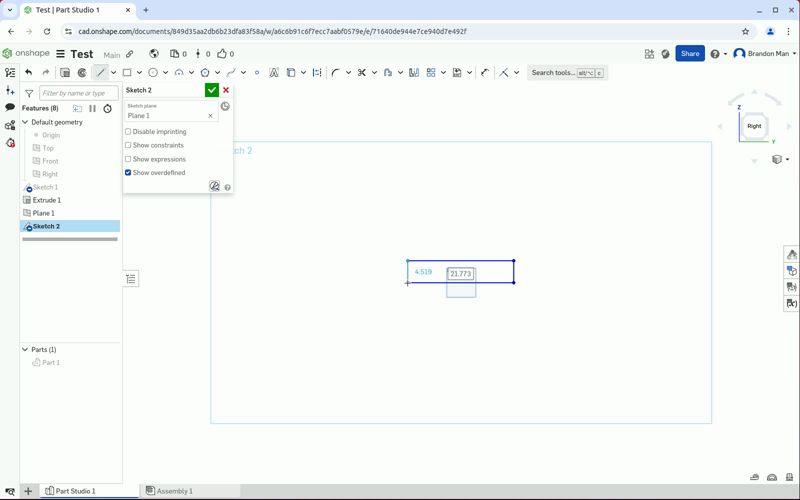
click(407, 282)
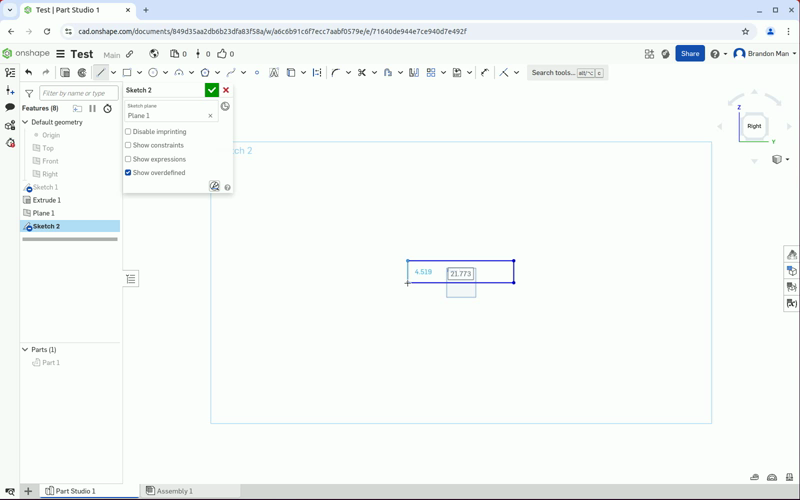
key(esc)
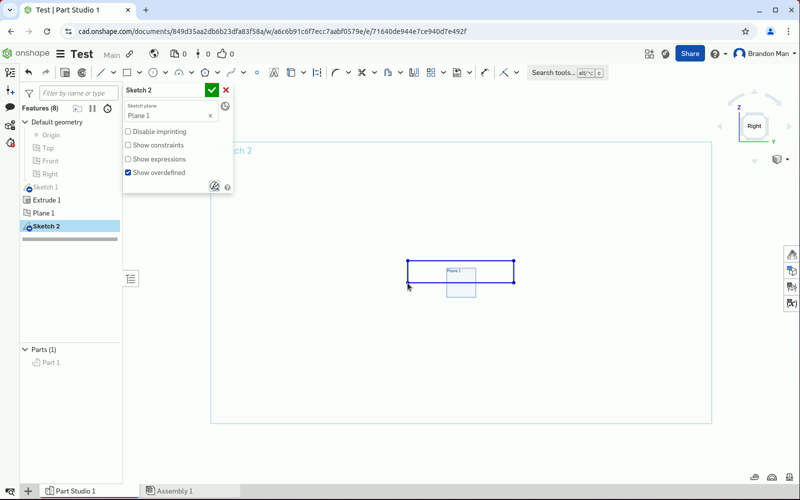
mouse_move(482, 278)
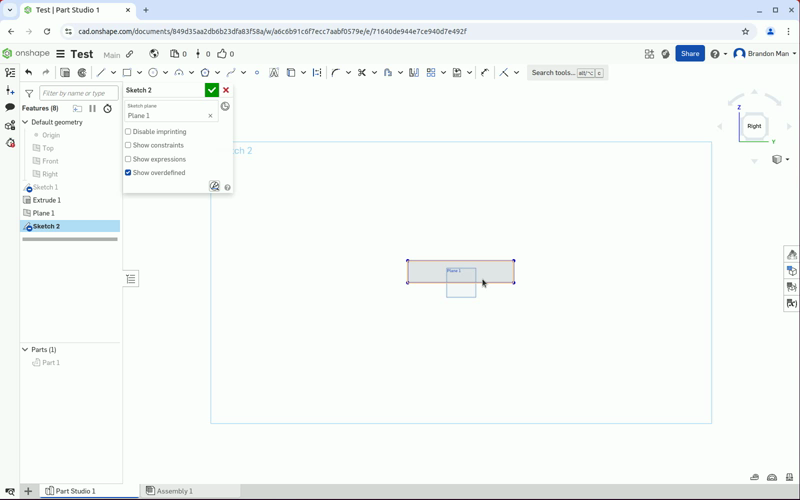
click(482, 278)
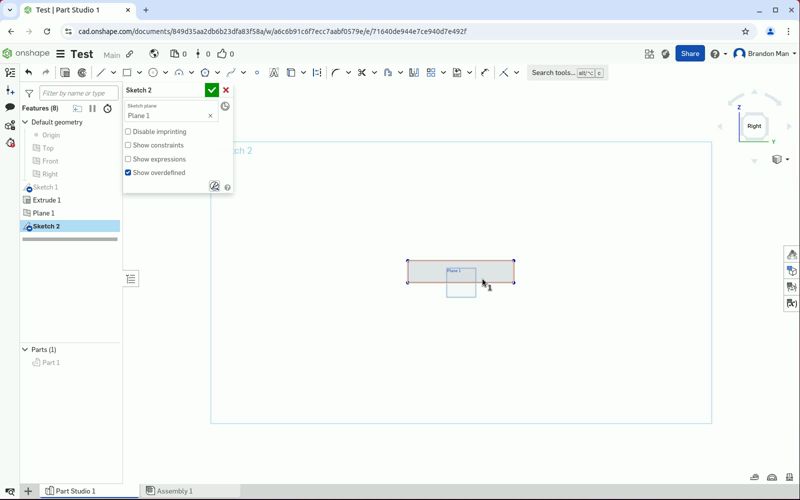
mouse_move(73, 352)
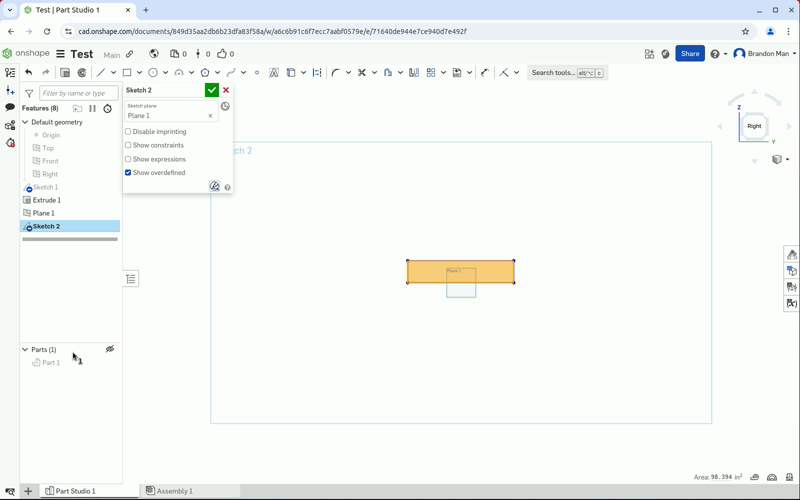
key(shift+y)
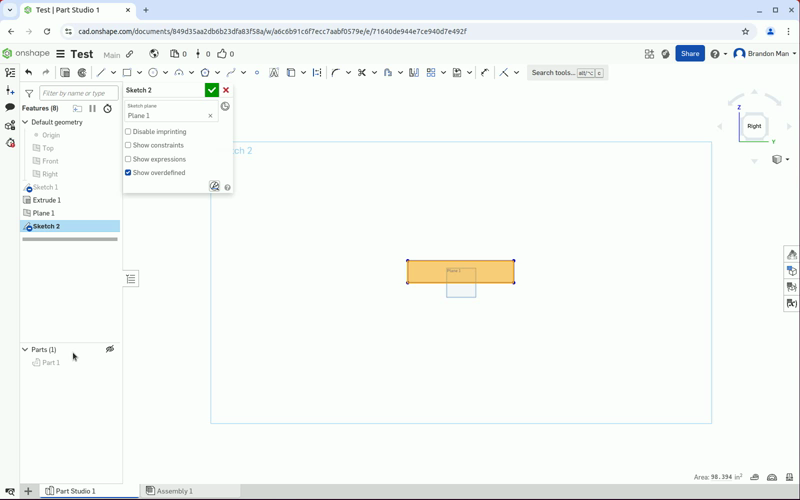
key(shift+e)
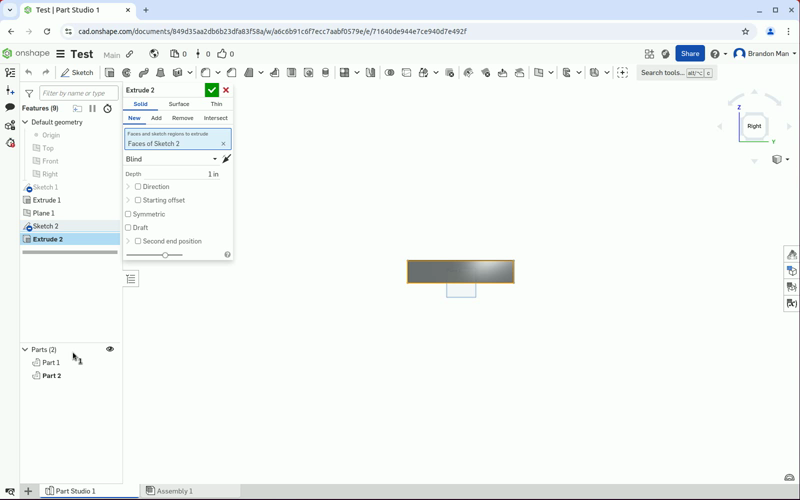
mouse_move(143, 106)
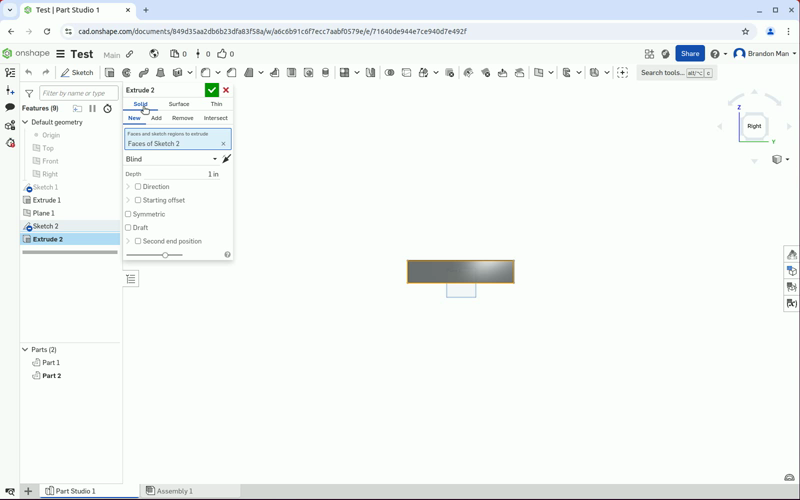
click(143, 106)
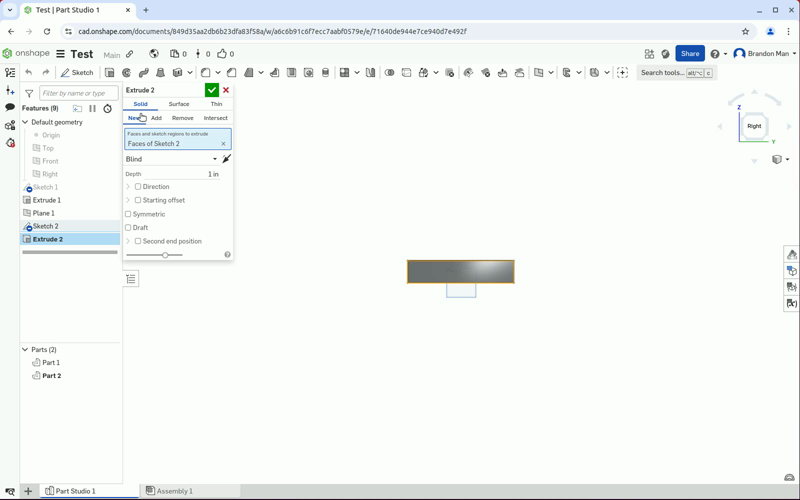
mouse_move(137, 120)
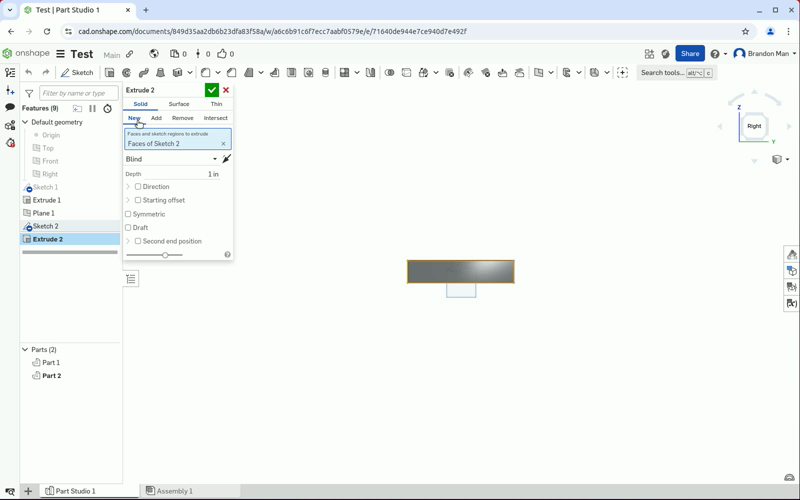
click(137, 120)
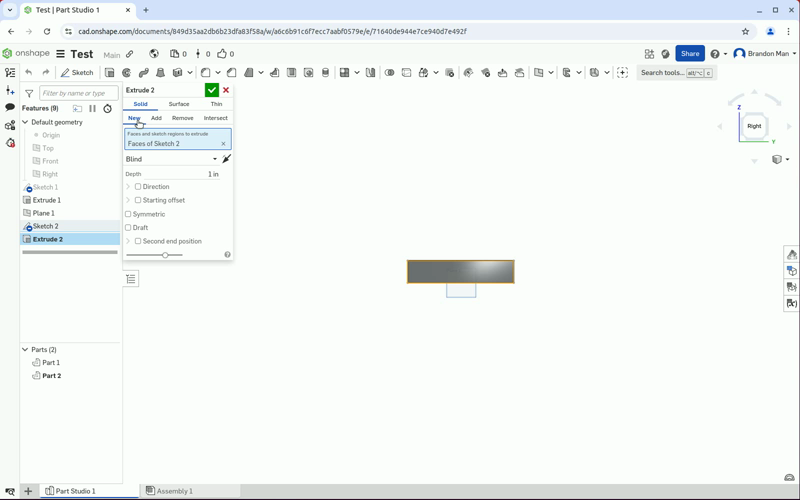
key(tab, 4)
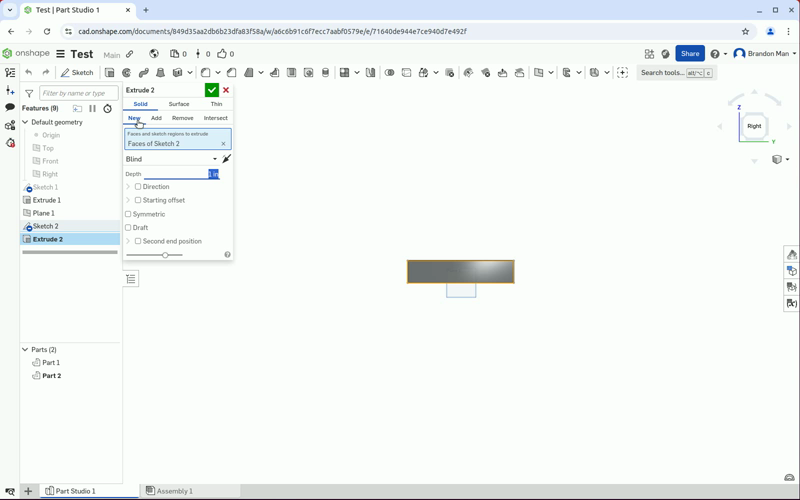
text(0.722)
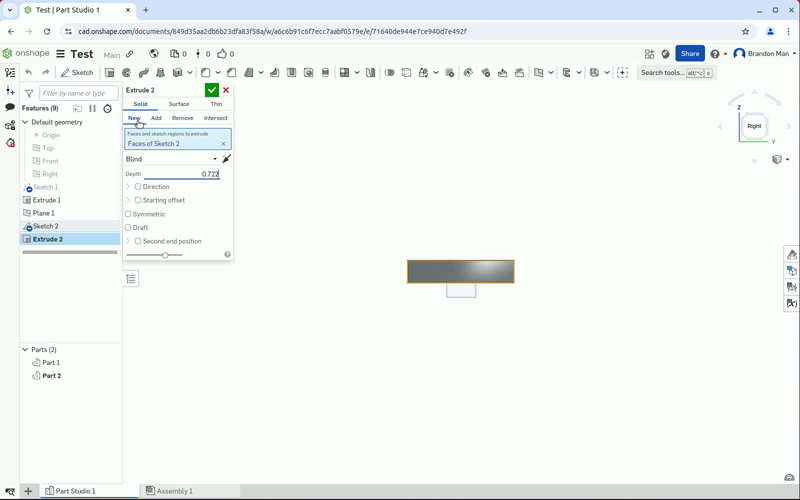
key(enter)
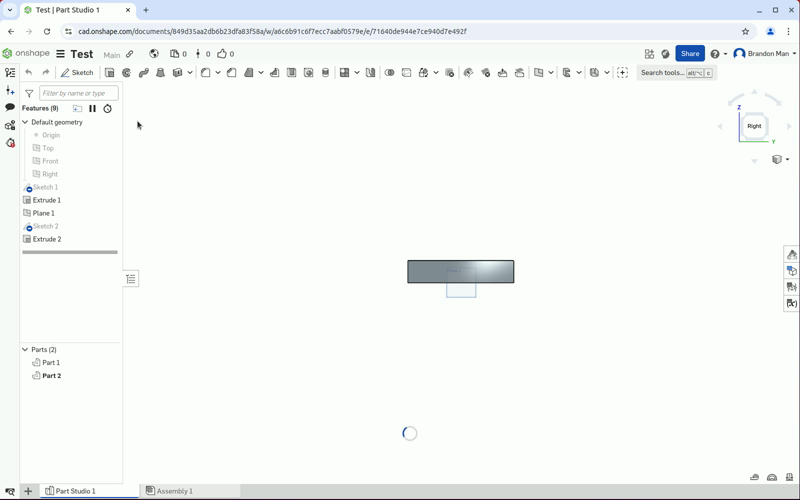
key(shift+h)
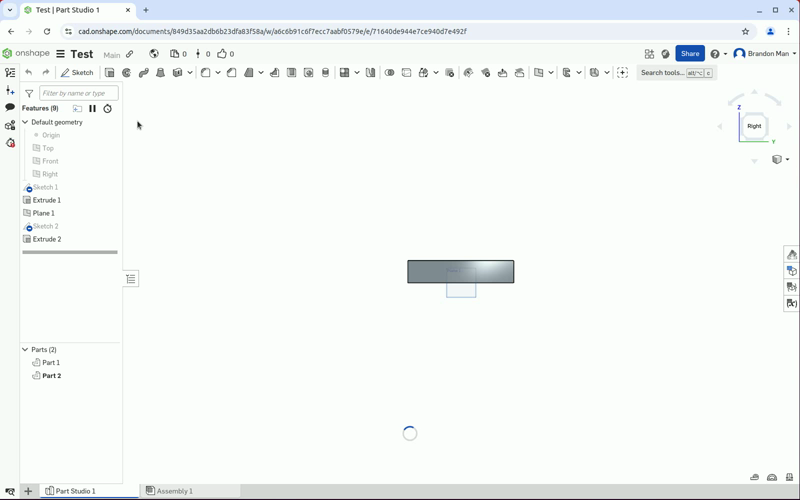
key(shift+h)
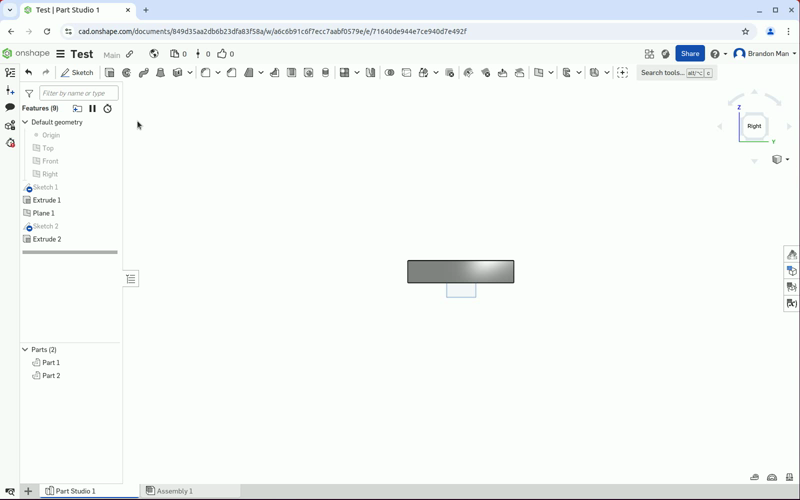
mouse_move(73, 189)
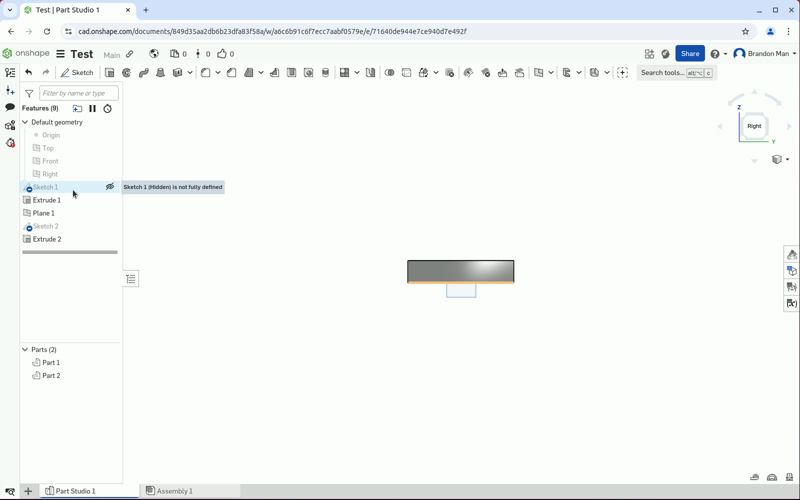
click(73, 189)
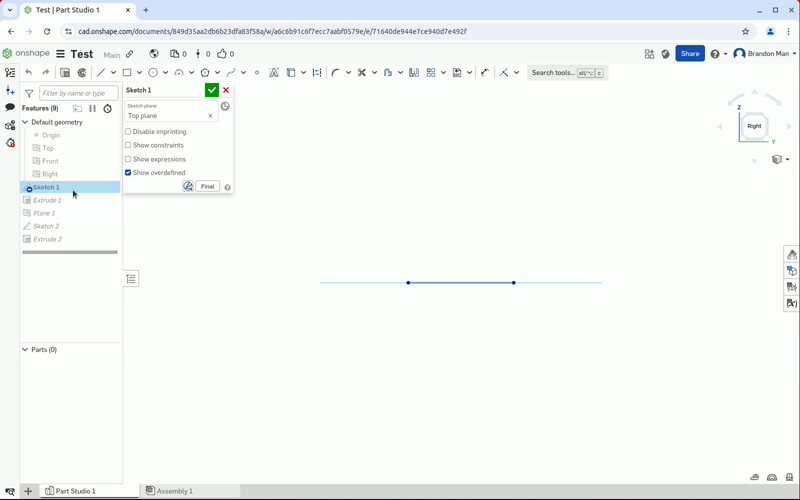
mouse_move(229, 92)
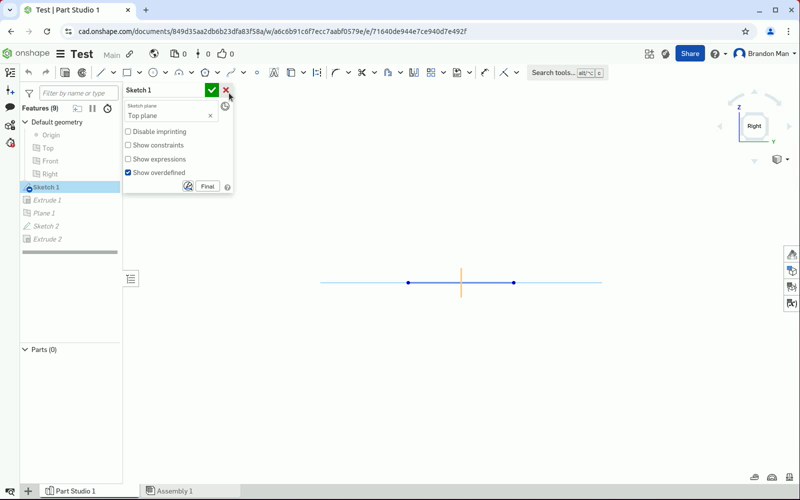
click(229, 92)
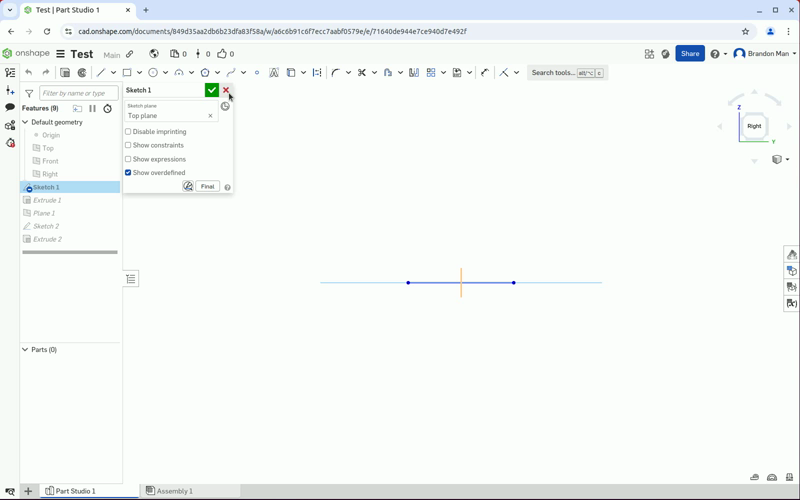
key(shift+s)
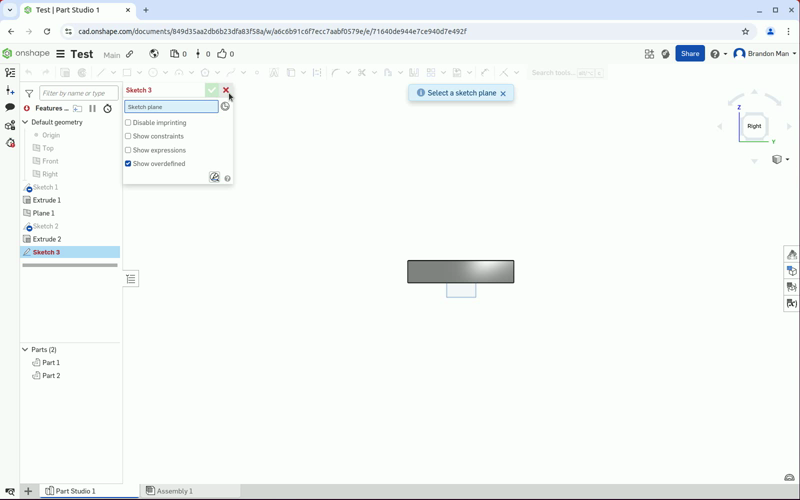
mouse_move(73, 215)
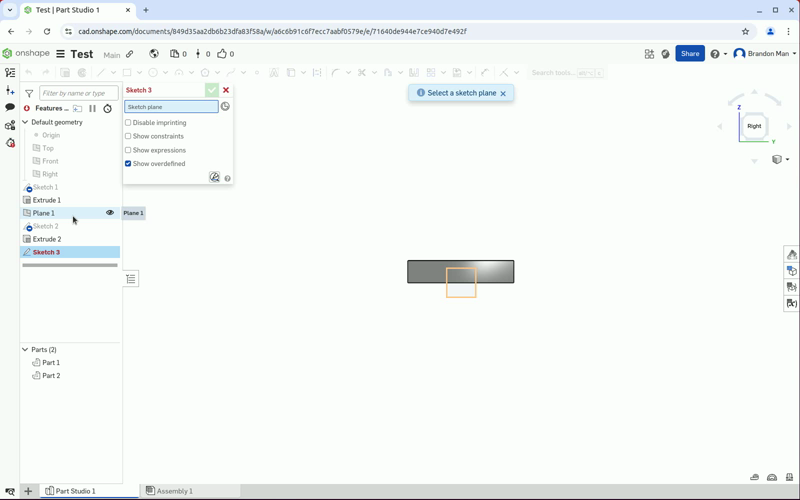
click(73, 215)
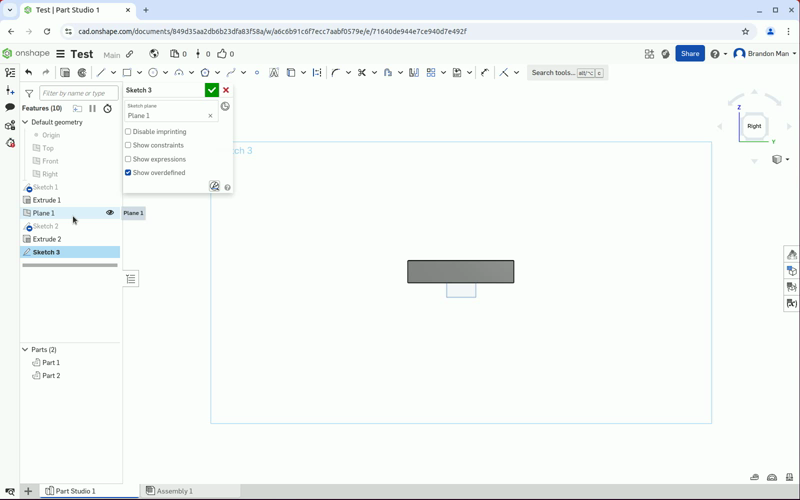
mouse_move(73, 352)
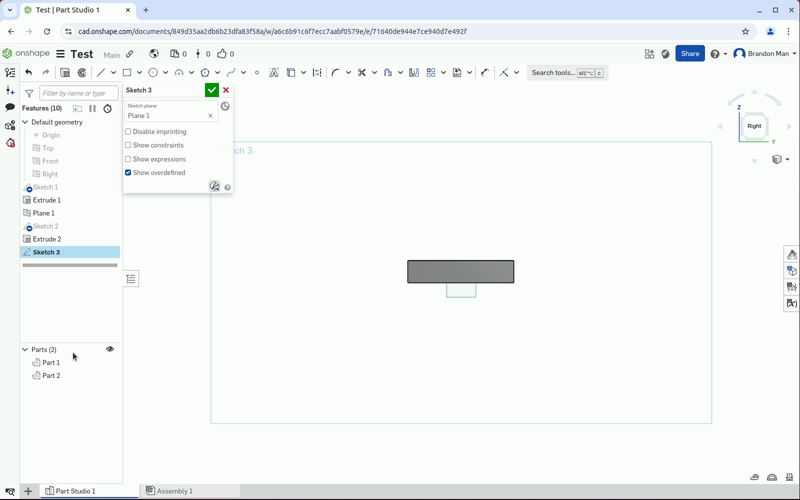
key(y)
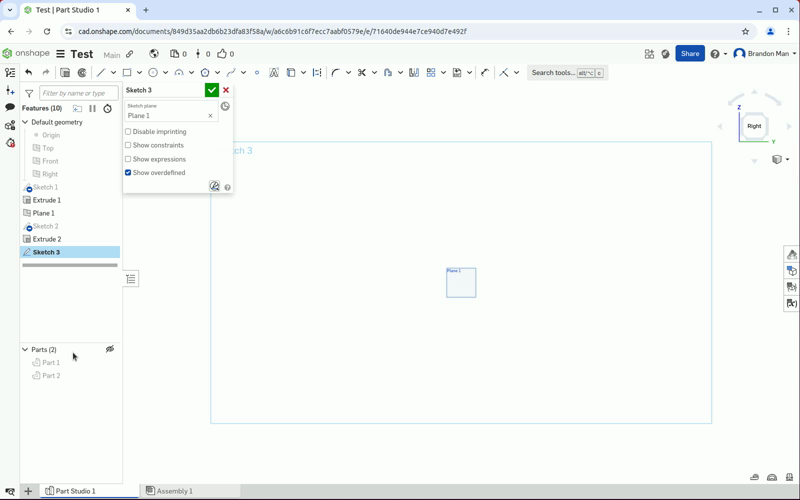
key(l)
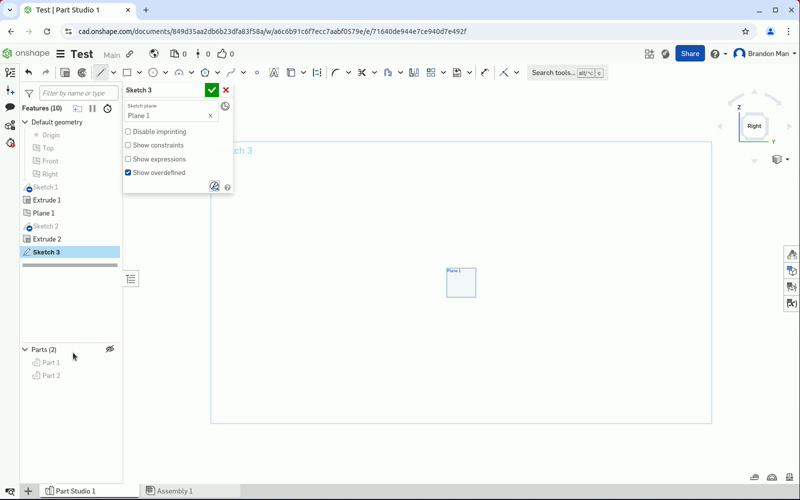
key_down(shift)
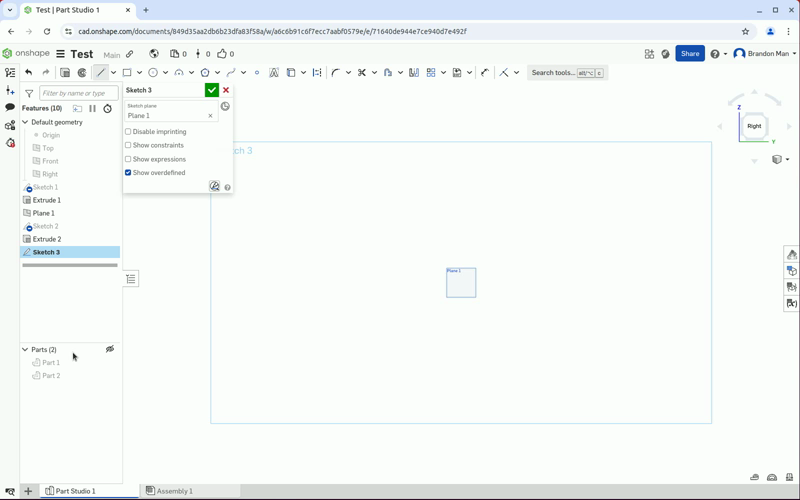
mouse_move(407, 260)
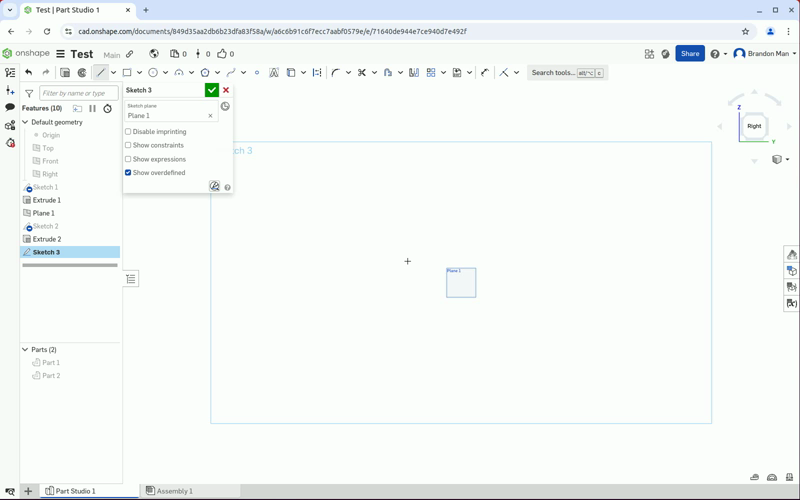
click(407, 260)
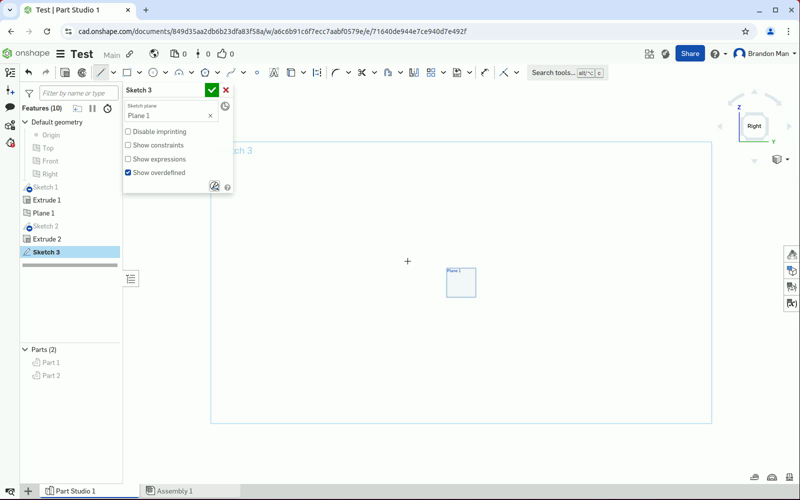
key_up(shift)
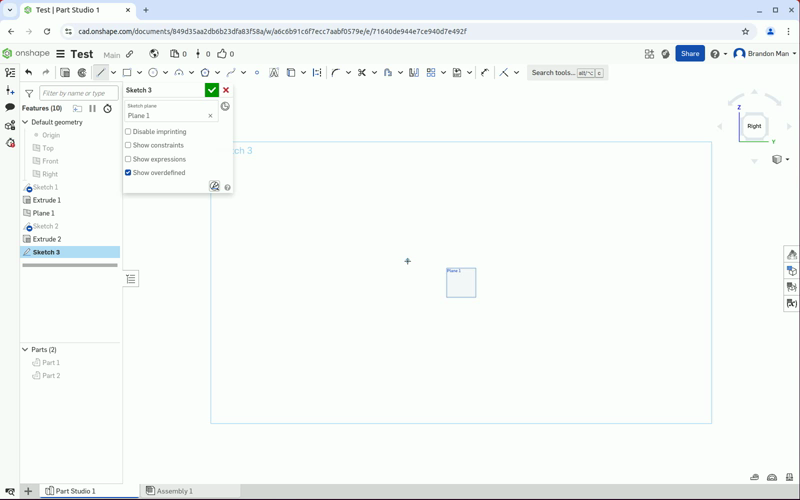
key_down(shift)
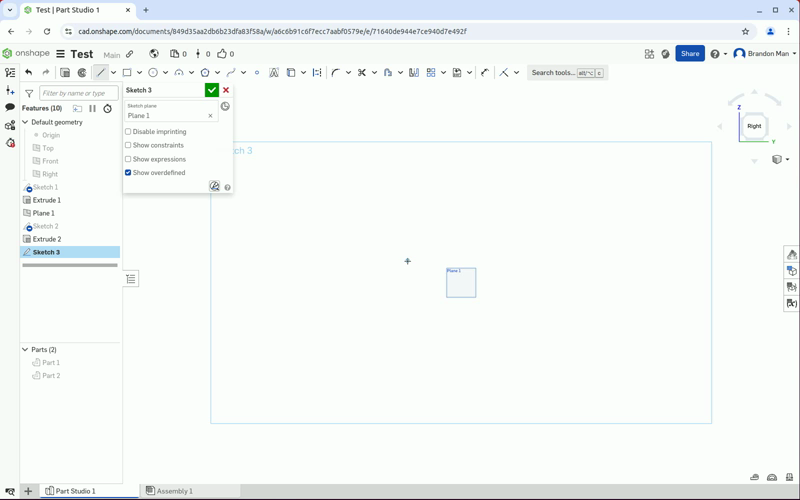
mouse_move(513, 260)
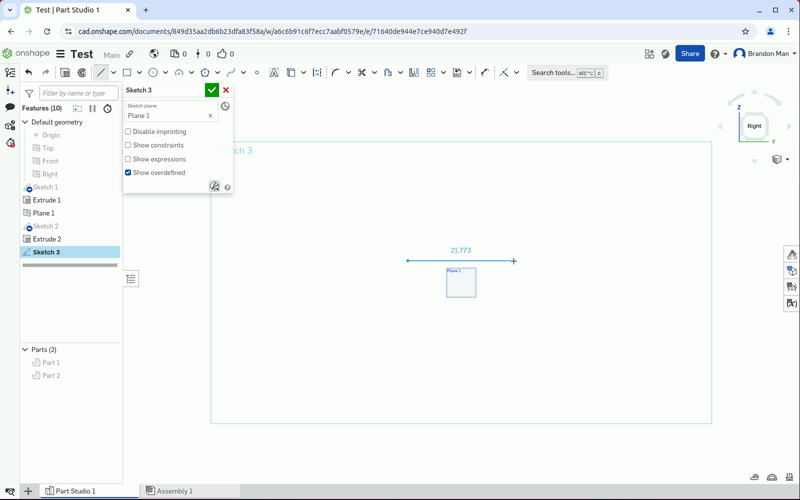
click(513, 260)
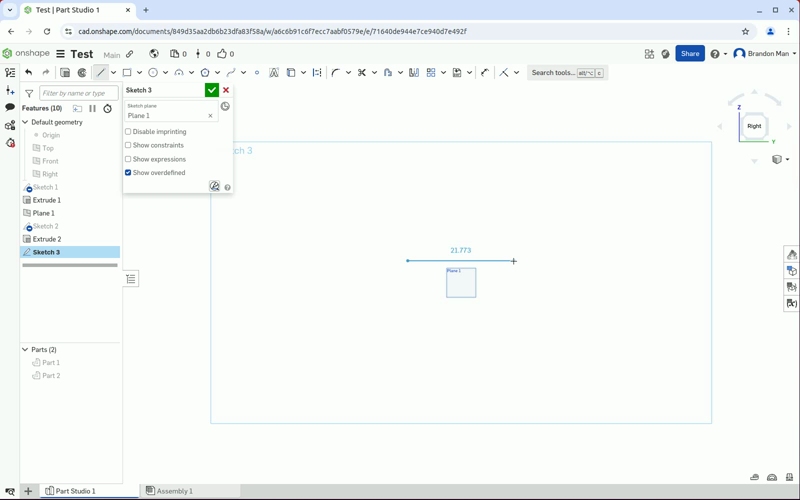
key_up(shift)
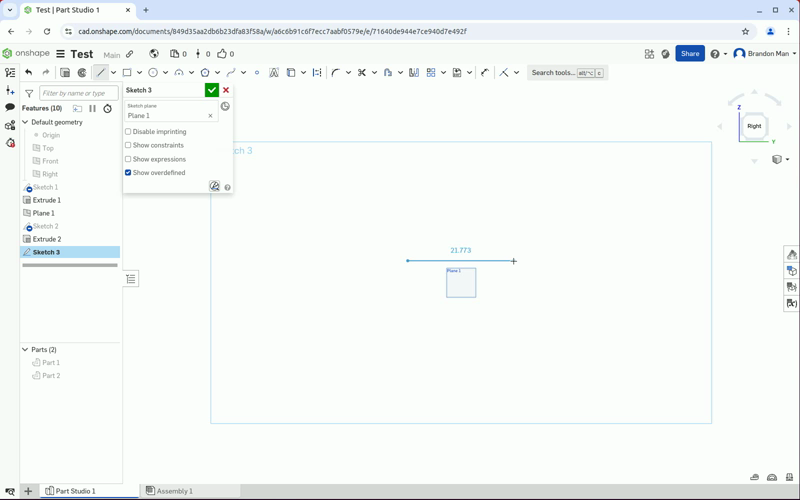
key_down(shift)
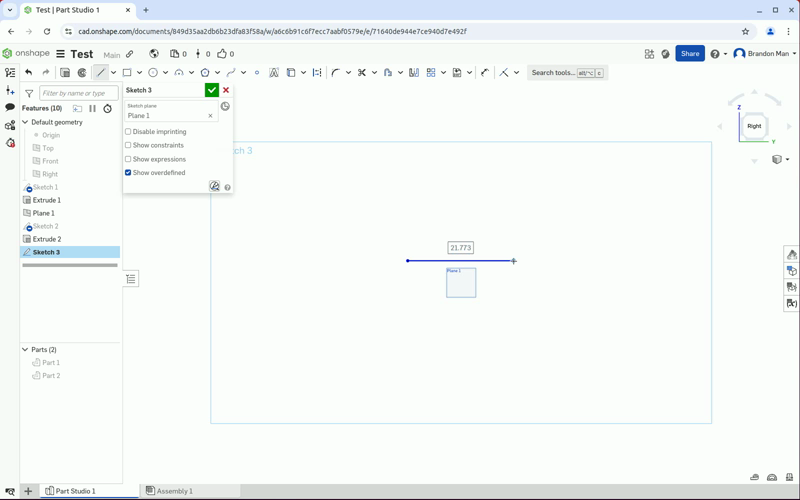
mouse_move(543, 260)
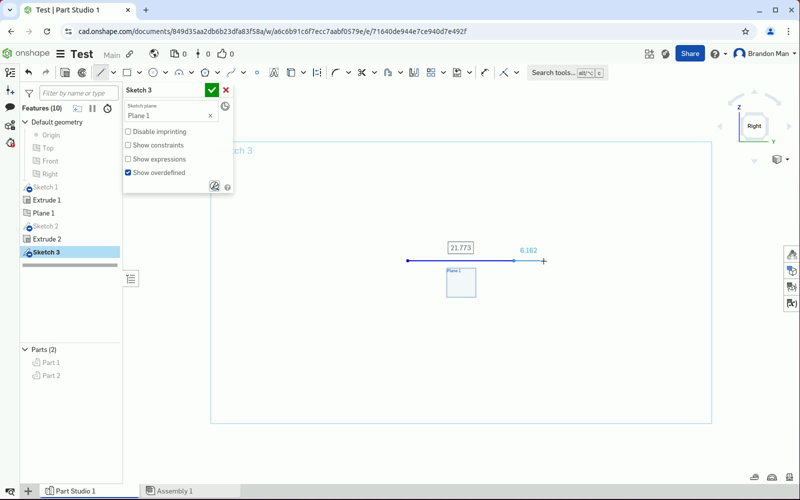
mouse_move(513, 257)
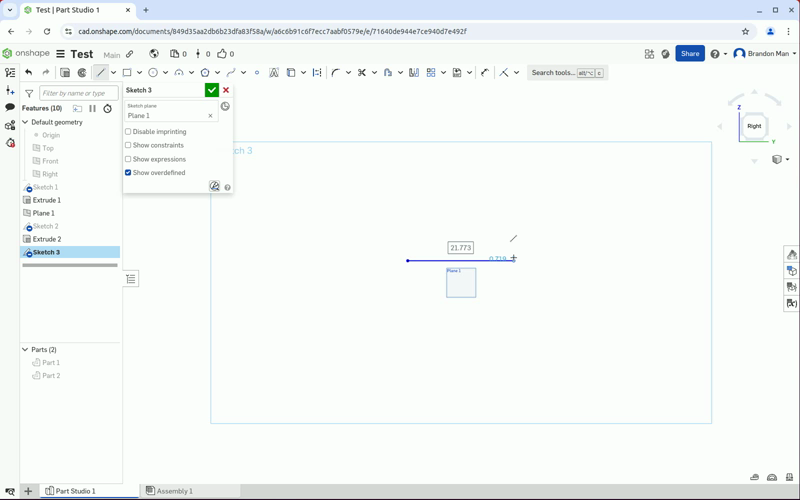
scroll(6)
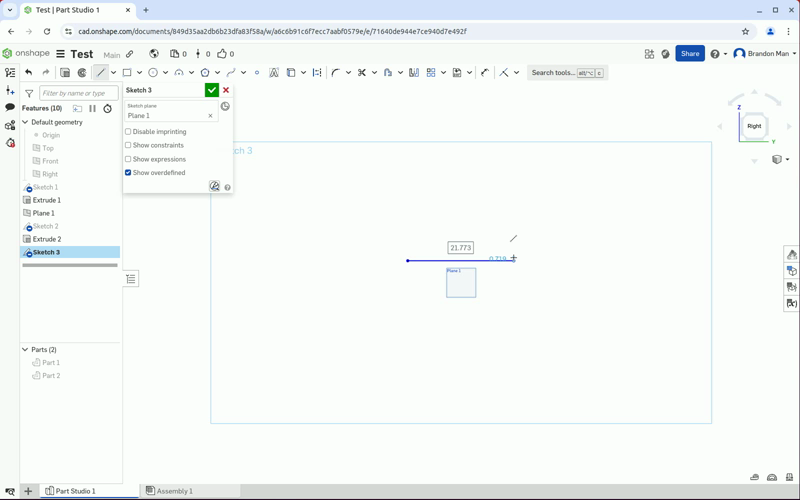
scroll(6)
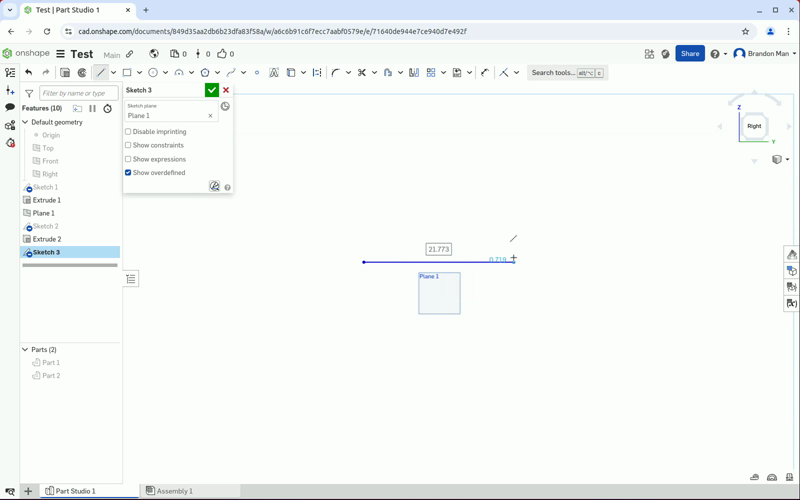
scroll(6)
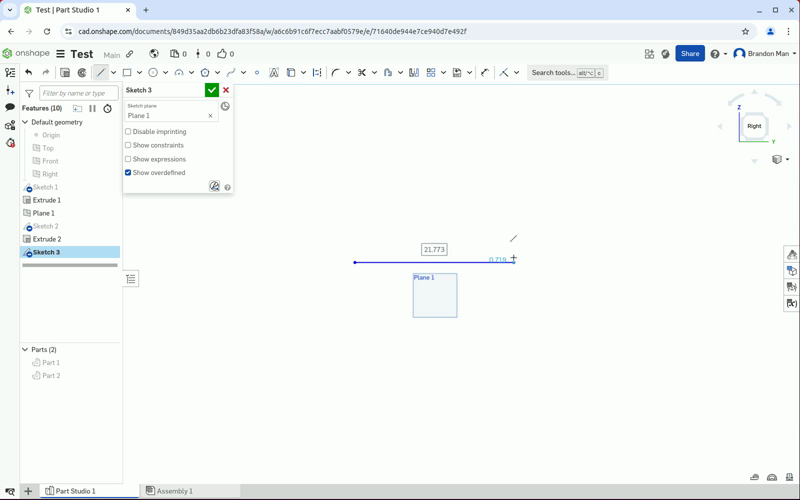
scroll(6)
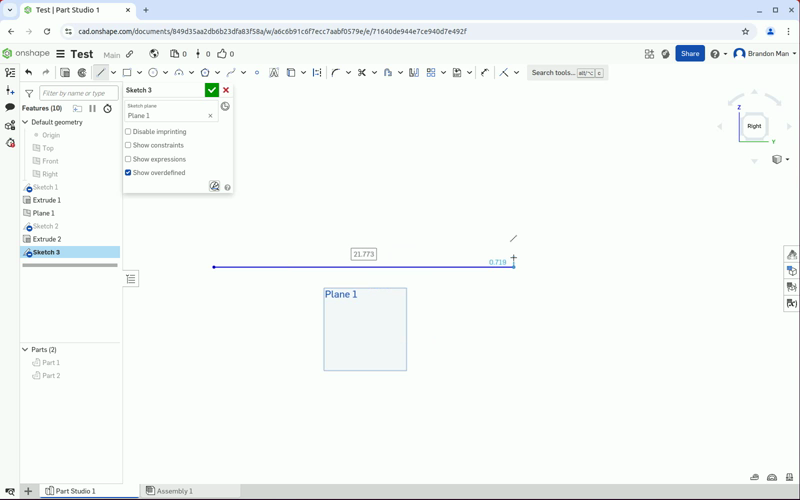
scroll(6)
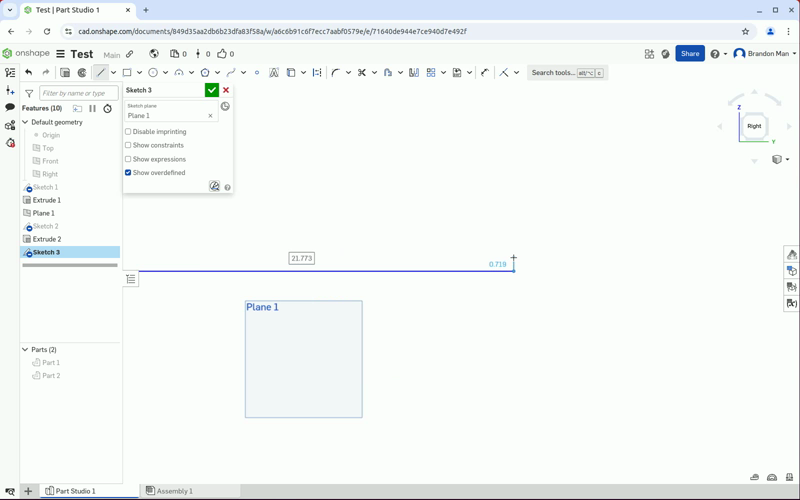
scroll(6)
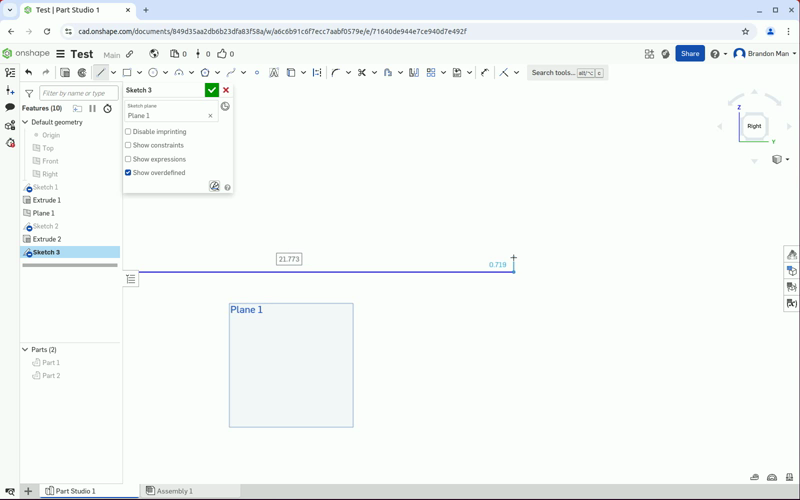
scroll(6)
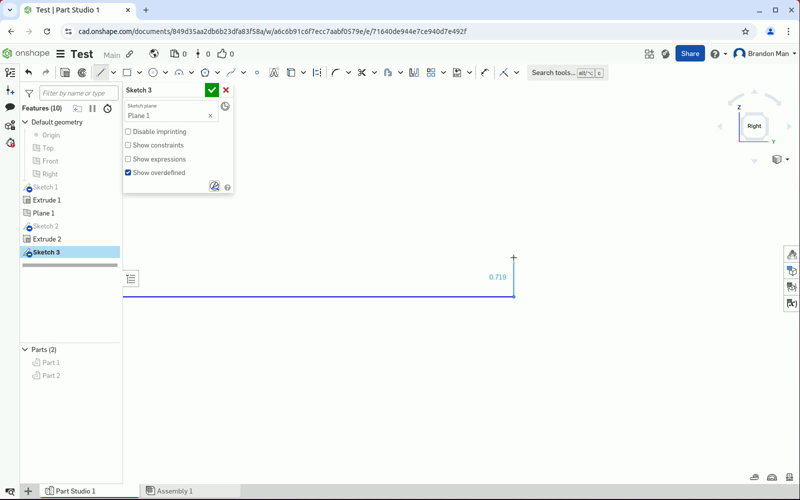
click(513, 257)
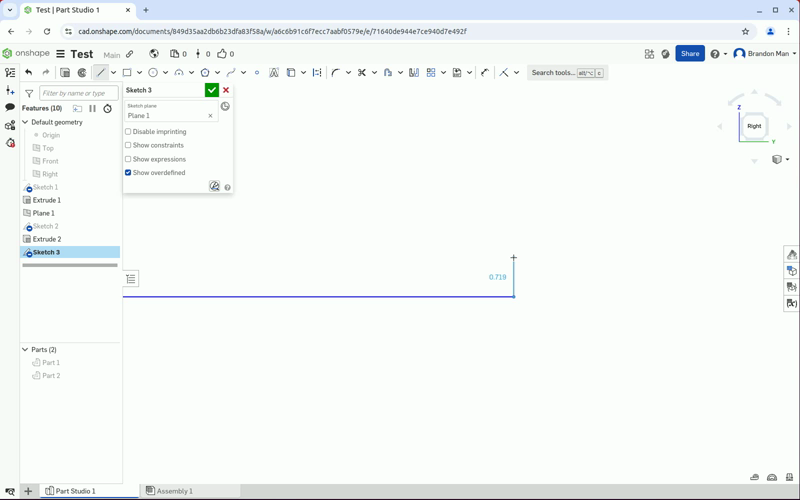
scroll(-6)
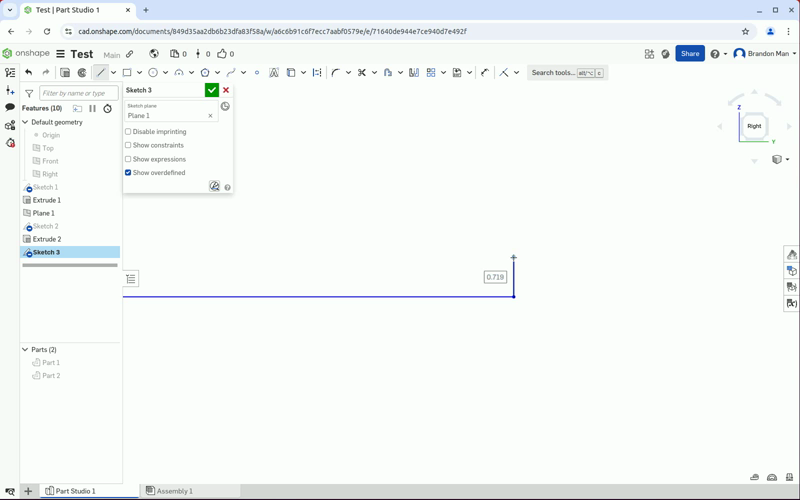
scroll(-6)
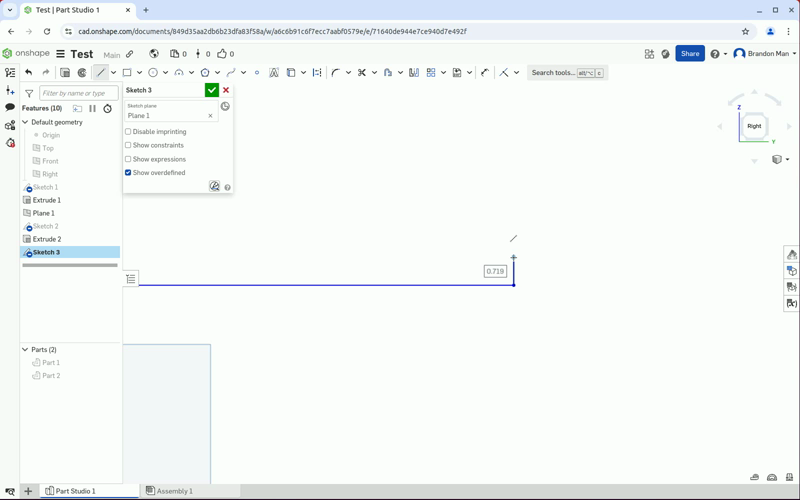
scroll(-6)
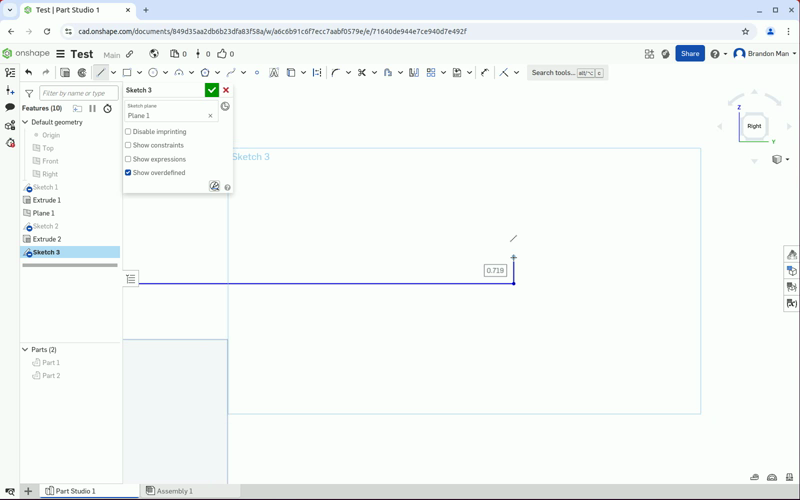
scroll(-6)
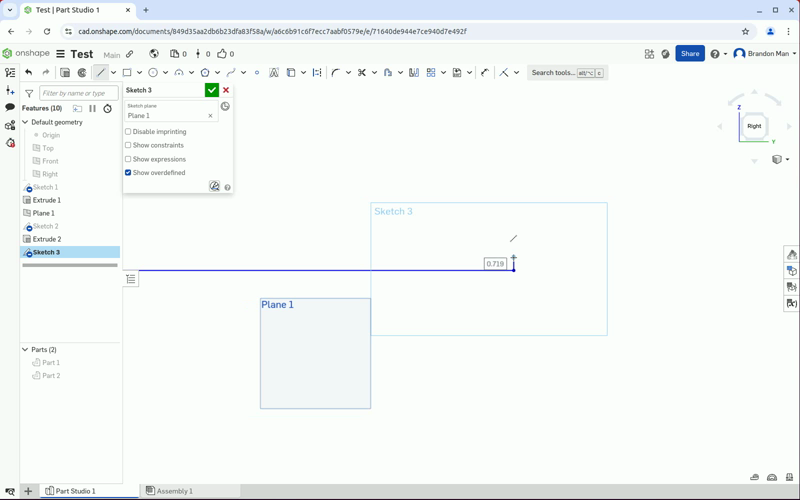
scroll(-6)
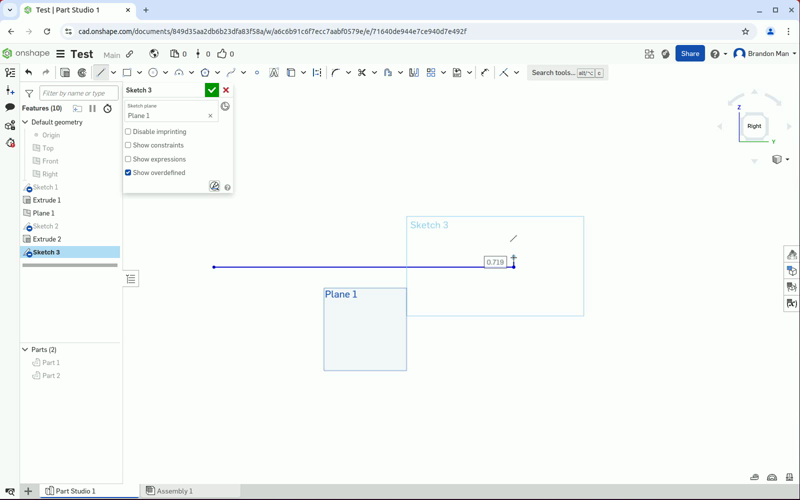
scroll(-6)
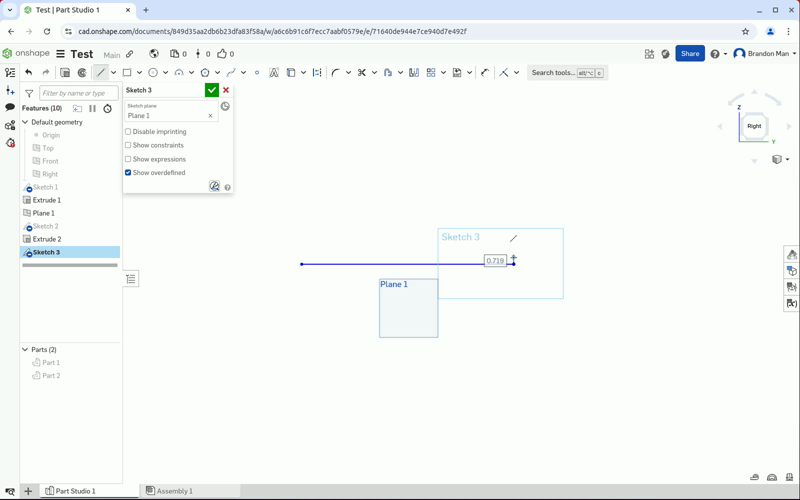
scroll(-6)
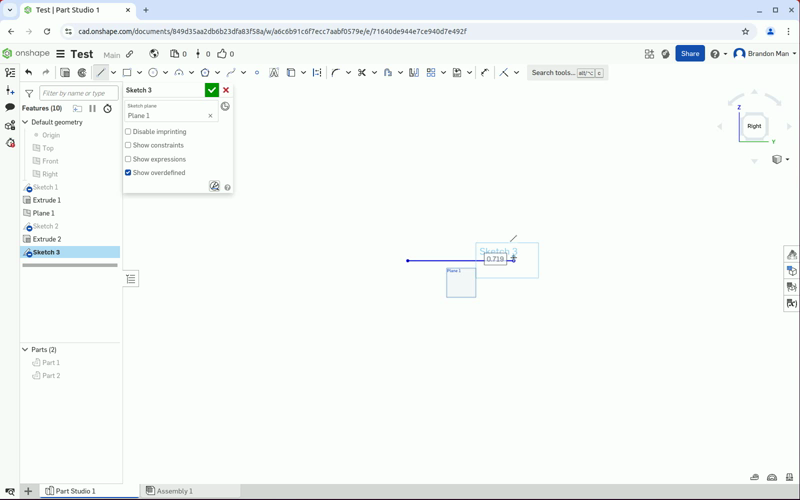
key_up(shift)
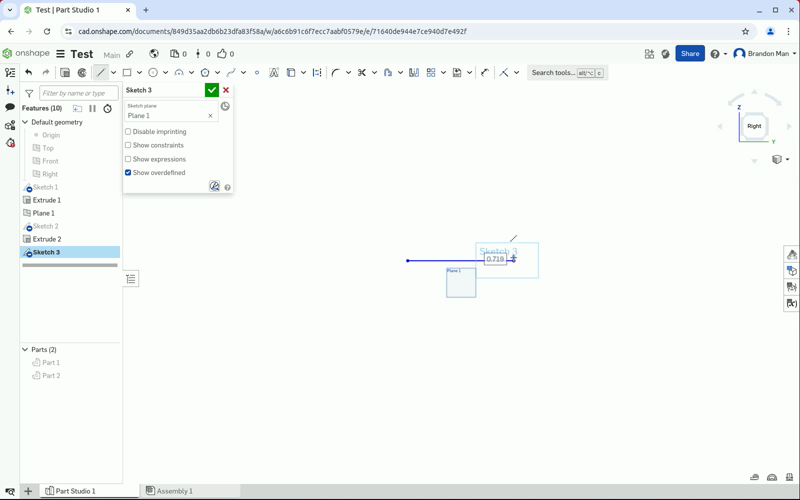
key_down(shift)
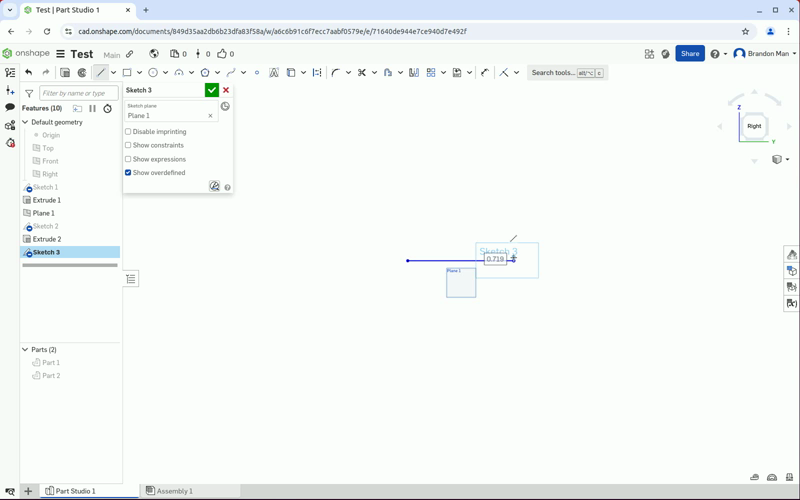
mouse_move(407, 257)
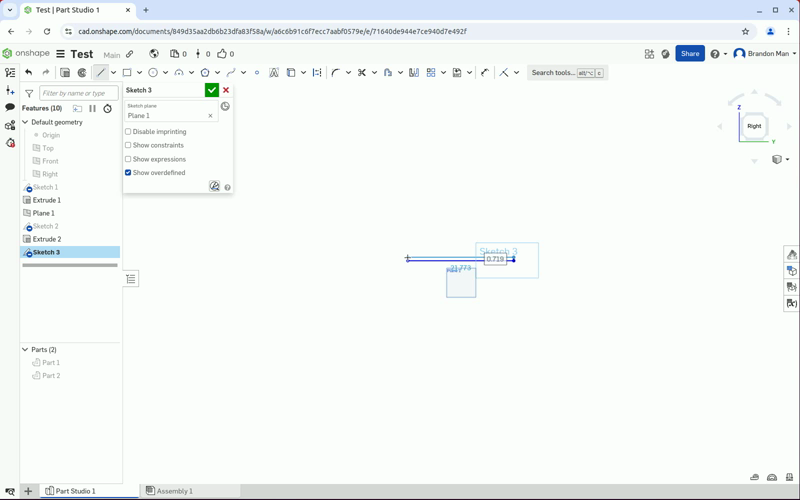
scroll(6)
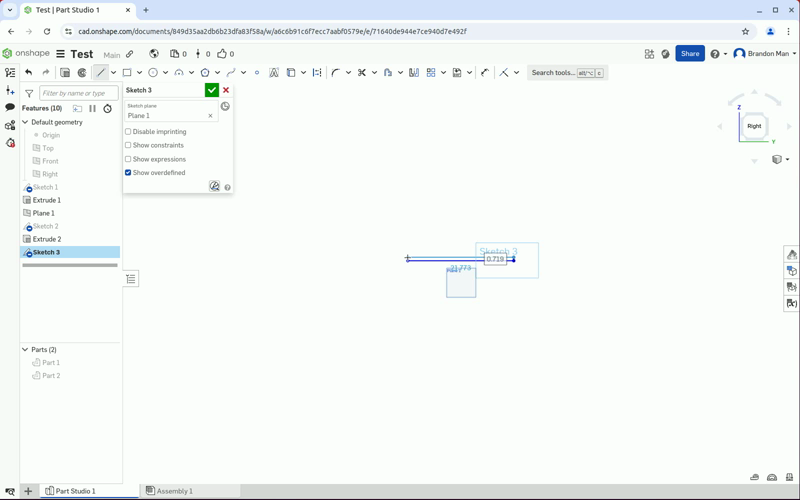
scroll(6)
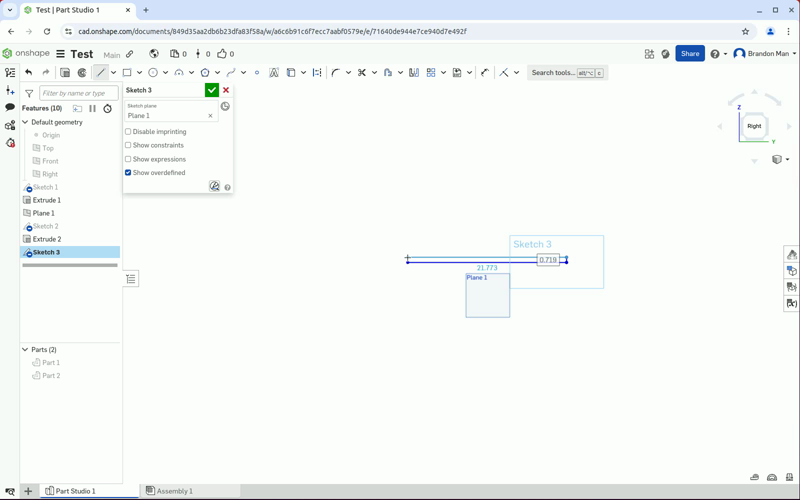
scroll(6)
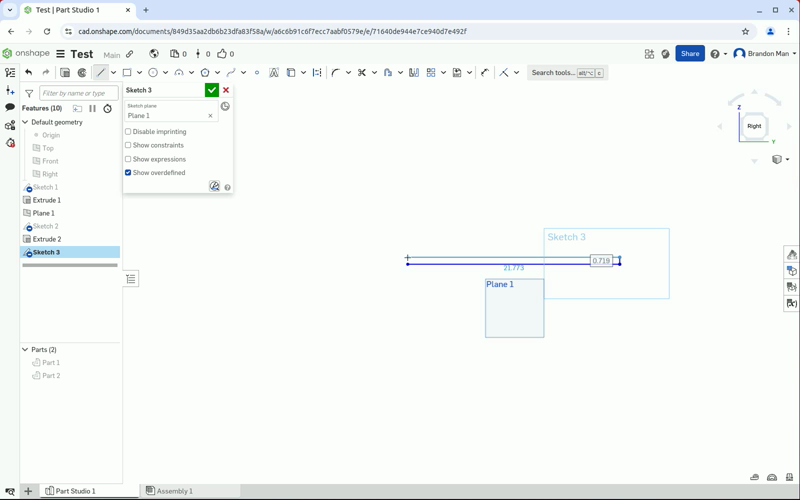
scroll(6)
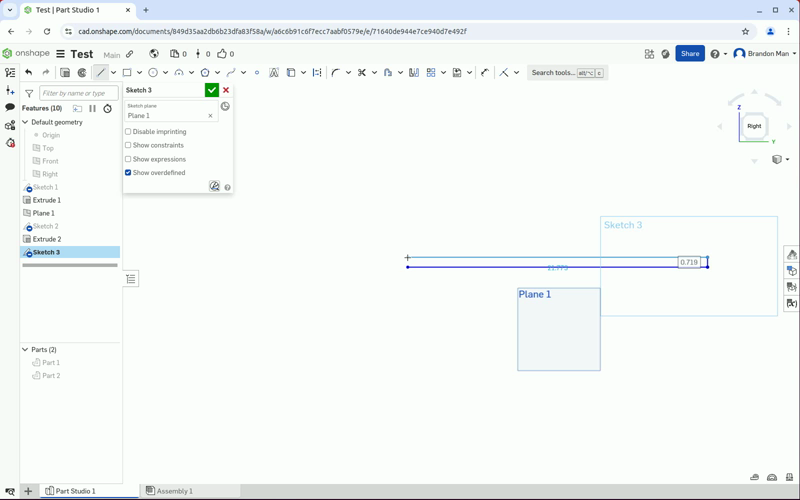
scroll(6)
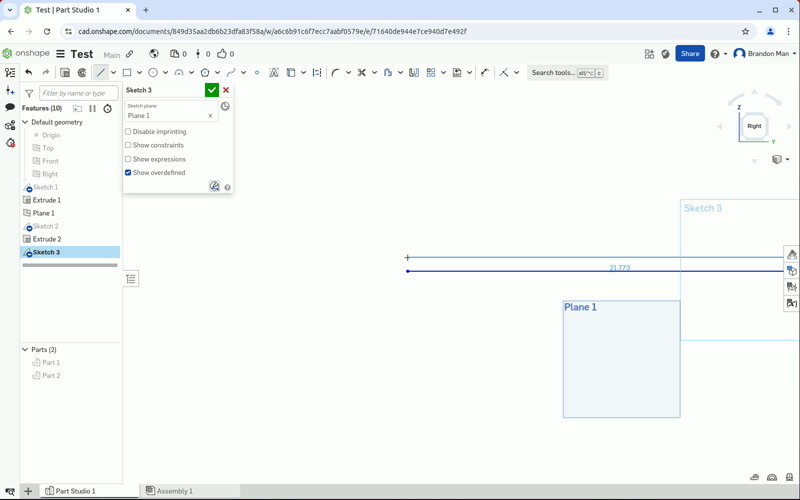
scroll(6)
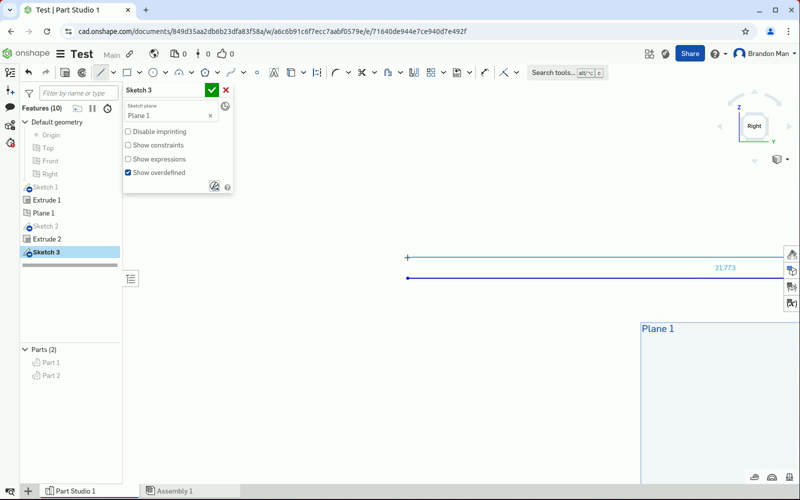
scroll(6)
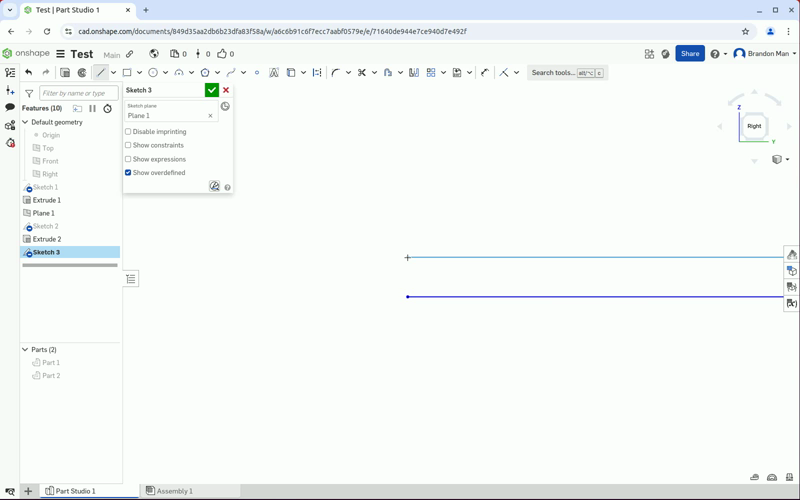
click(407, 257)
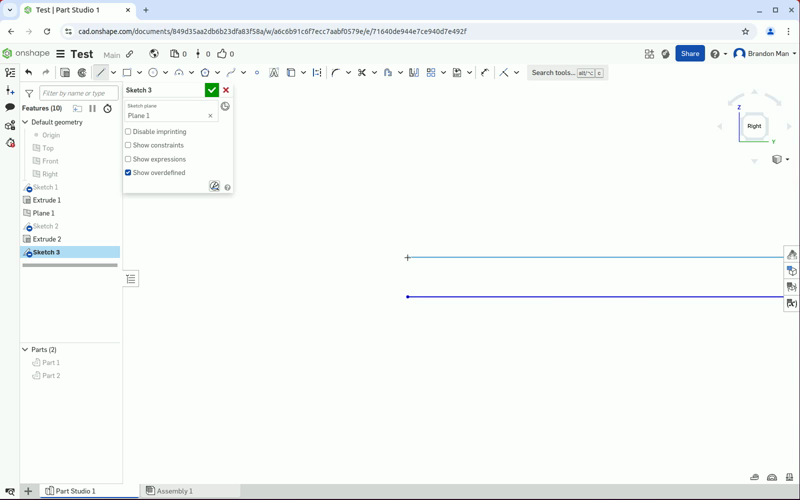
scroll(-6)
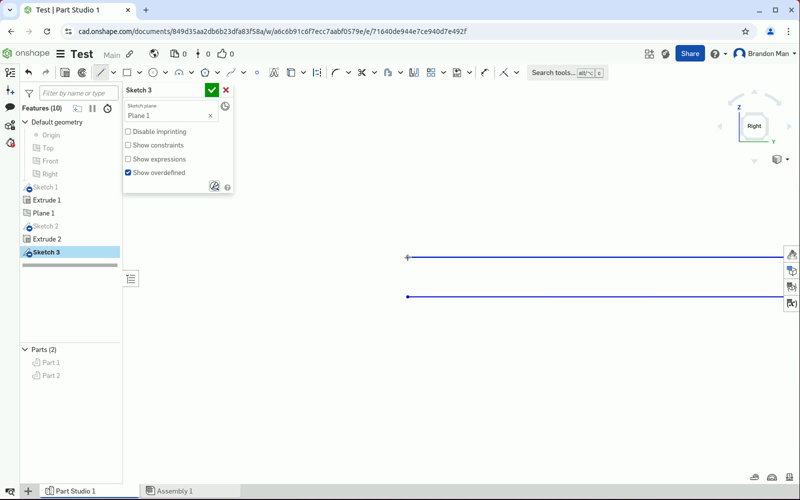
scroll(-6)
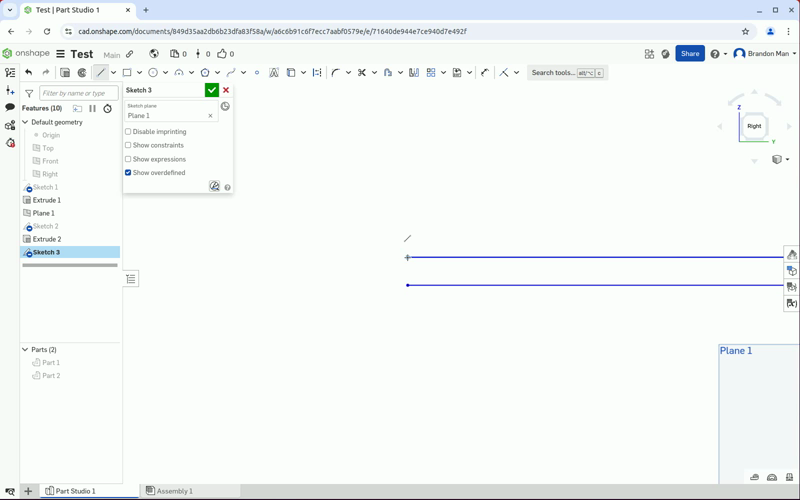
scroll(-6)
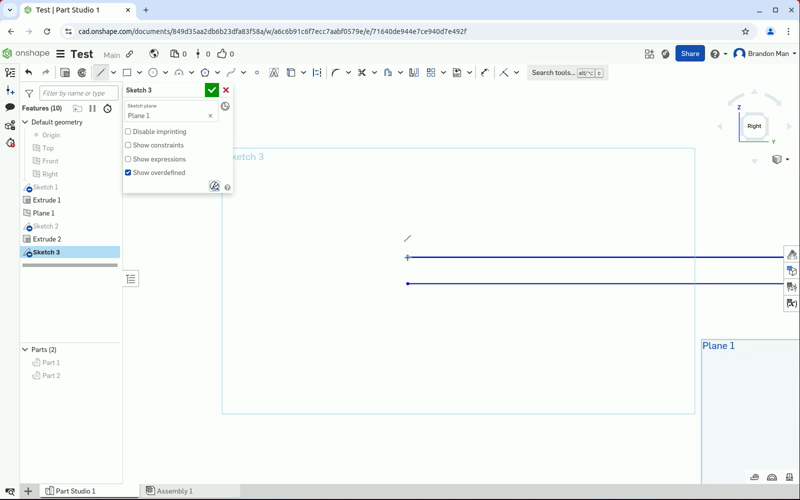
scroll(-6)
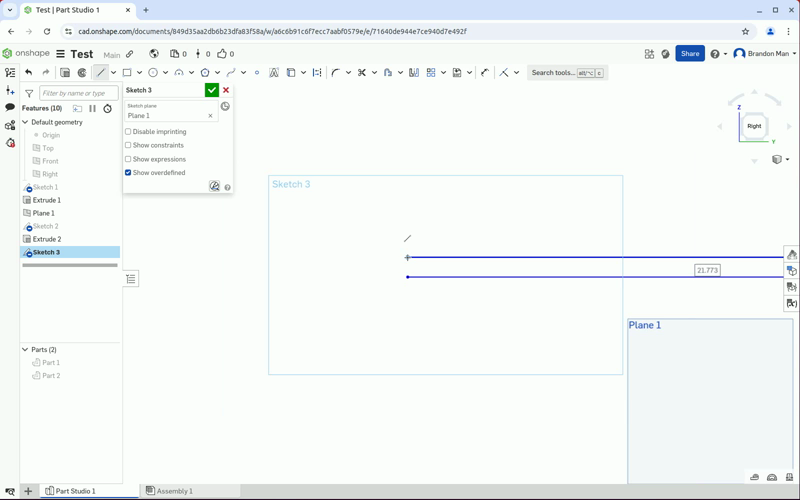
scroll(-6)
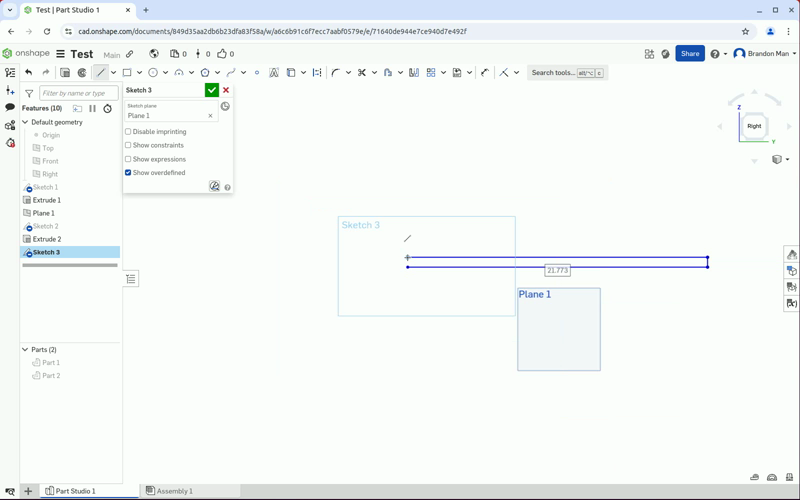
scroll(-6)
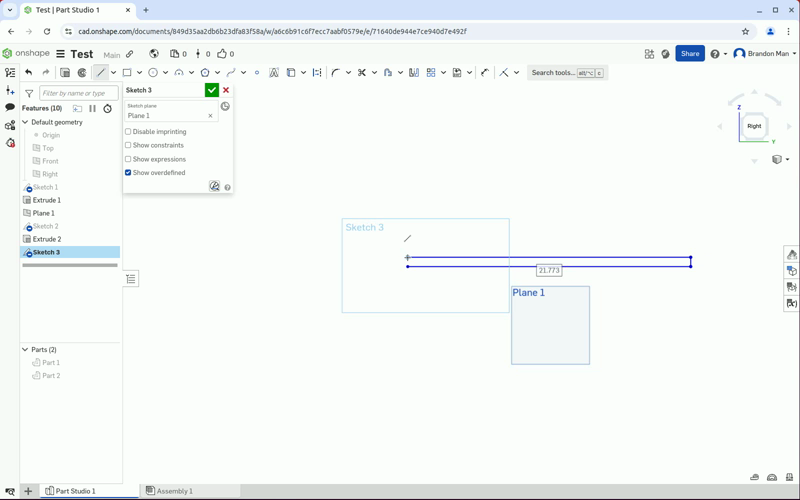
scroll(-6)
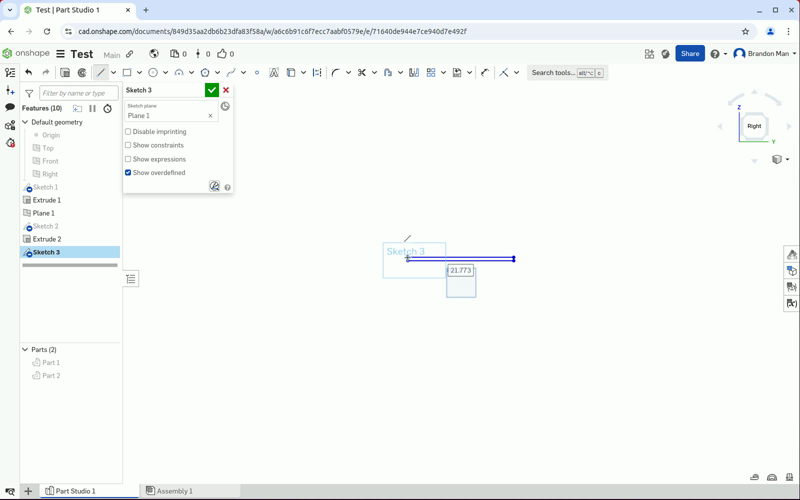
key_up(shift)
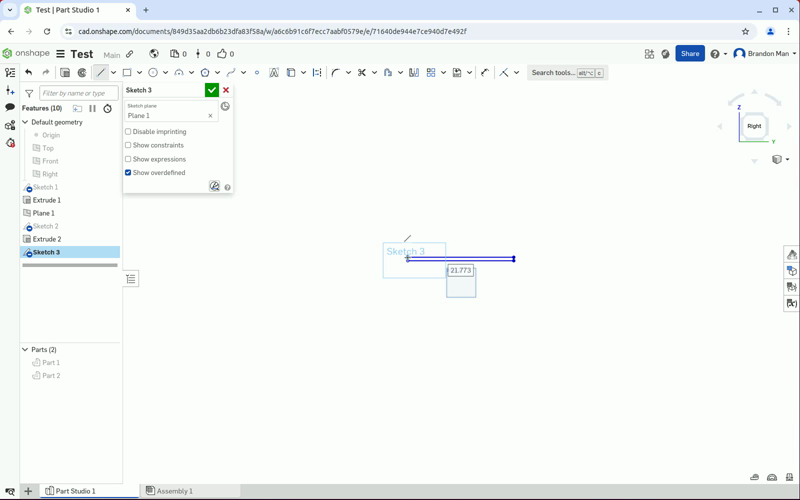
mouse_move(437, 257)
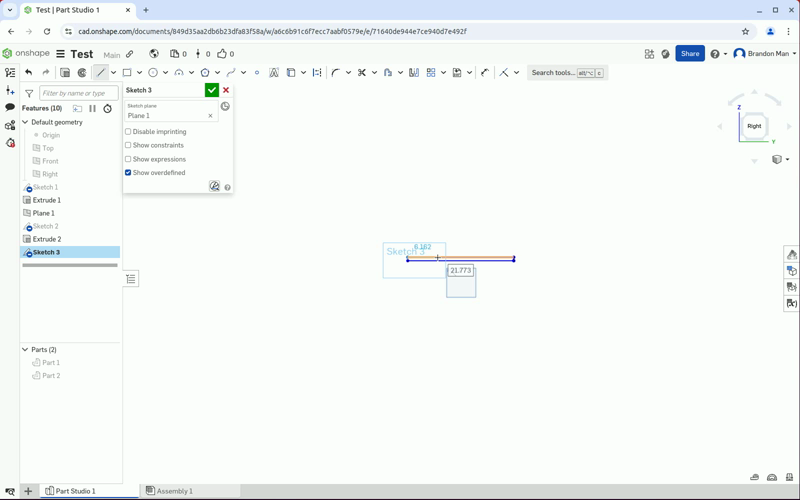
key_down(shift)
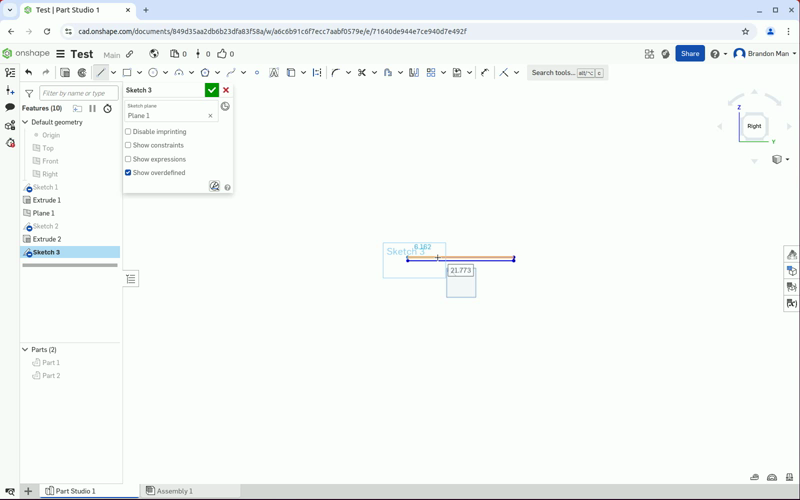
mouse_move(407, 260)
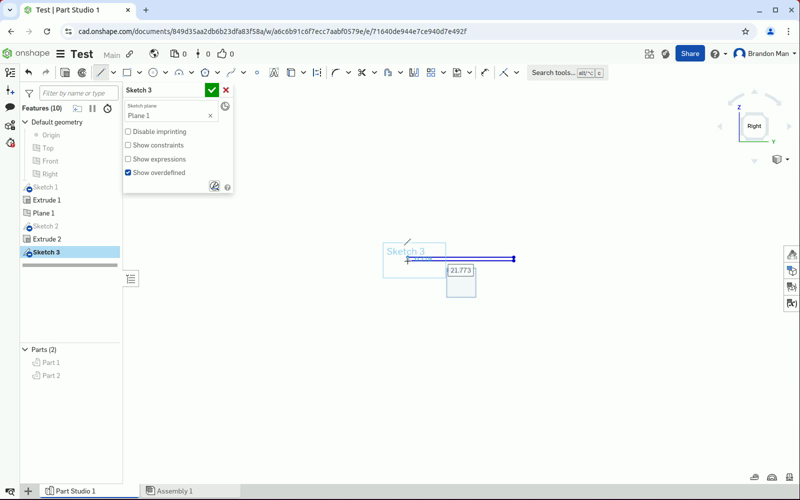
scroll(6)
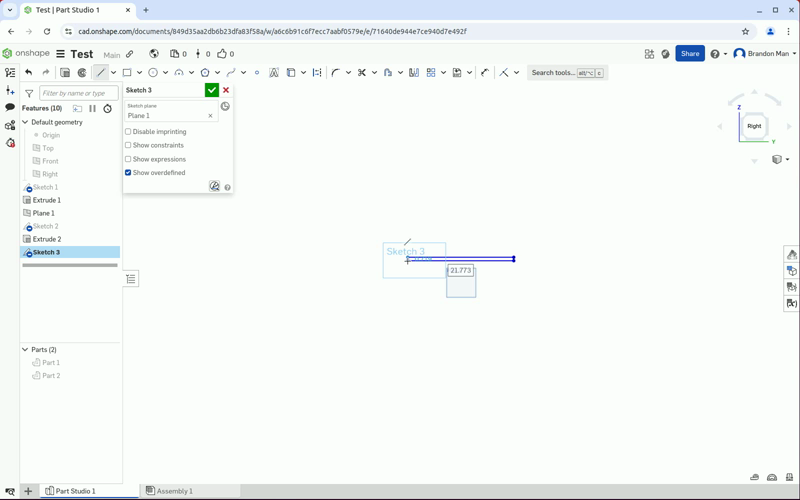
scroll(6)
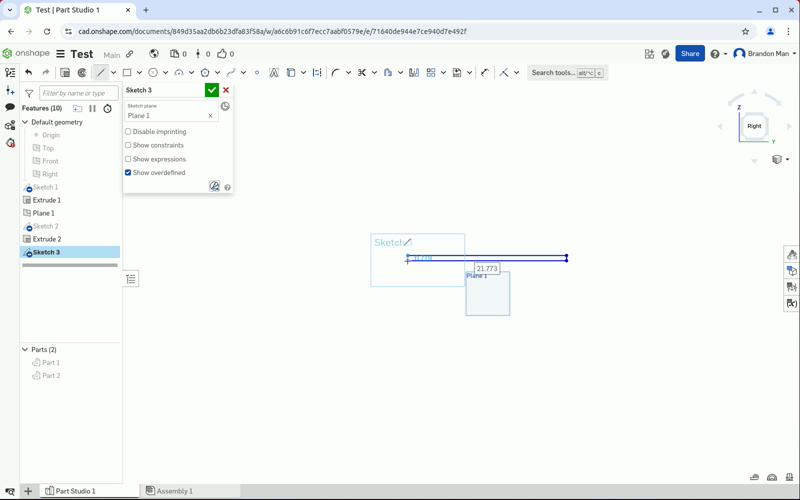
scroll(6)
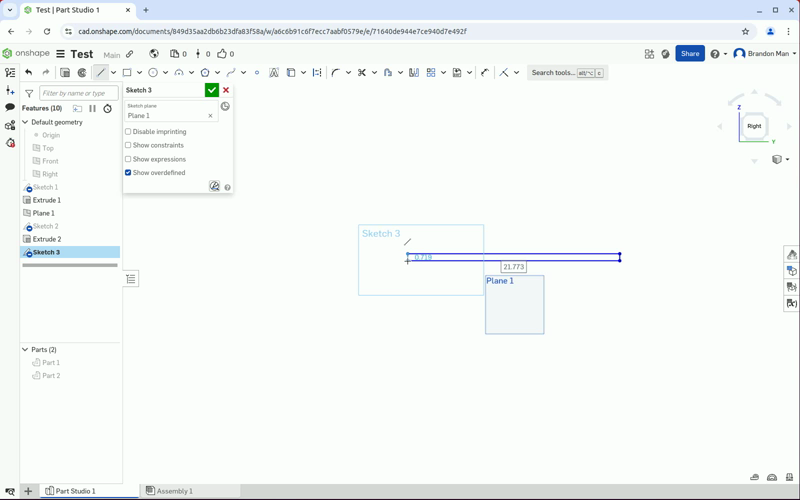
scroll(6)
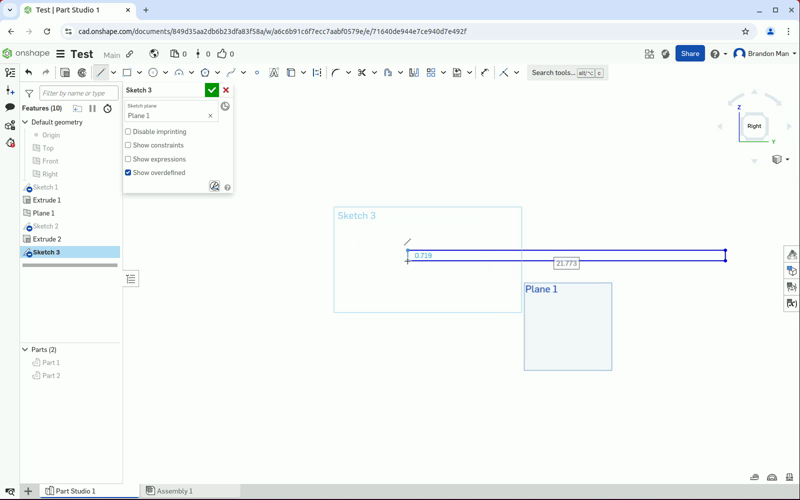
scroll(6)
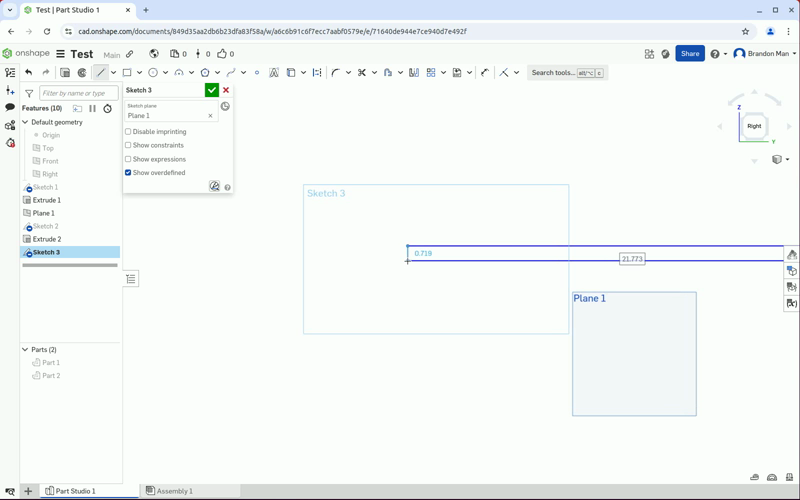
scroll(6)
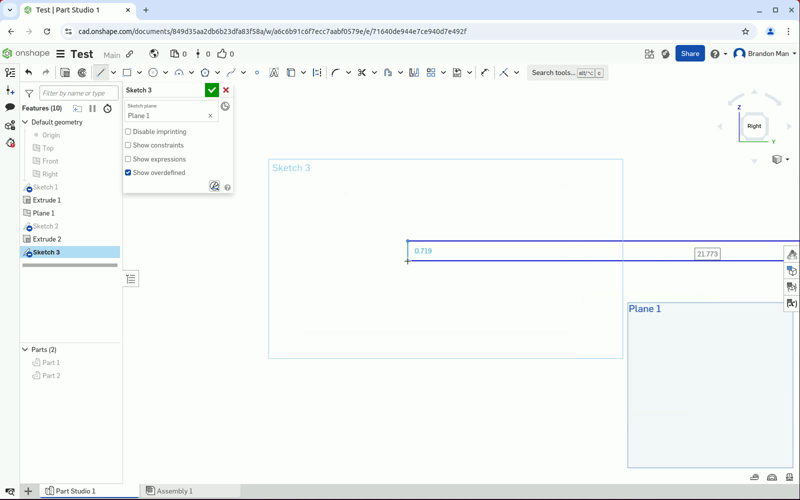
scroll(6)
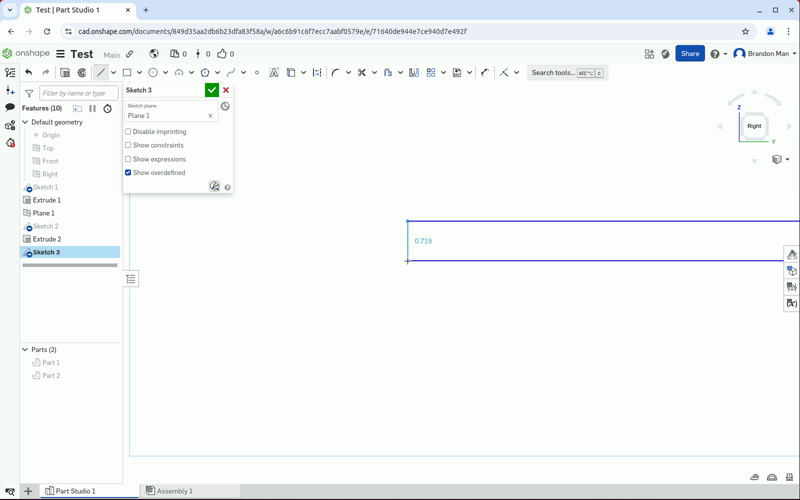
key_up(shift)
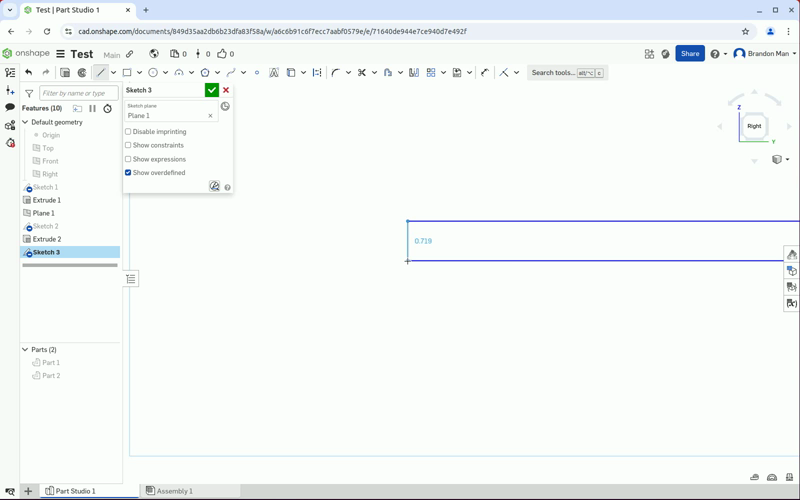
click(407, 260)
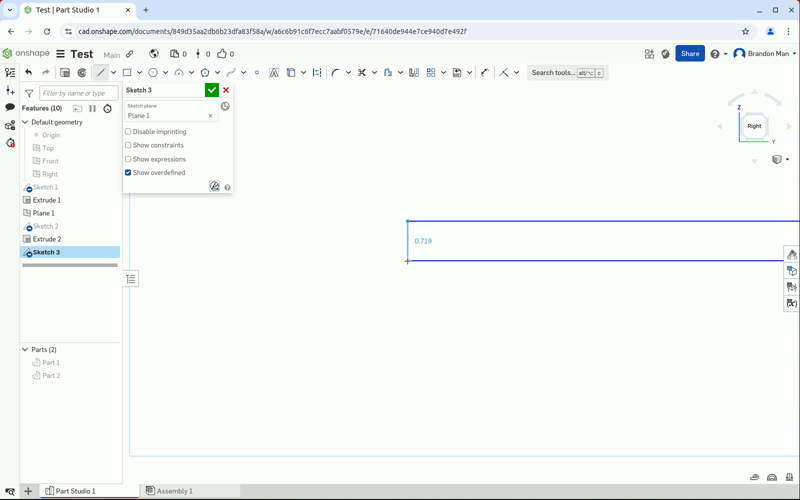
scroll(-6)
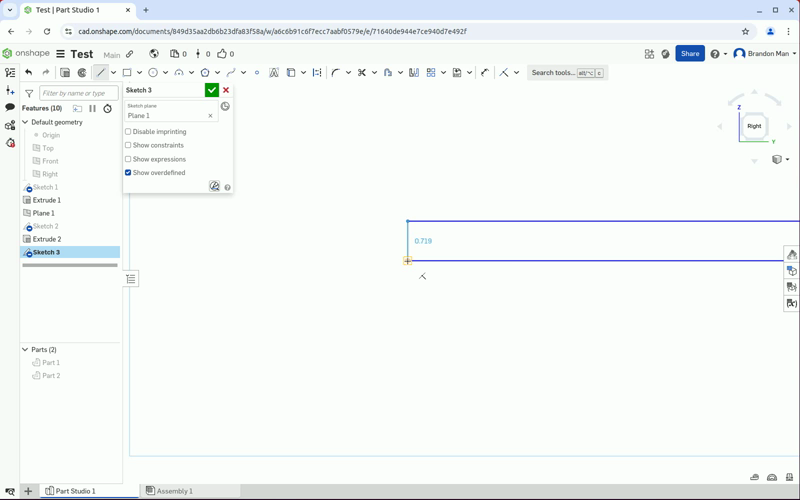
scroll(-6)
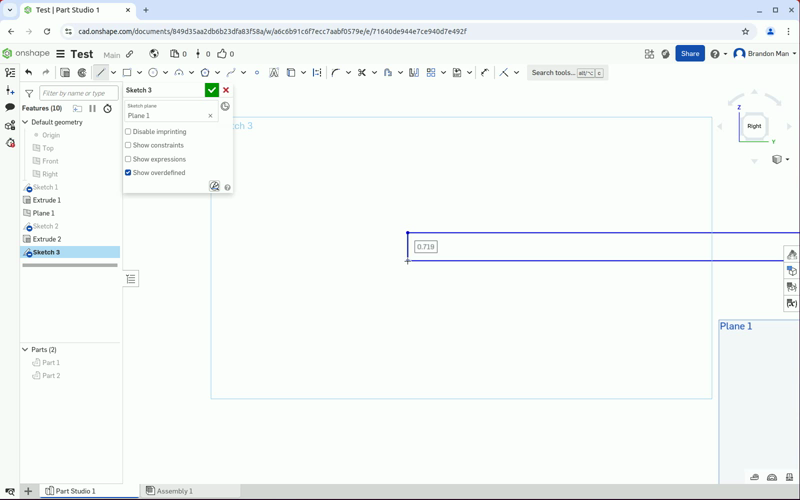
scroll(-6)
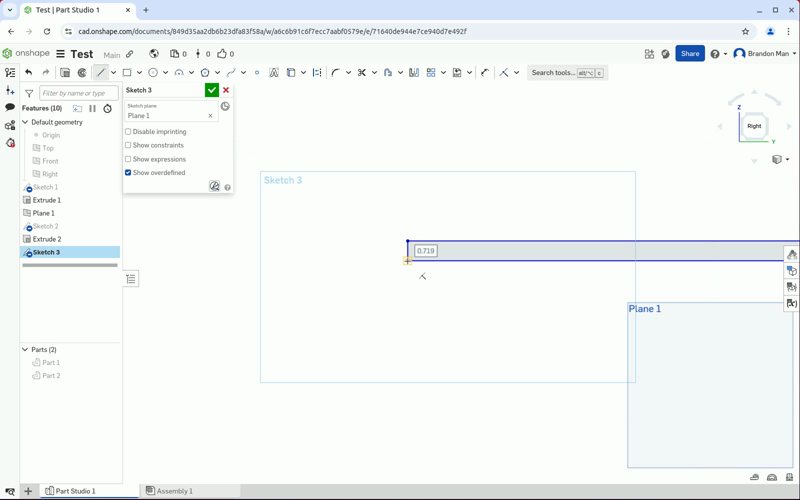
scroll(-6)
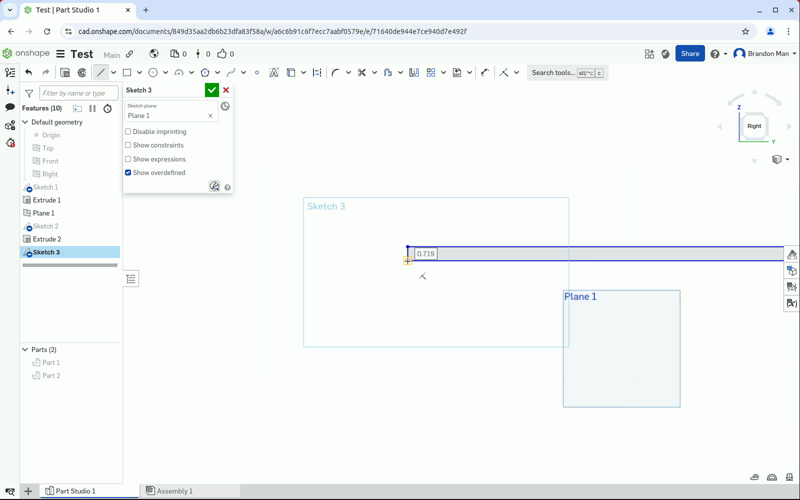
scroll(-6)
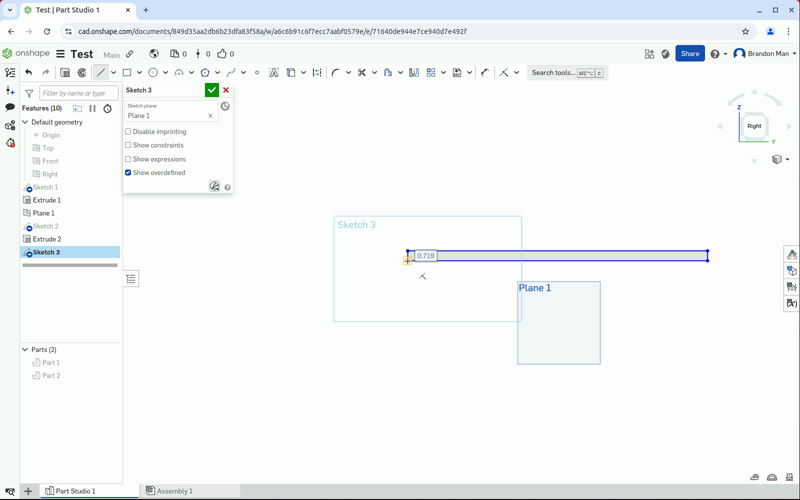
scroll(-6)
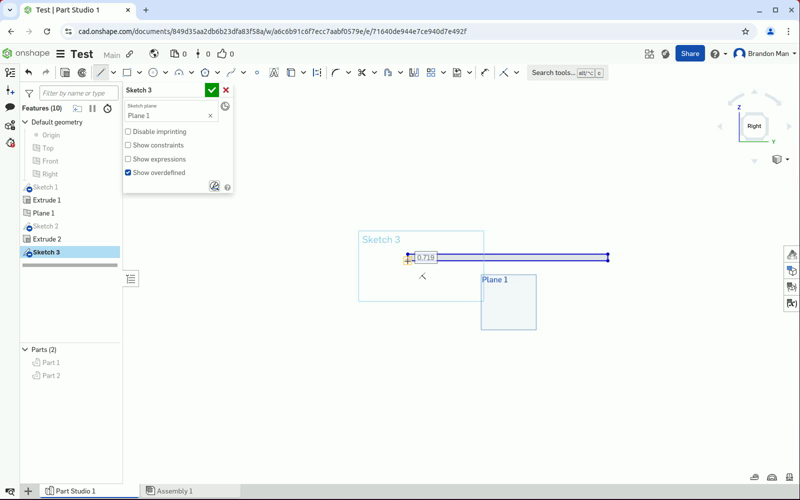
scroll(-6)
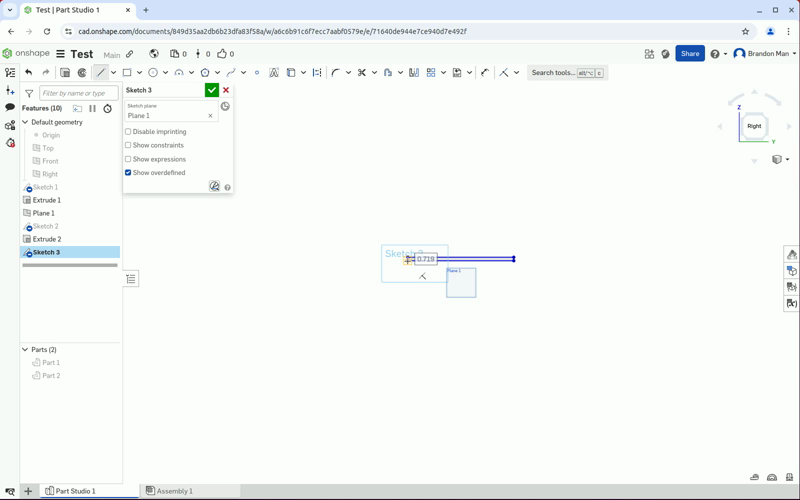
key(esc)
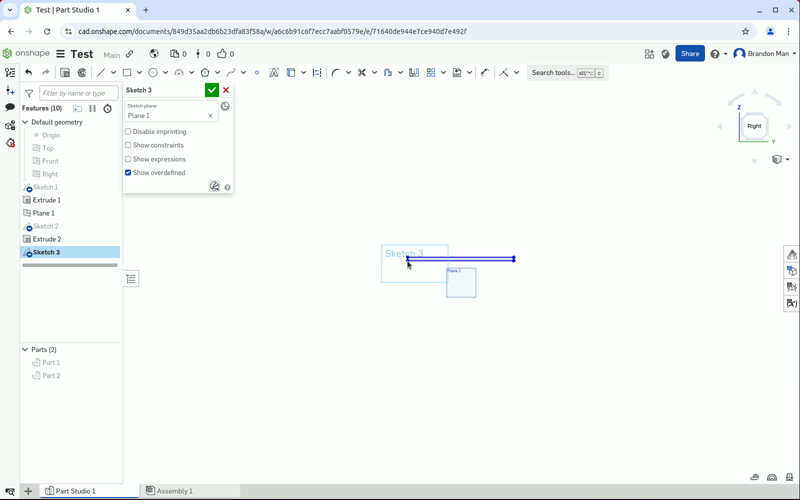
mouse_move(409, 258)
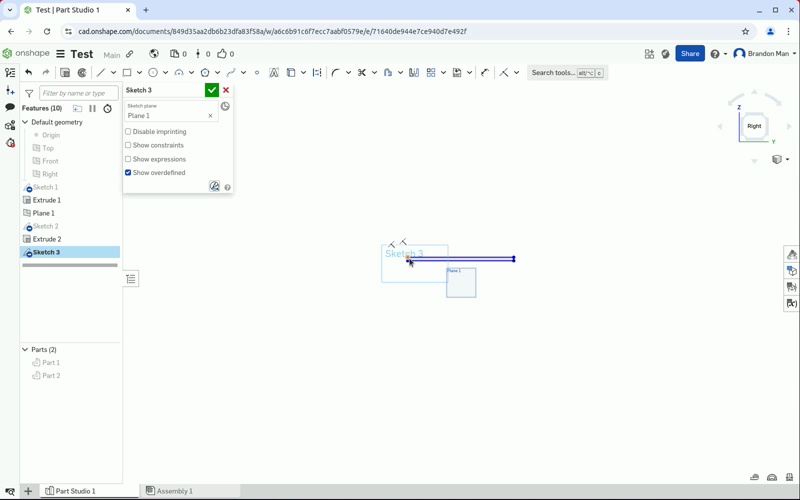
scroll(6)
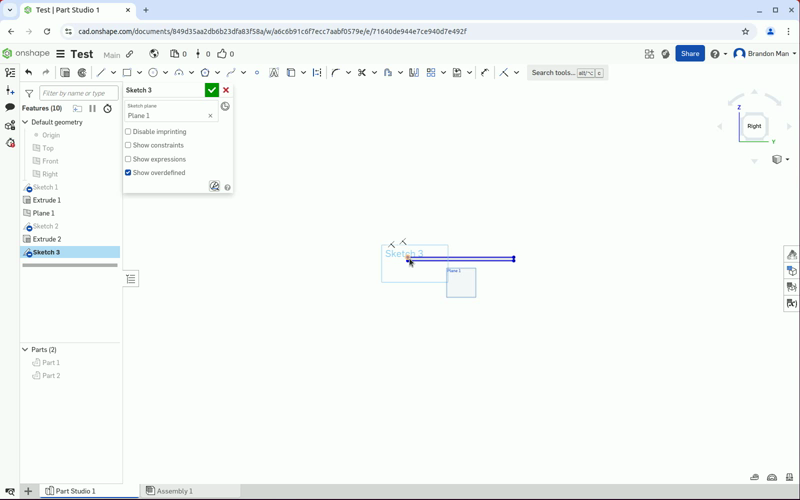
scroll(6)
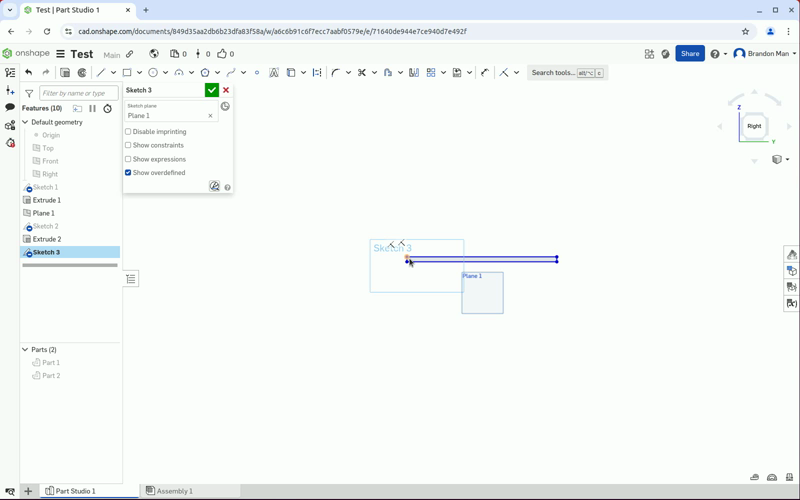
scroll(6)
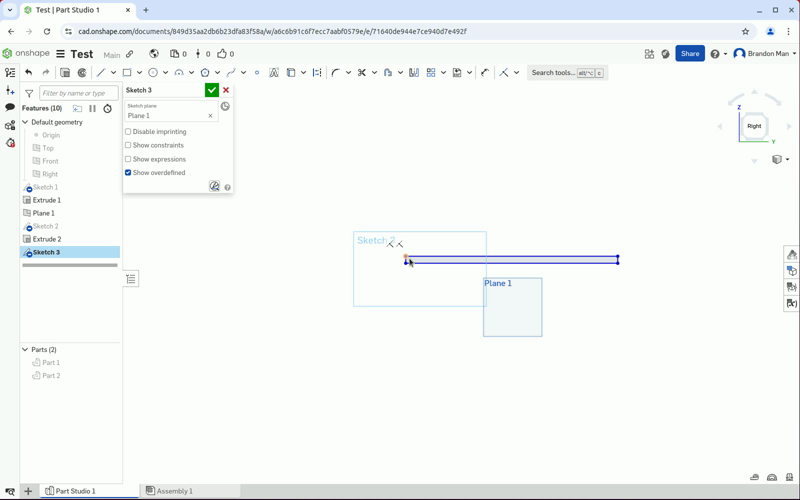
scroll(6)
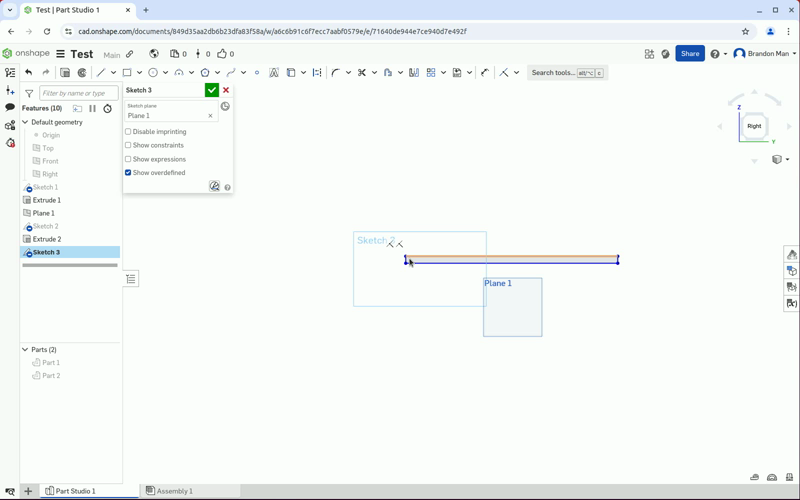
scroll(6)
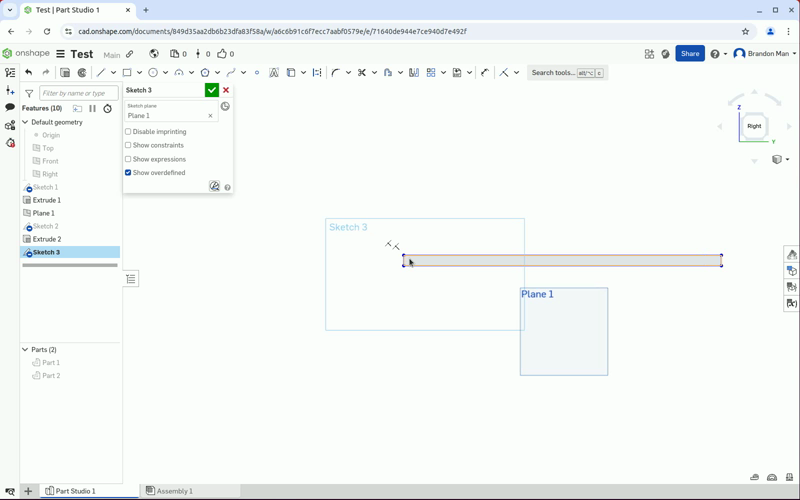
scroll(6)
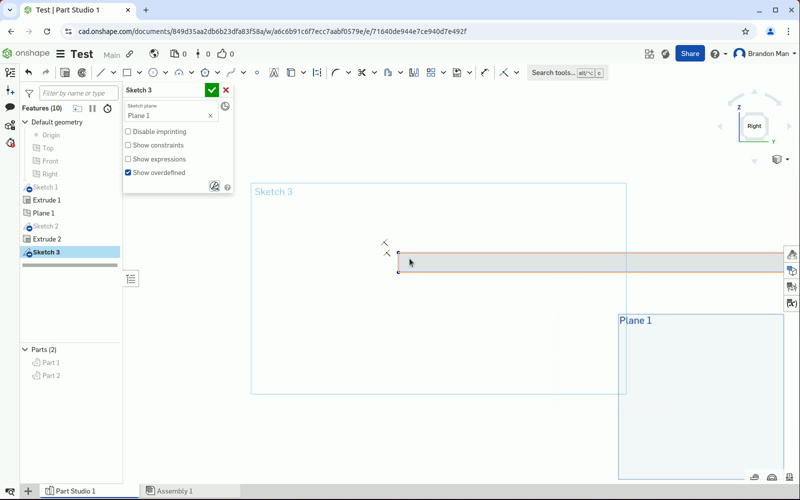
scroll(6)
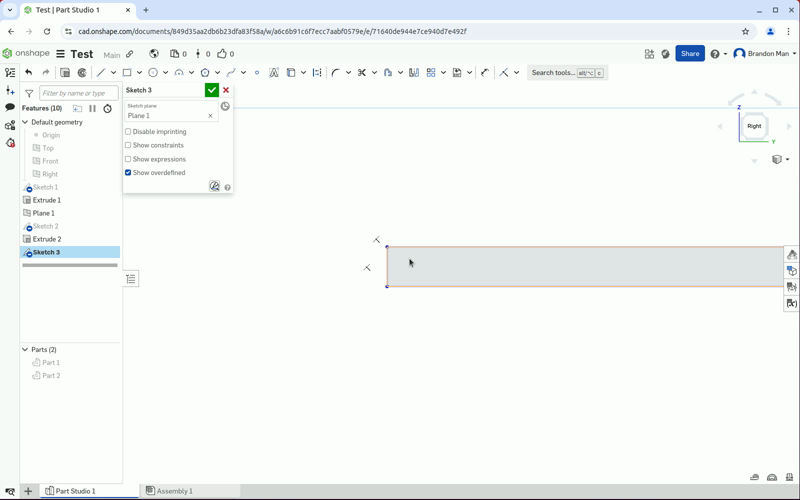
click(409, 258)
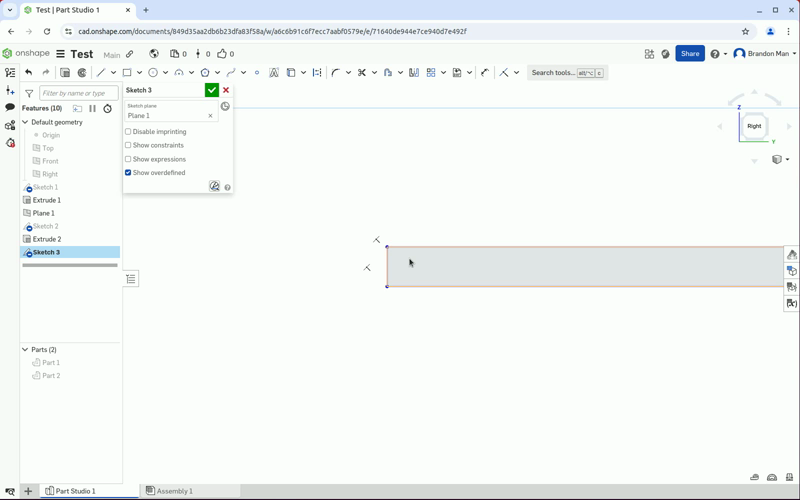
scroll(-6)
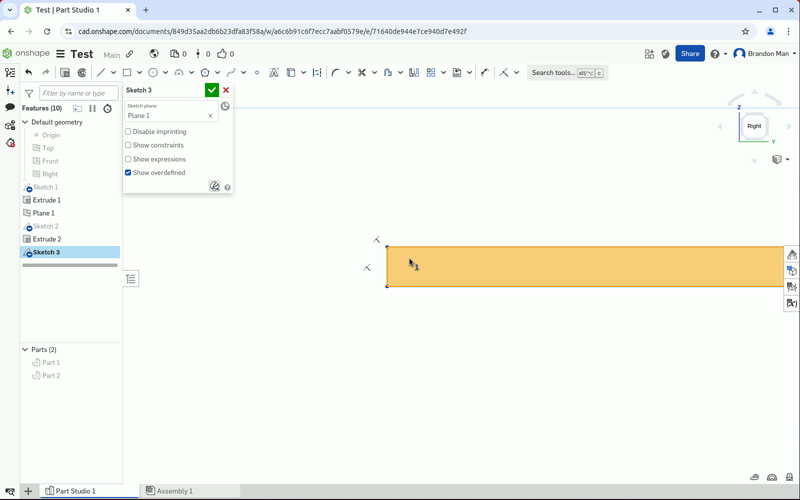
scroll(-6)
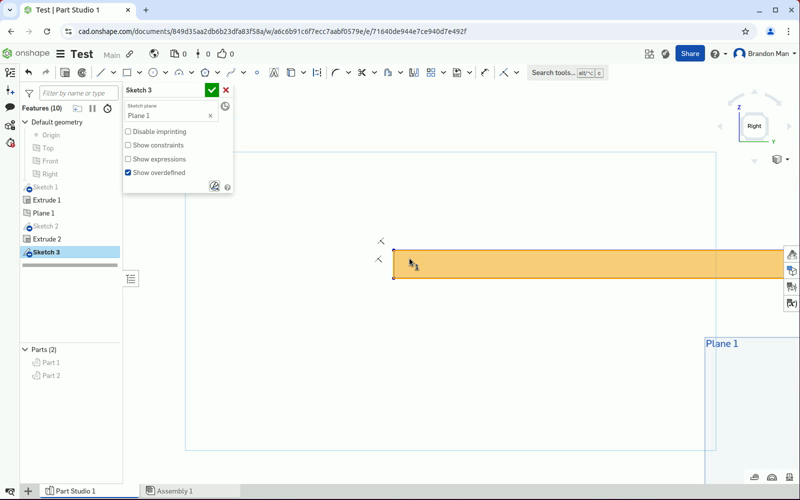
scroll(-6)
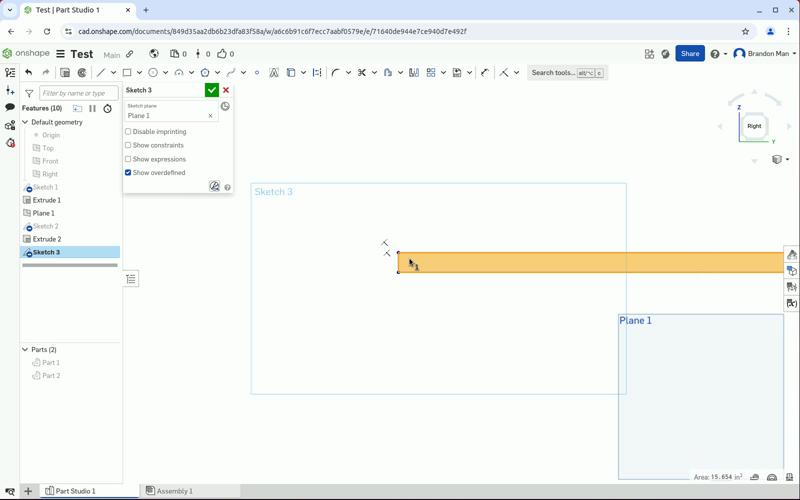
scroll(-6)
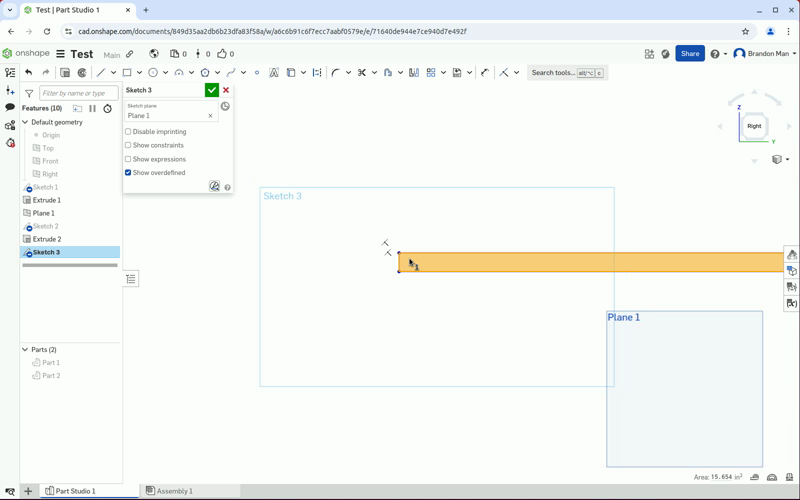
scroll(-6)
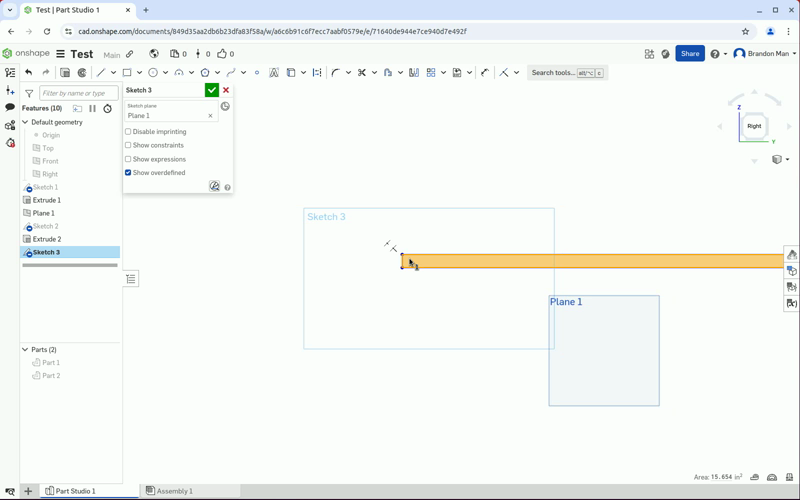
scroll(-6)
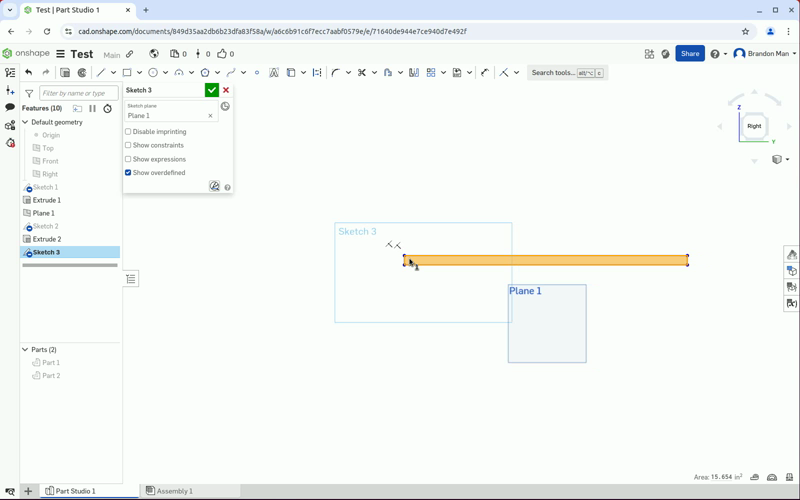
scroll(-6)
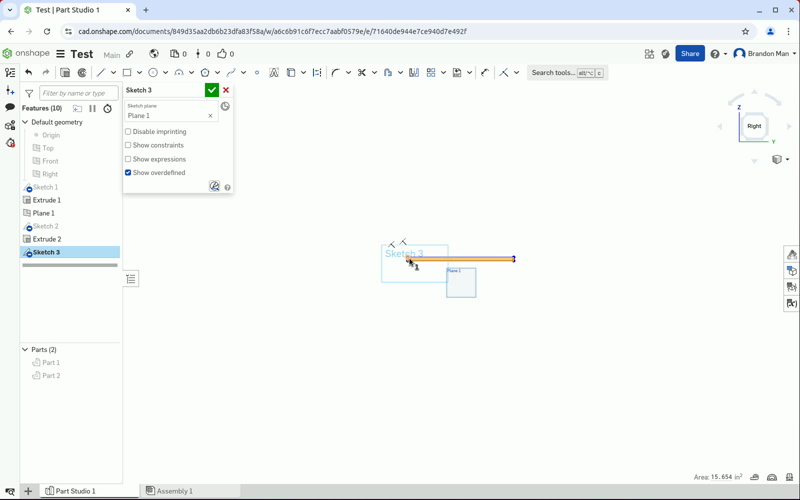
mouse_move(73, 352)
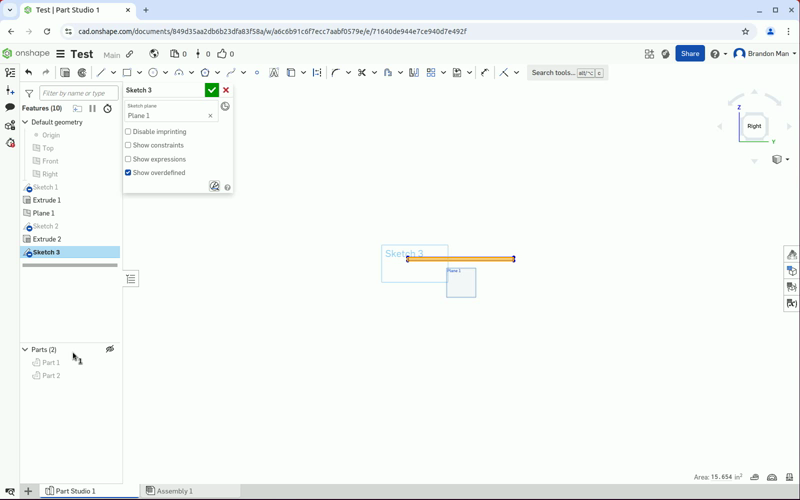
key(shift+y)
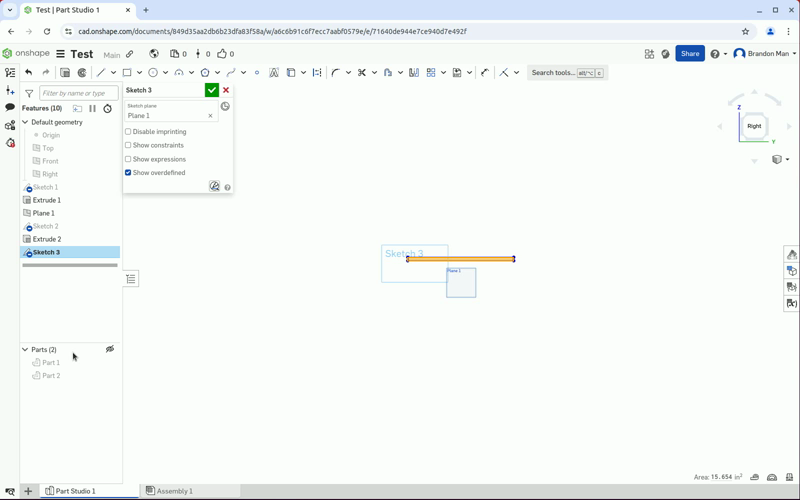
key(shift+e)
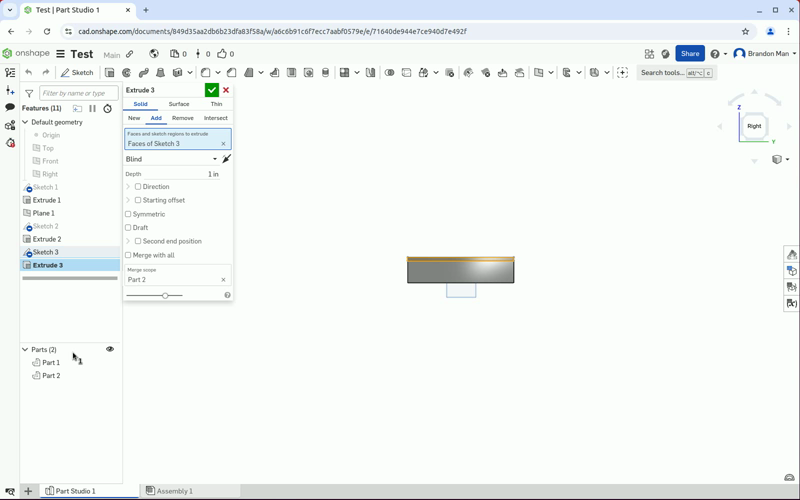
mouse_move(143, 106)
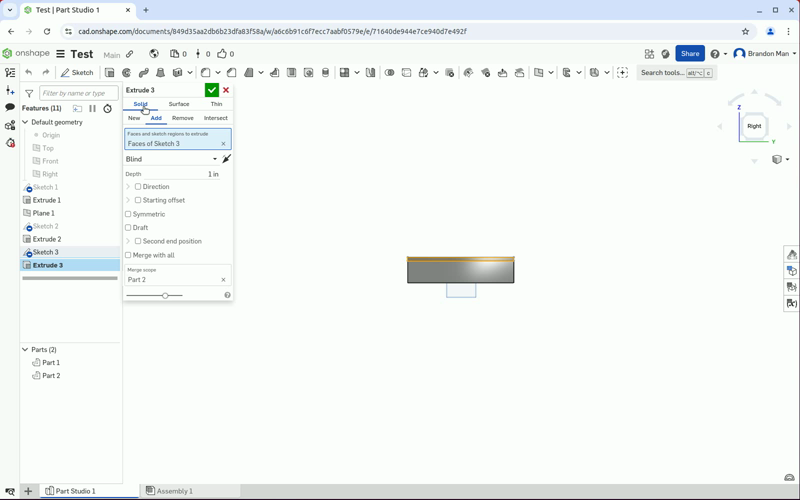
click(143, 106)
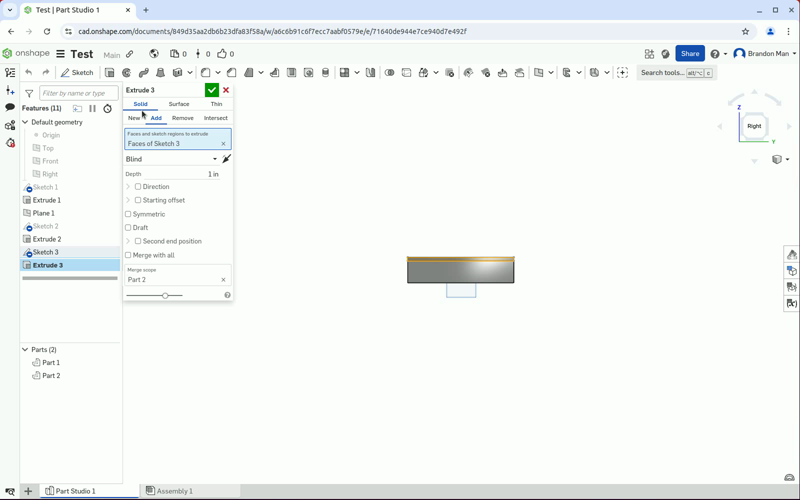
mouse_move(137, 120)
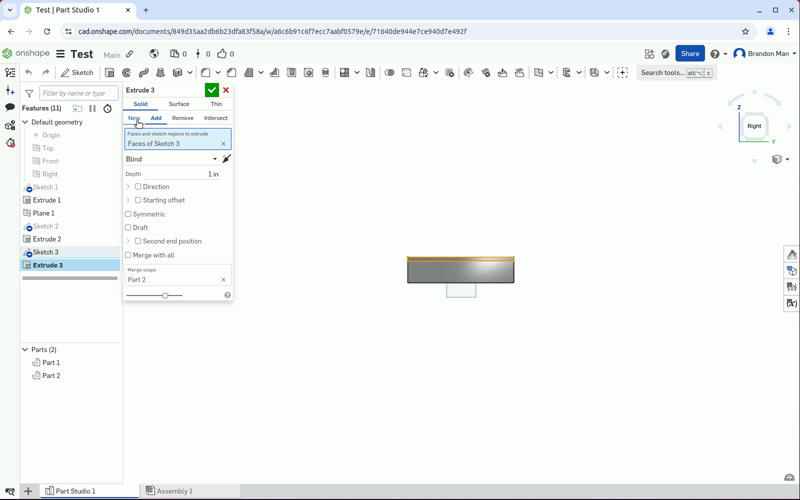
click(137, 120)
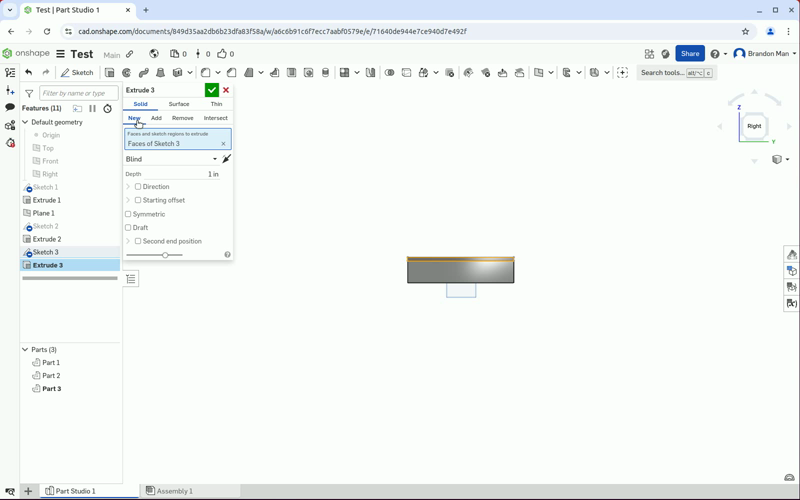
key(tab, 4)
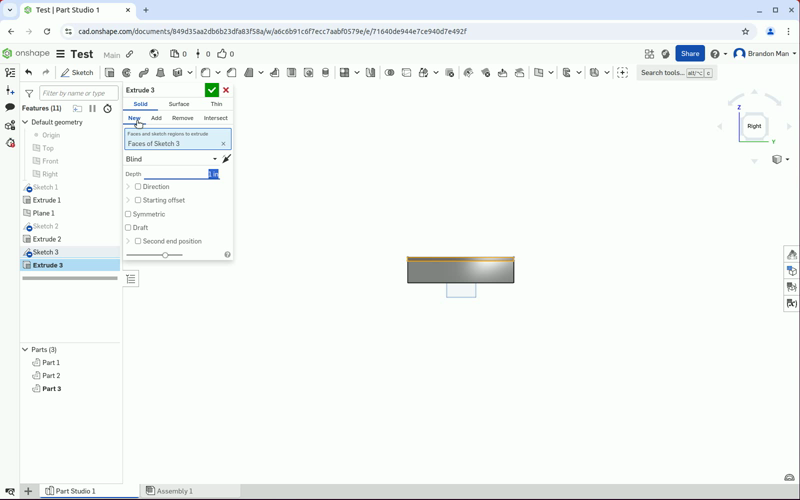
text(0.722)
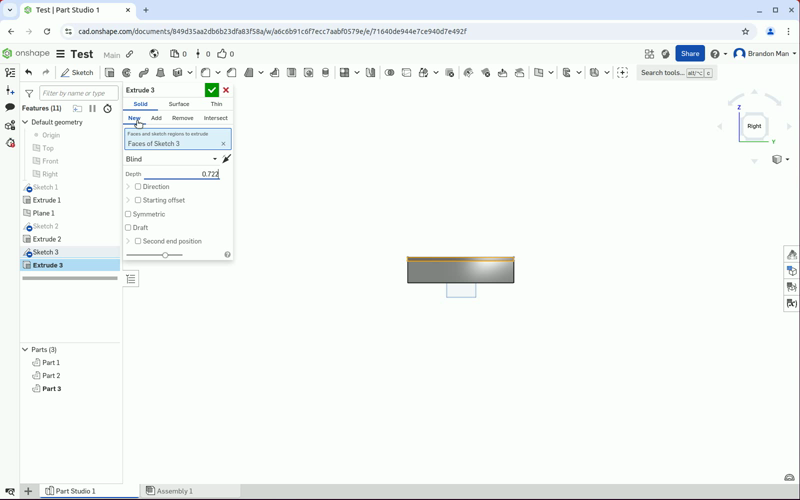
key(enter)
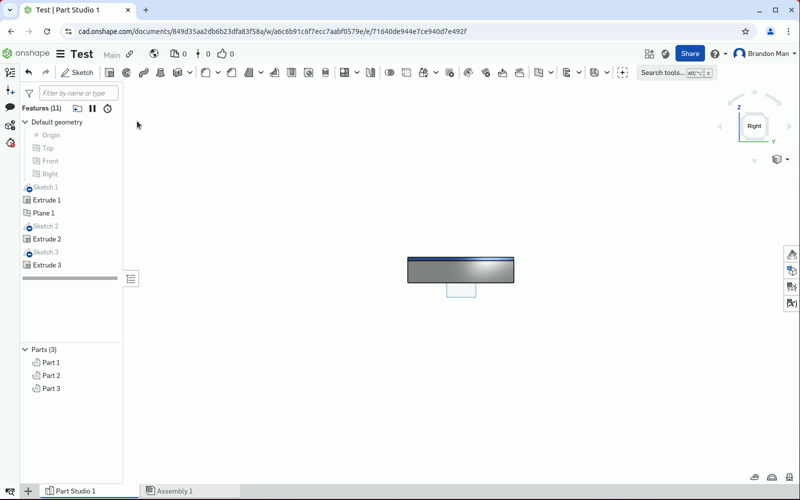
key(shift+h)
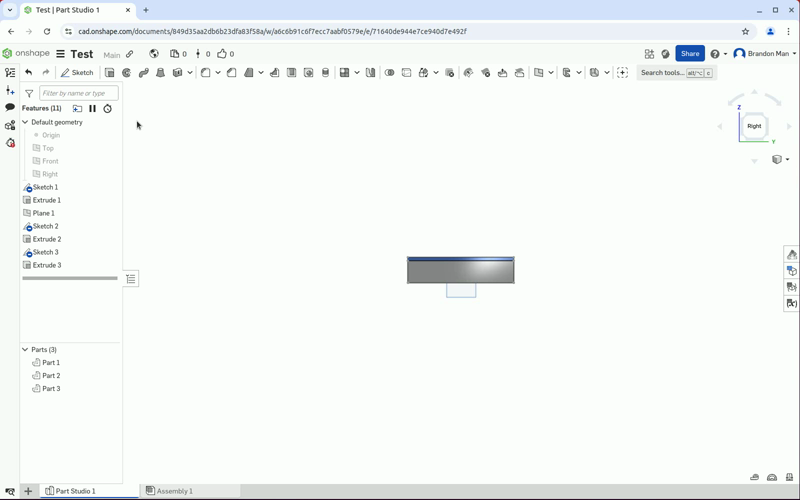
key(shift+h)
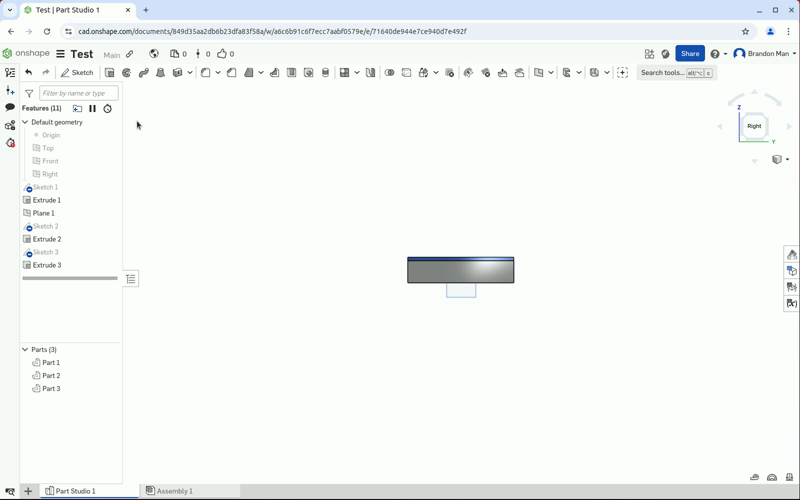
mouse_move(73, 189)
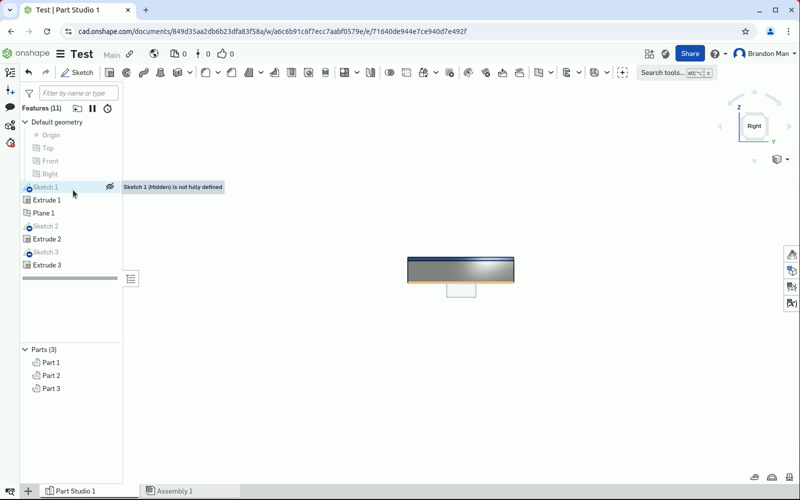
click(73, 189)
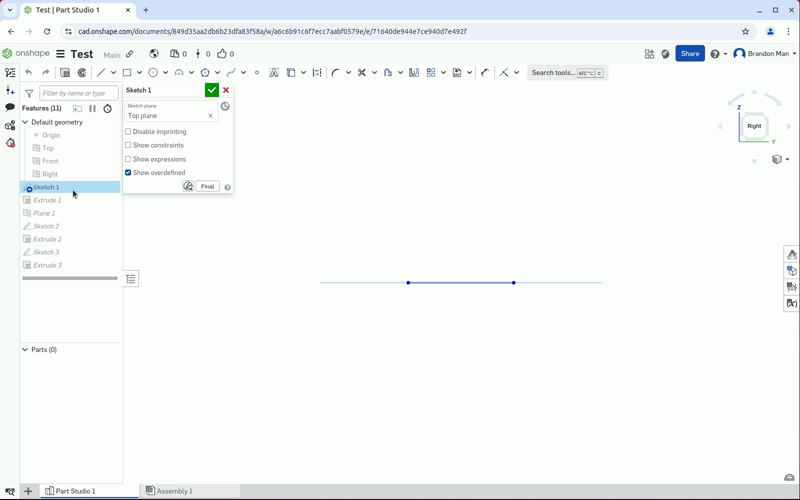
mouse_move(229, 92)
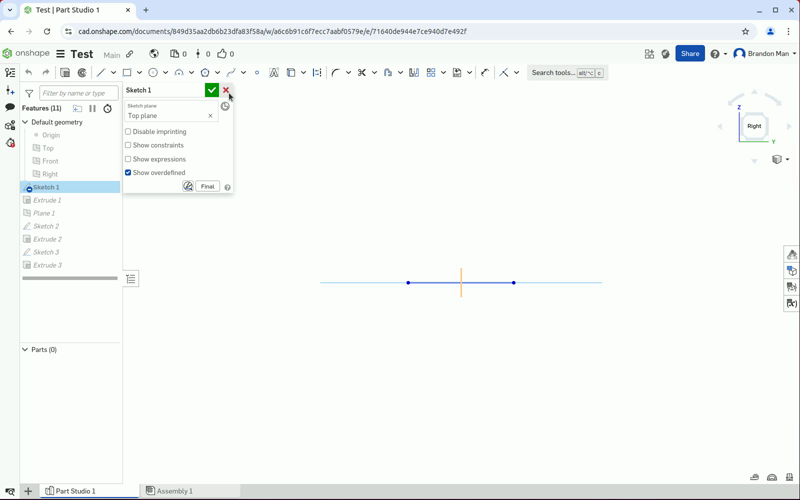
click(229, 92)
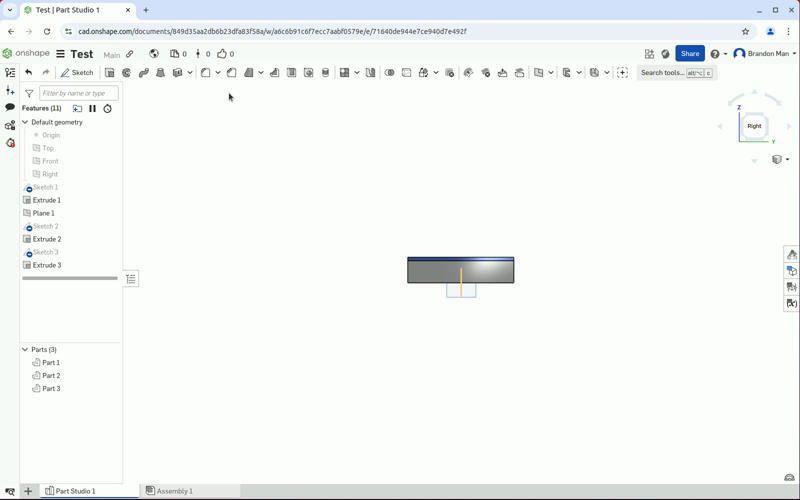
mouse_move(73, 352)
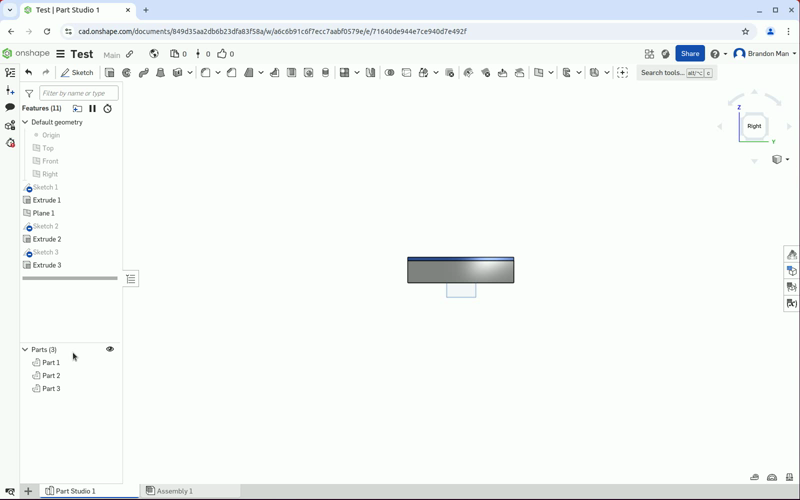
key(y)
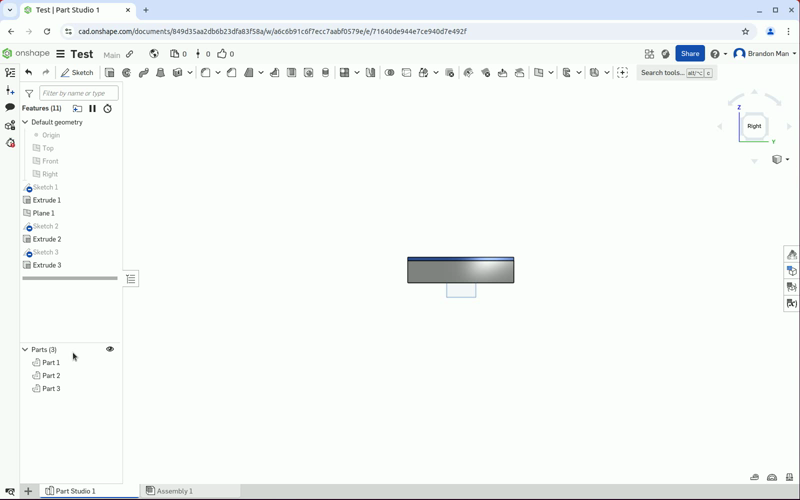
key(shift+p)
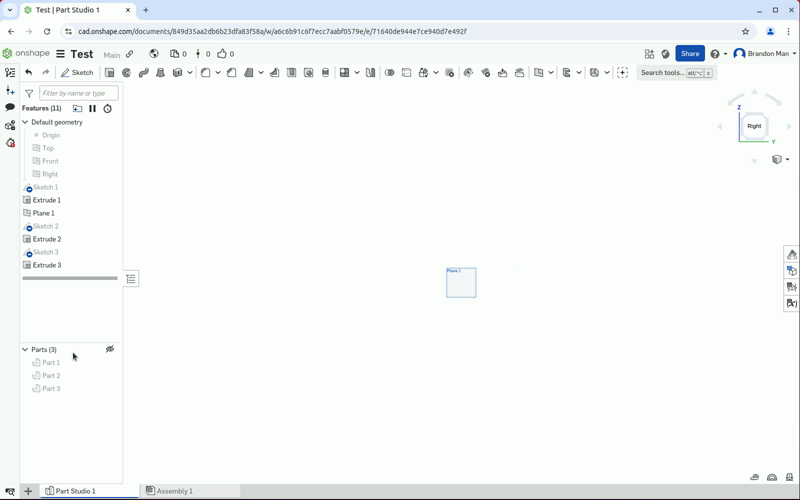
key(space)
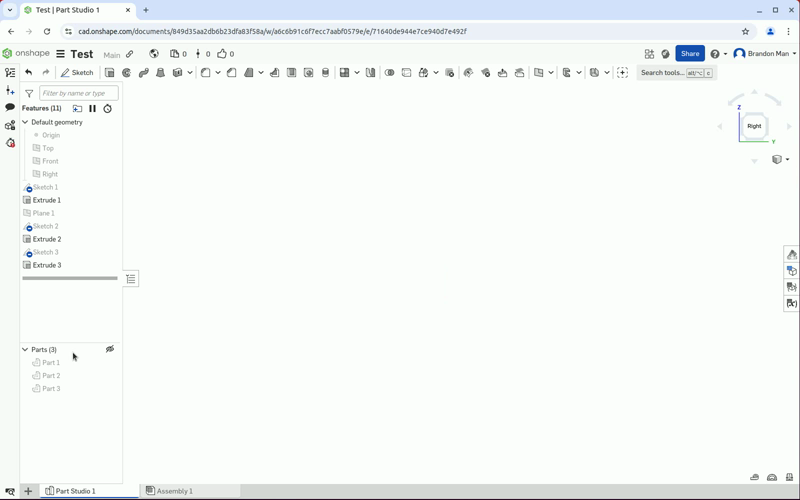
key_down(shift)
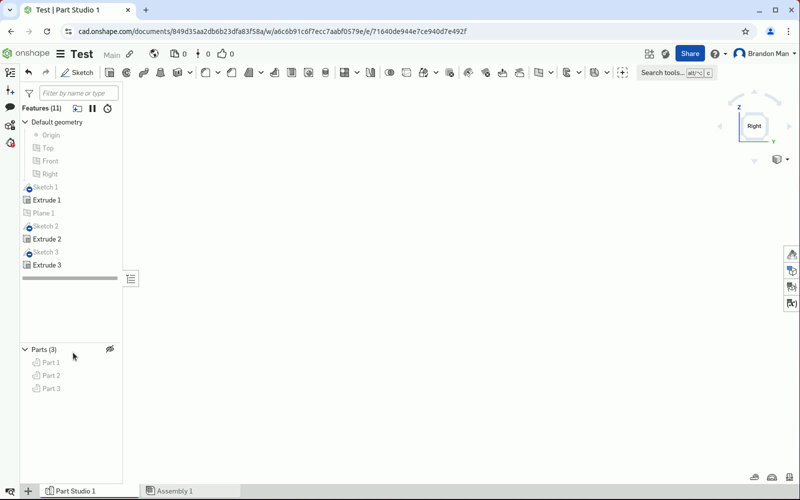
key(right)
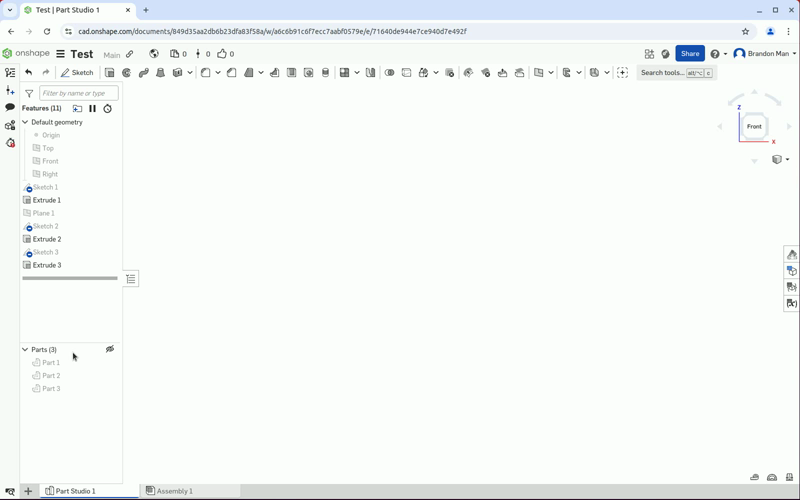
key_up(shift)
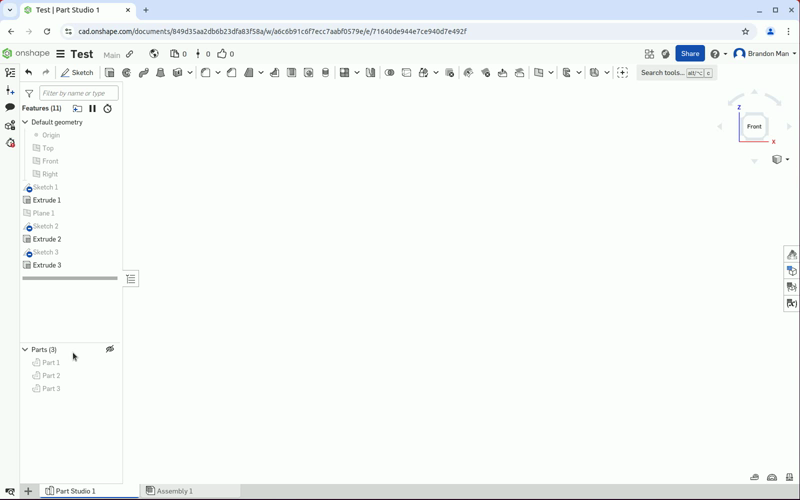
mouse_move(73, 352)
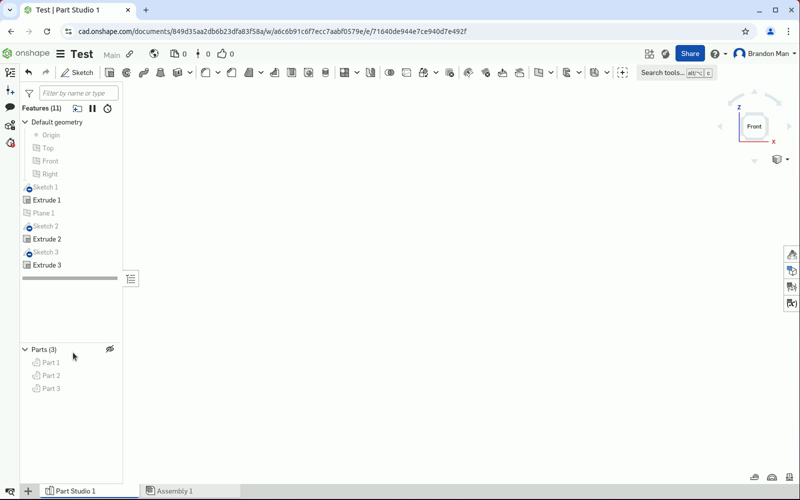
key(shift+y)
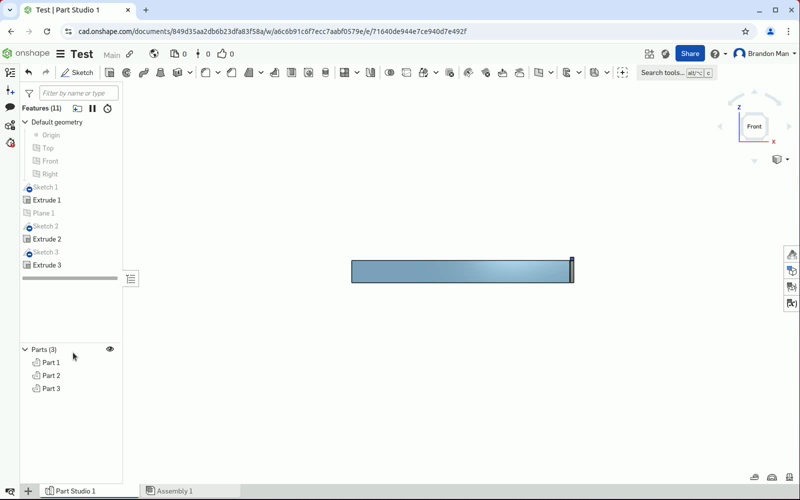
mouse_move(541, 75)
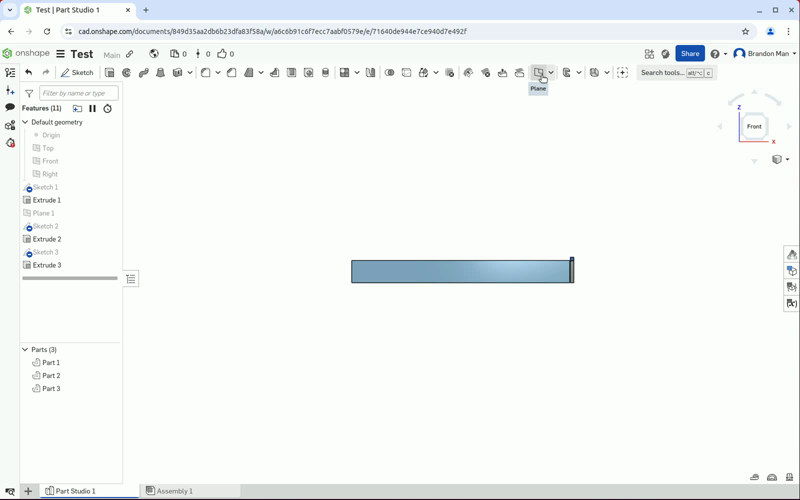
click(541, 75)
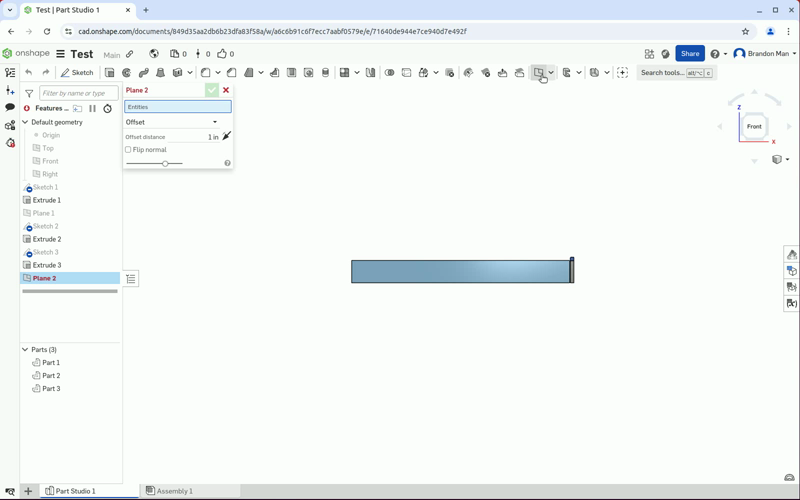
mouse_move(73, 163)
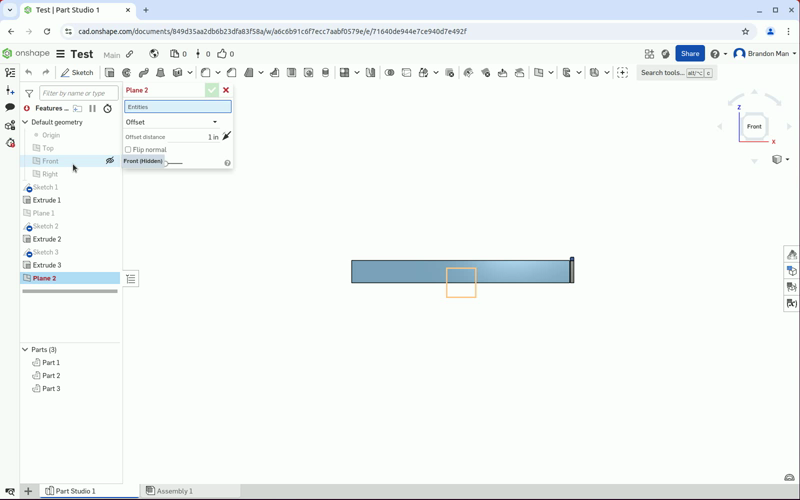
click(73, 163)
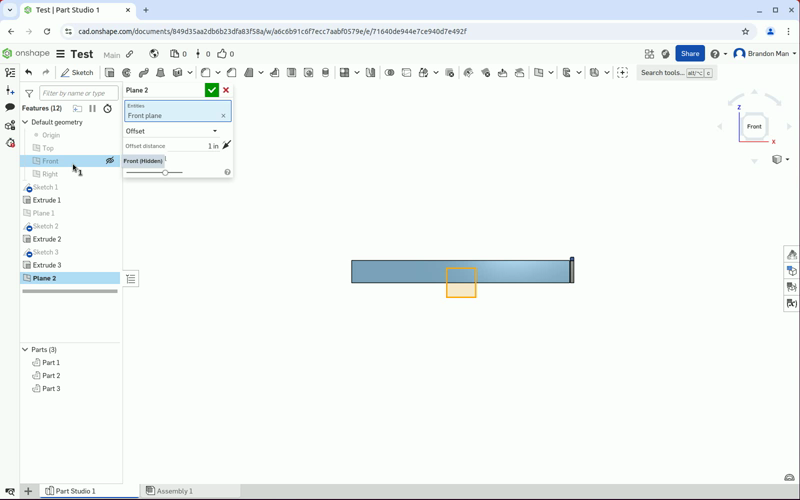
key(tab, 2)
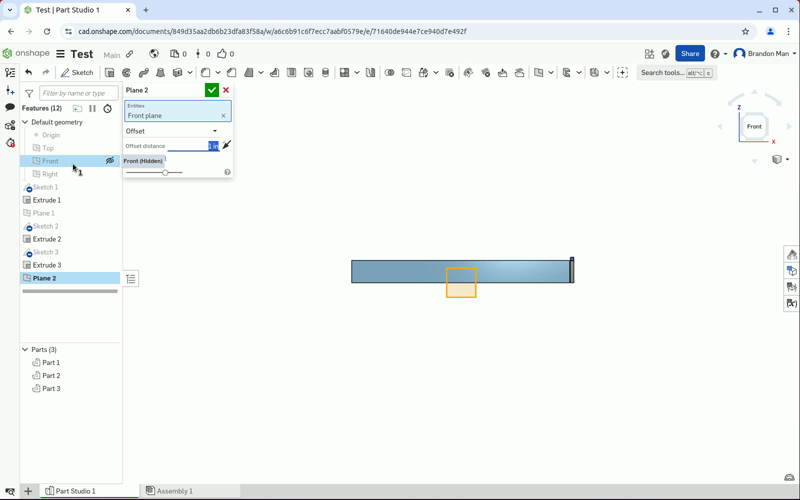
text(10.845)
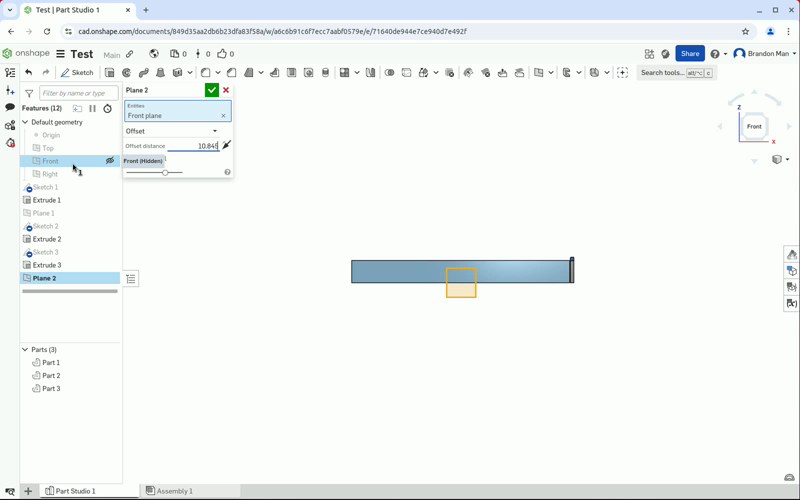
key(enter, 2)
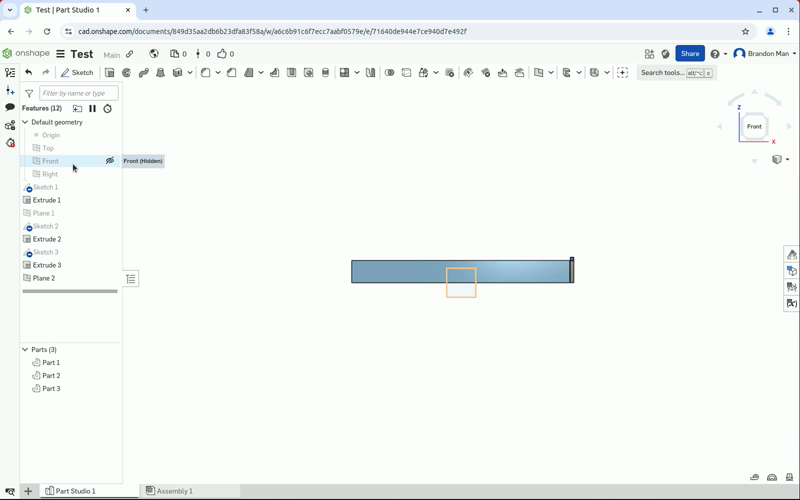
key(shift+s)
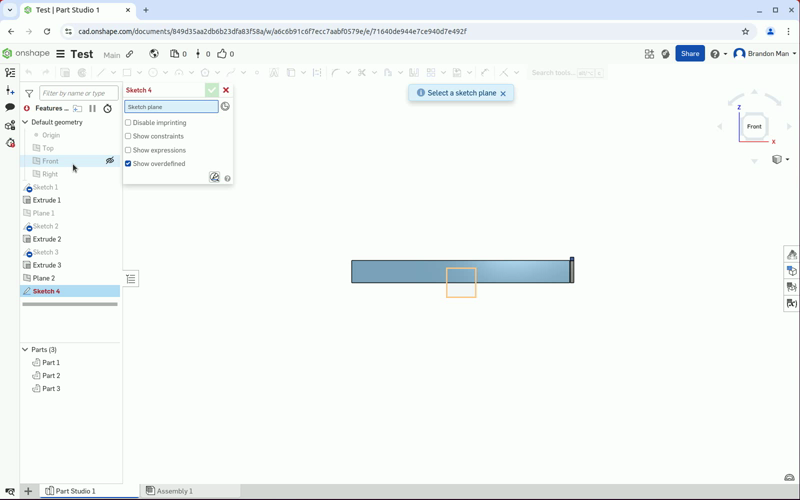
mouse_move(73, 280)
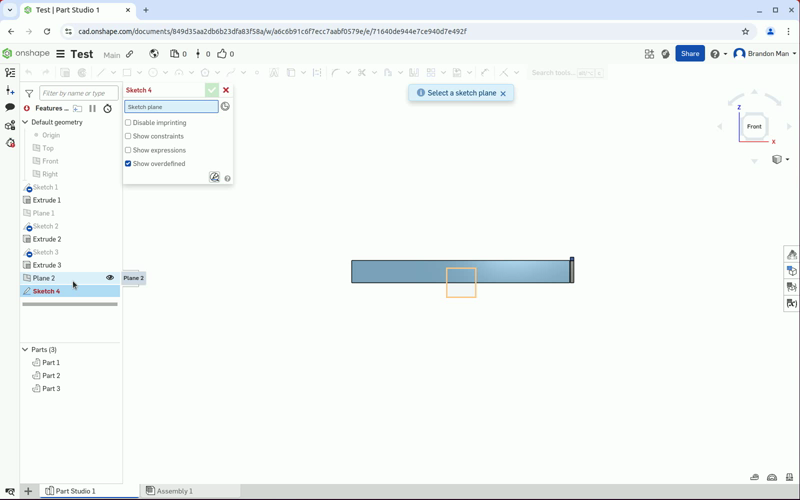
click(73, 280)
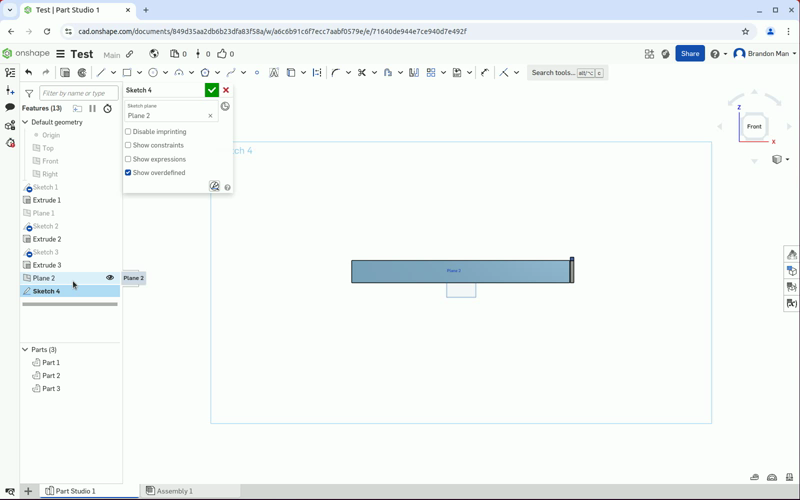
mouse_move(73, 352)
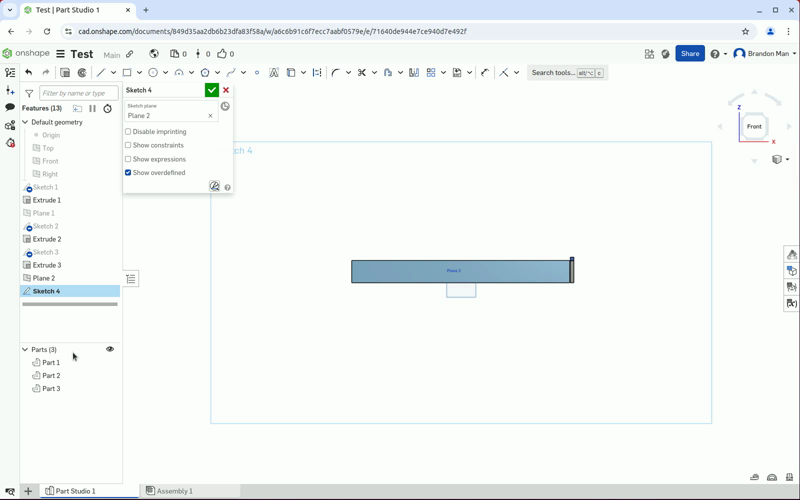
key(y)
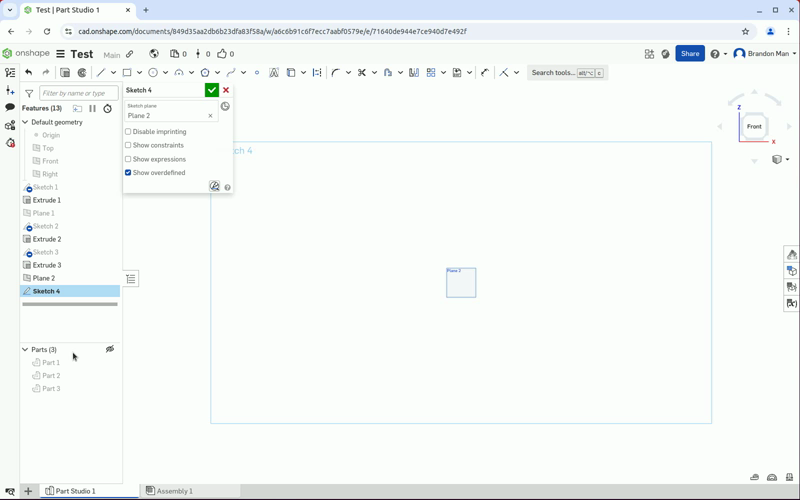
key(l)
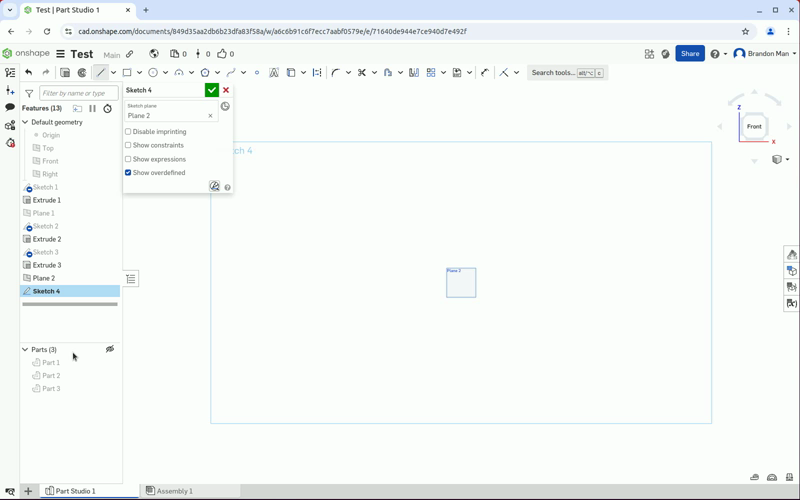
key_down(shift)
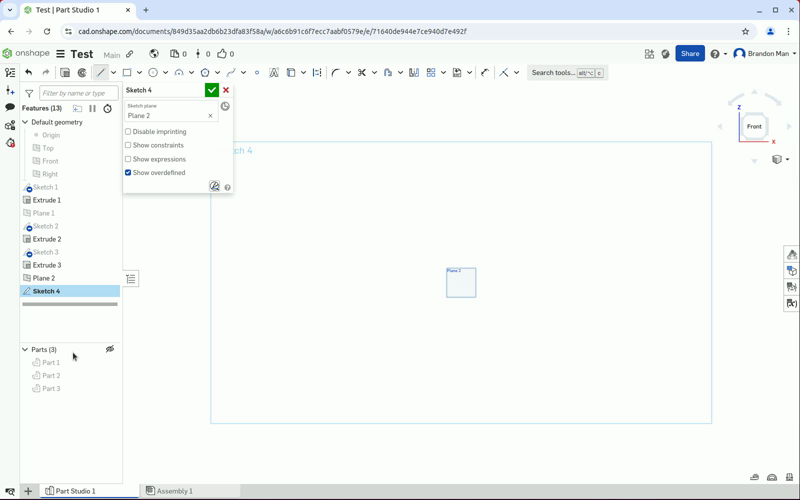
mouse_move(348, 282)
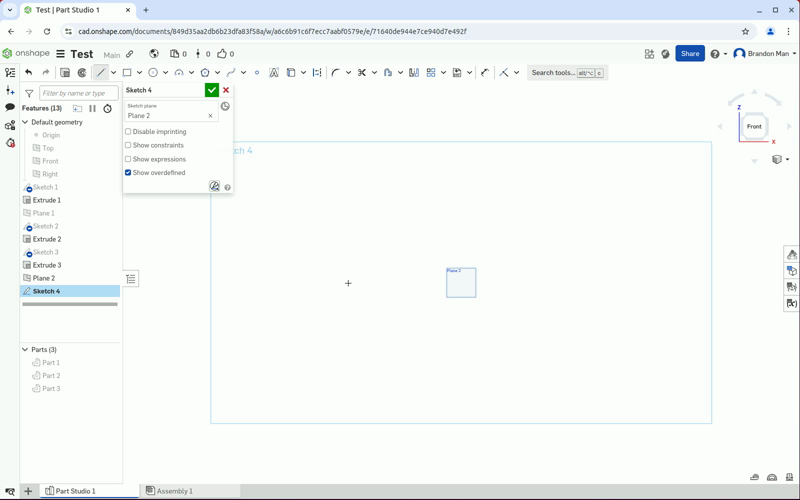
click(348, 282)
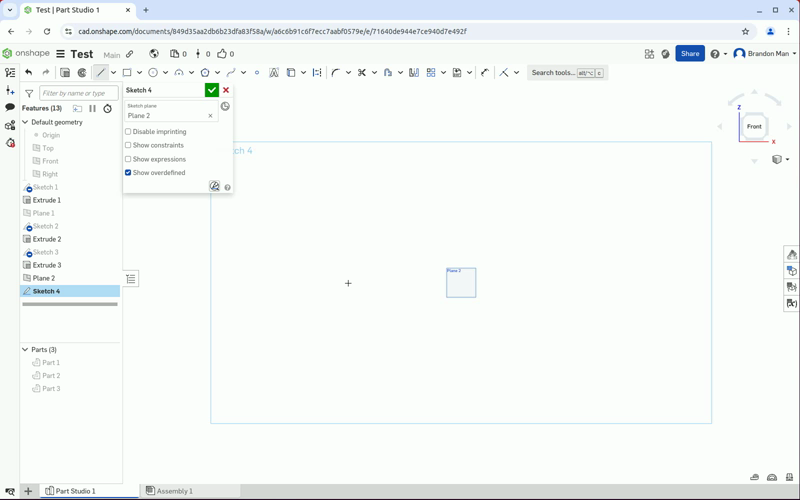
key_up(shift)
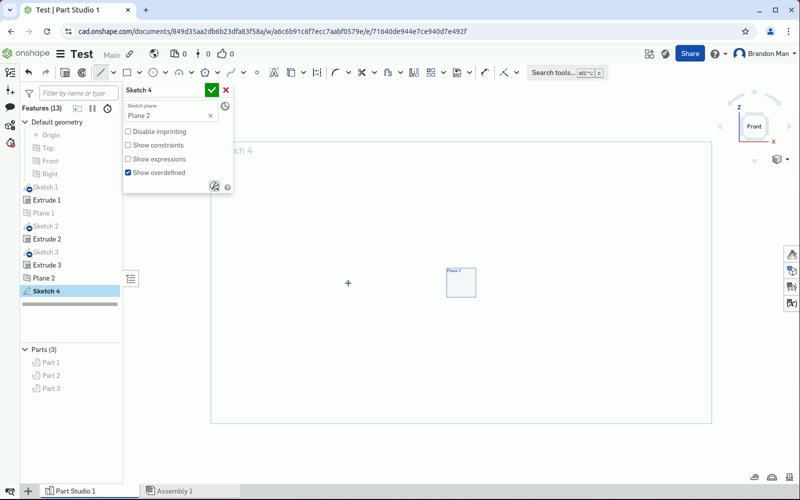
key_down(shift)
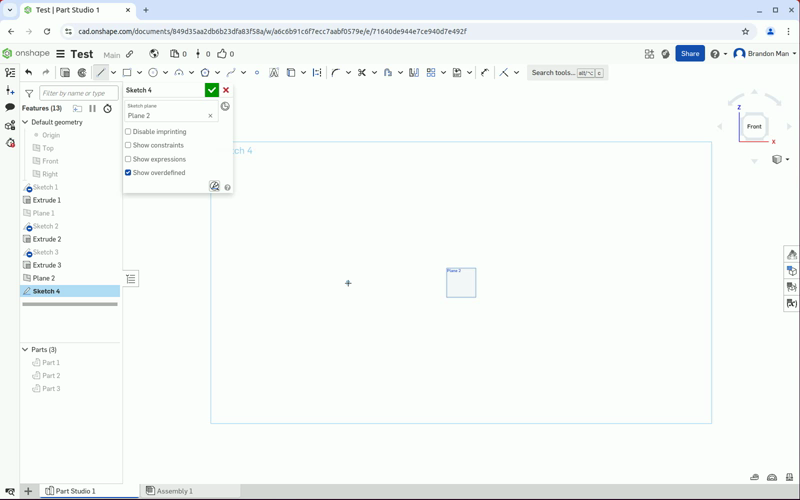
mouse_move(378, 282)
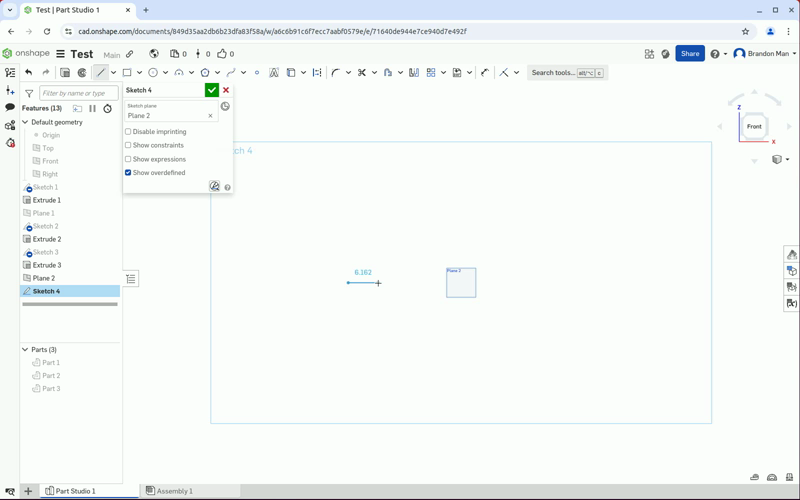
mouse_move(350, 282)
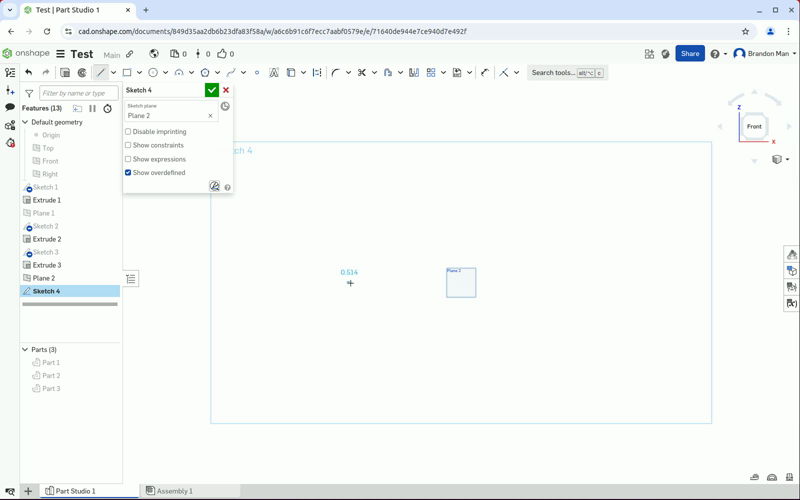
scroll(6)
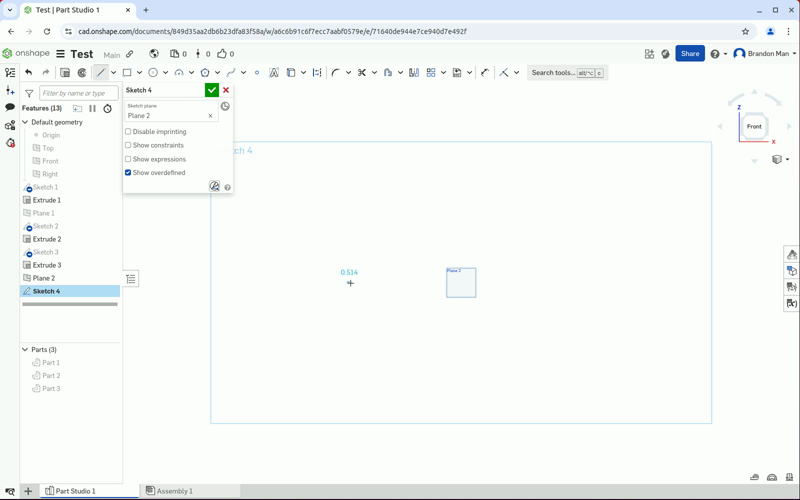
scroll(6)
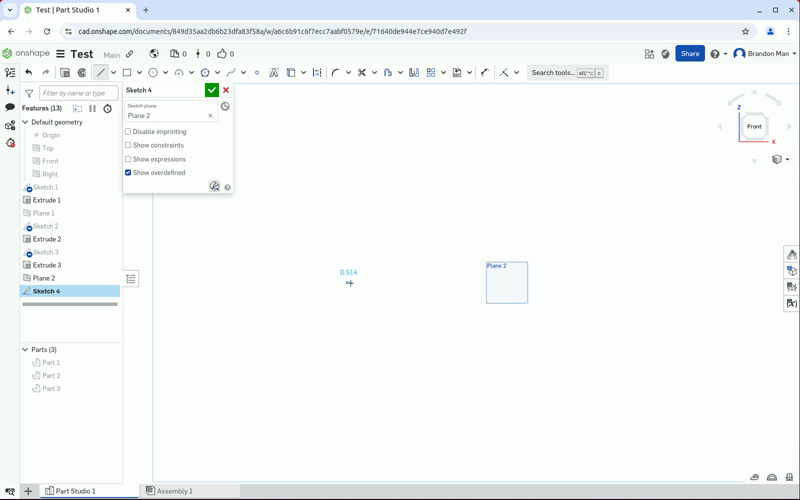
scroll(6)
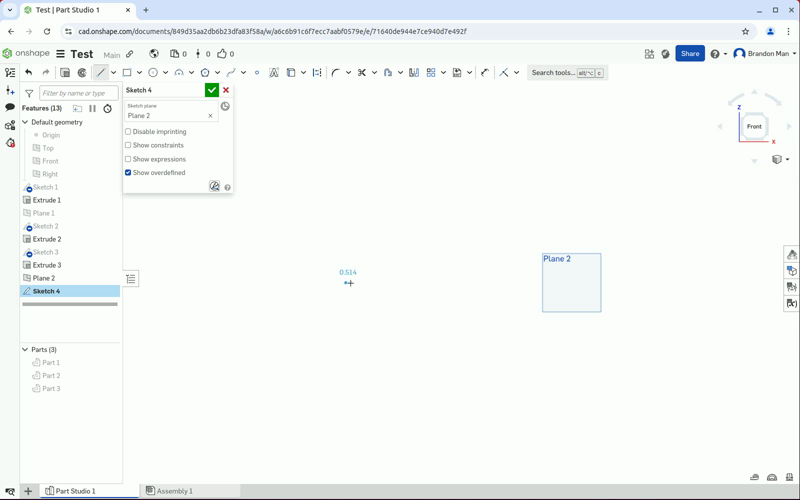
scroll(6)
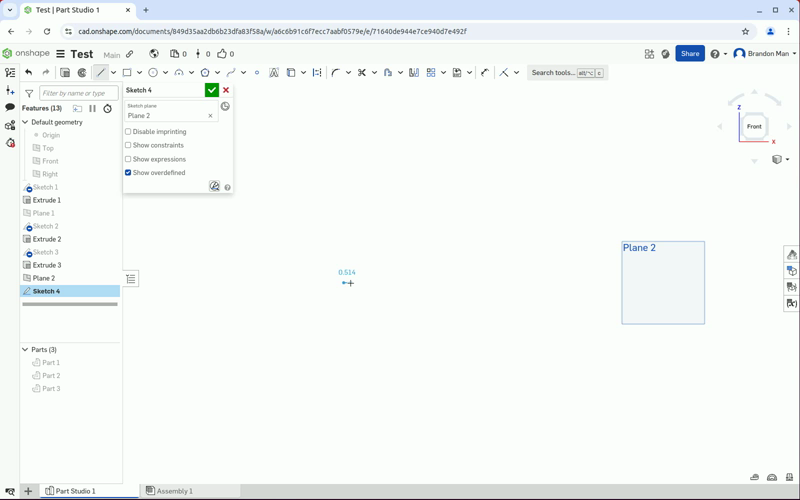
scroll(6)
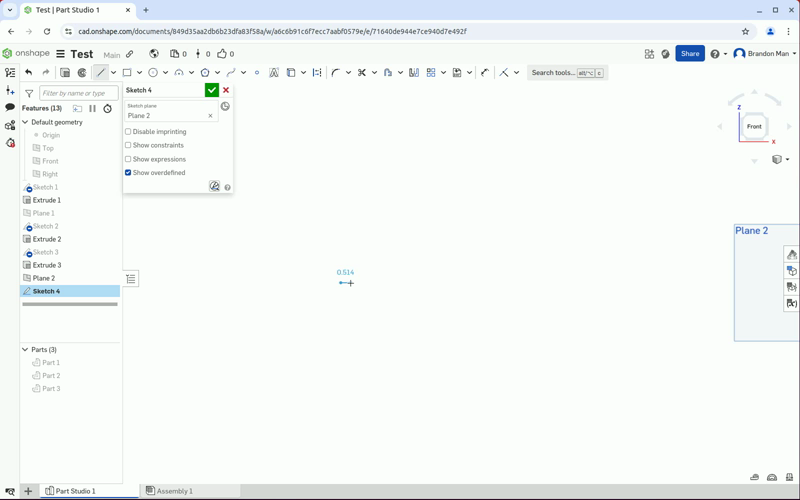
scroll(6)
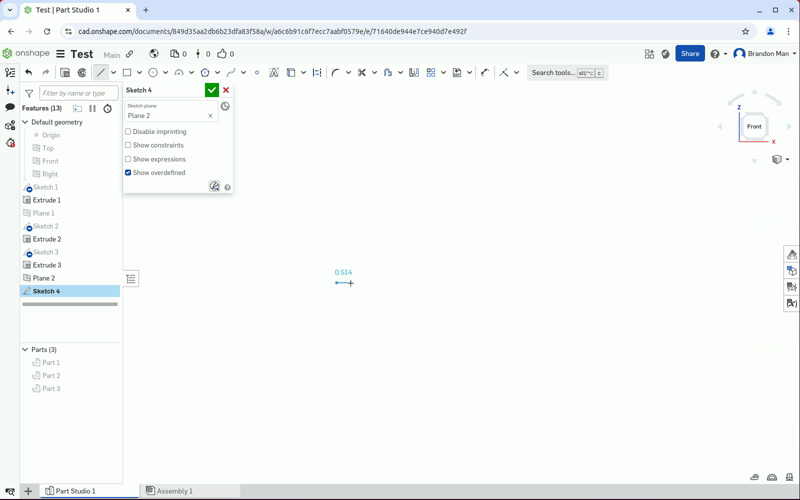
scroll(6)
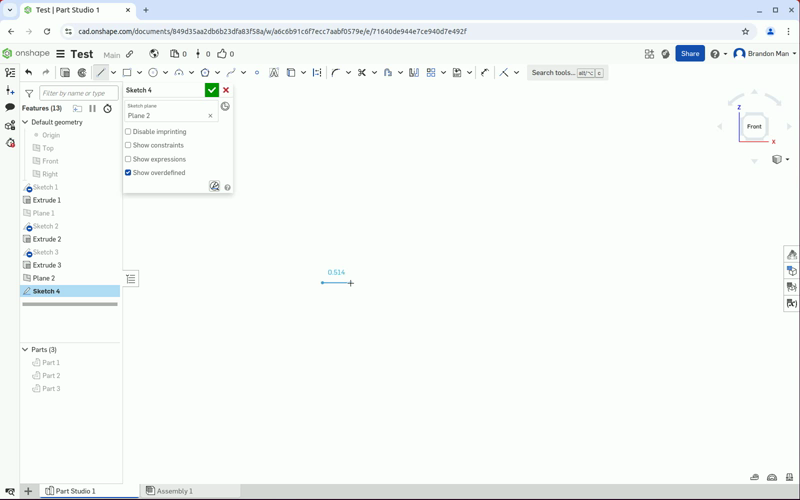
click(350, 282)
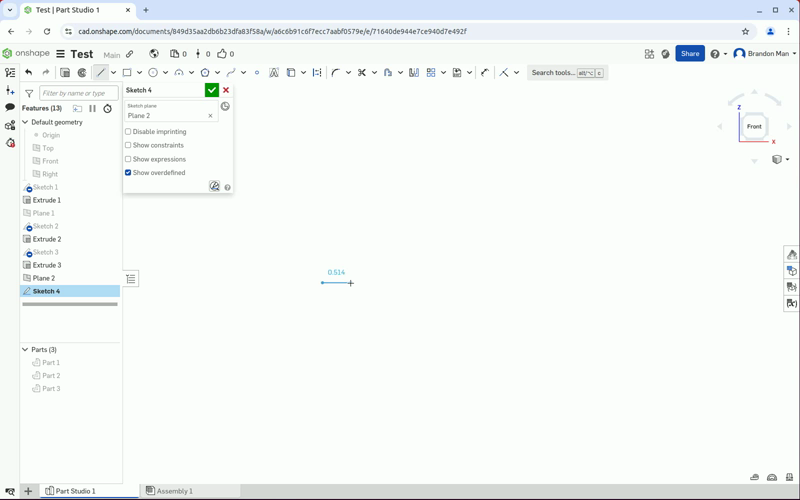
scroll(-6)
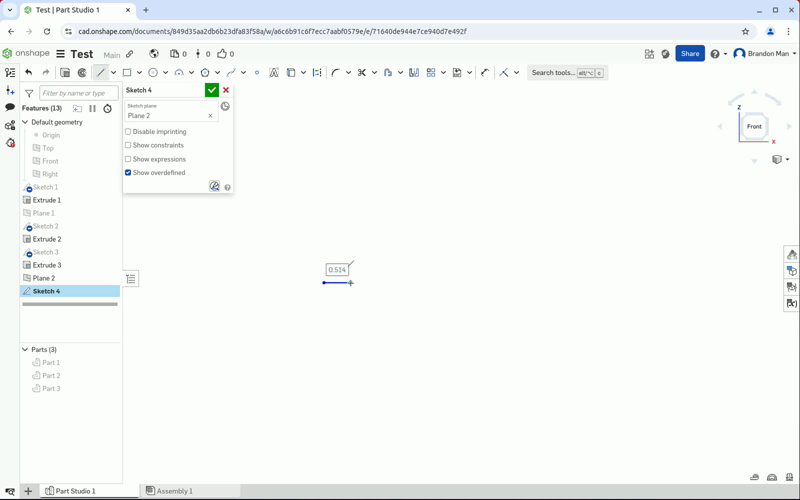
scroll(-6)
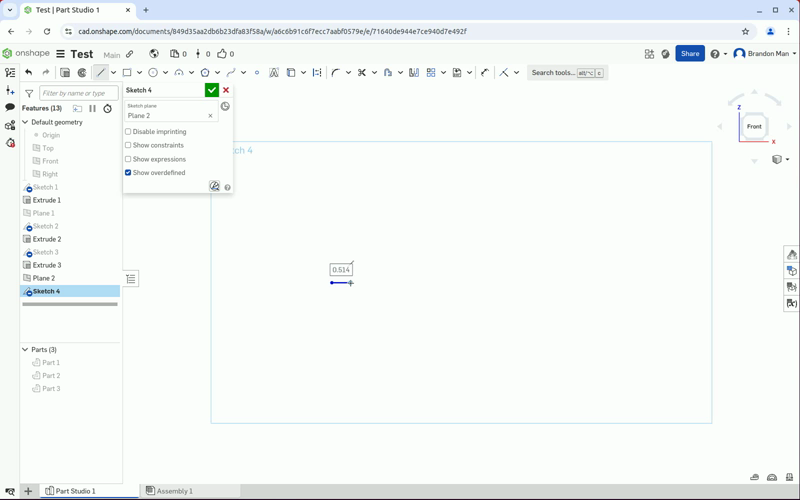
scroll(-6)
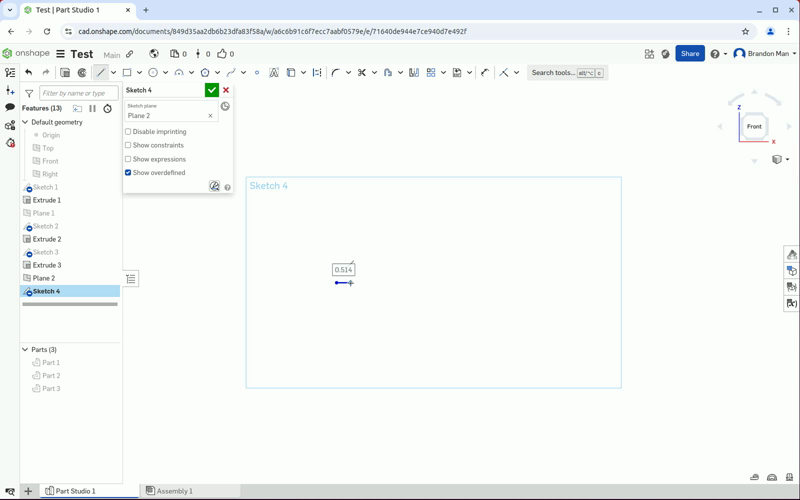
scroll(-6)
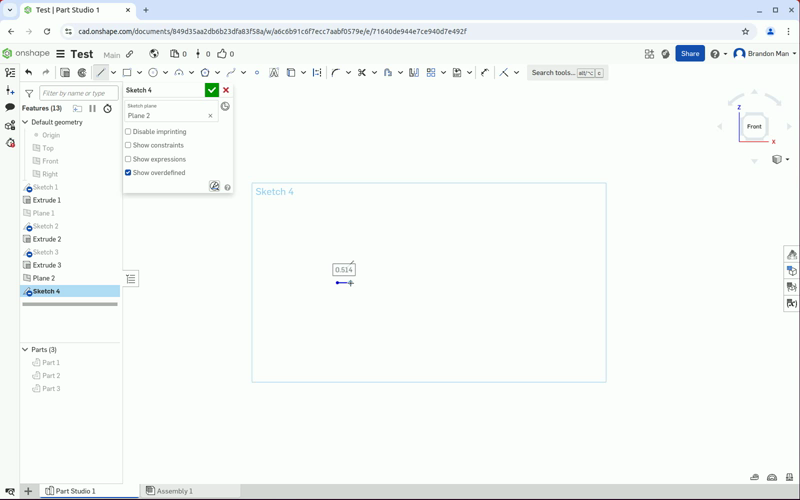
scroll(-6)
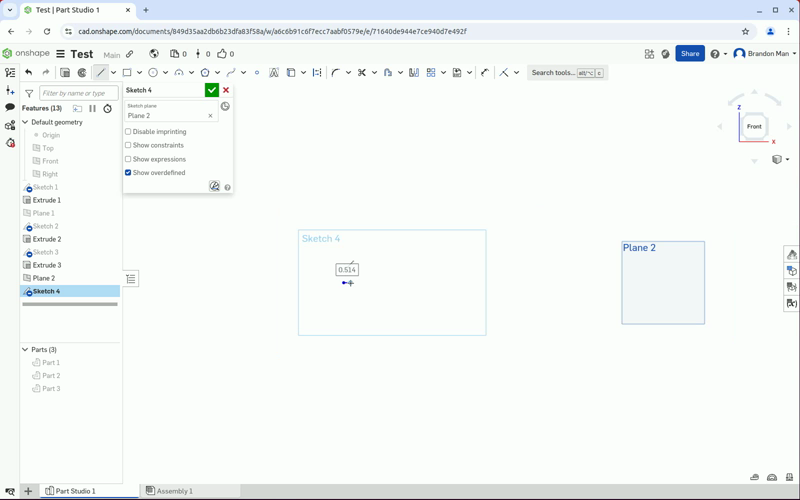
scroll(-6)
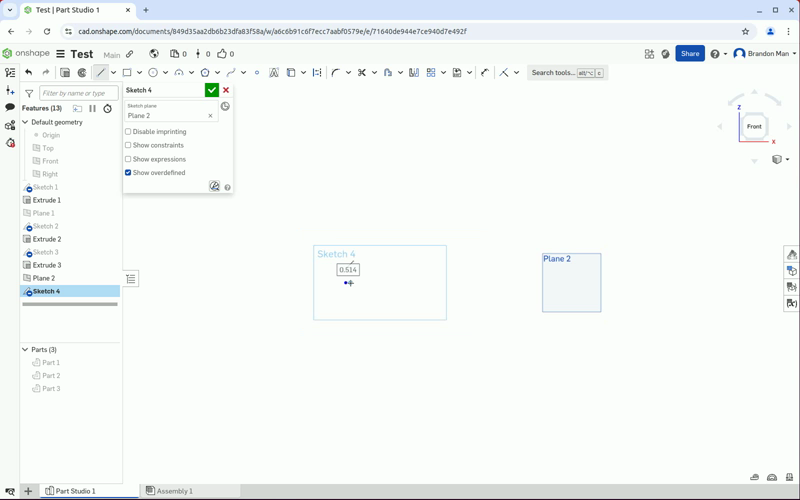
scroll(-6)
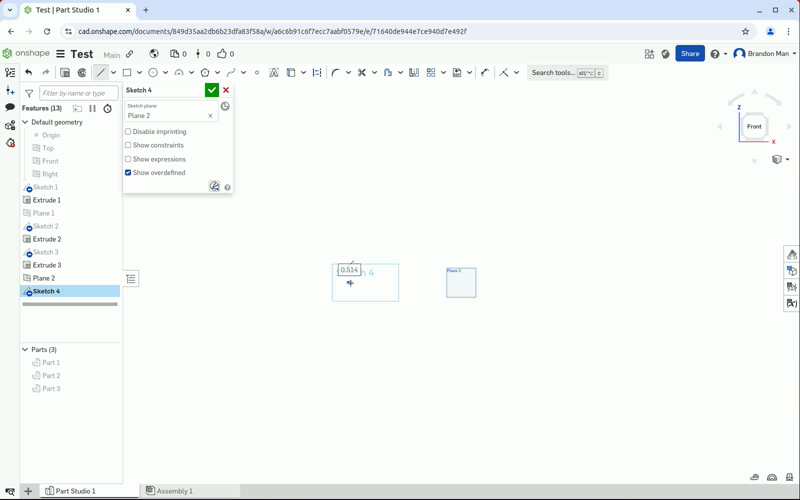
key_up(shift)
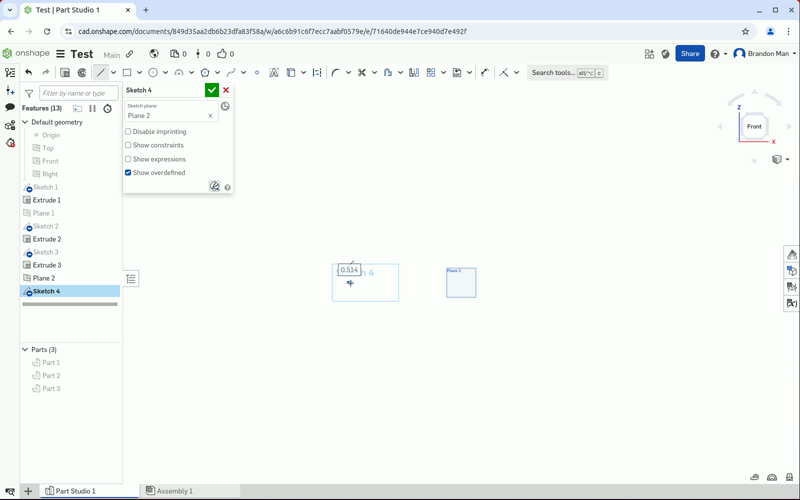
key_down(shift)
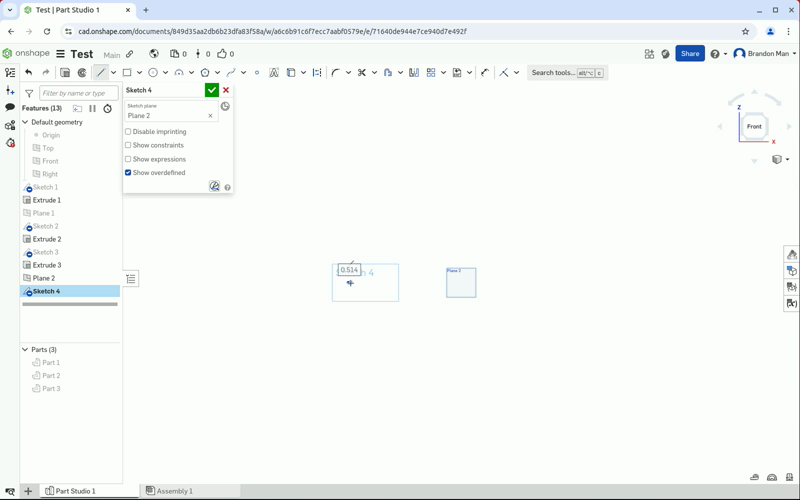
mouse_move(380, 282)
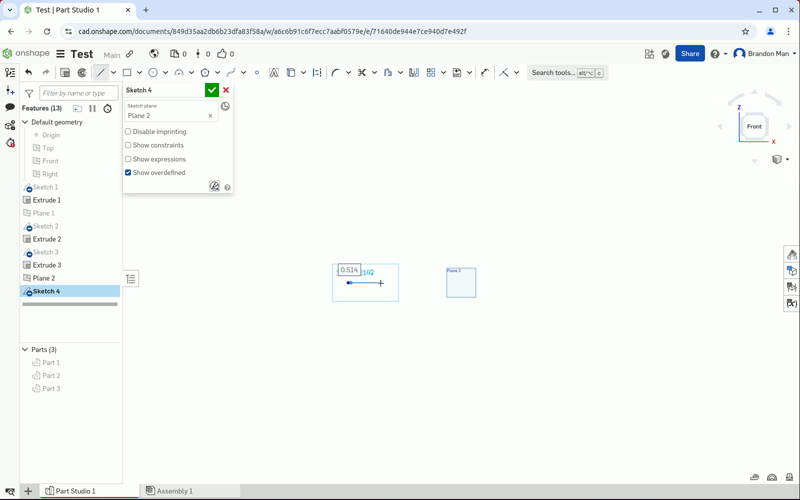
mouse_move(350, 259)
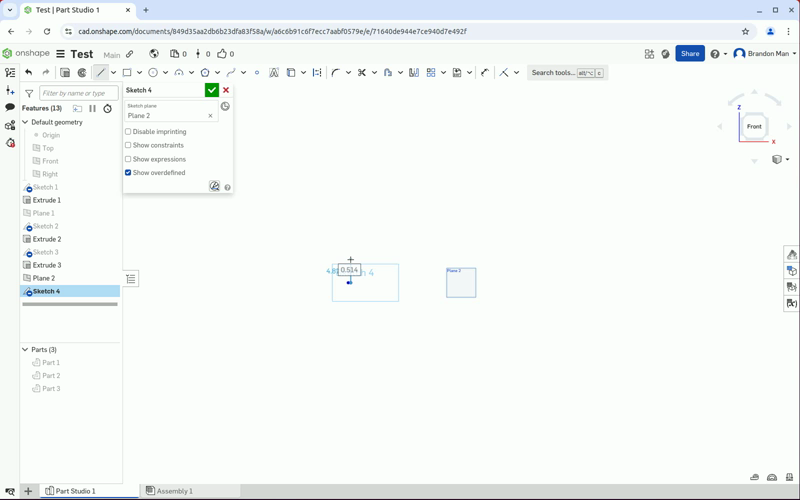
click(350, 259)
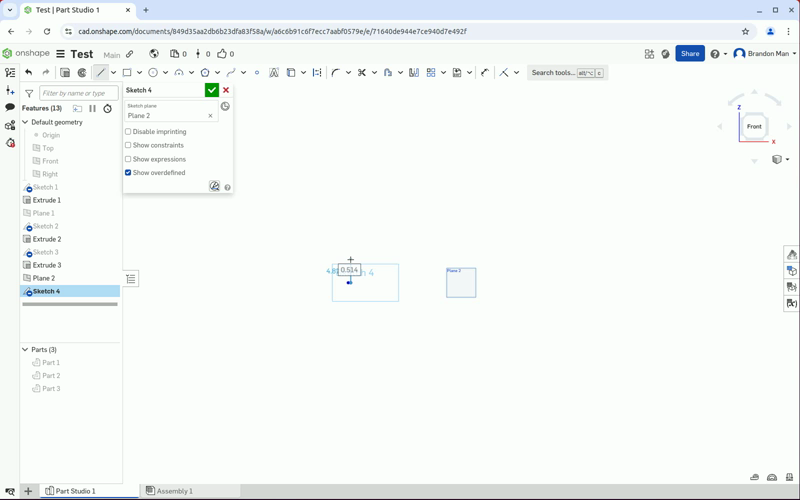
key_up(shift)
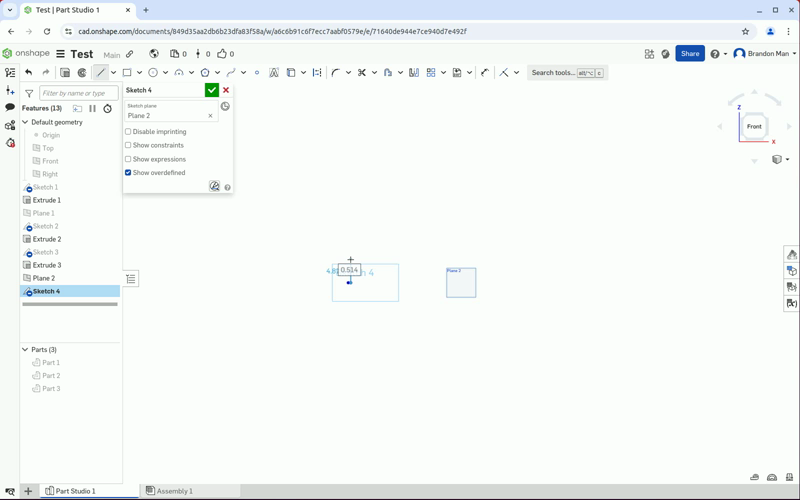
key_down(shift)
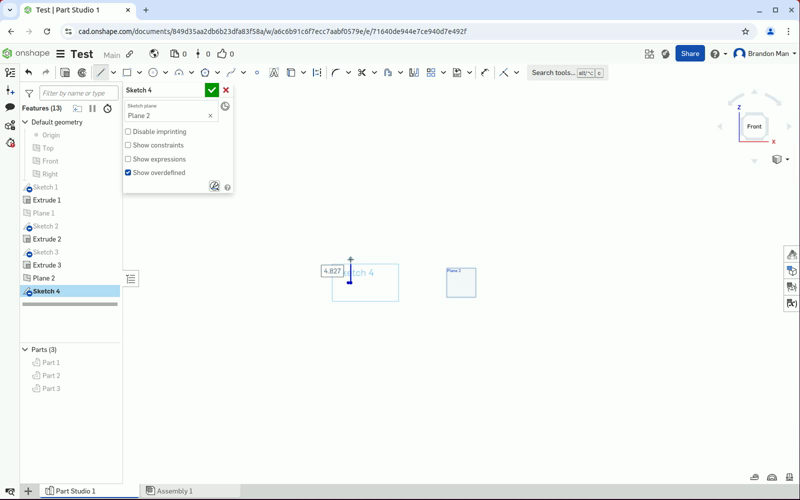
mouse_move(569, 259)
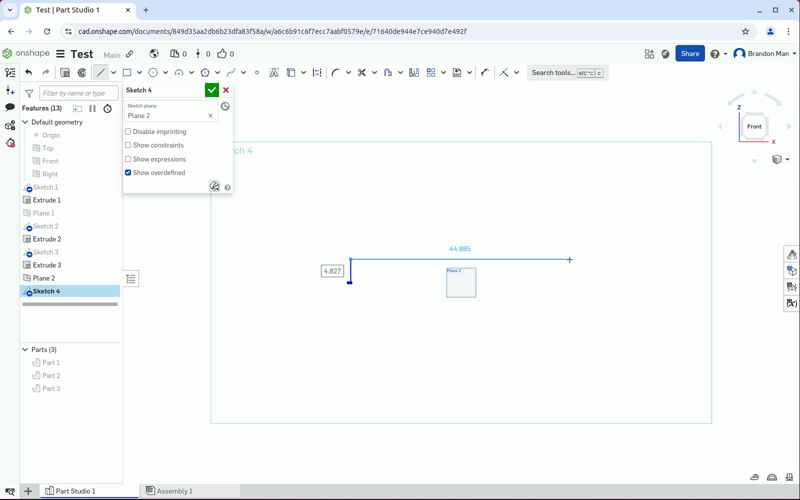
click(569, 259)
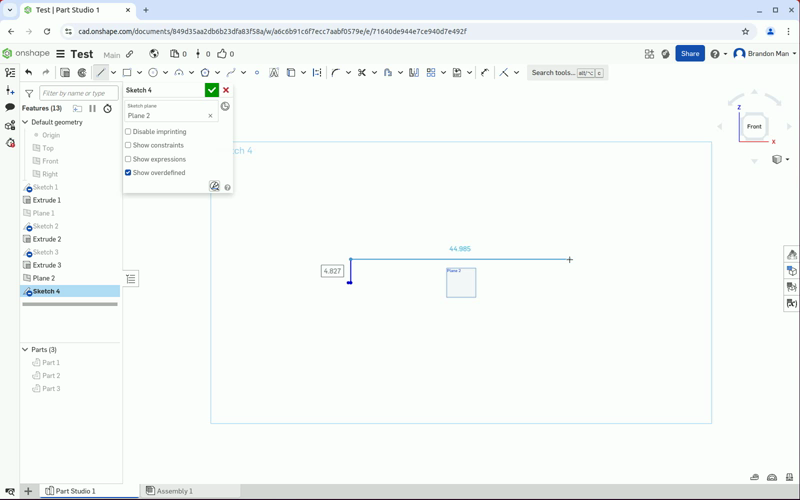
key_up(shift)
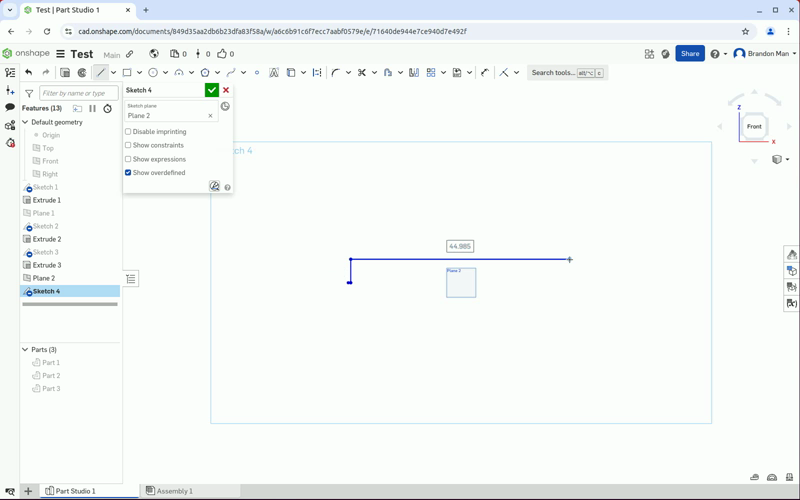
key_down(shift)
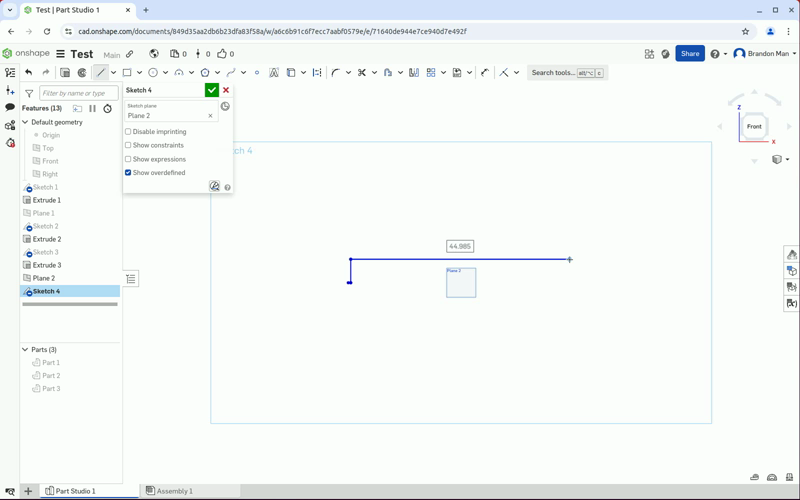
mouse_move(589, 259)
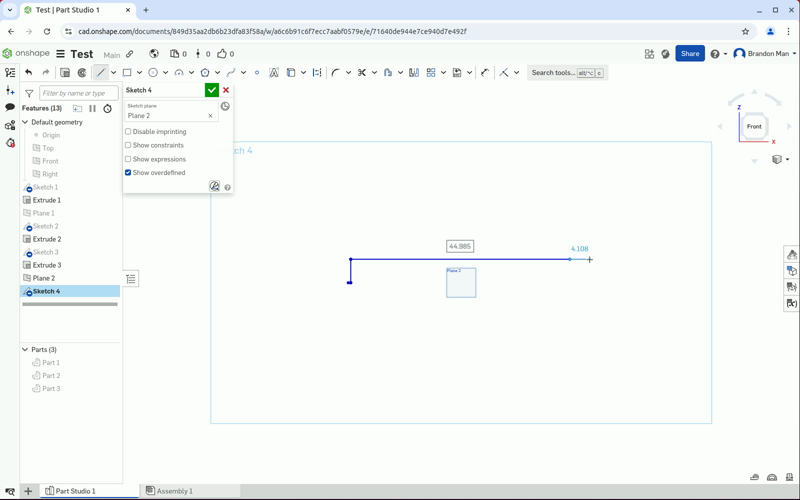
mouse_move(569, 282)
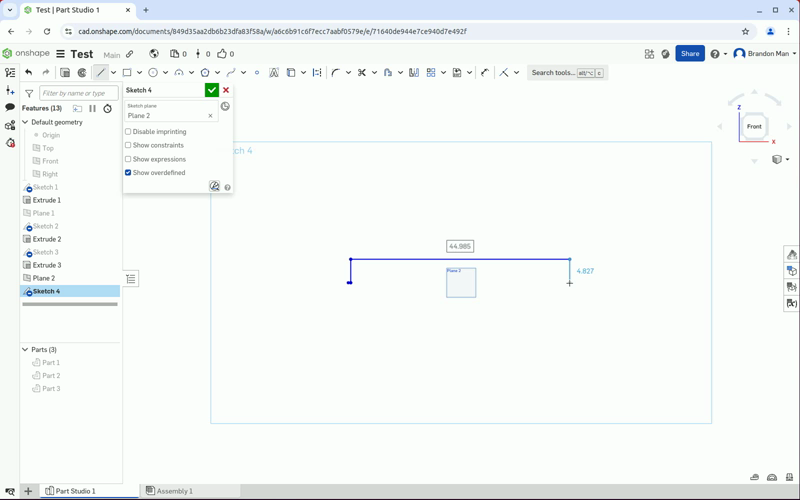
click(569, 282)
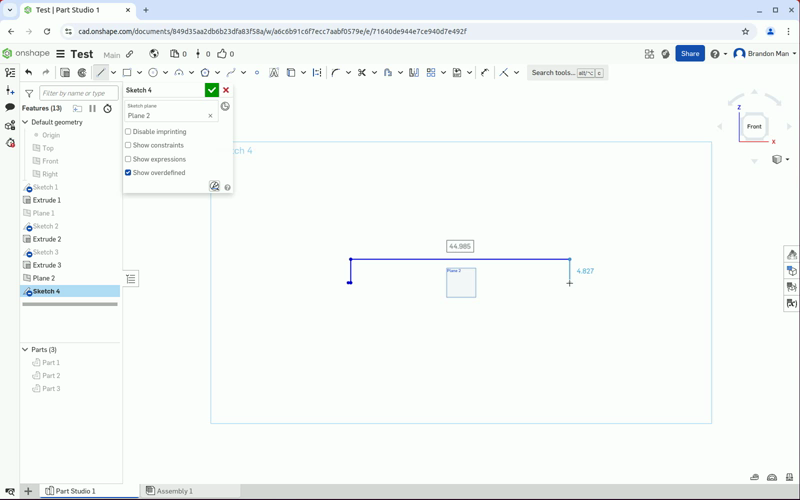
key_up(shift)
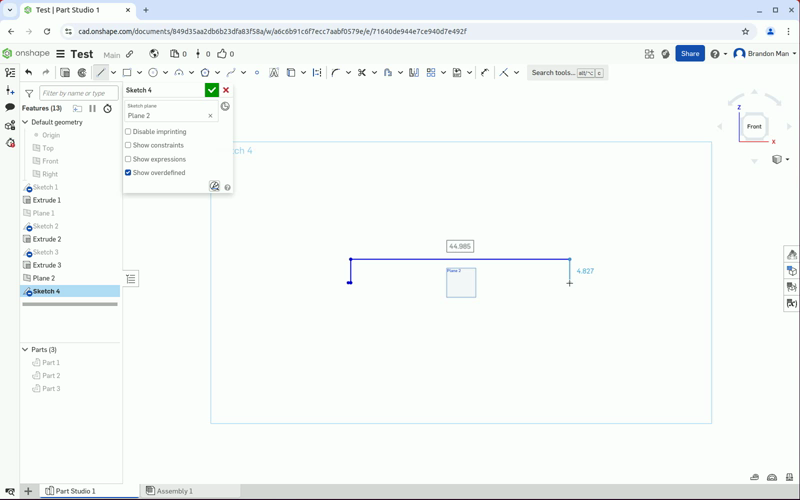
key_down(shift)
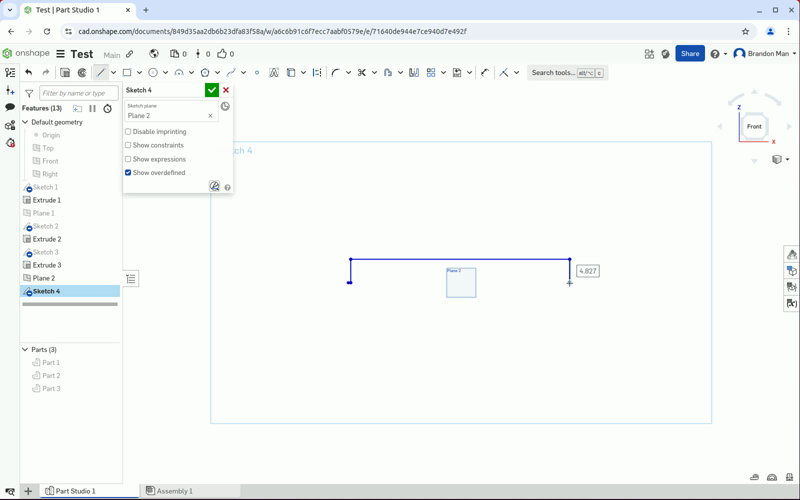
mouse_move(589, 282)
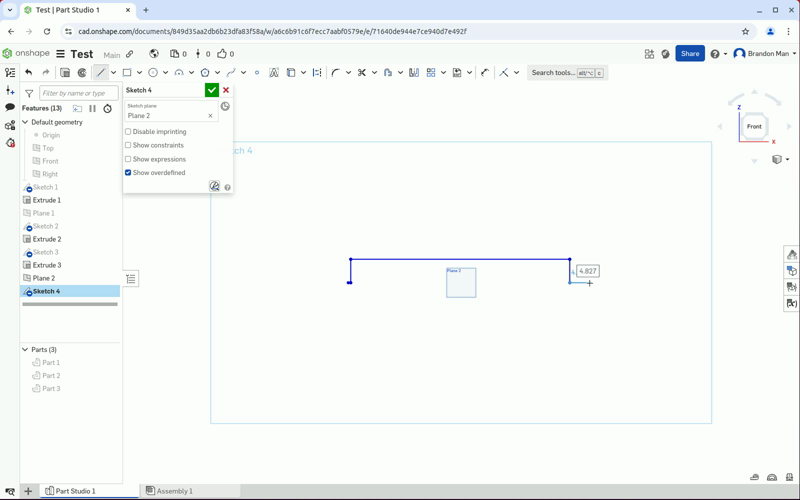
mouse_move(572, 282)
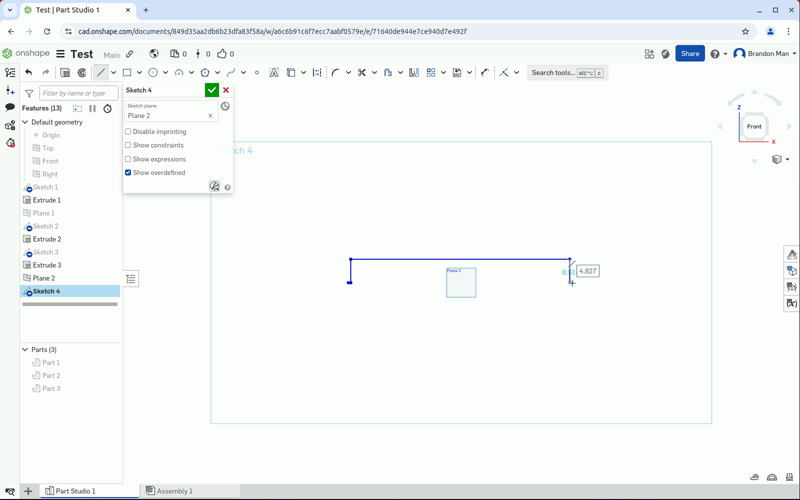
scroll(6)
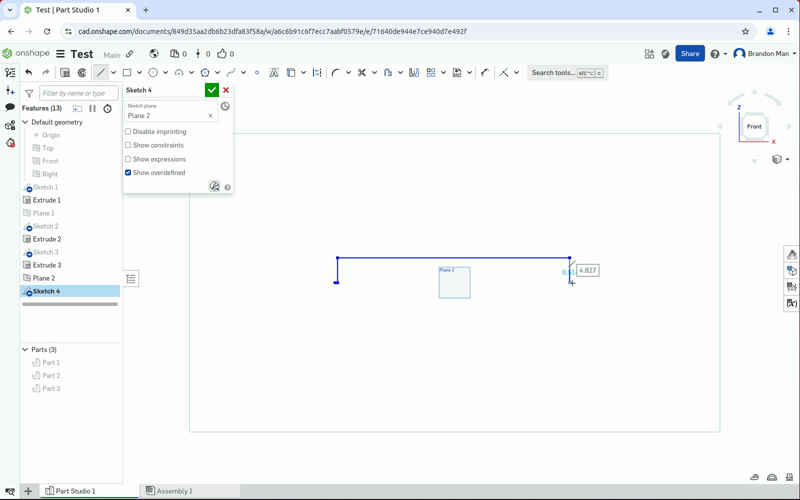
scroll(6)
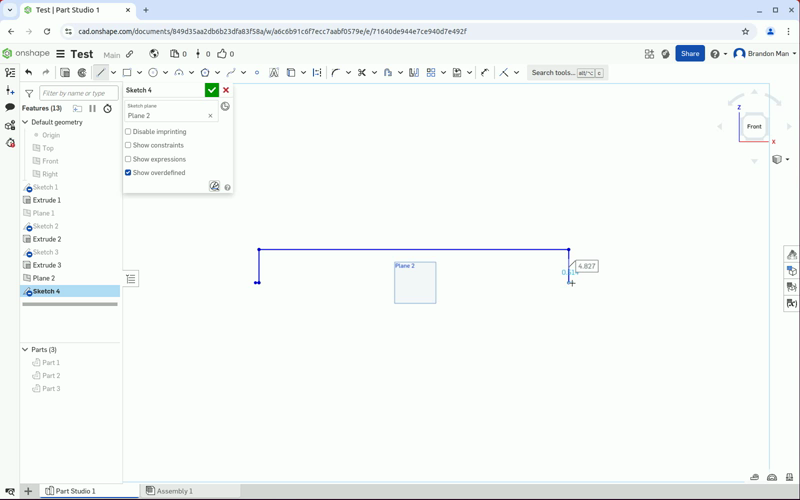
scroll(6)
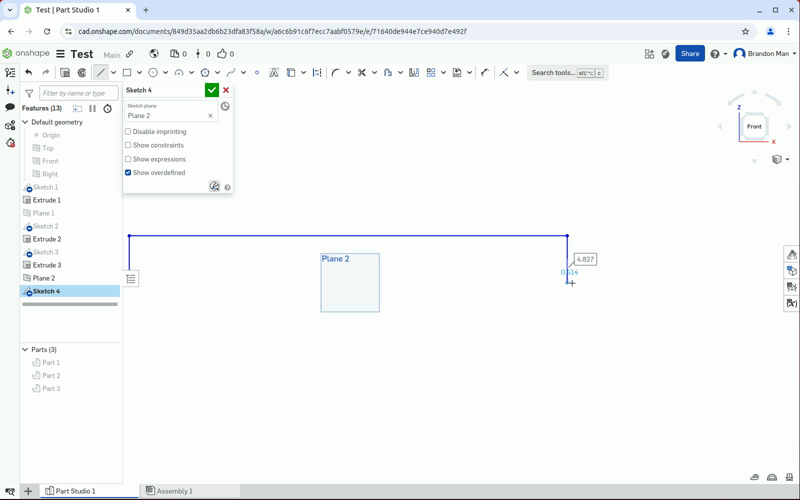
scroll(6)
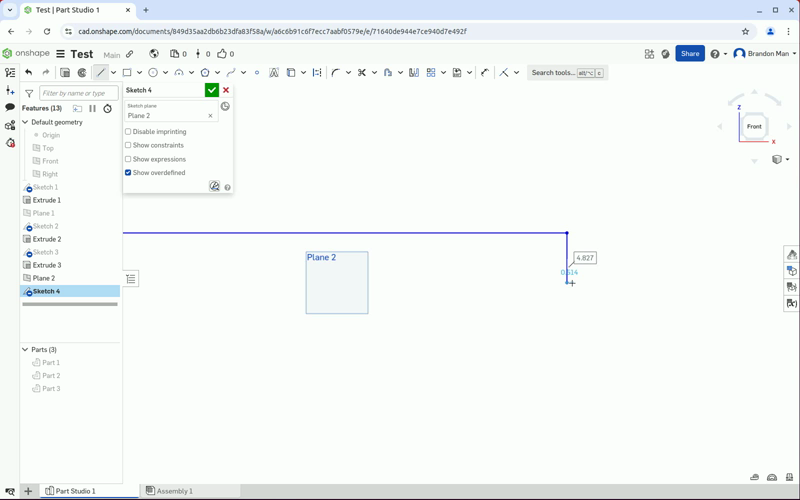
scroll(6)
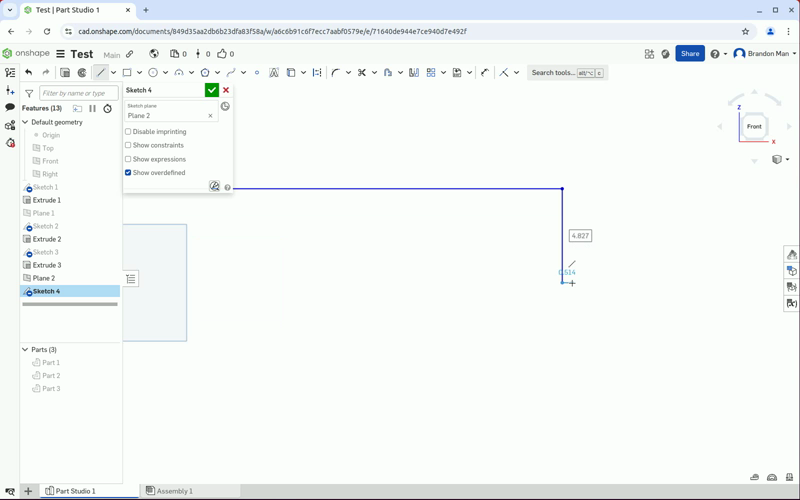
scroll(6)
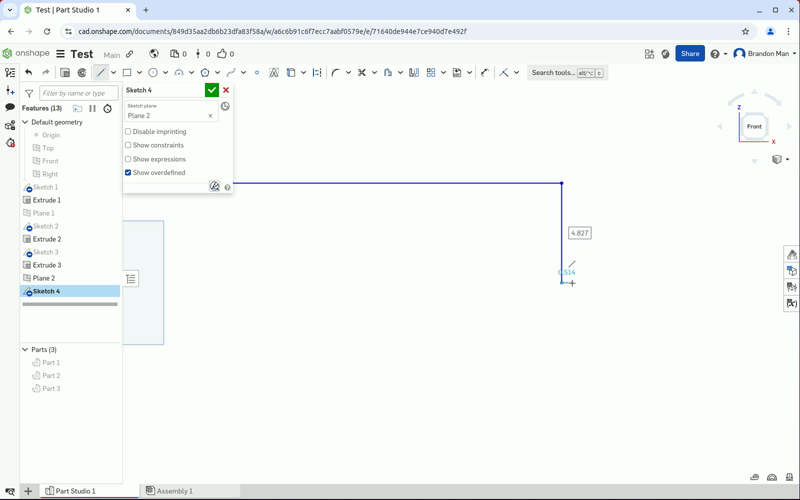
scroll(6)
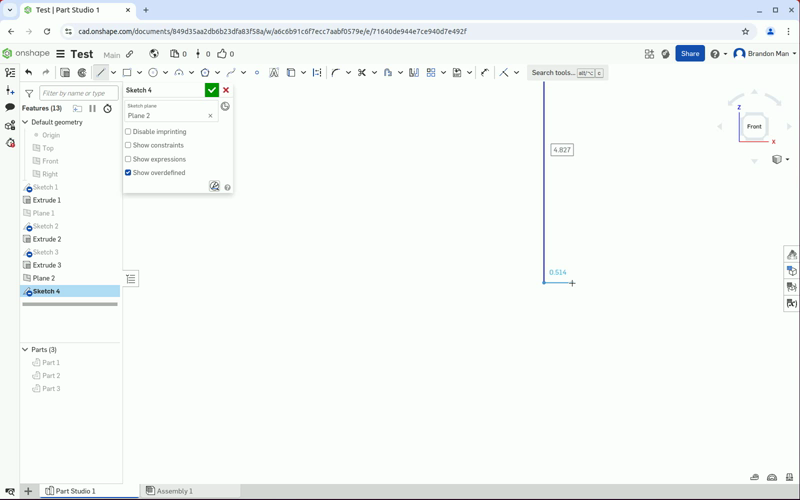
click(572, 282)
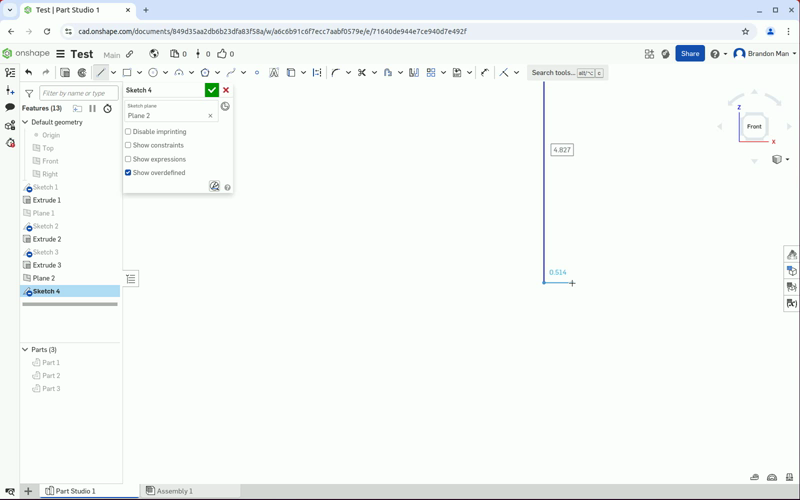
scroll(-6)
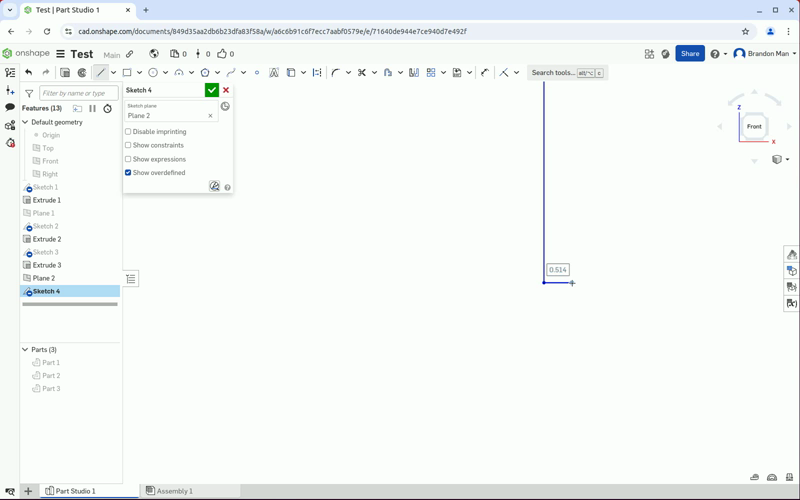
scroll(-6)
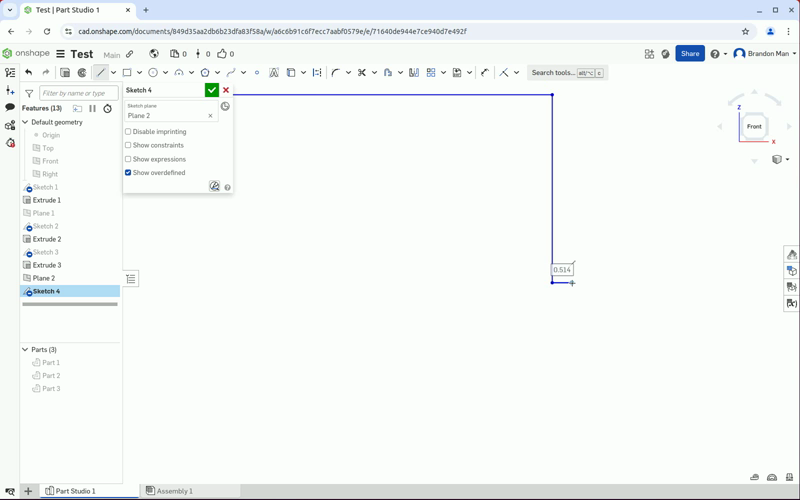
scroll(-6)
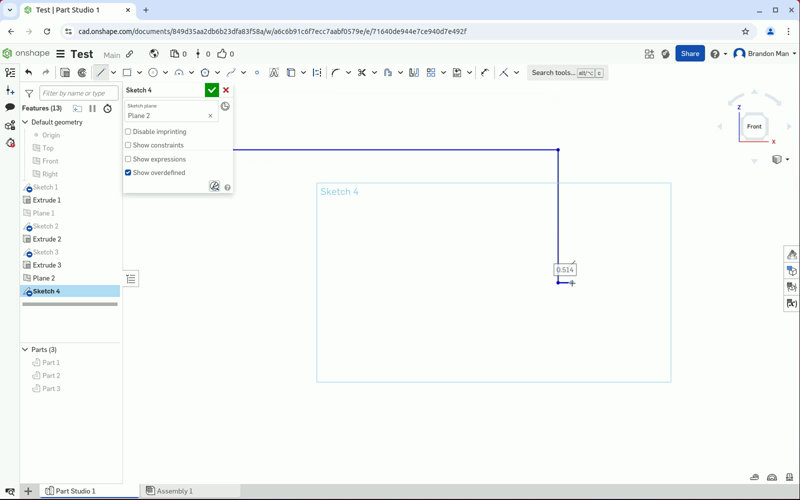
scroll(-6)
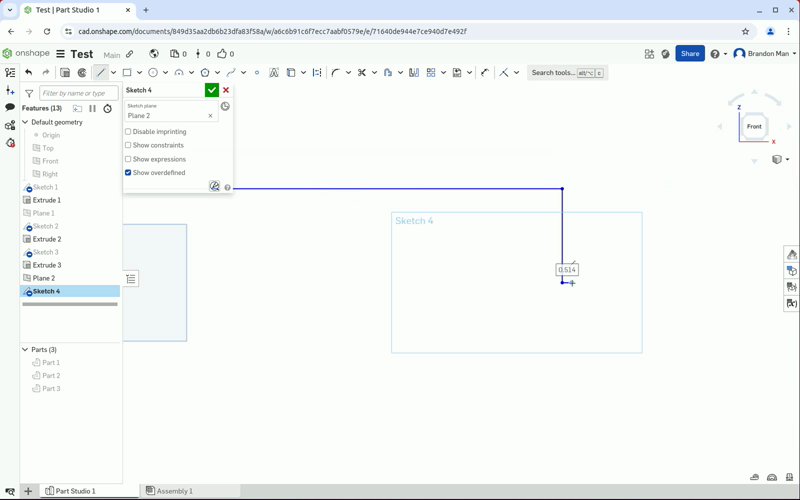
scroll(-6)
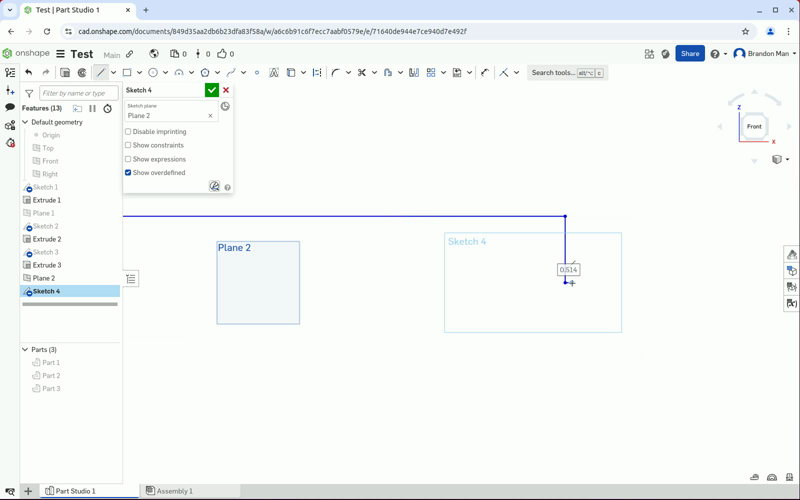
scroll(-6)
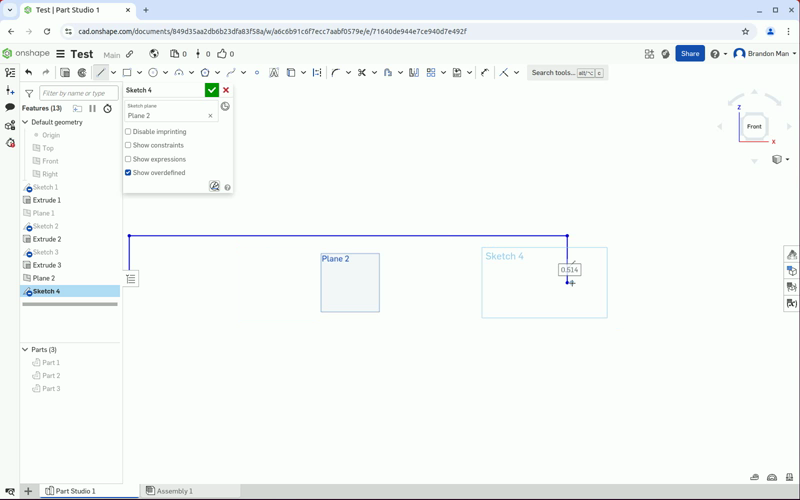
scroll(-6)
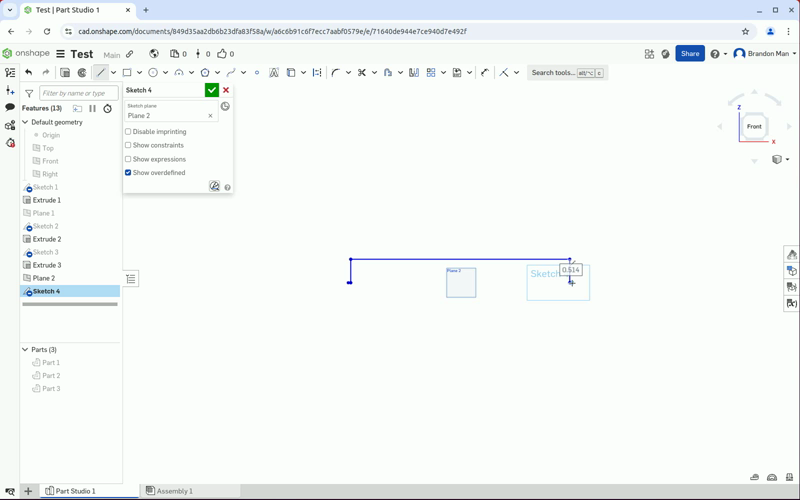
key_up(shift)
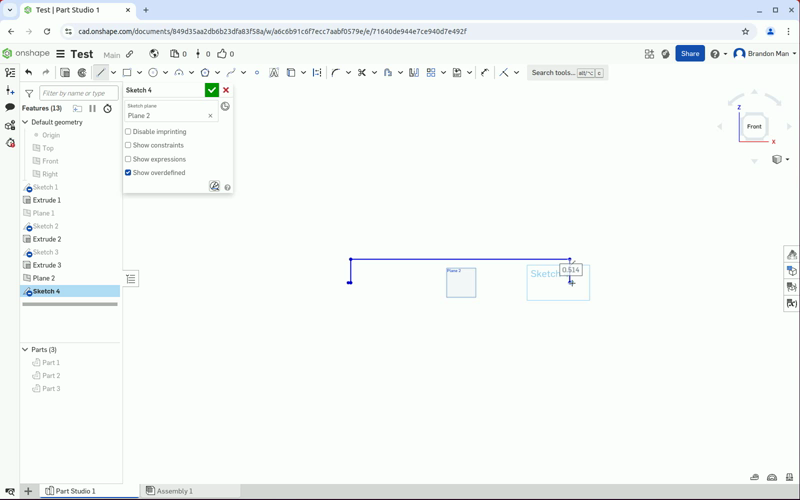
key_down(shift)
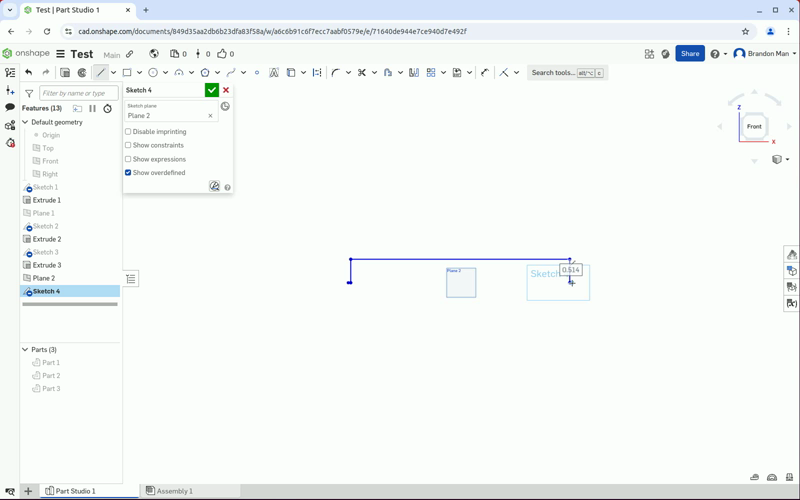
mouse_move(589, 282)
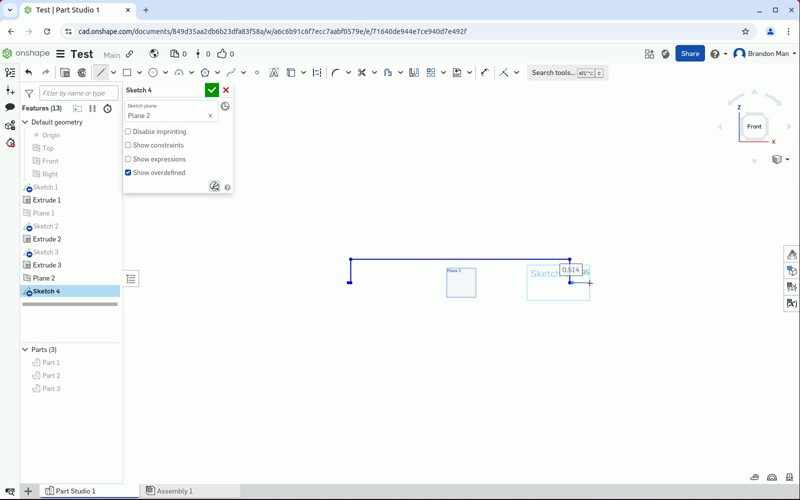
mouse_move(572, 257)
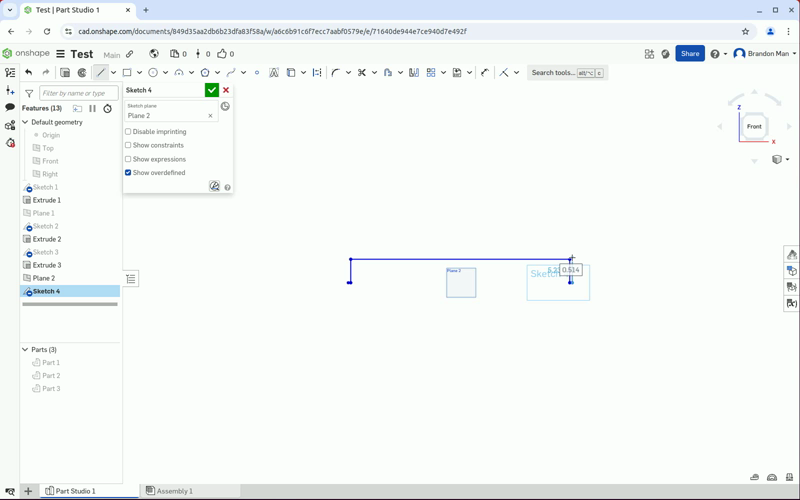
scroll(6)
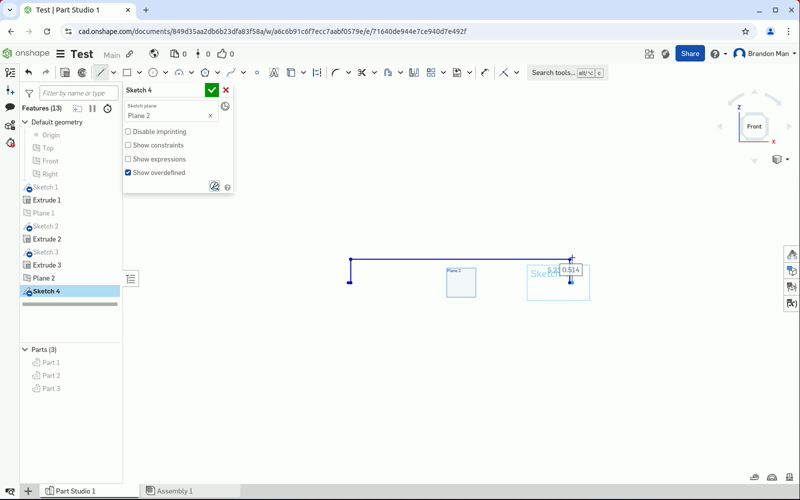
scroll(6)
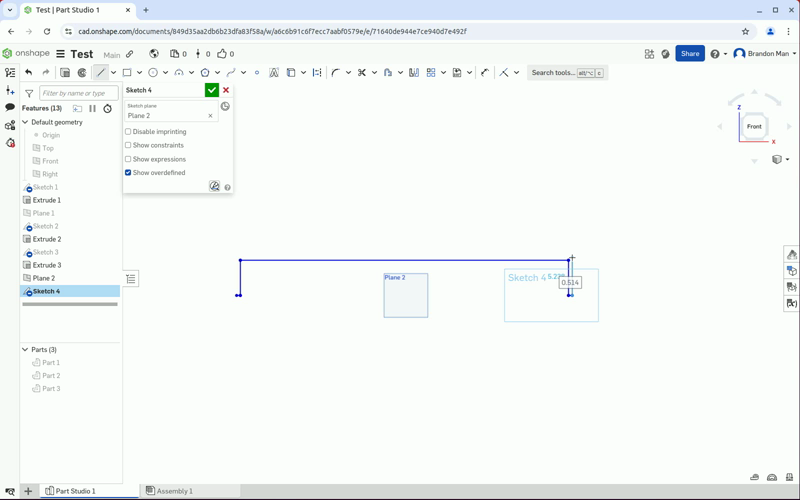
scroll(6)
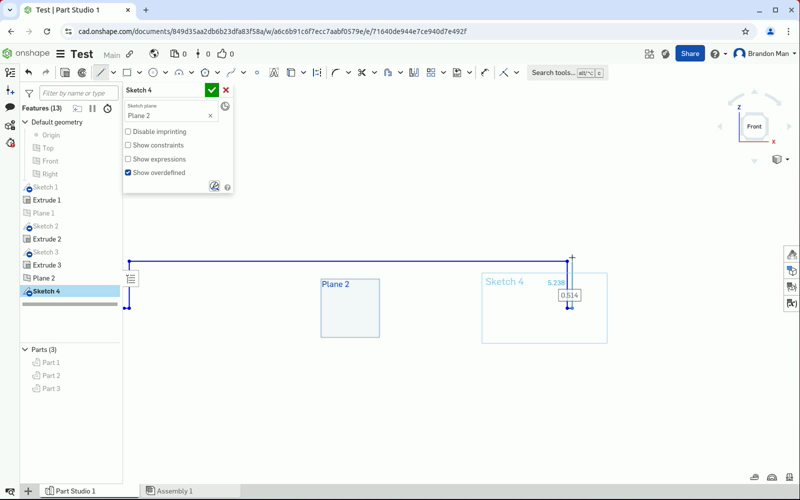
scroll(6)
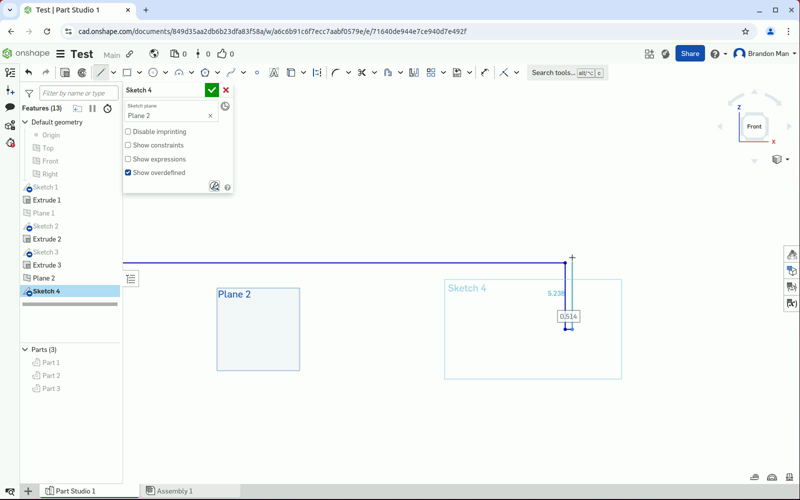
scroll(6)
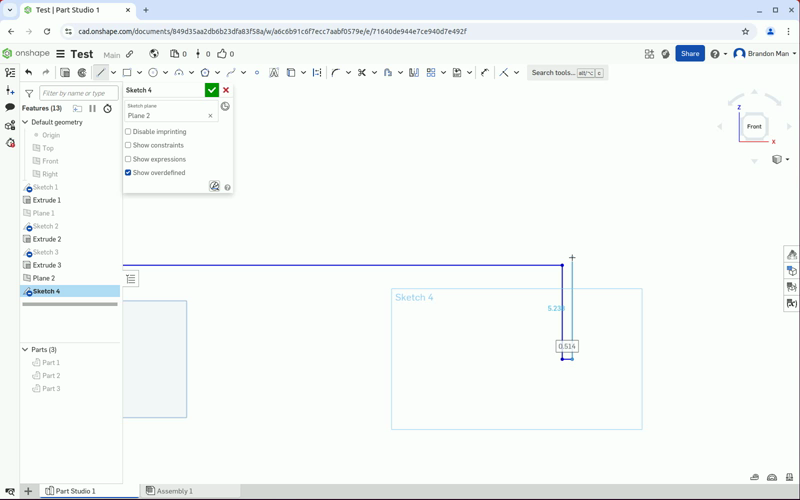
scroll(6)
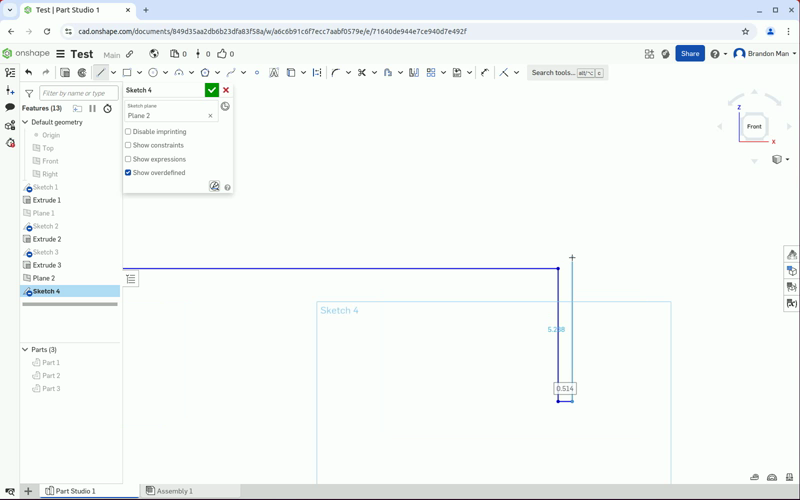
scroll(6)
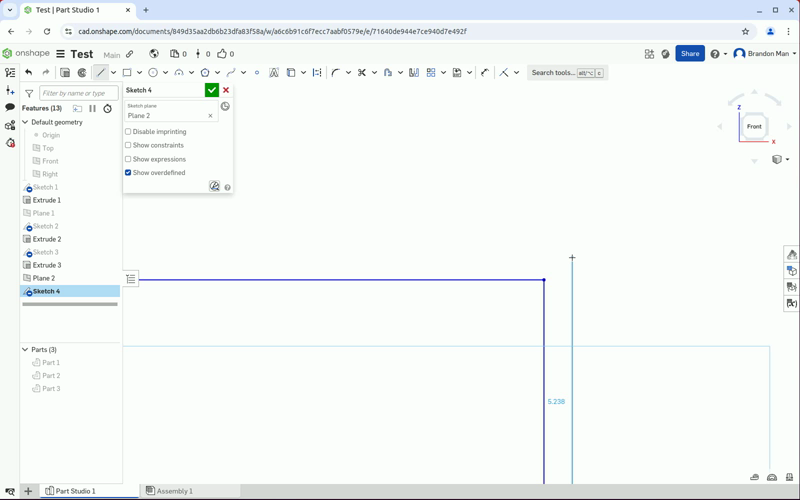
click(572, 257)
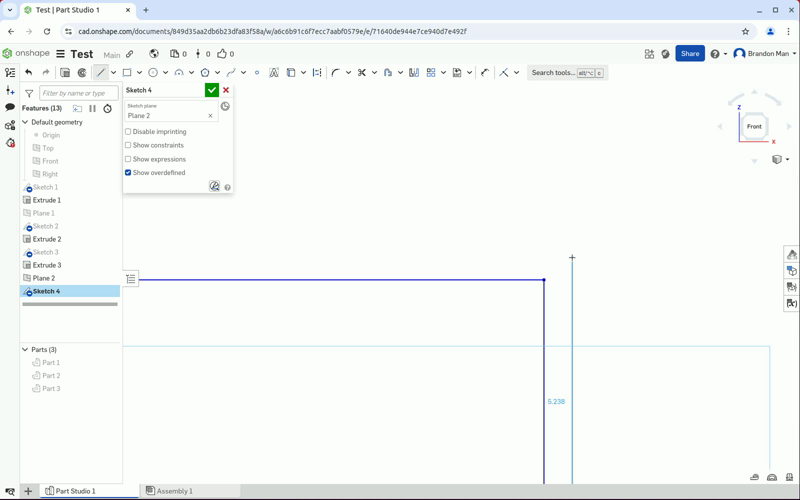
scroll(-6)
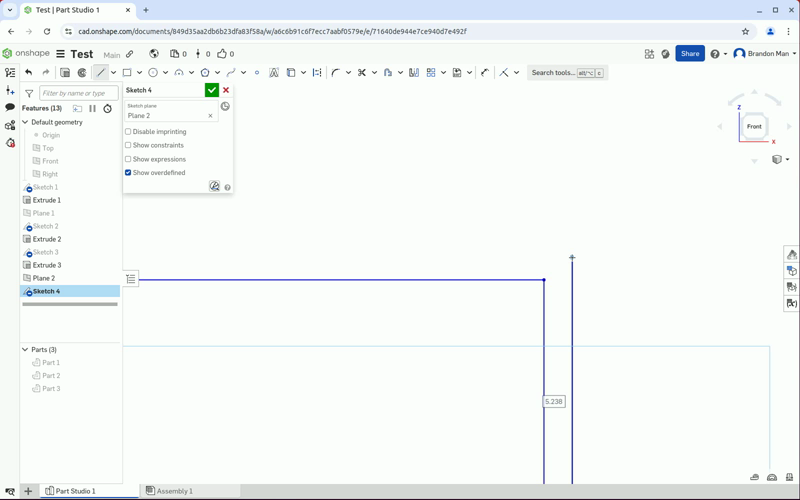
scroll(-6)
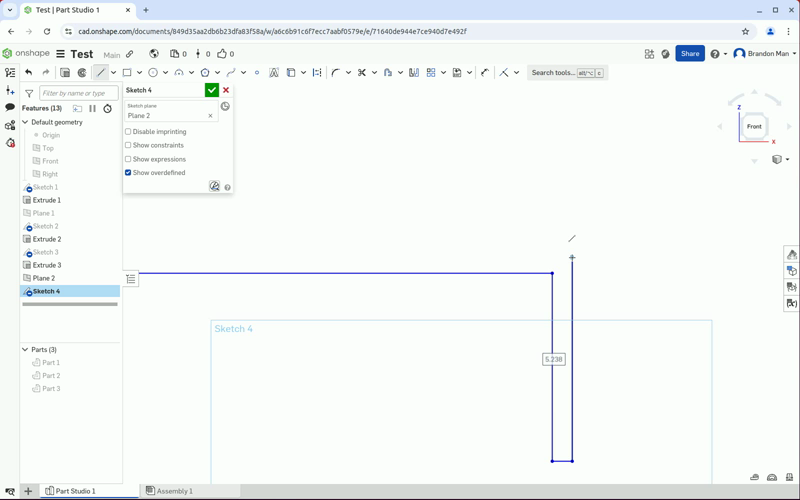
scroll(-6)
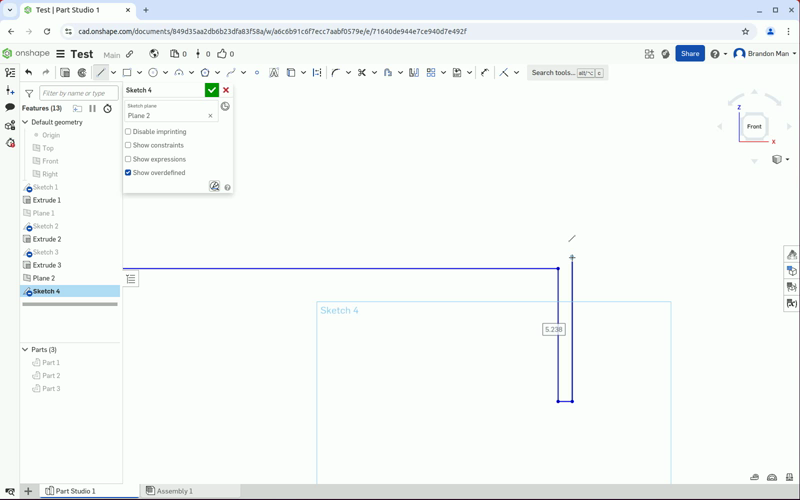
scroll(-6)
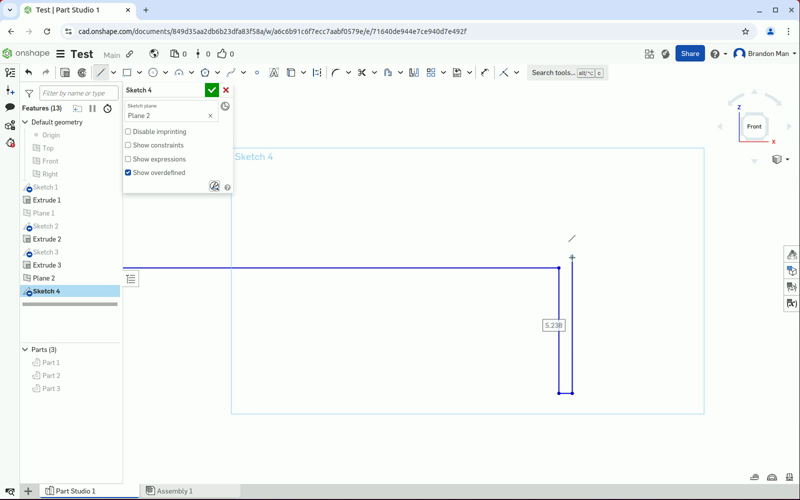
scroll(-6)
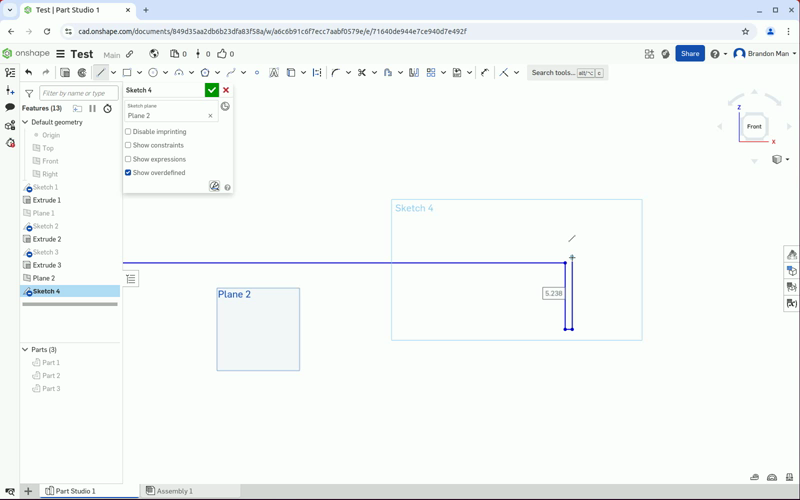
scroll(-6)
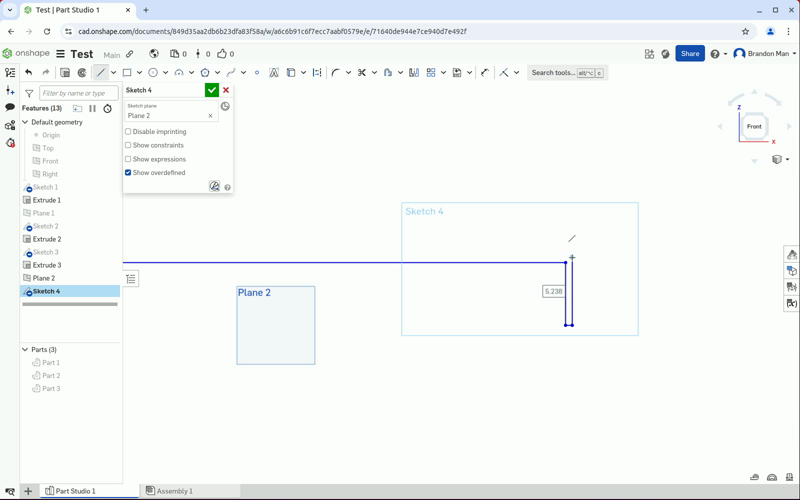
scroll(-6)
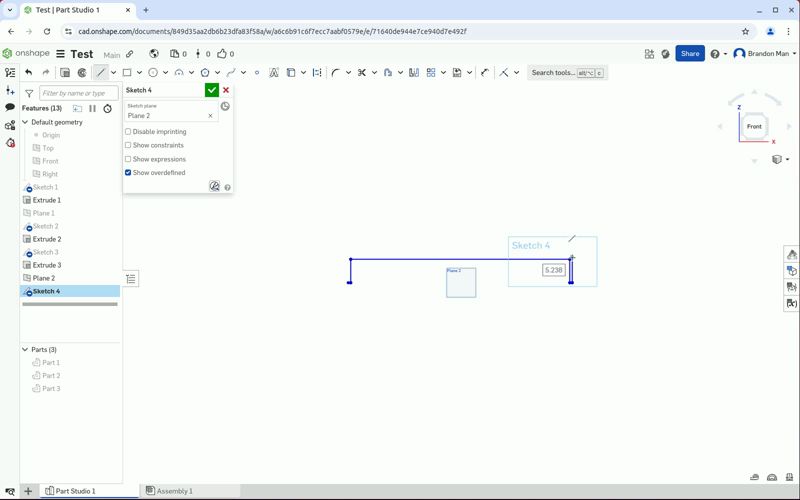
key_up(shift)
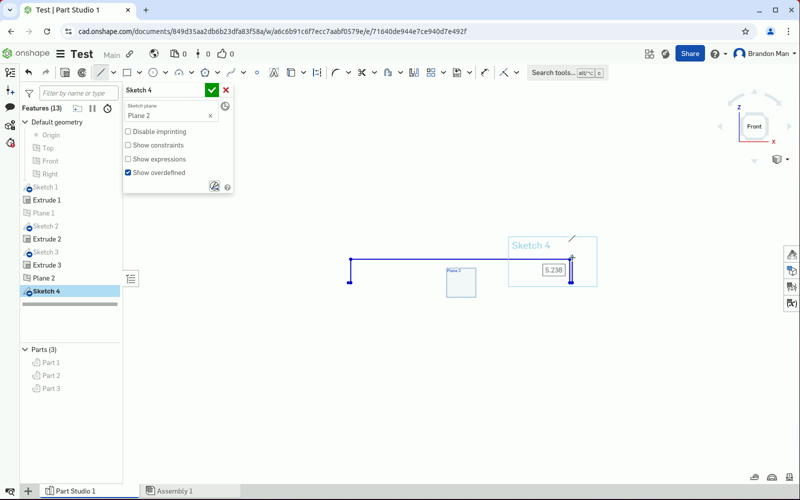
key_down(shift)
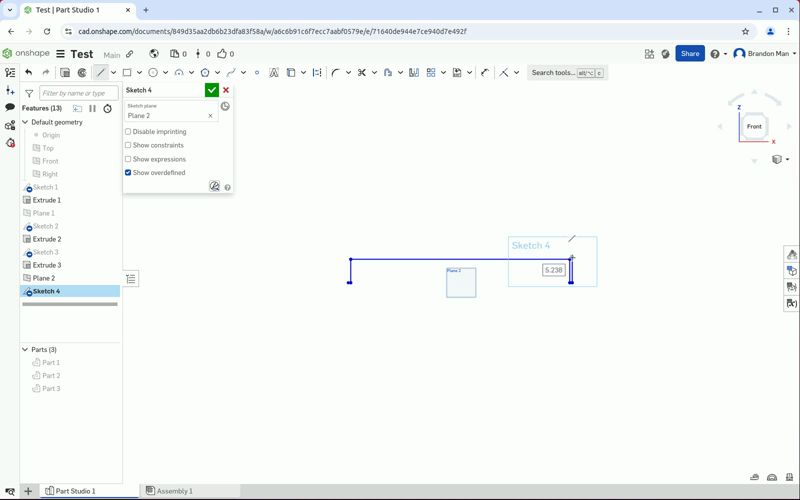
mouse_move(348, 257)
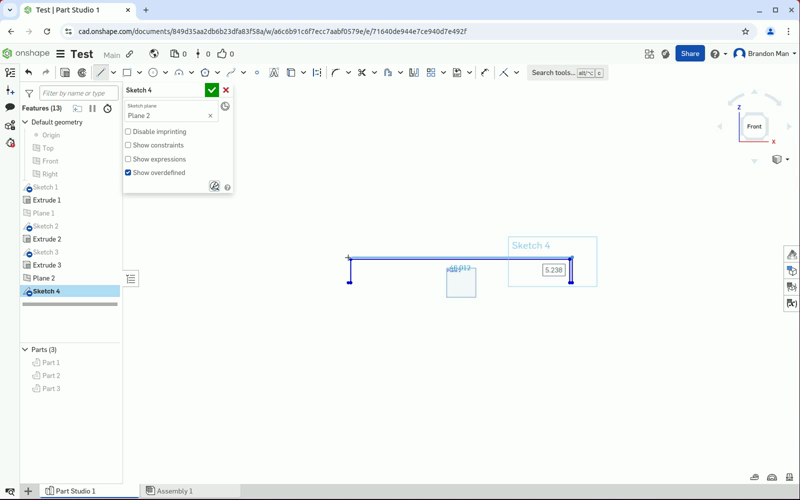
scroll(6)
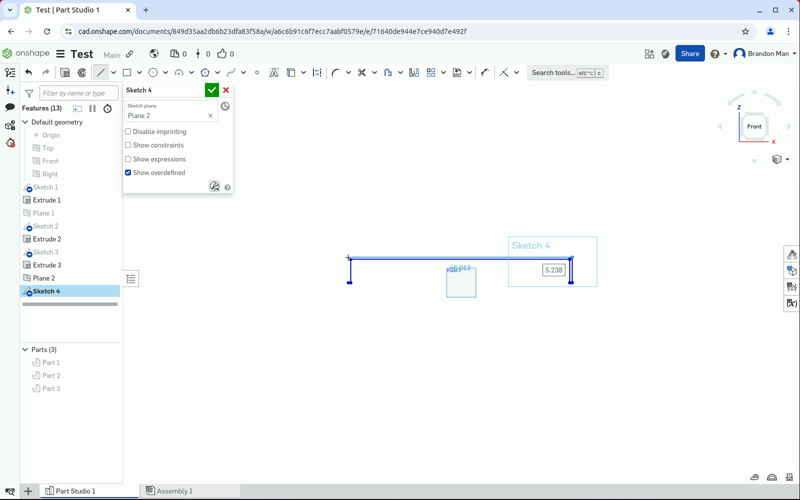
scroll(6)
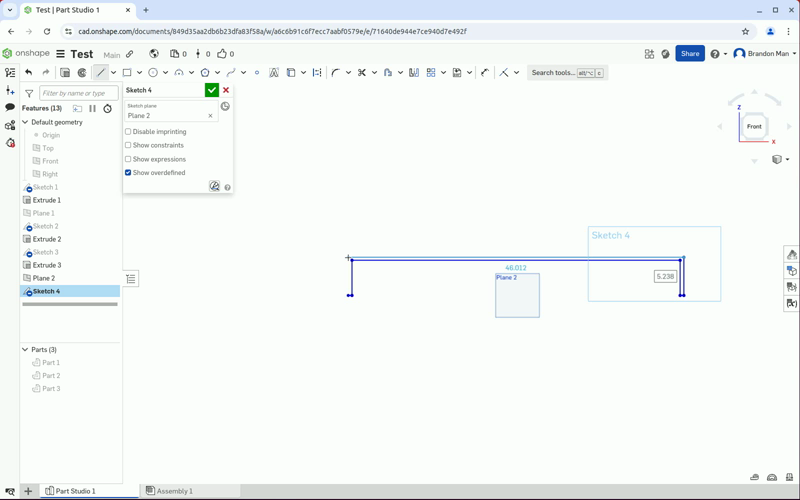
scroll(6)
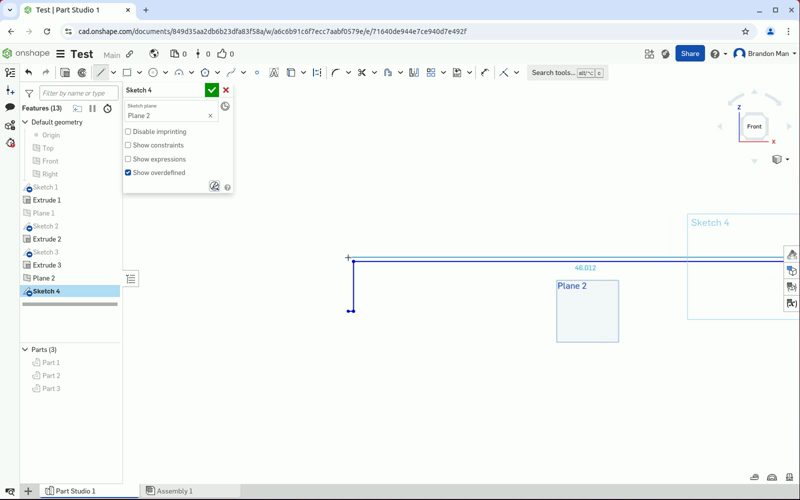
scroll(6)
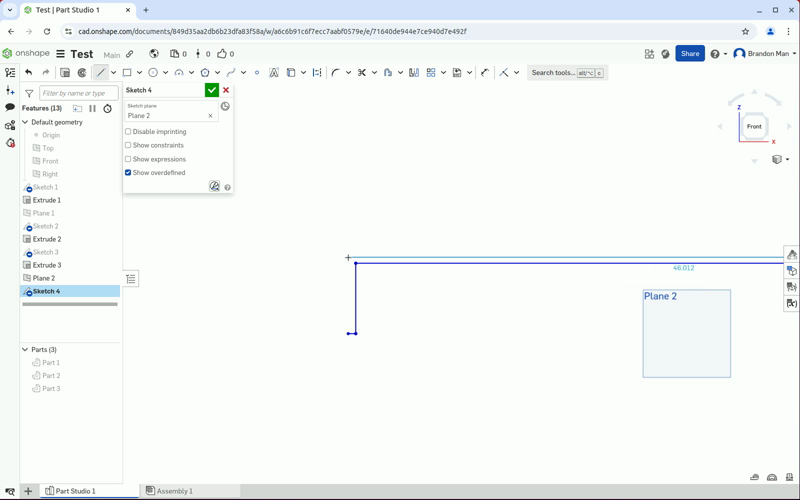
scroll(6)
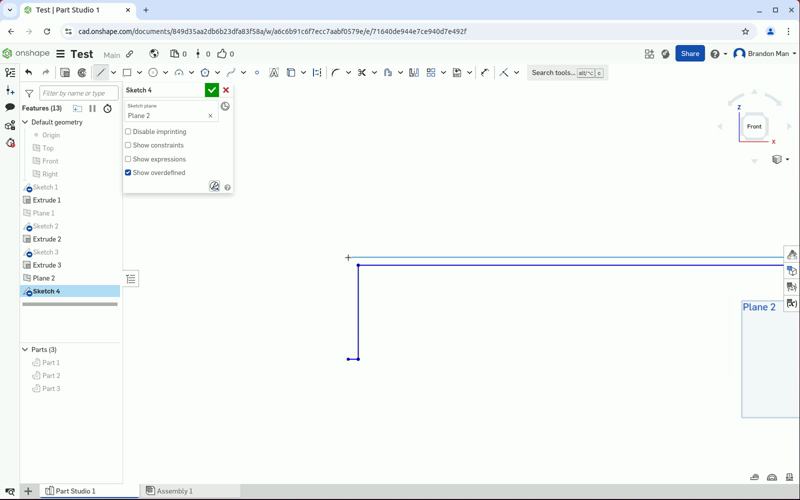
scroll(6)
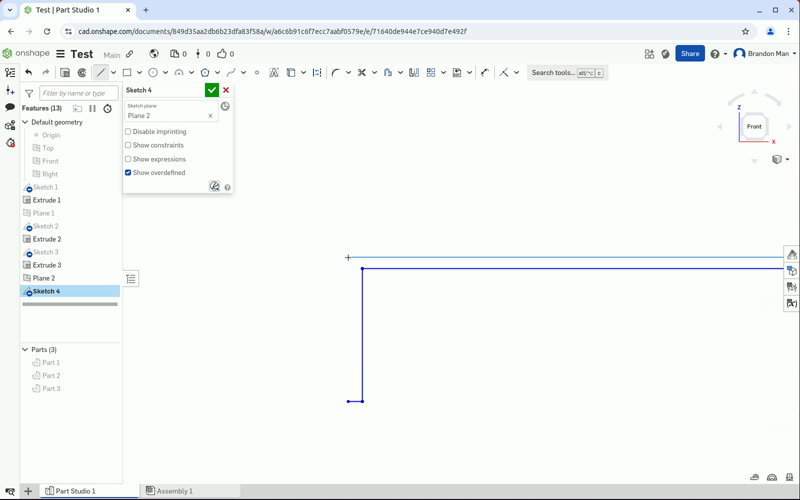
scroll(6)
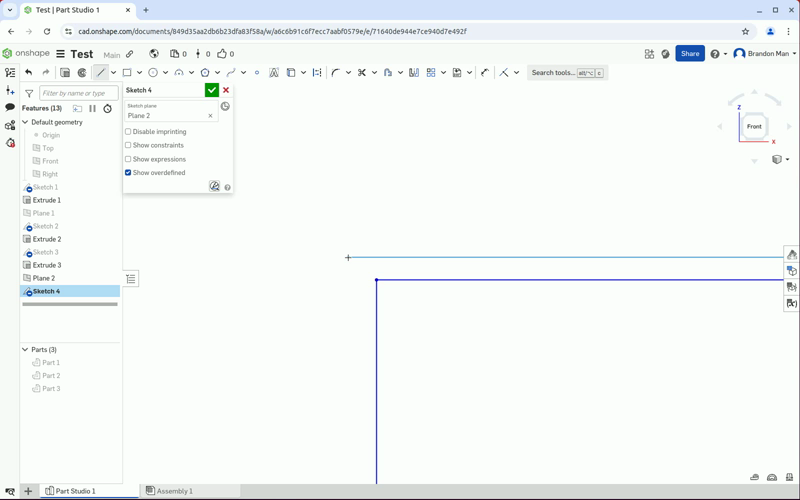
click(348, 257)
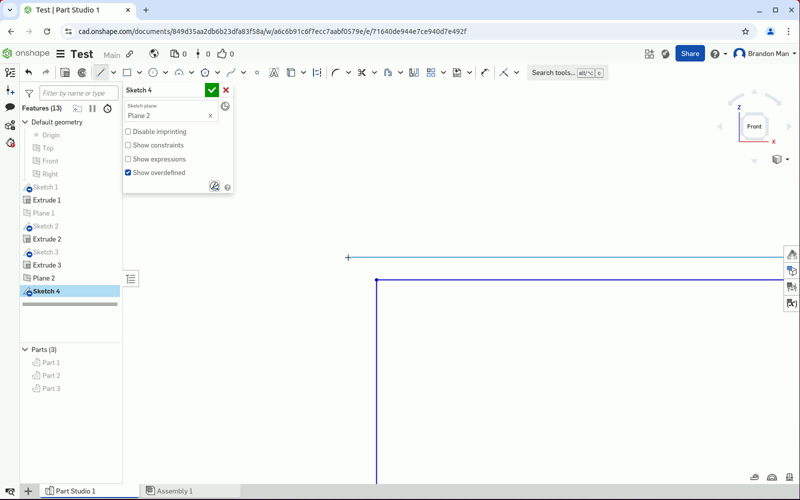
scroll(-6)
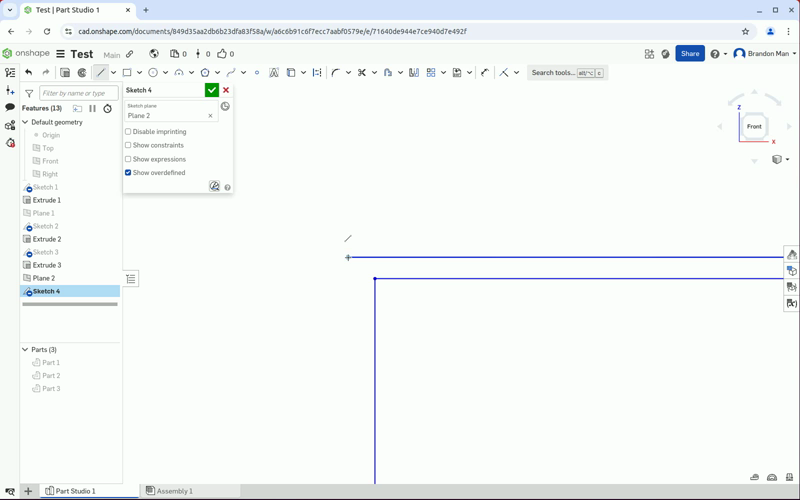
scroll(-6)
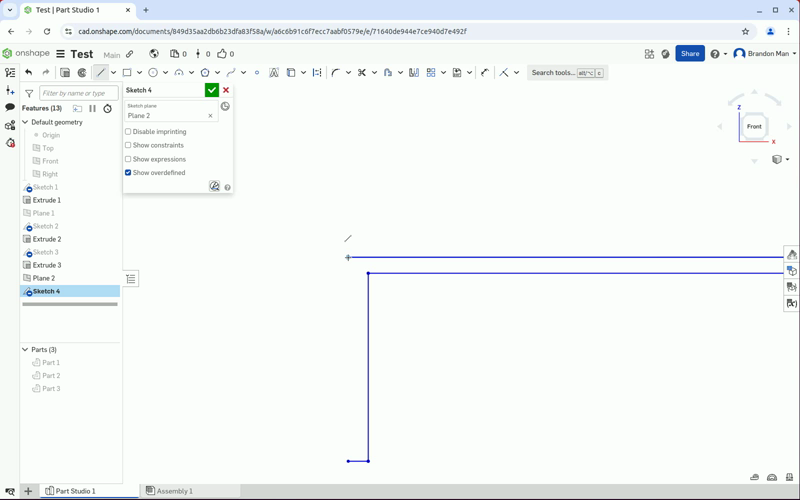
scroll(-6)
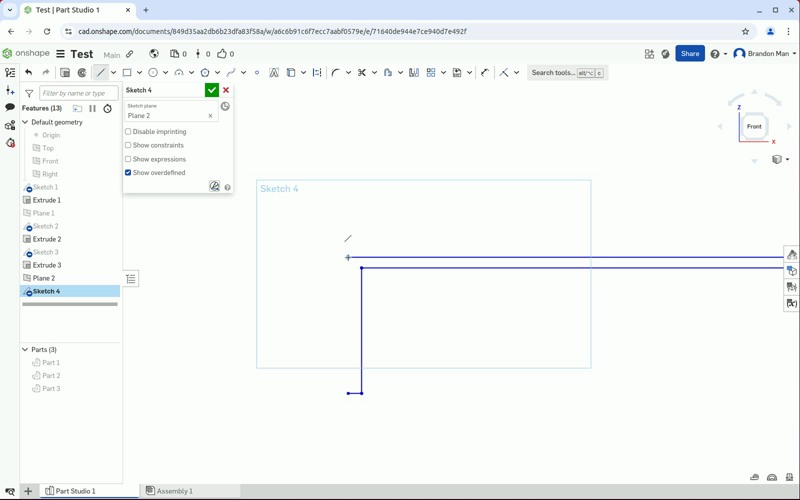
scroll(-6)
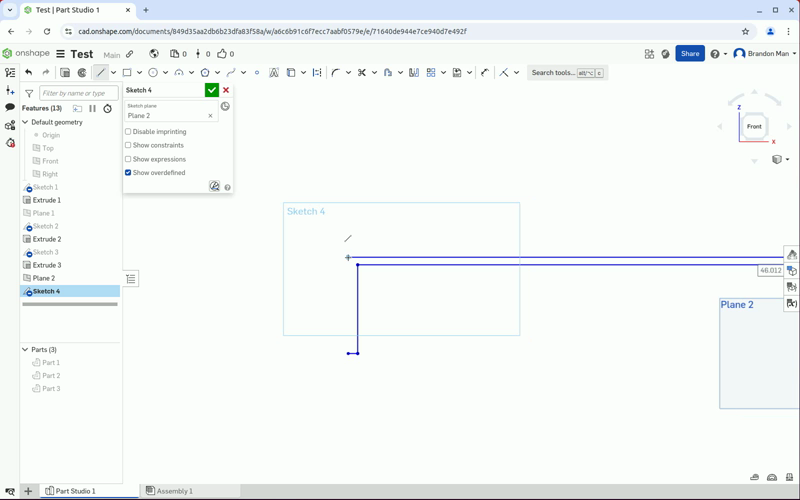
scroll(-6)
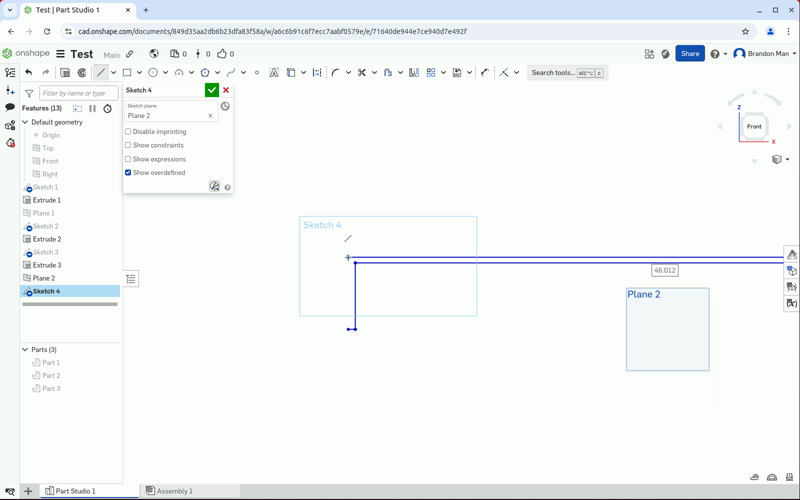
scroll(-6)
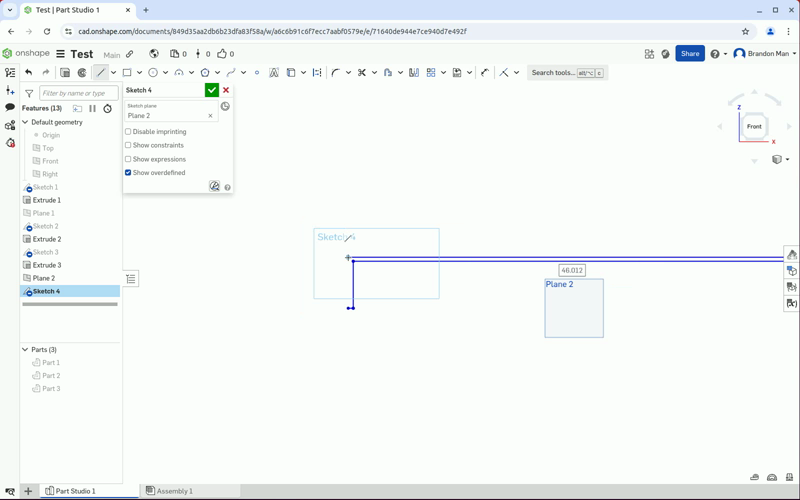
scroll(-6)
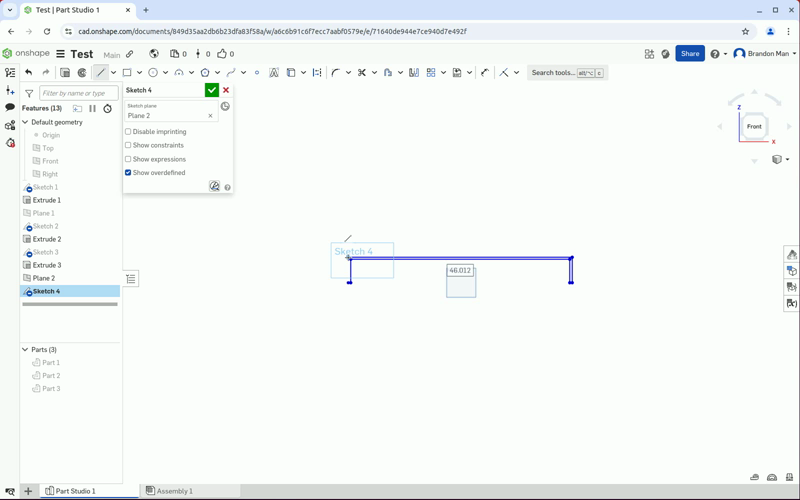
key_up(shift)
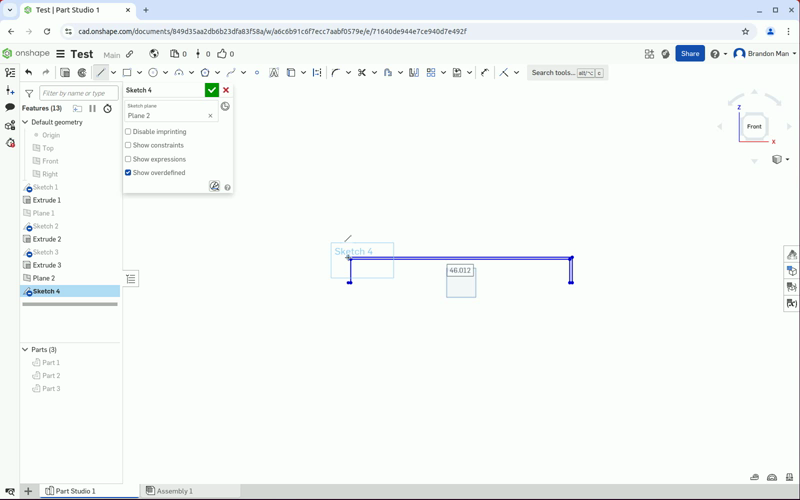
mouse_move(378, 257)
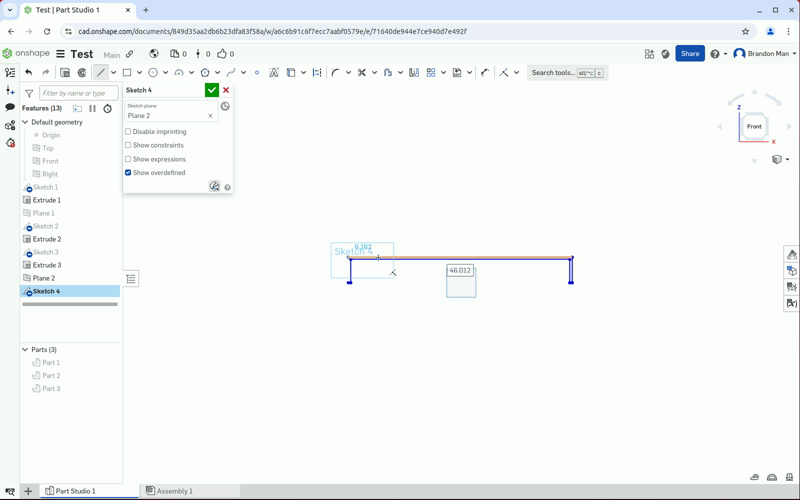
key_down(shift)
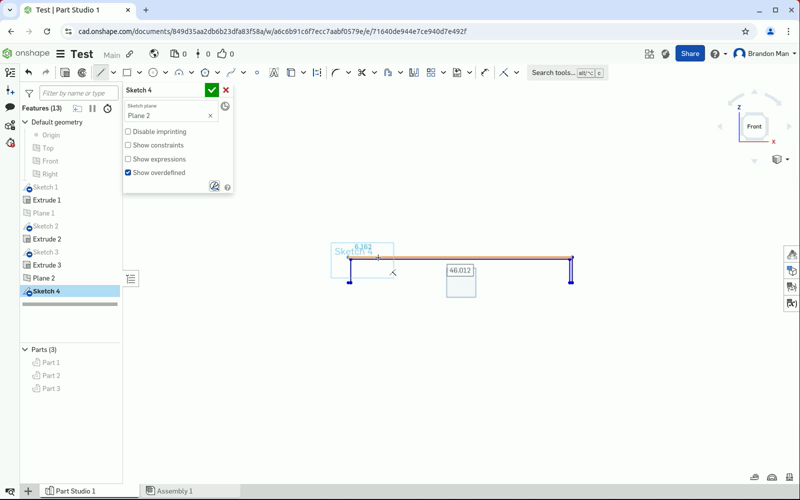
mouse_move(348, 282)
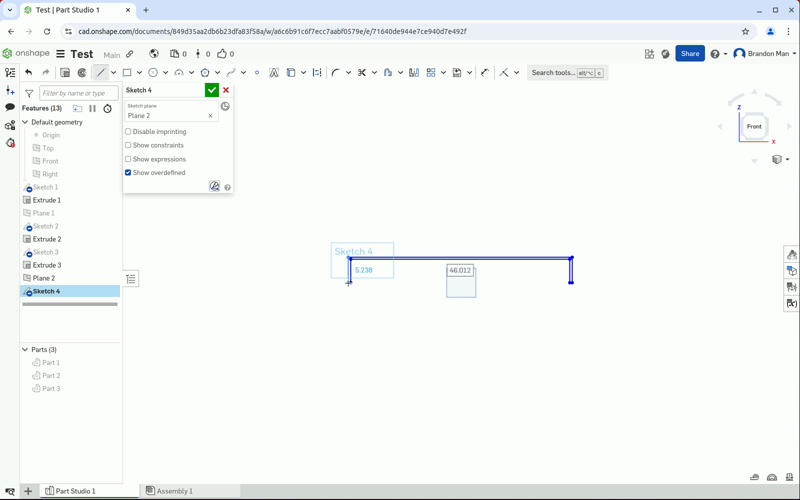
scroll(6)
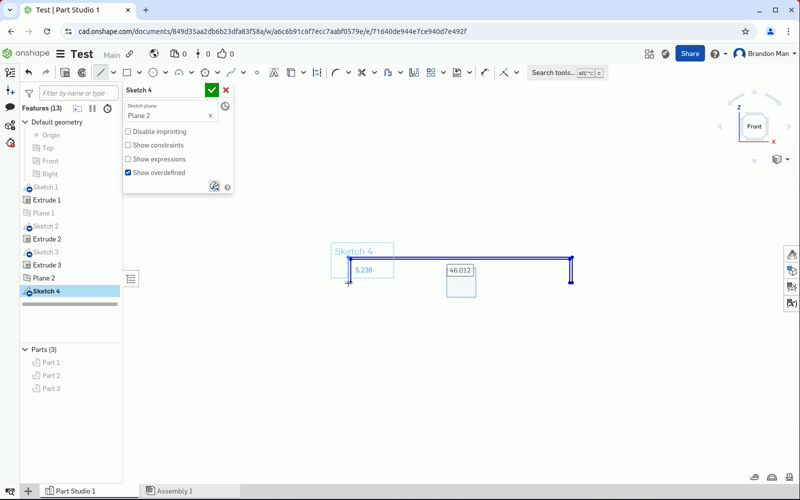
scroll(6)
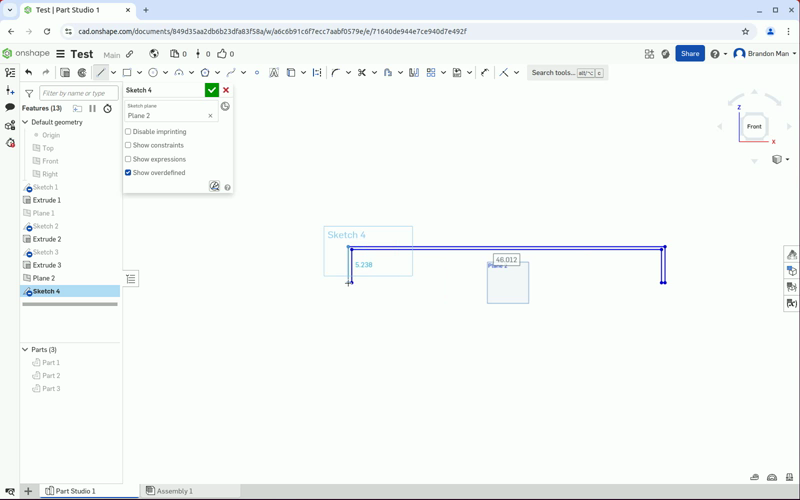
scroll(6)
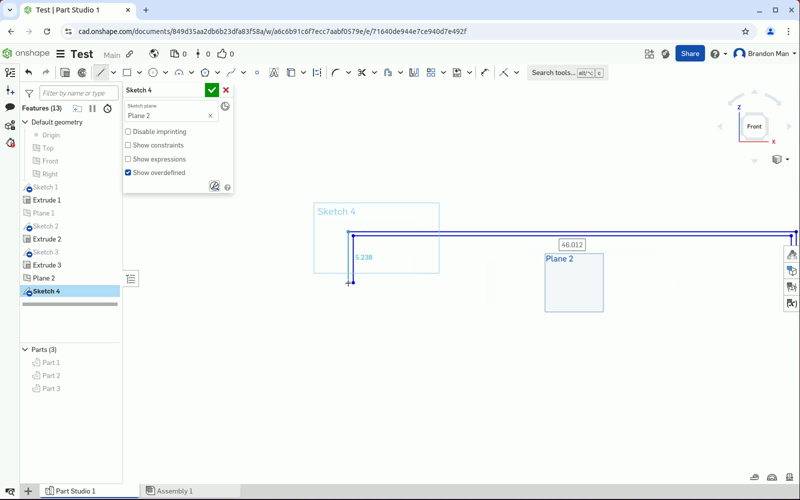
scroll(6)
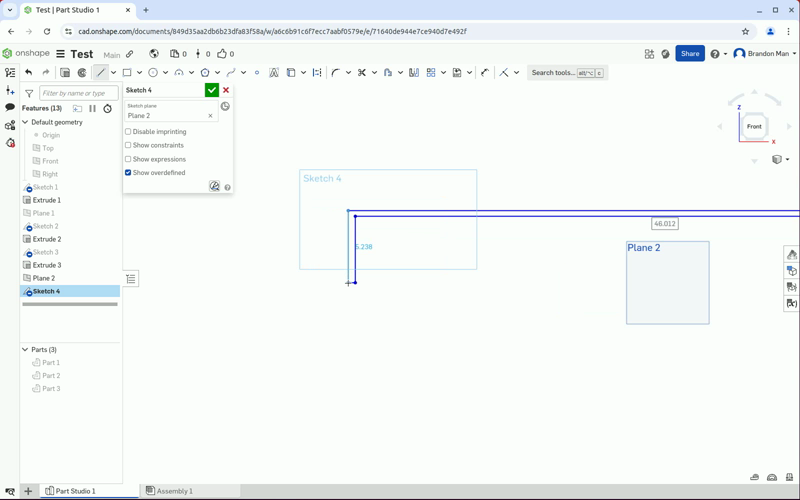
scroll(6)
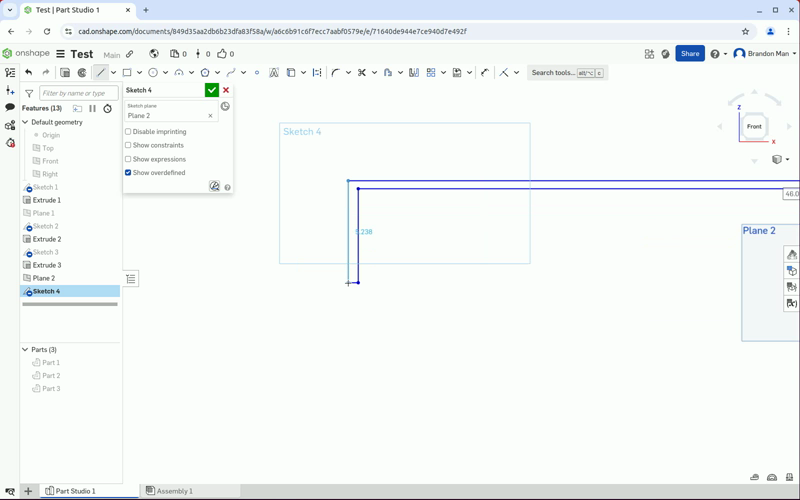
scroll(6)
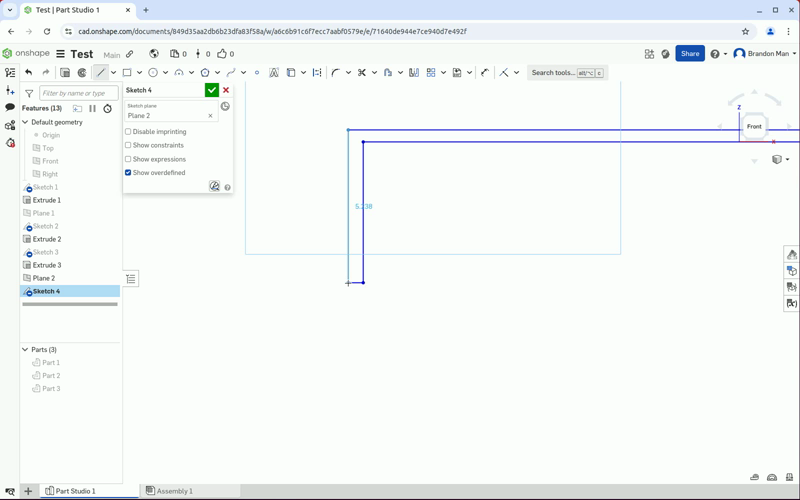
scroll(6)
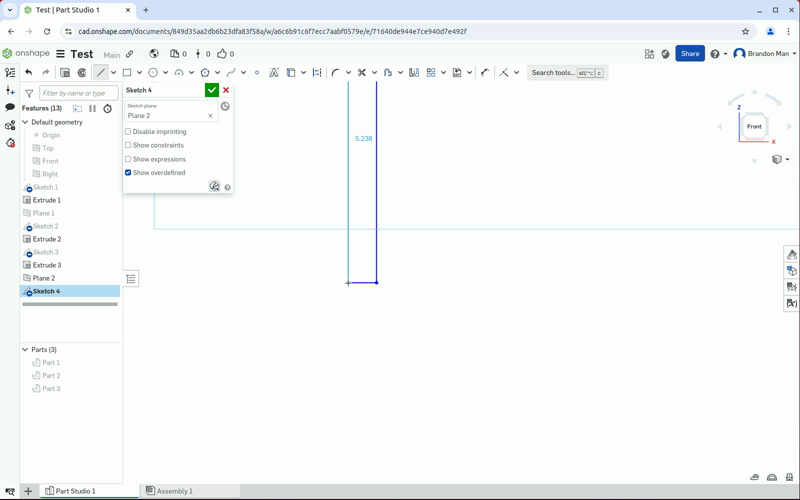
key_up(shift)
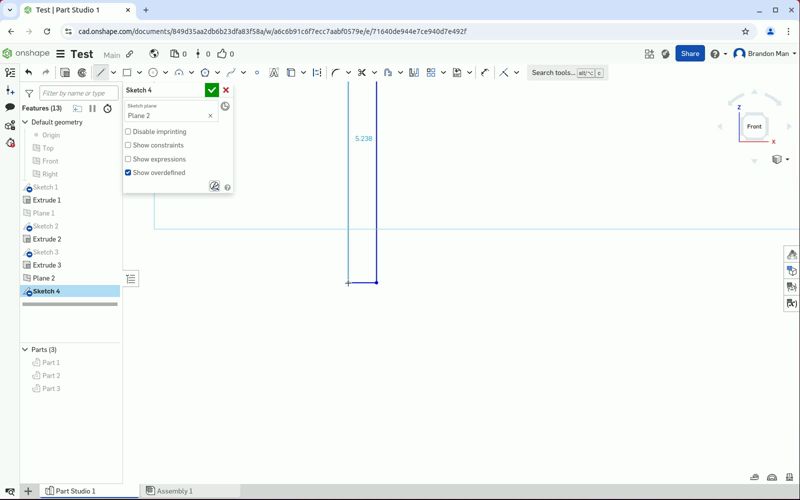
click(348, 282)
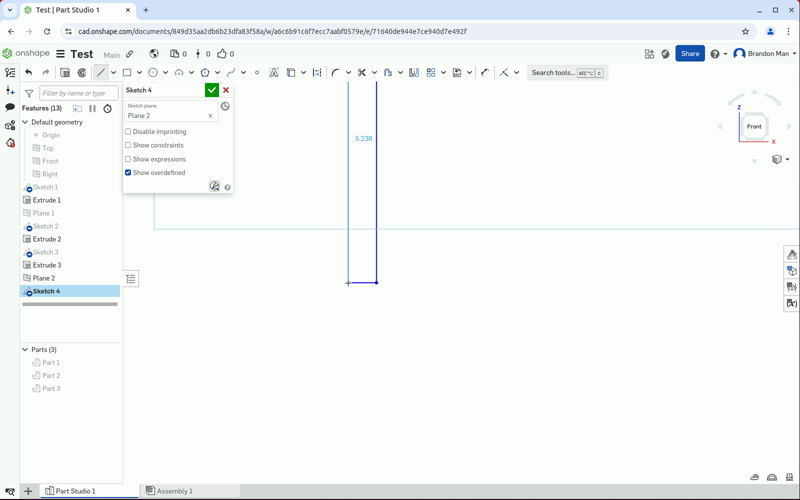
scroll(-6)
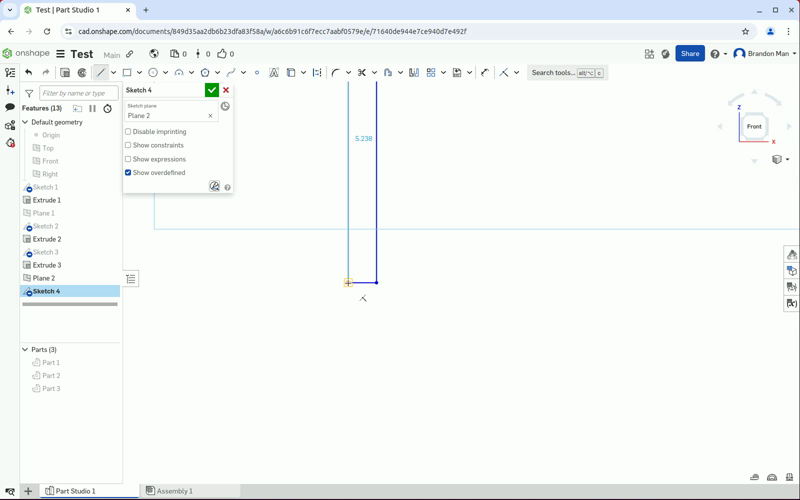
scroll(-6)
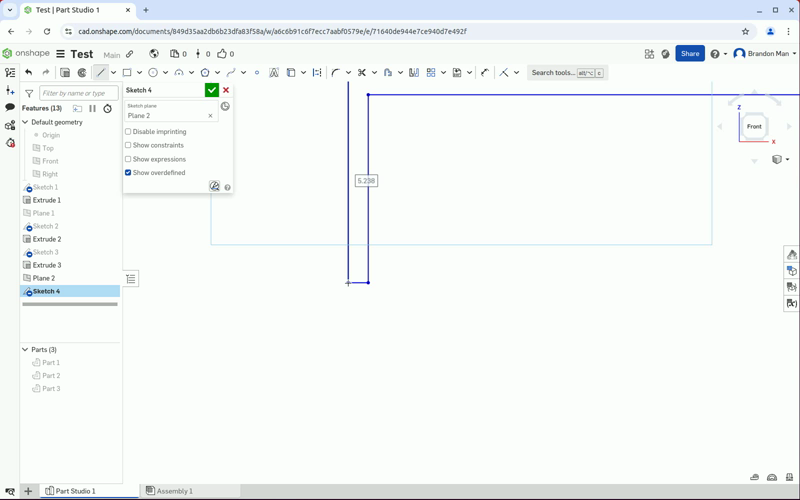
scroll(-6)
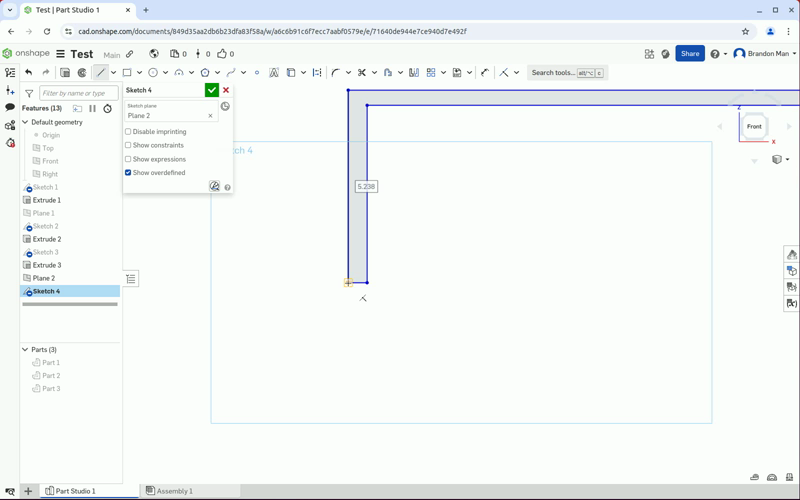
scroll(-6)
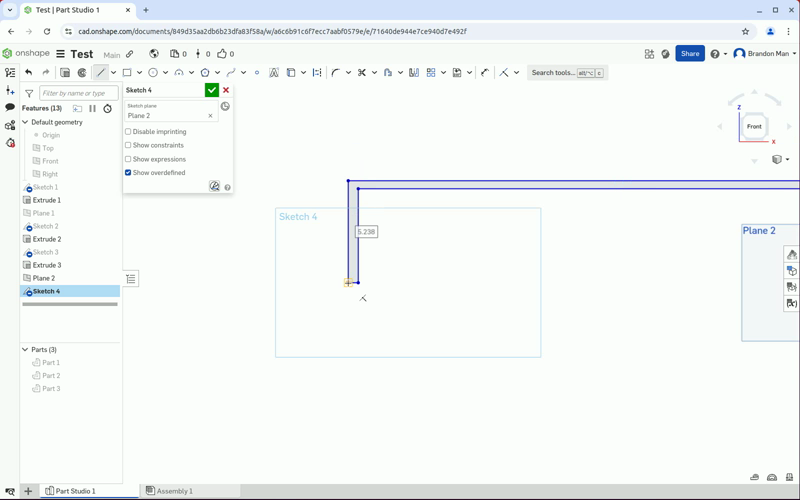
scroll(-6)
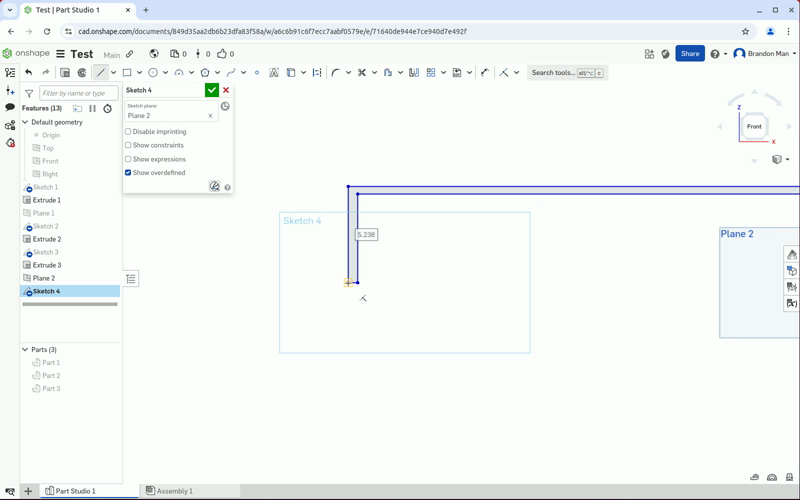
scroll(-6)
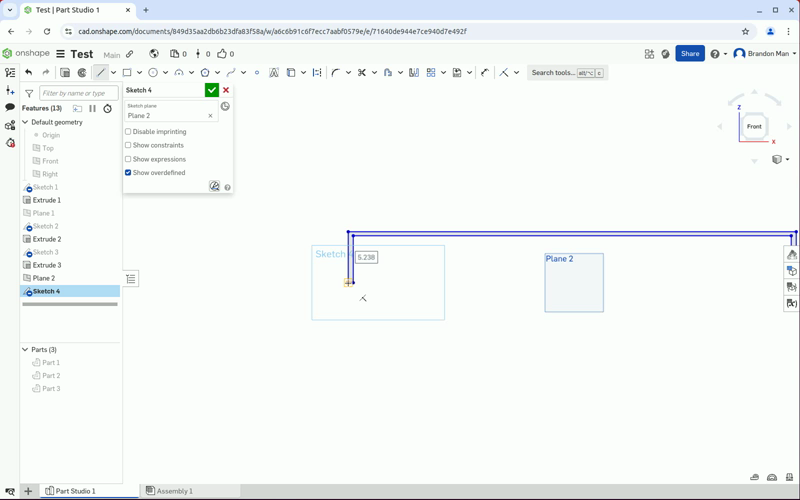
scroll(-6)
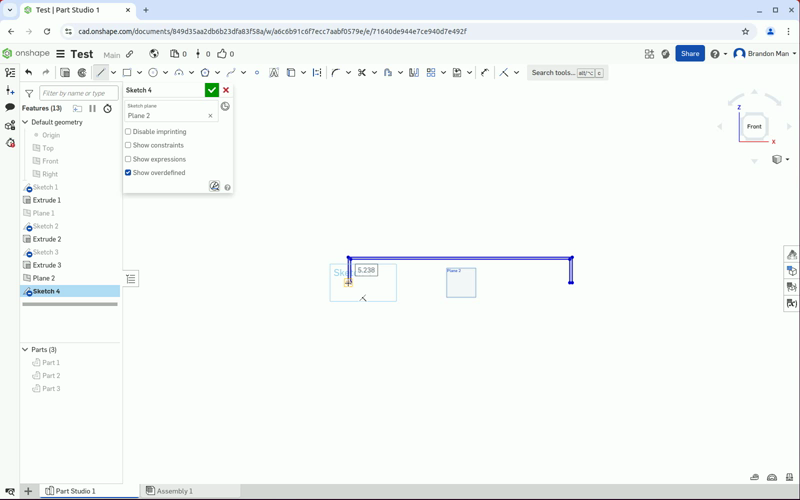
key(esc)
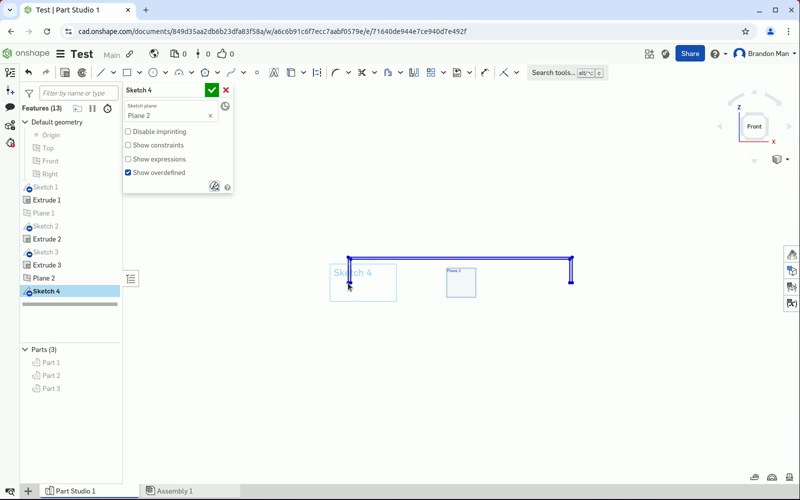
mouse_move(395, 258)
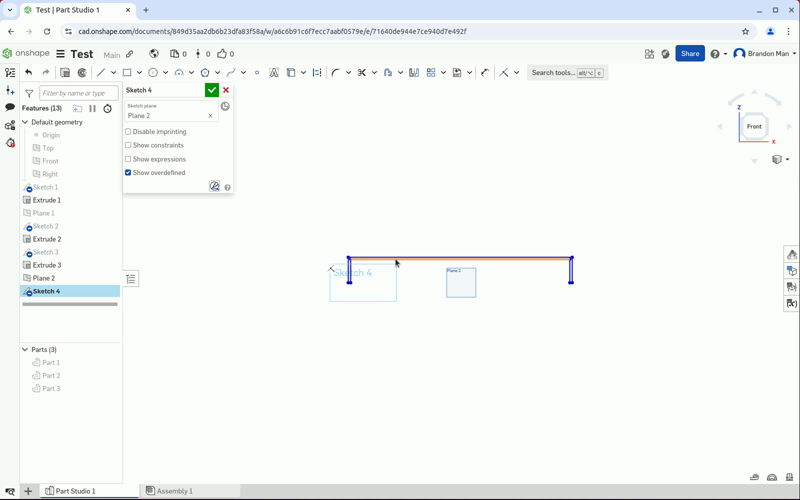
scroll(6)
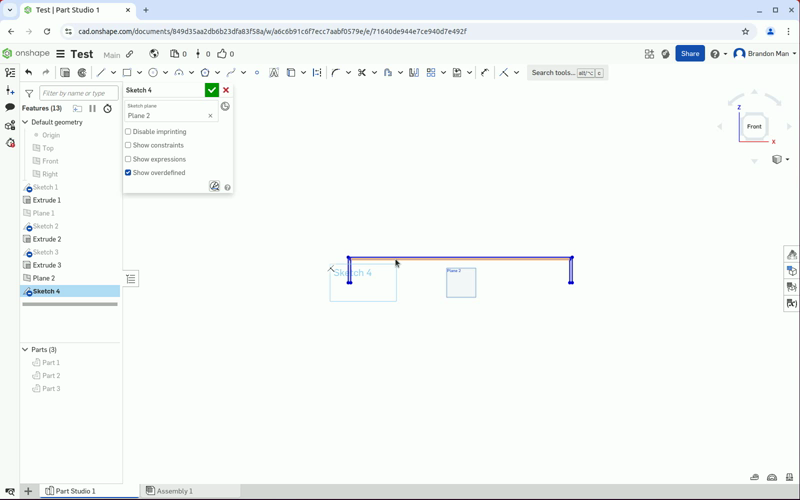
scroll(6)
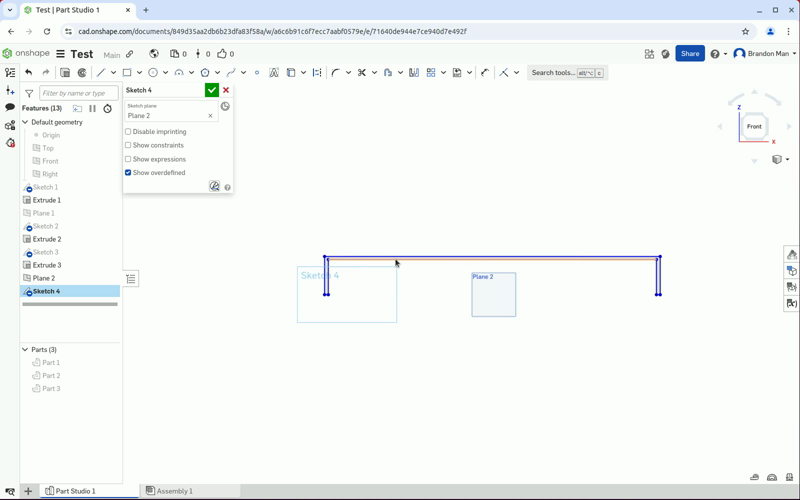
scroll(6)
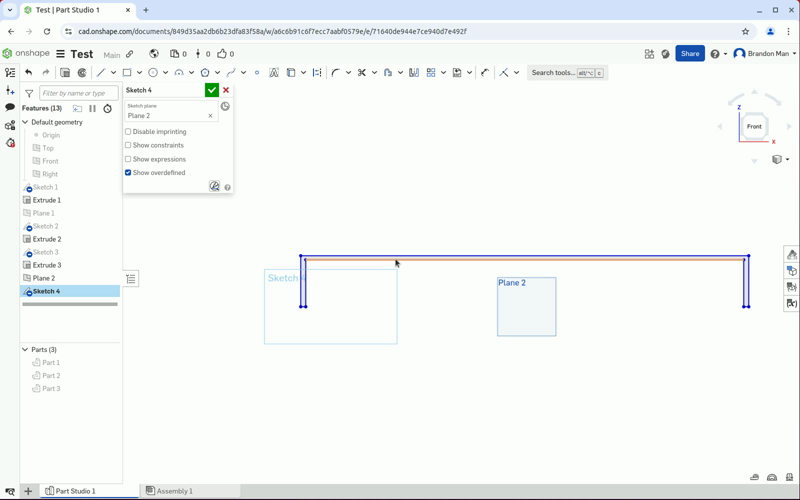
scroll(6)
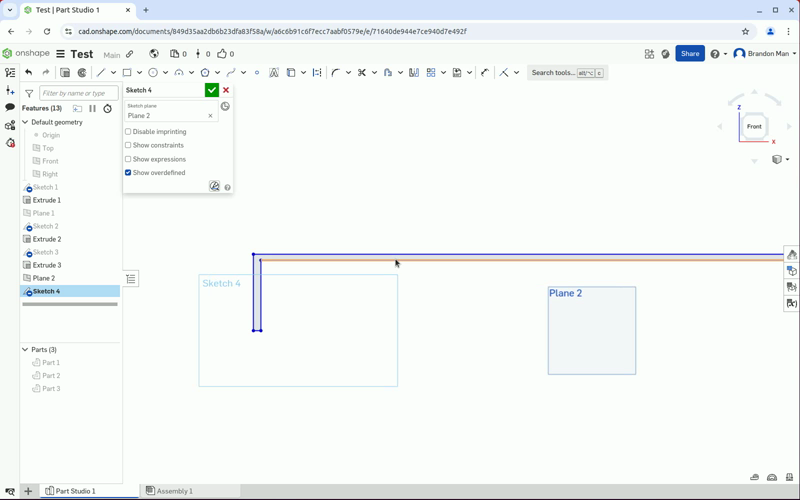
scroll(6)
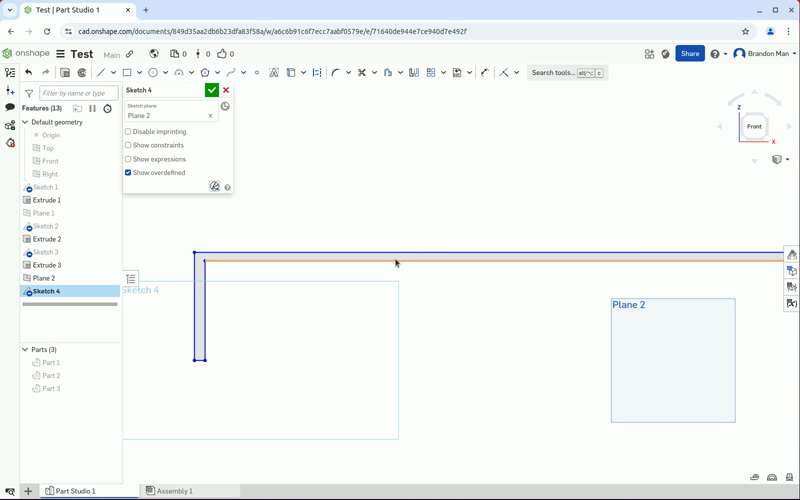
scroll(6)
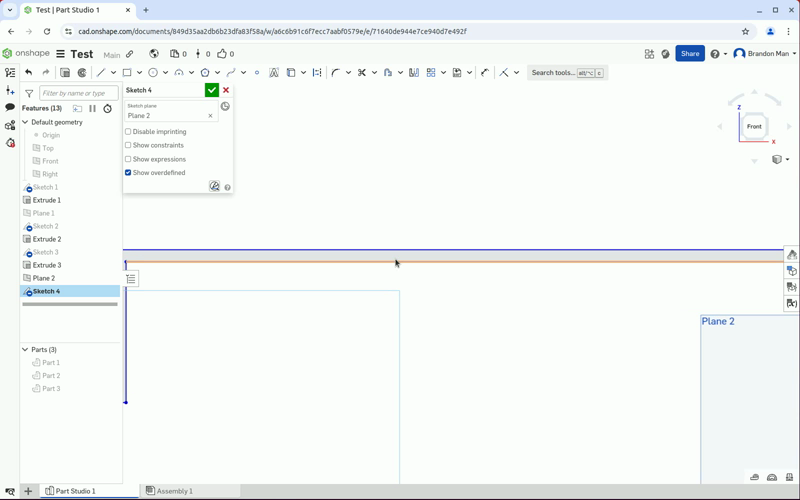
scroll(6)
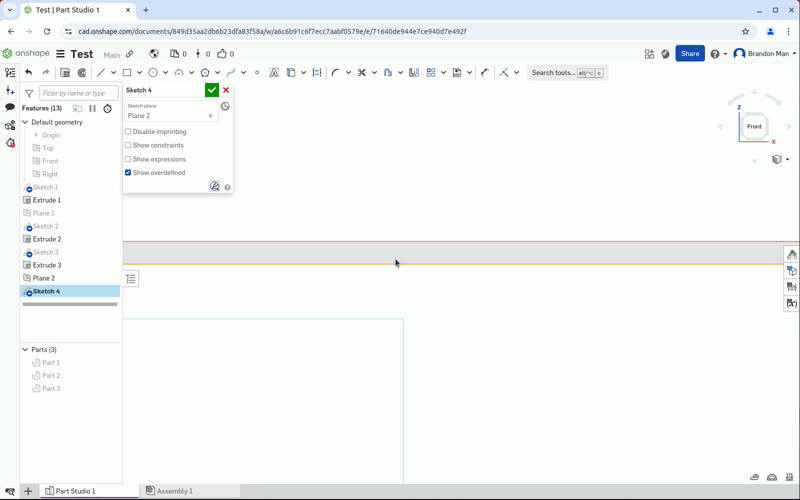
click(395, 258)
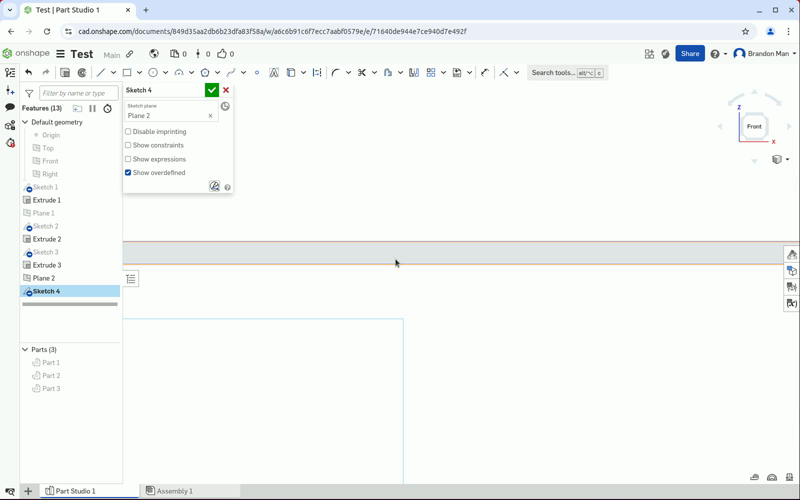
scroll(-6)
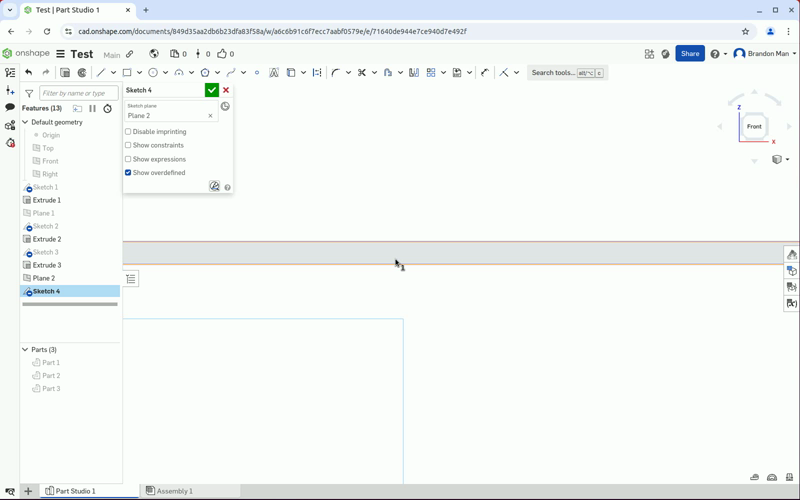
scroll(-6)
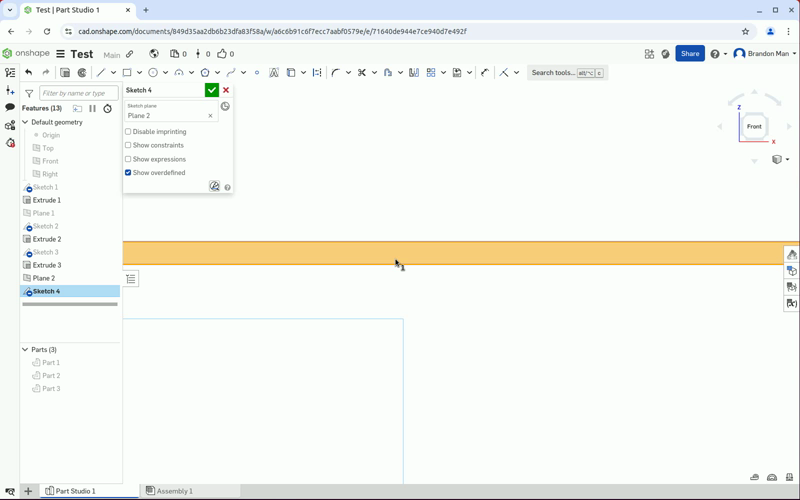
scroll(-6)
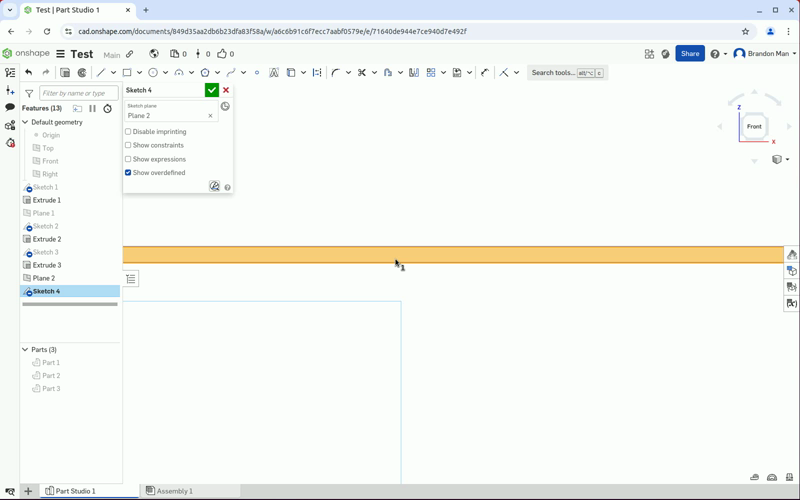
scroll(-6)
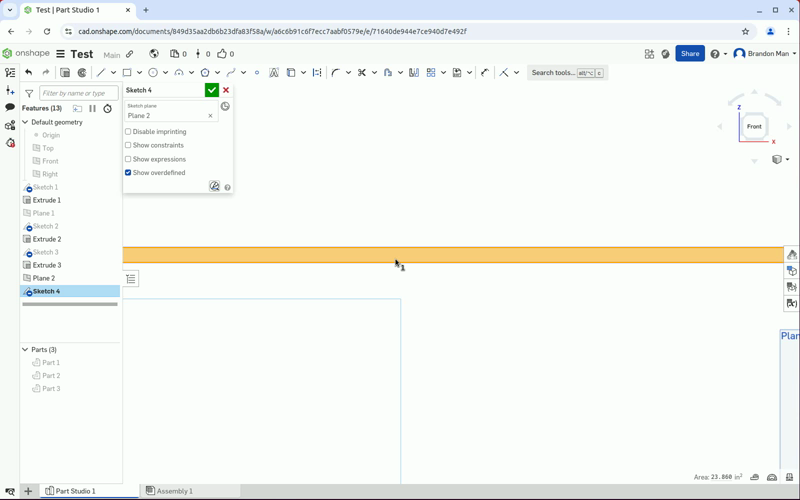
scroll(-6)
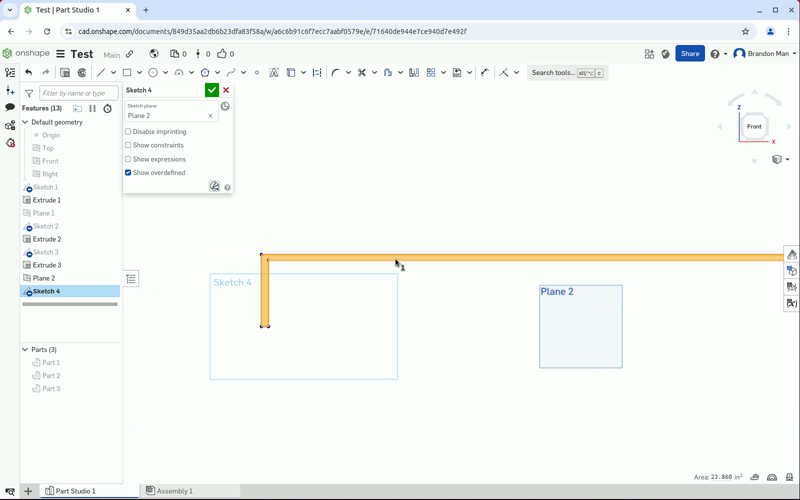
scroll(-6)
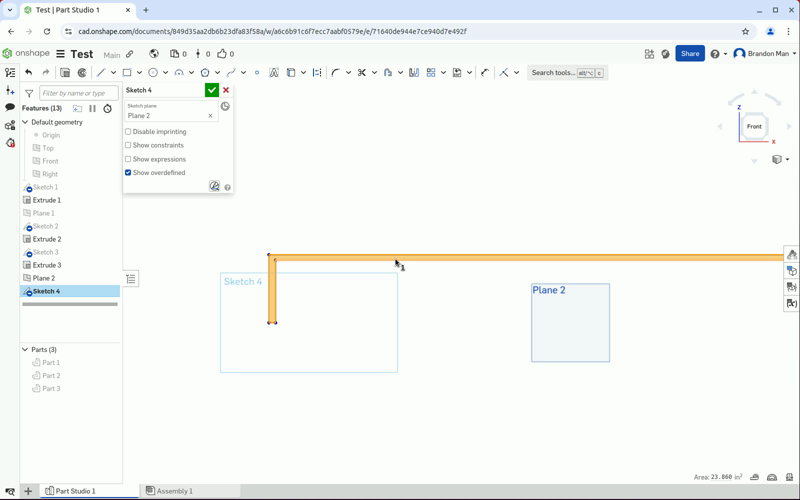
scroll(-6)
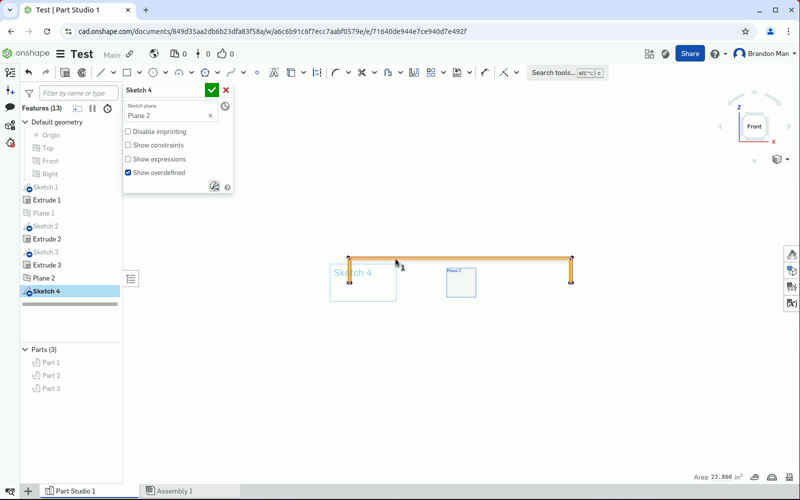
mouse_move(73, 352)
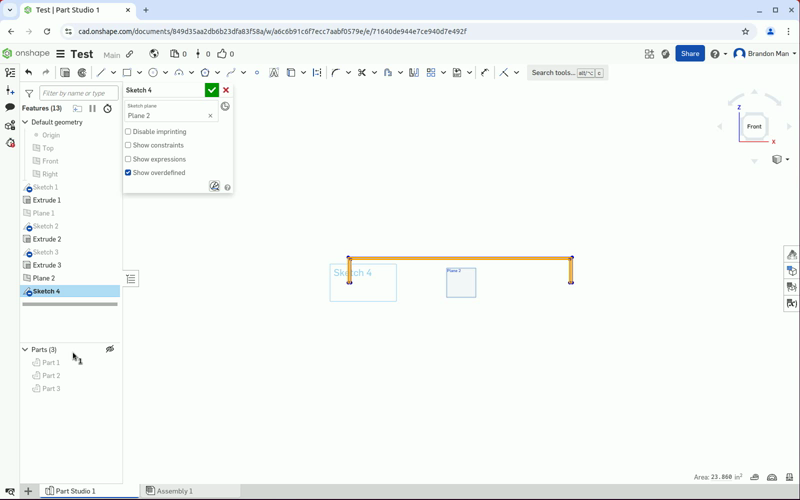
key(shift+y)
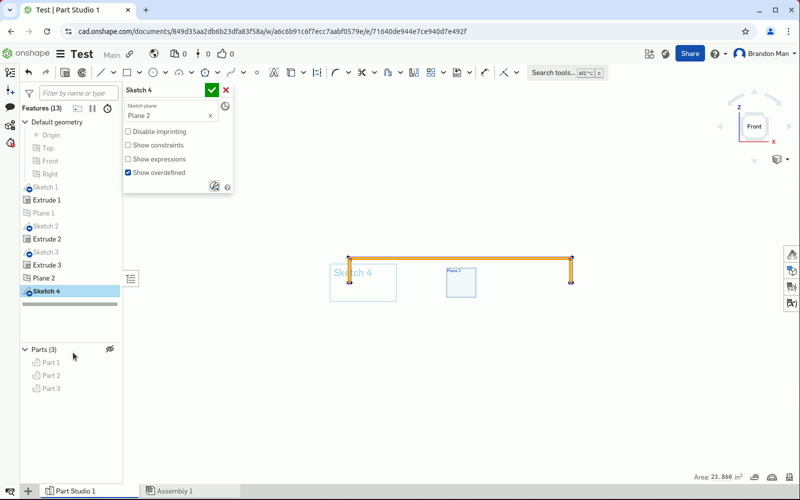
key(shift+e)
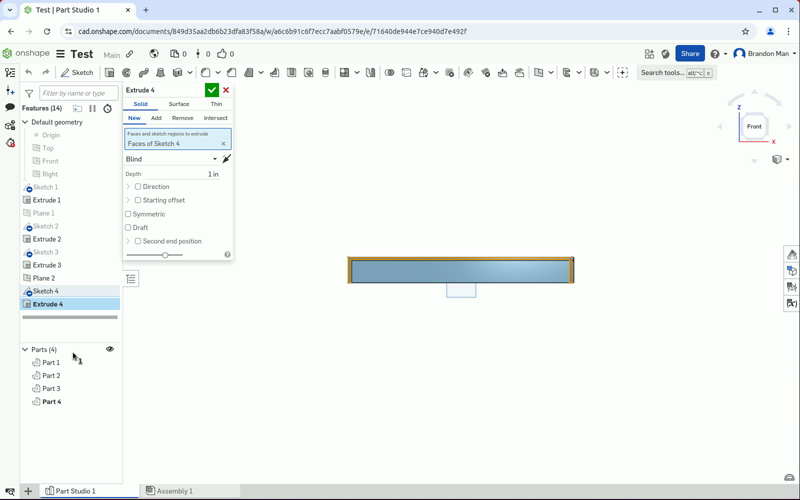
mouse_move(143, 106)
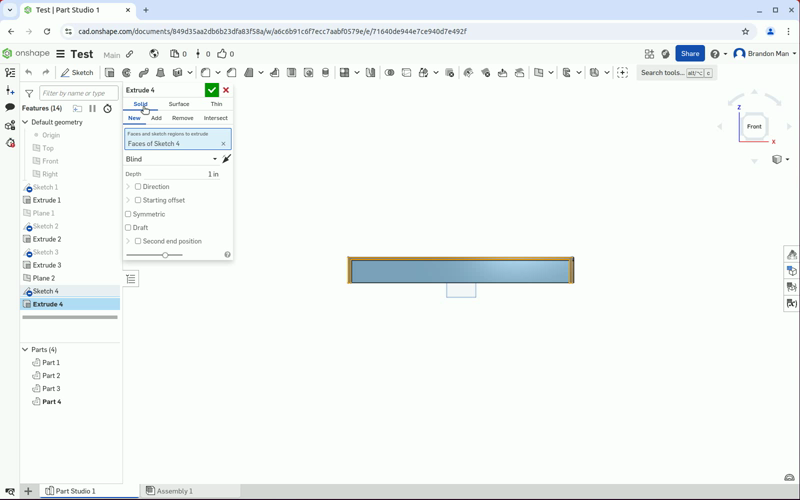
click(143, 106)
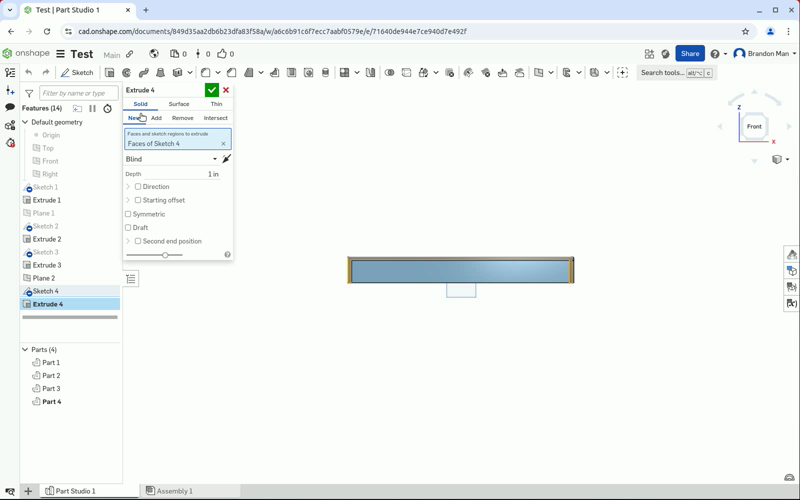
mouse_move(137, 120)
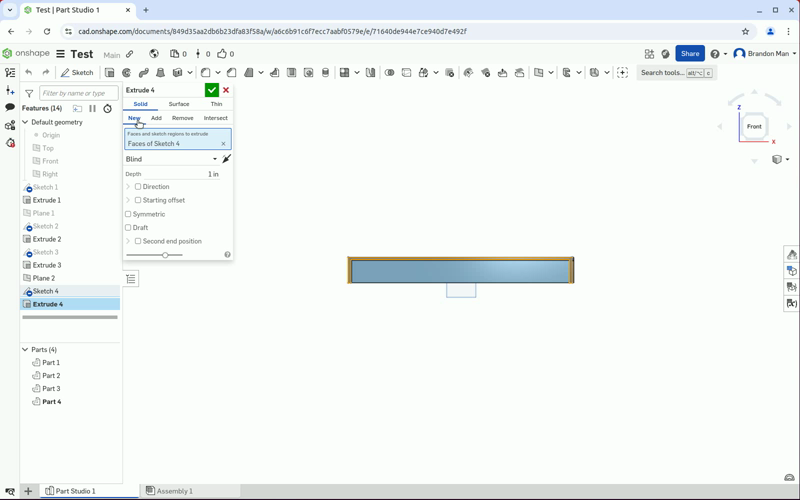
click(137, 120)
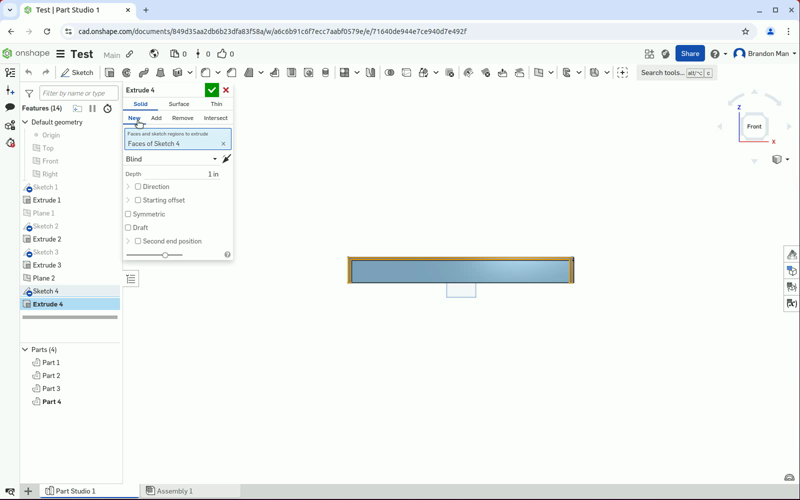
key(tab, 4)
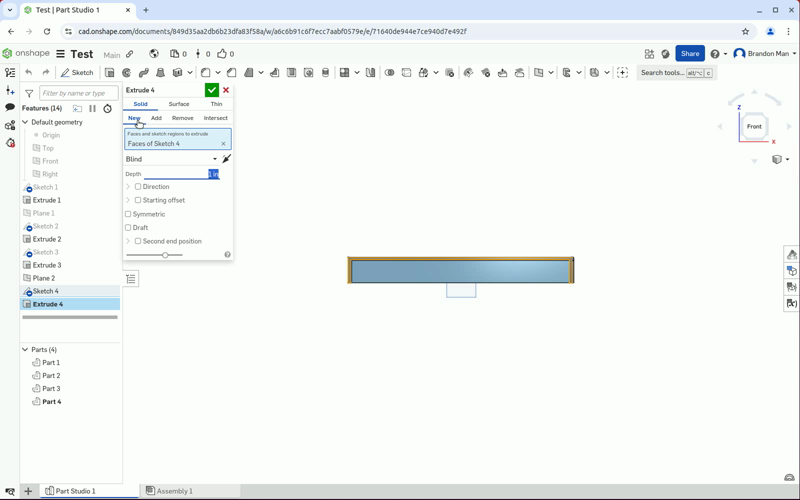
text(0.722)
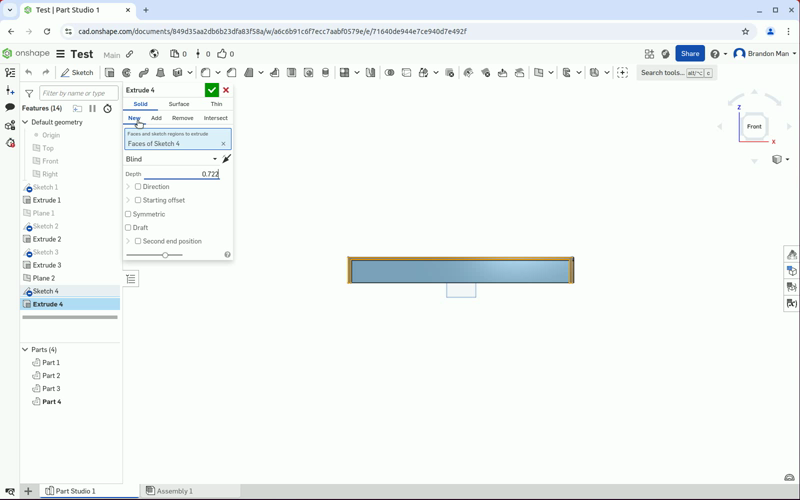
key(enter)
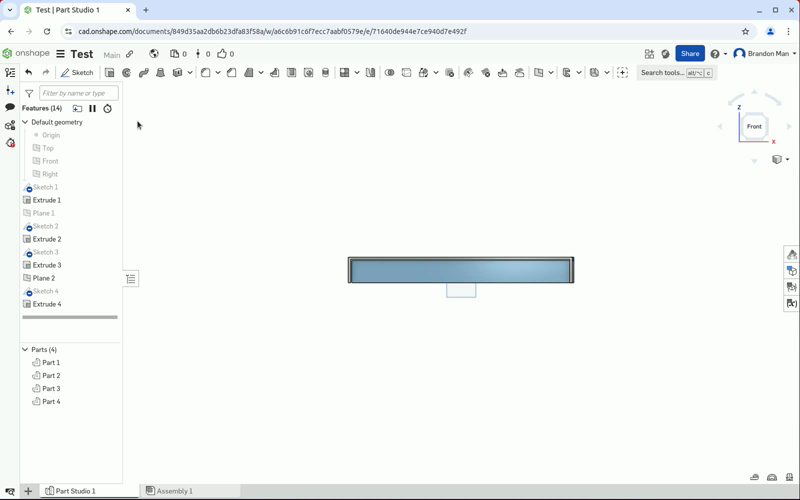
key(shift+h)
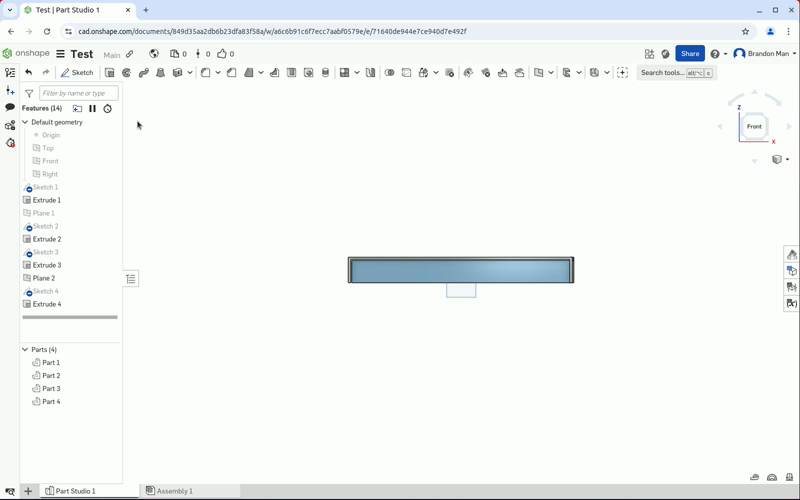
key(shift+h)
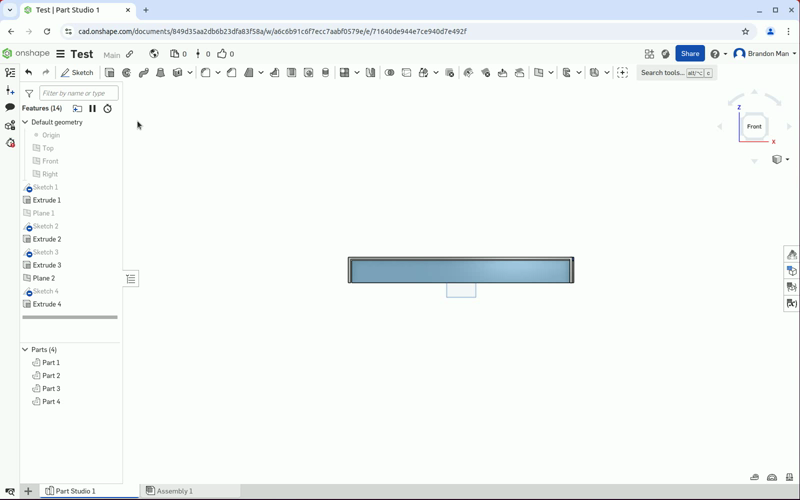
mouse_move(73, 189)
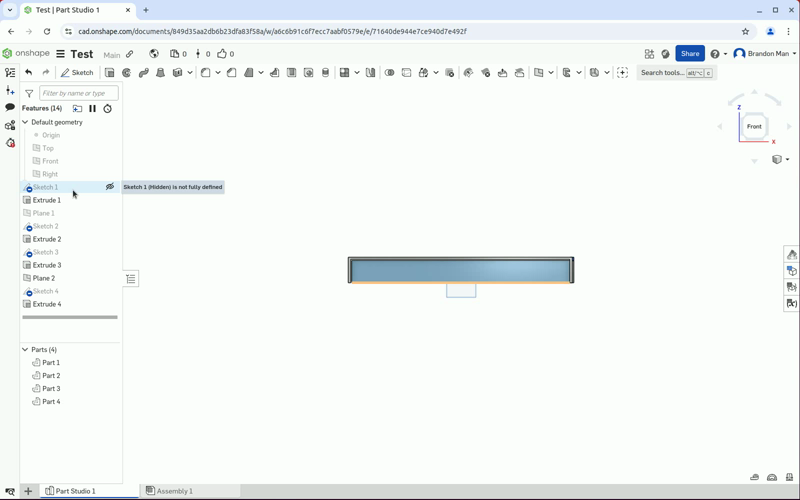
click(73, 189)
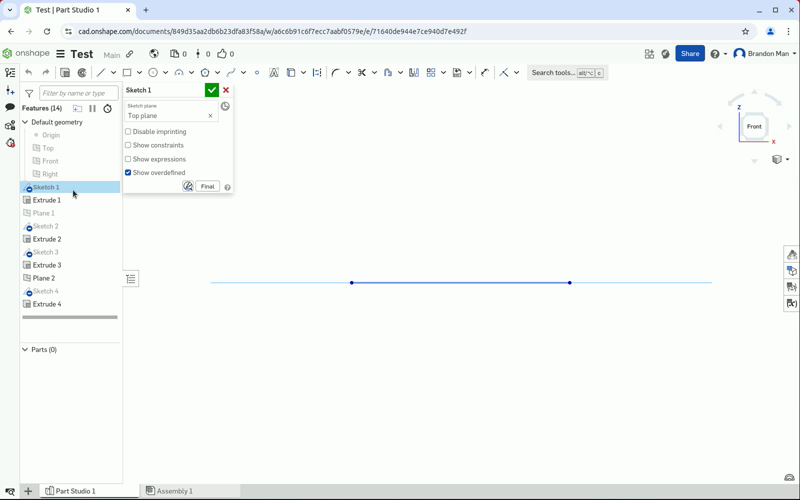
mouse_move(229, 92)
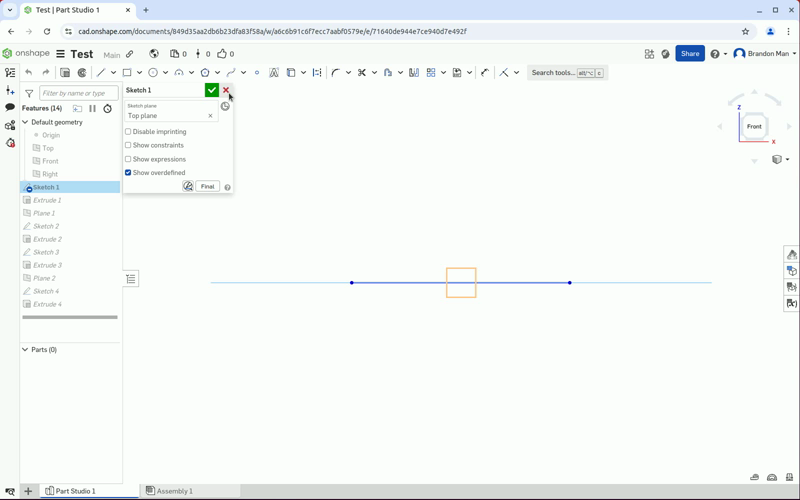
click(229, 92)
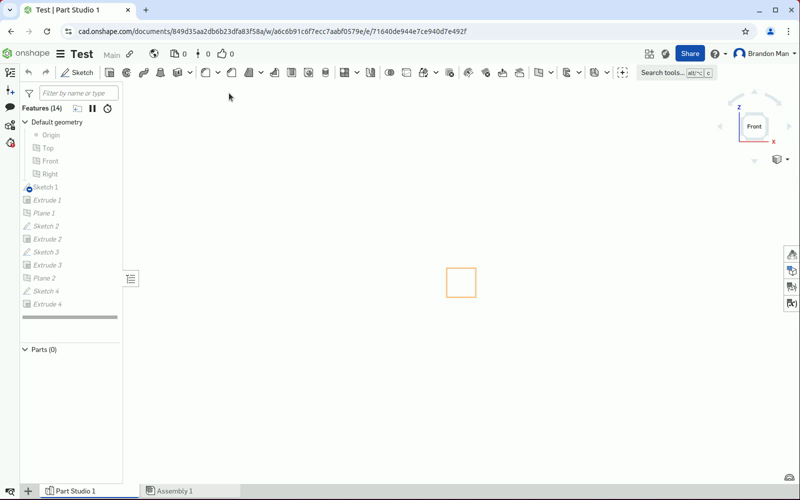
key(shift+s)
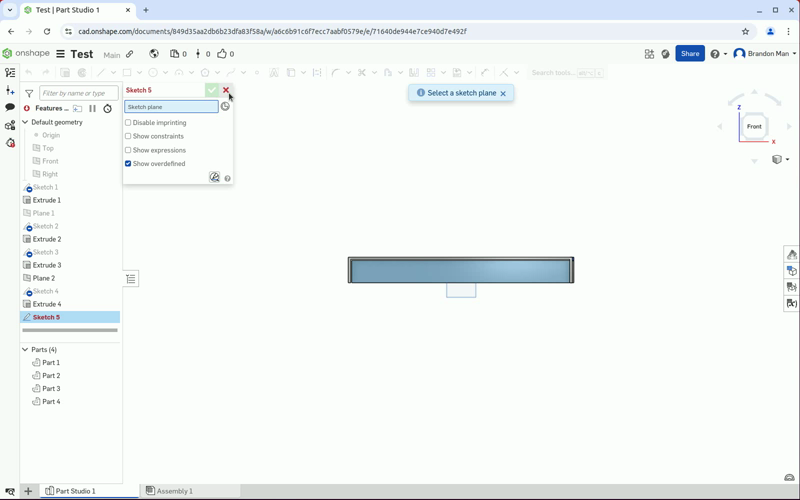
mouse_move(73, 280)
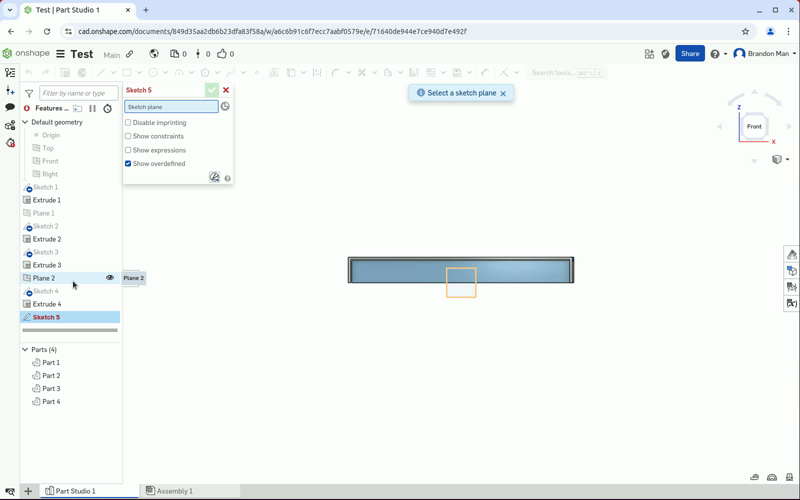
click(73, 280)
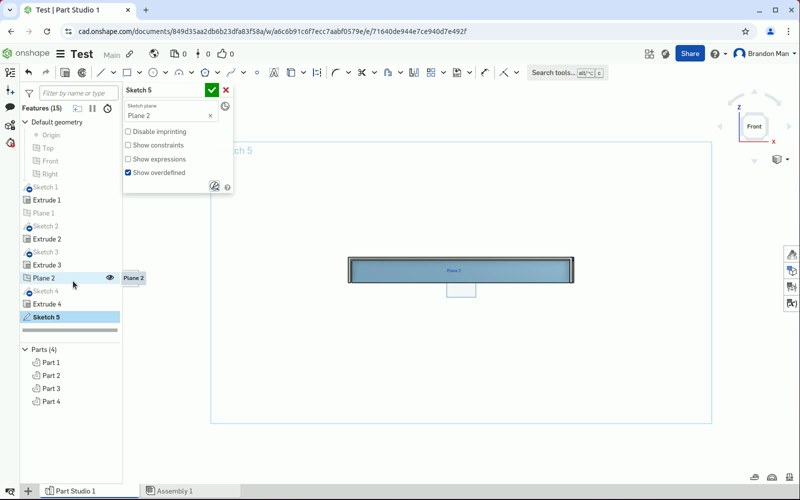
mouse_move(73, 352)
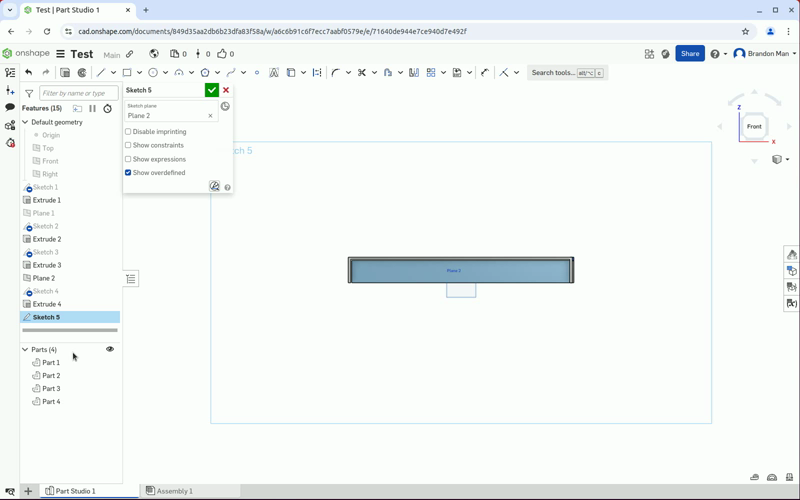
key(y)
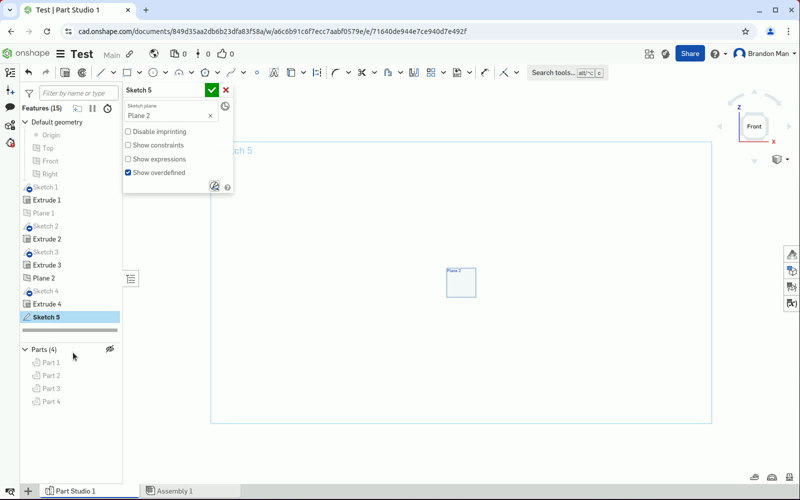
key(l)
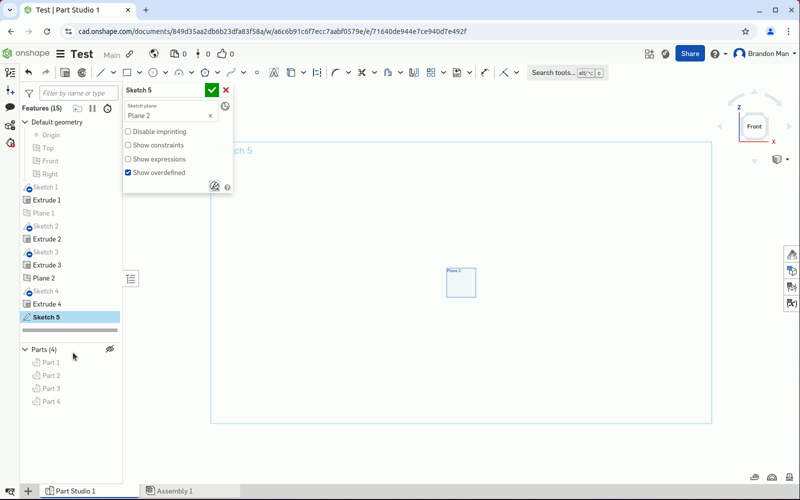
key_down(shift)
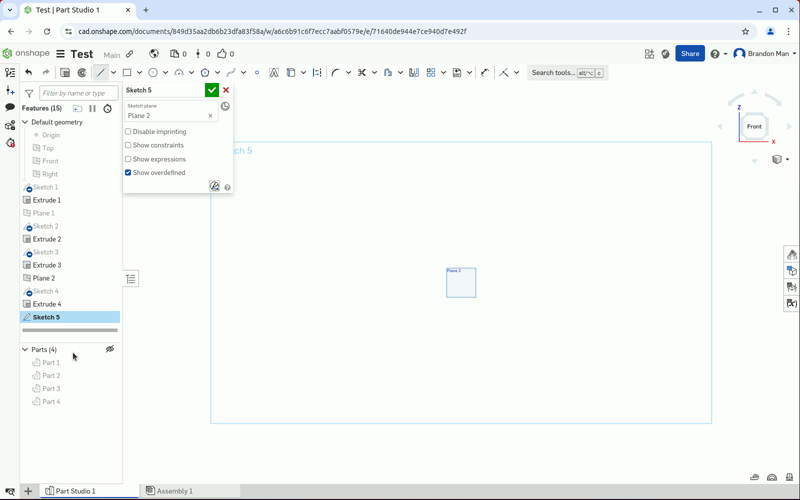
mouse_move(351, 282)
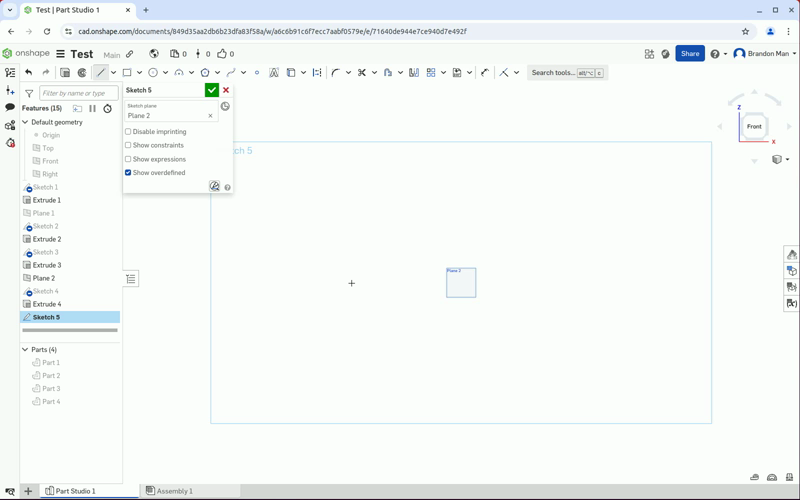
click(351, 282)
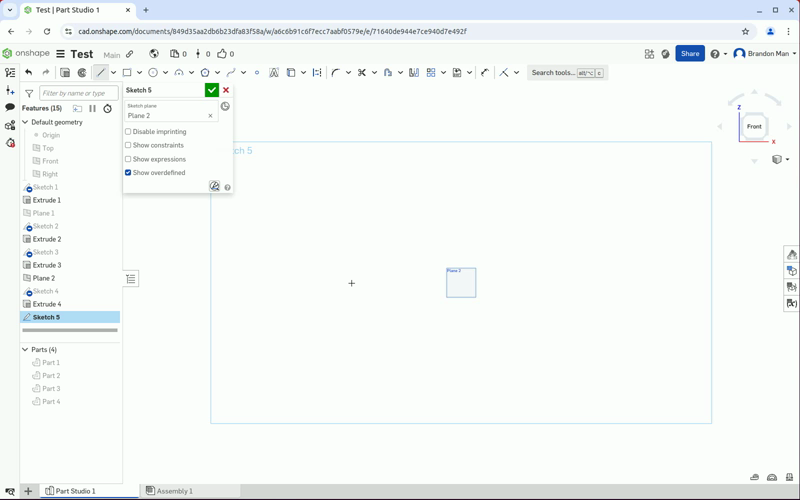
key_up(shift)
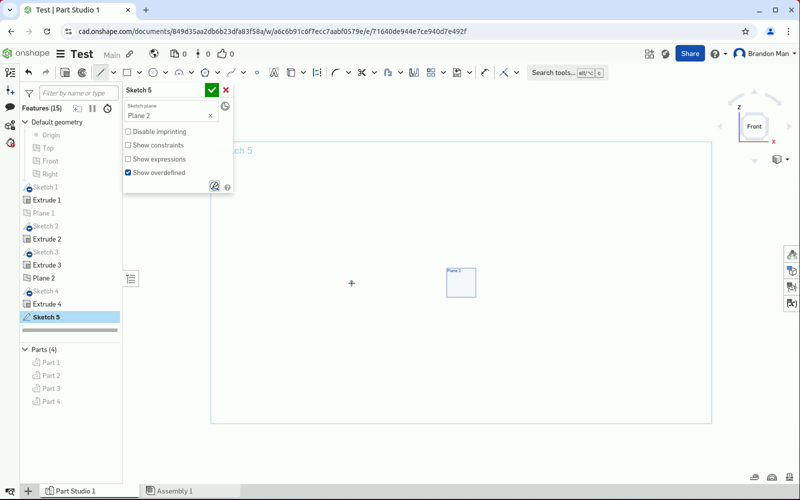
key_down(shift)
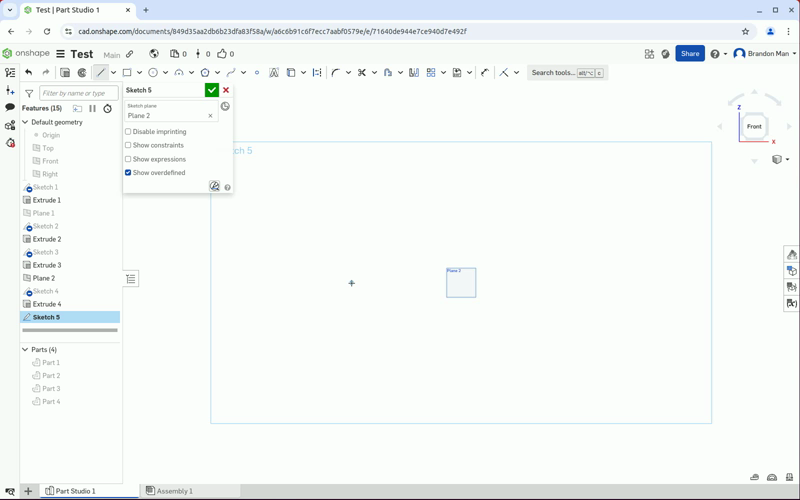
mouse_move(569, 282)
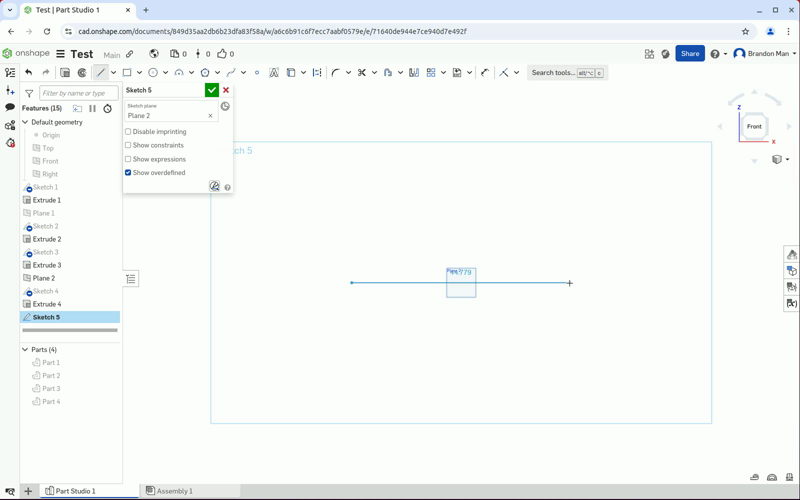
click(569, 282)
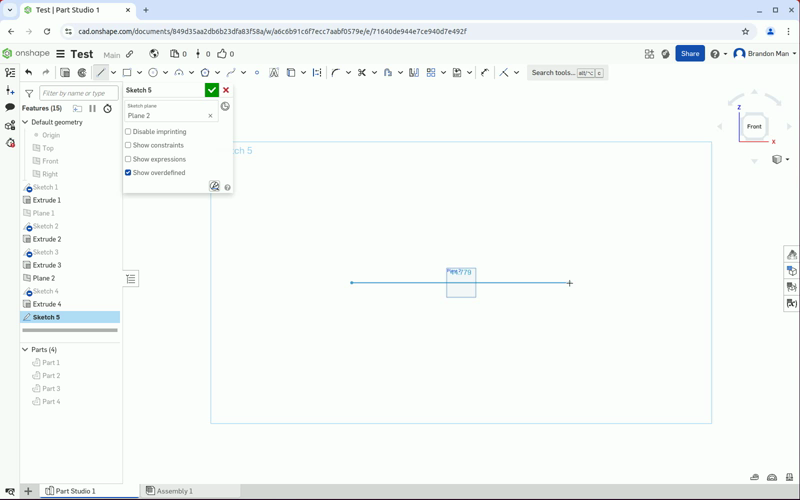
key_up(shift)
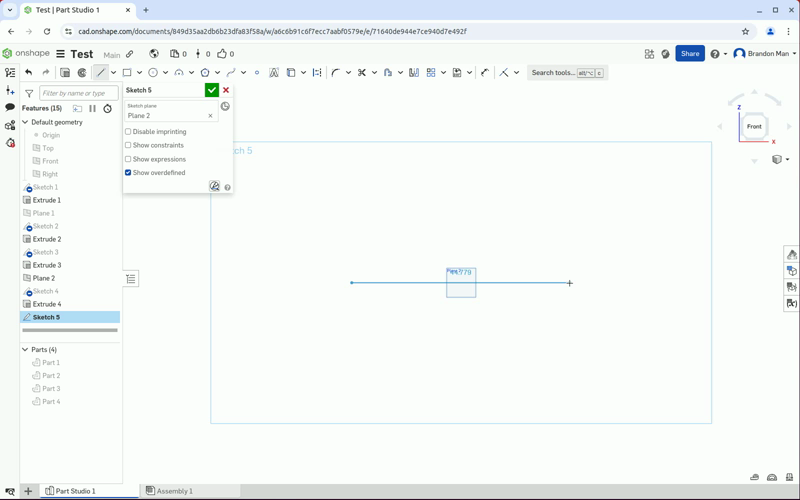
key_down(shift)
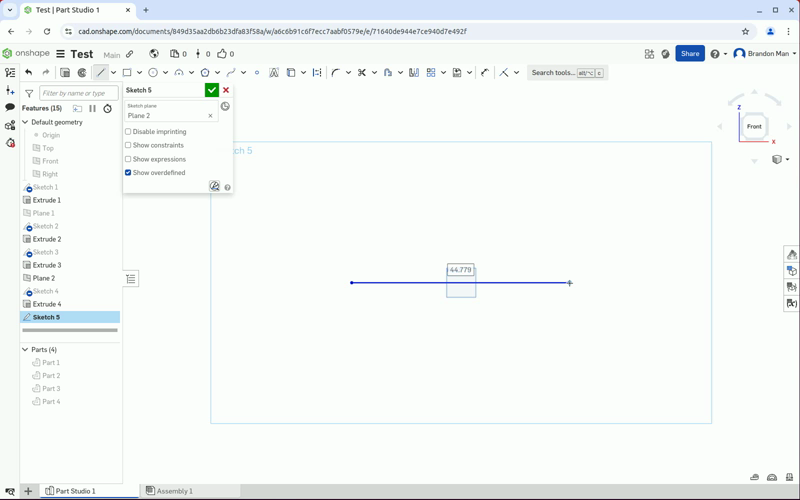
mouse_move(589, 282)
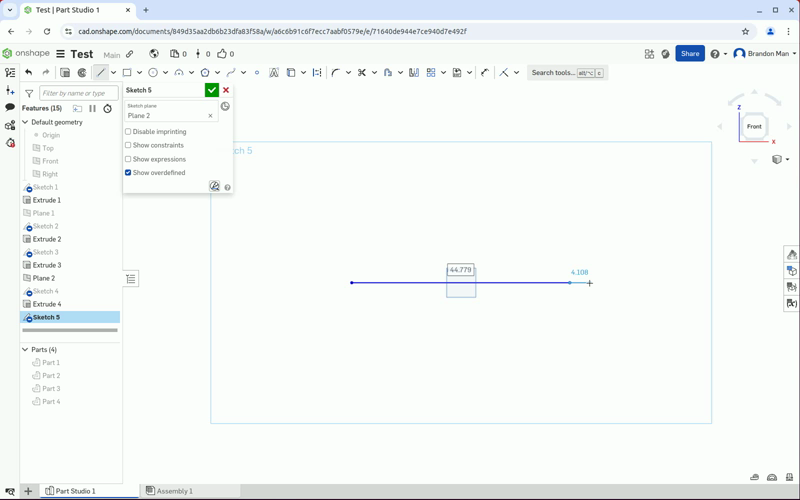
mouse_move(569, 260)
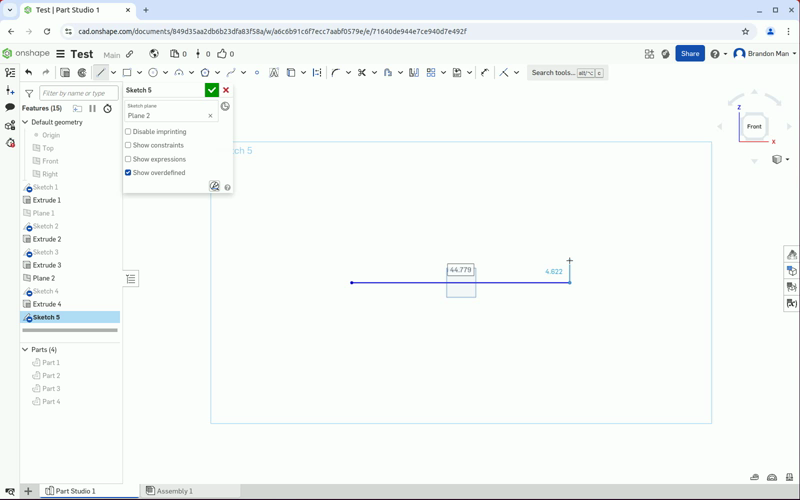
click(569, 260)
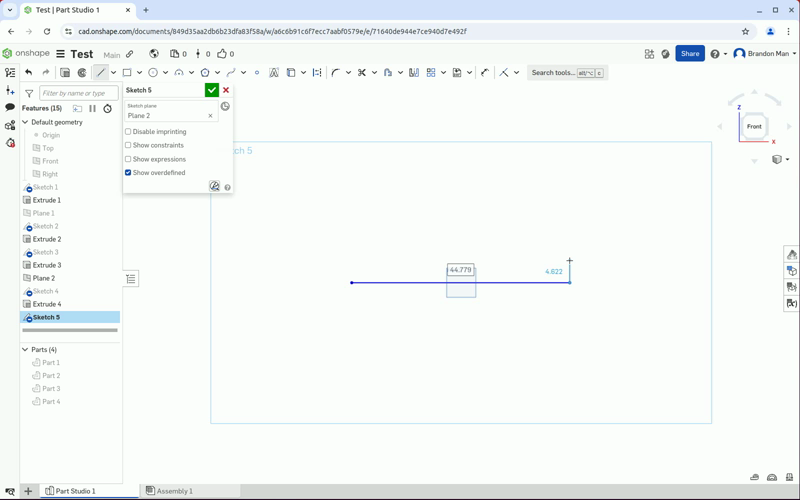
key_up(shift)
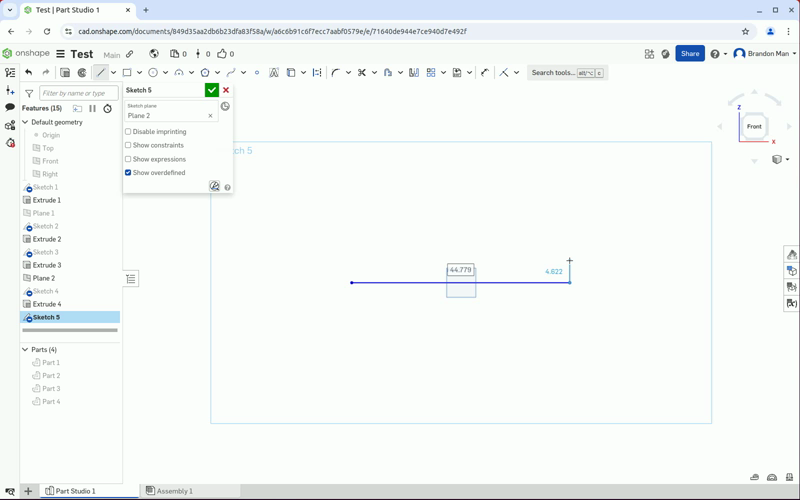
key_down(shift)
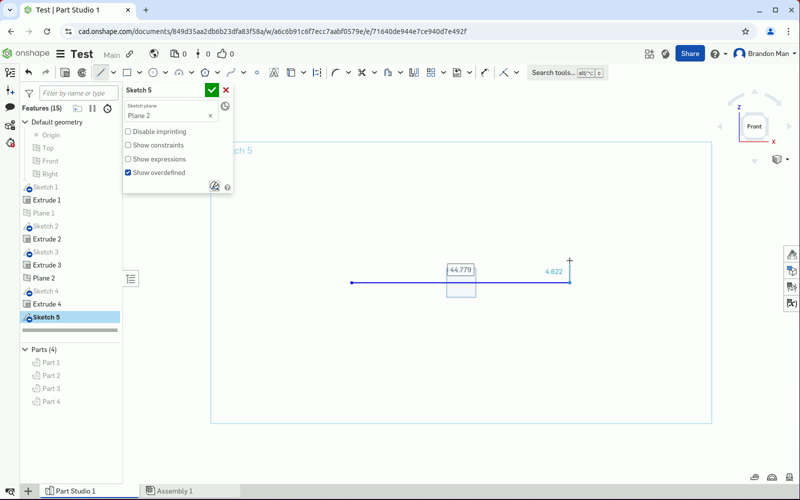
mouse_move(351, 260)
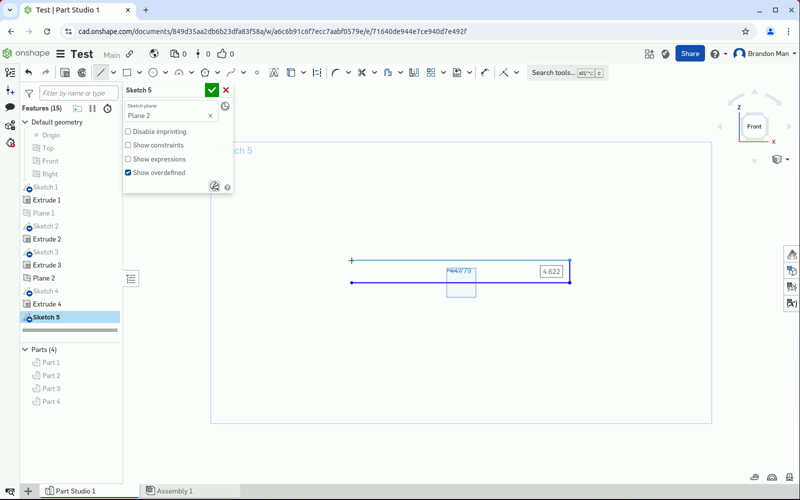
click(351, 260)
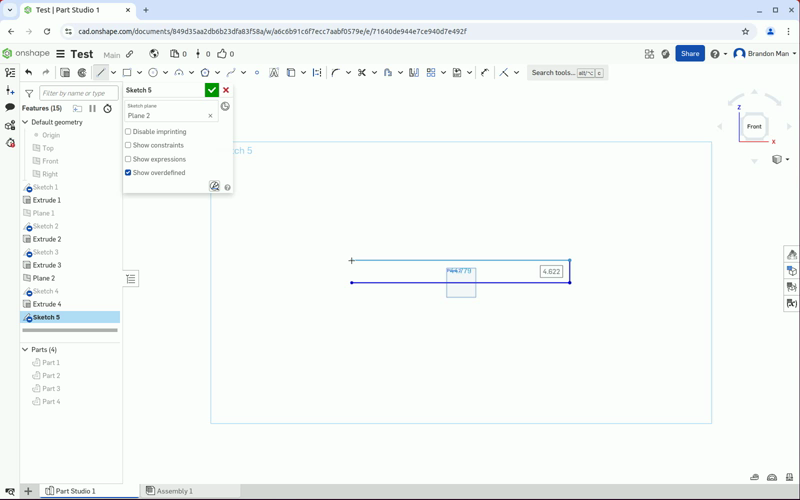
key_up(shift)
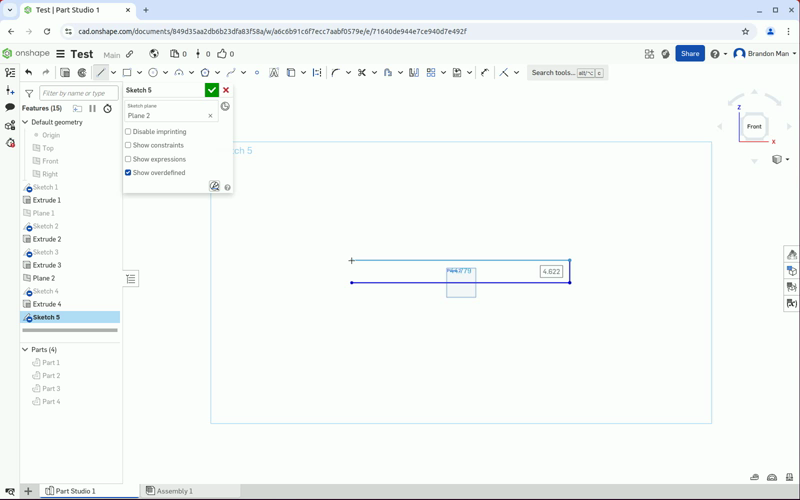
mouse_move(381, 260)
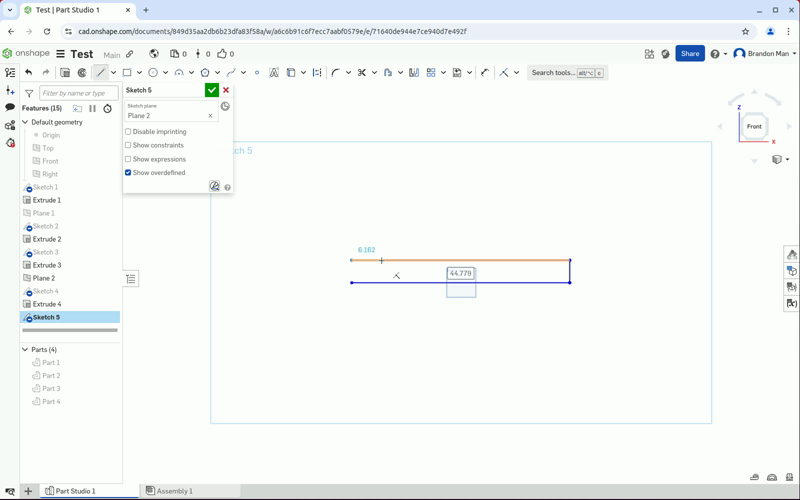
key_down(shift)
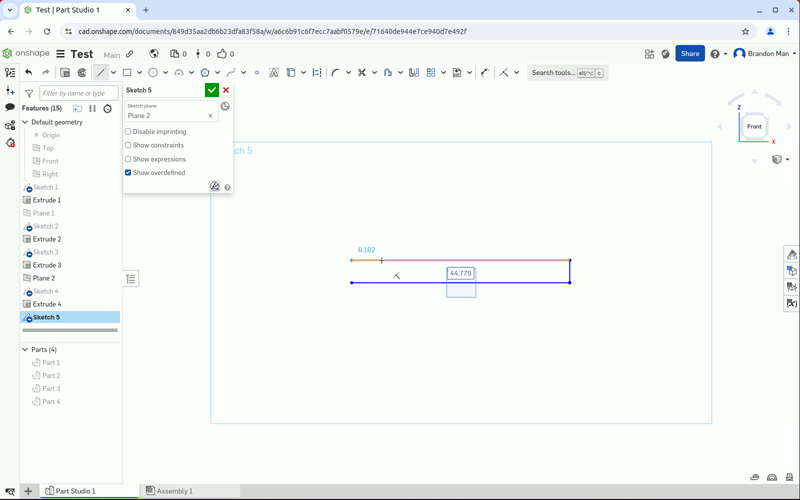
mouse_move(351, 282)
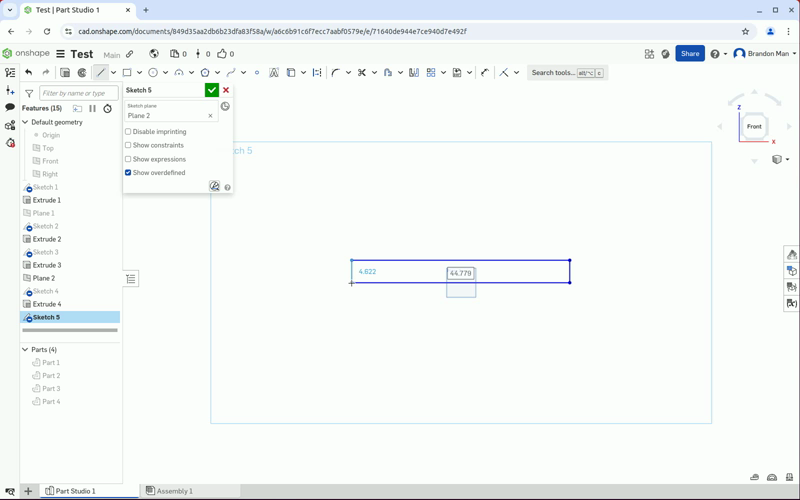
key_up(shift)
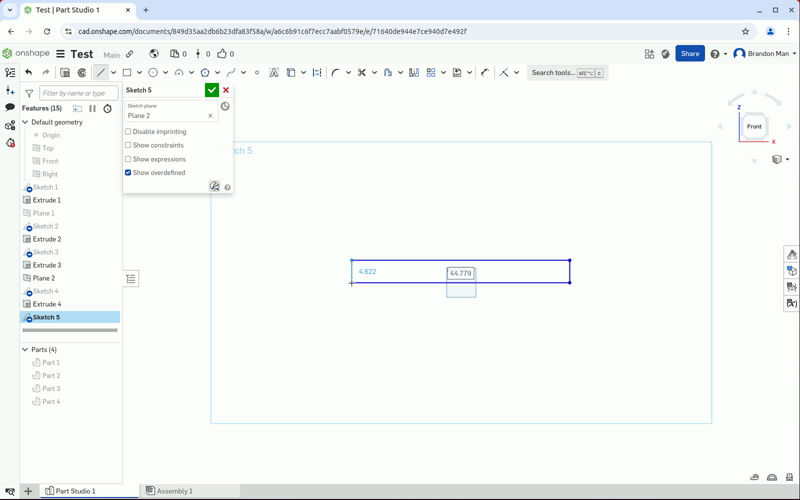
click(351, 282)
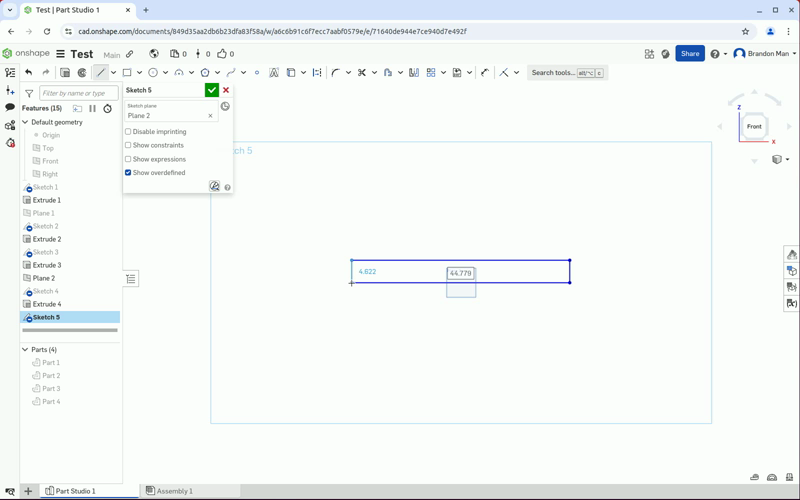
key(esc)
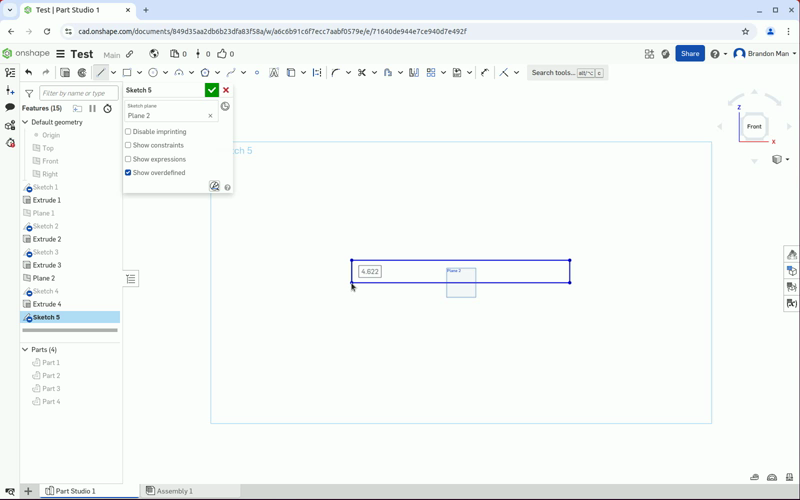
mouse_move(530, 272)
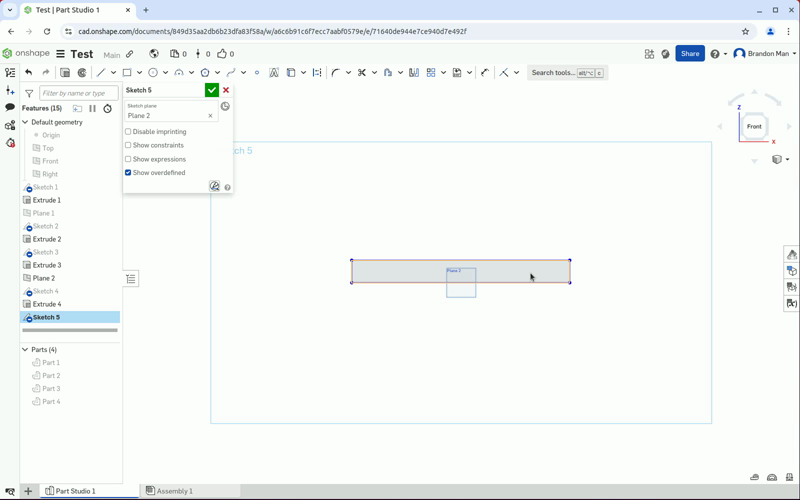
click(530, 272)
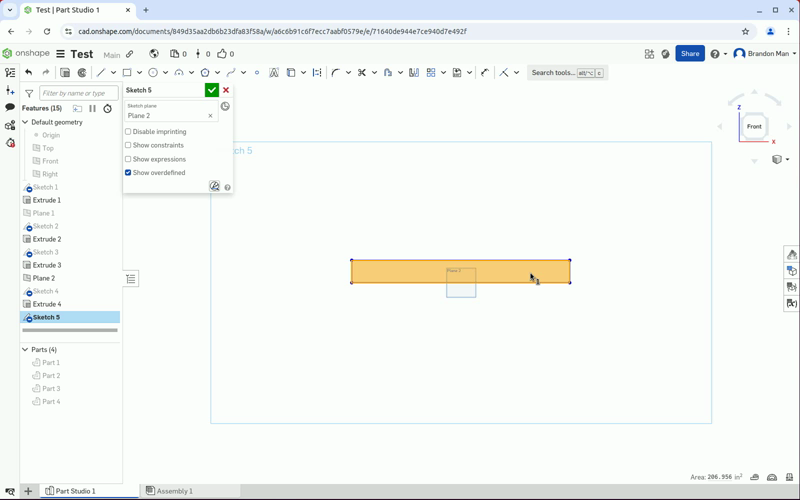
mouse_move(73, 352)
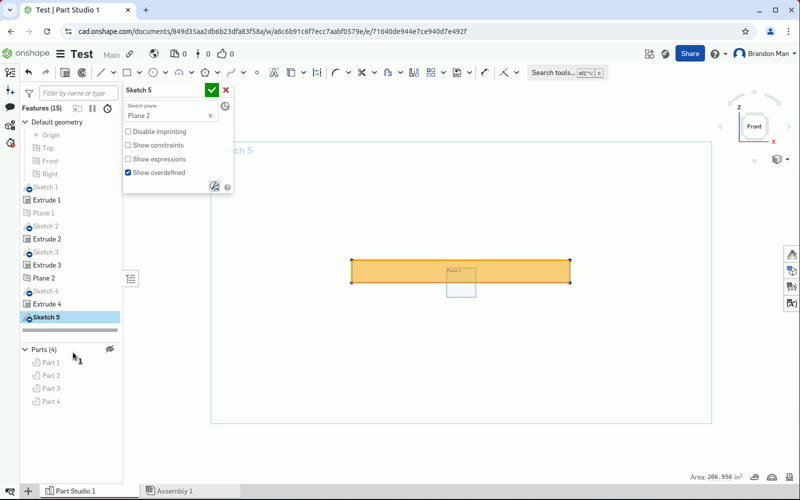
key(shift+y)
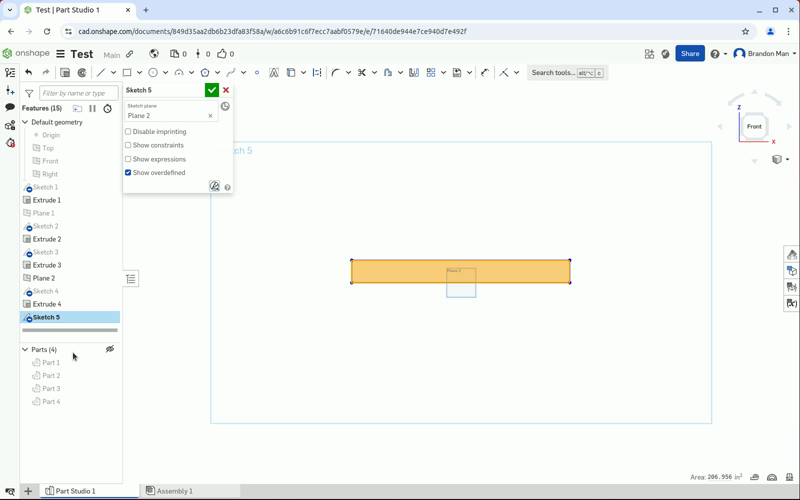
key(shift+e)
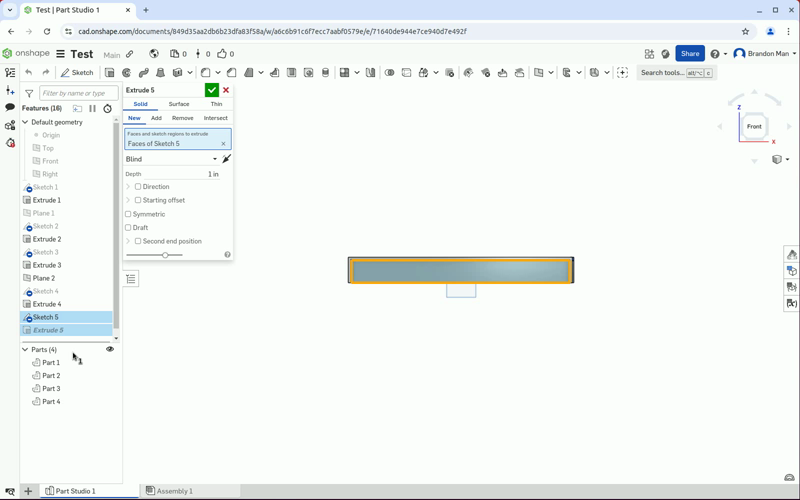
mouse_move(143, 106)
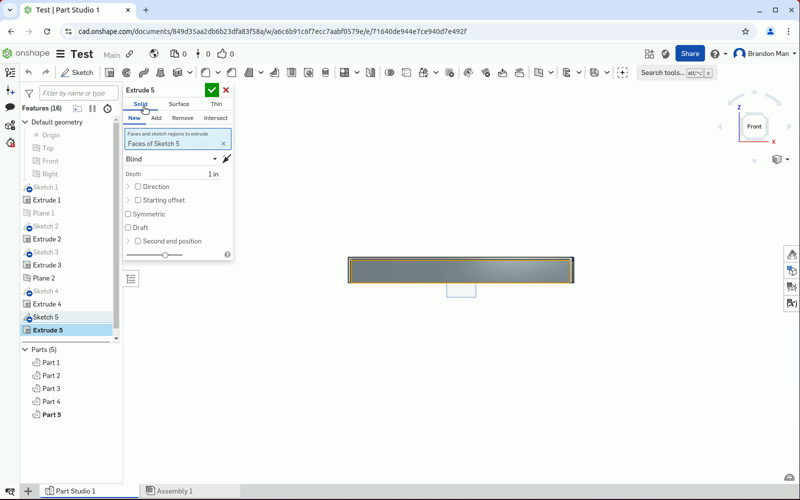
click(143, 106)
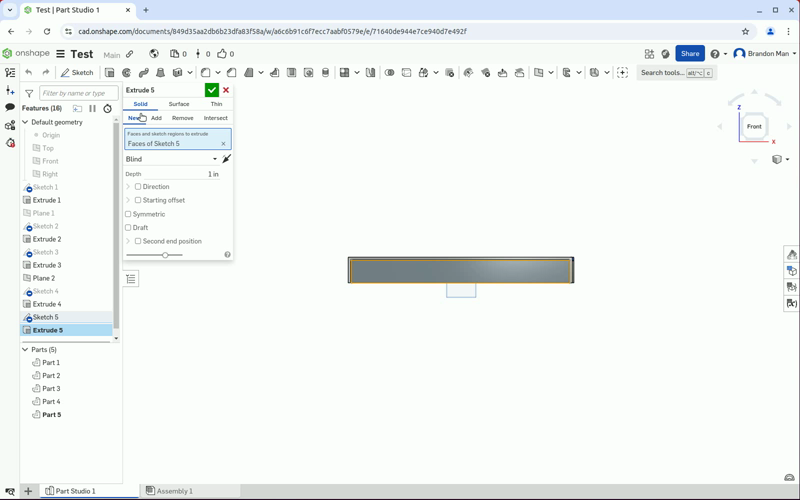
mouse_move(137, 120)
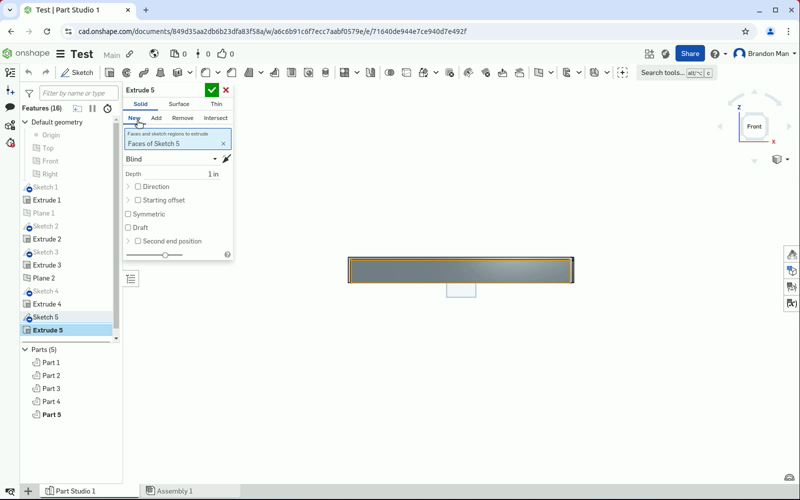
click(137, 120)
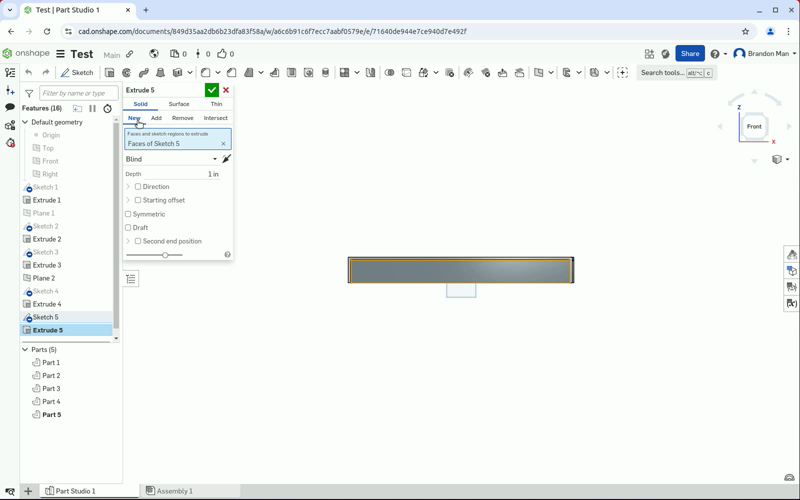
key(tab, 4)
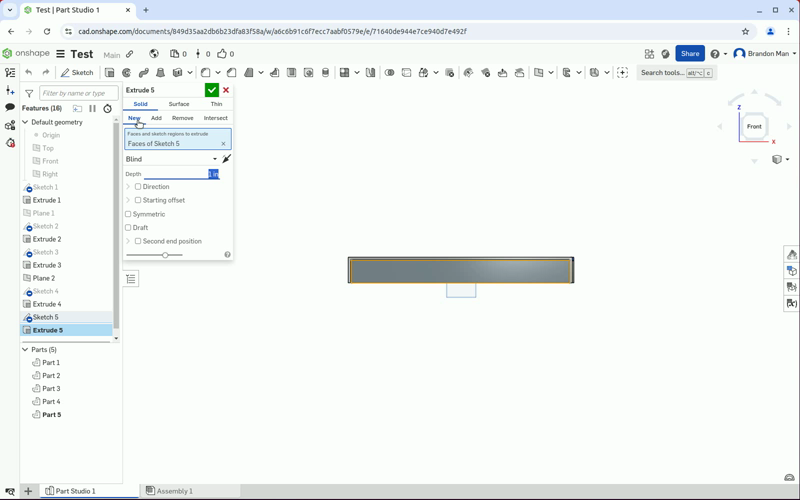
text(0.722)
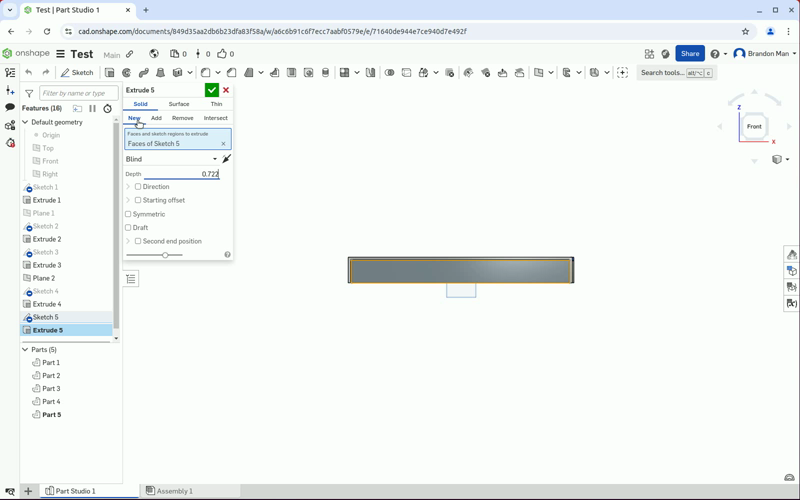
key(enter)
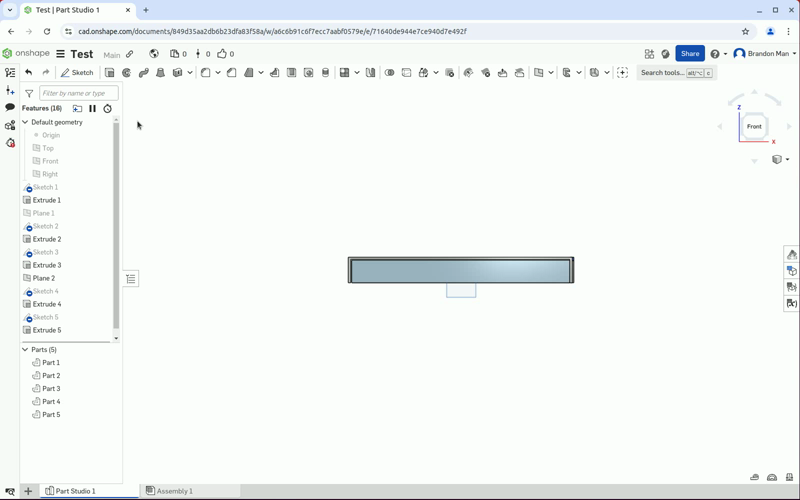
key(shift+h)
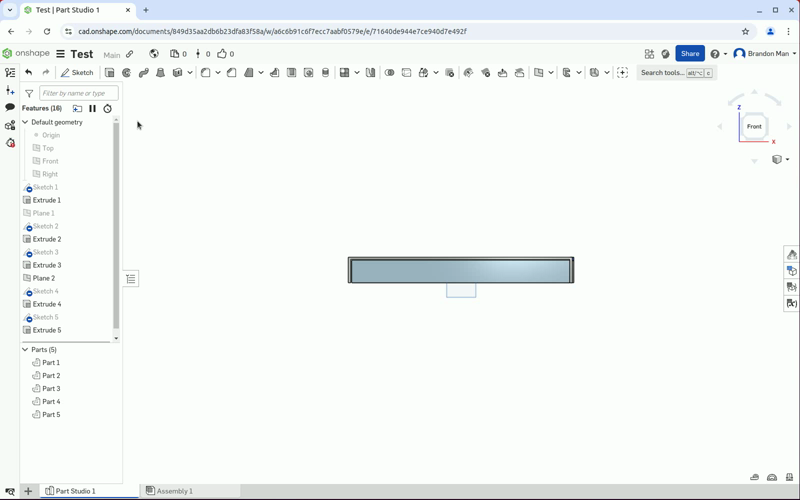
key(shift+h)
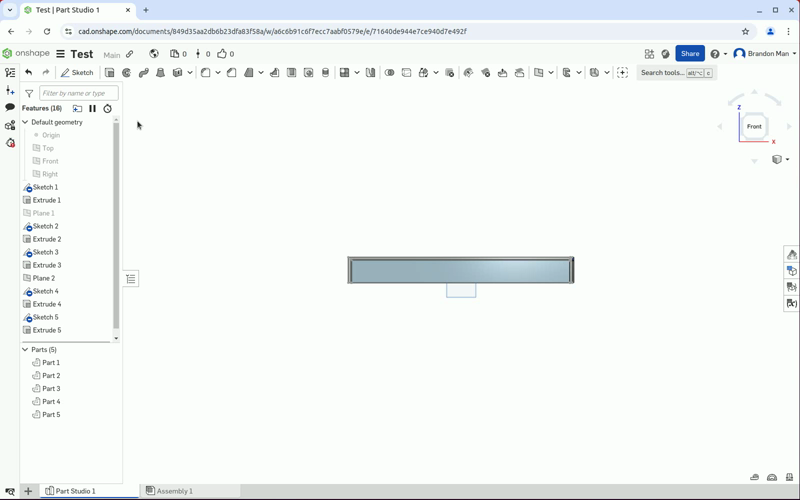
key(shift+7)
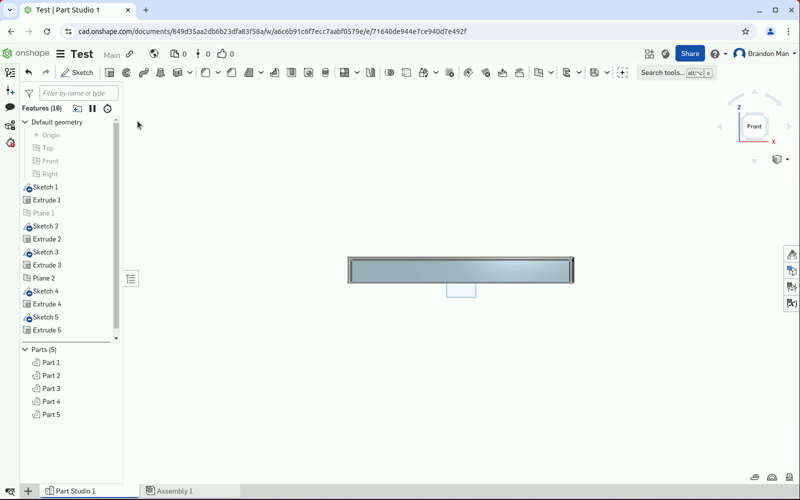
key(left, 2)
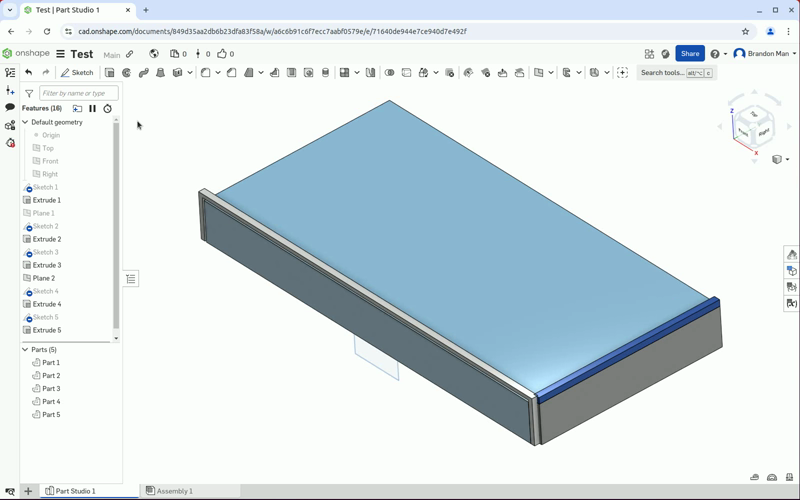
key(down, 2)
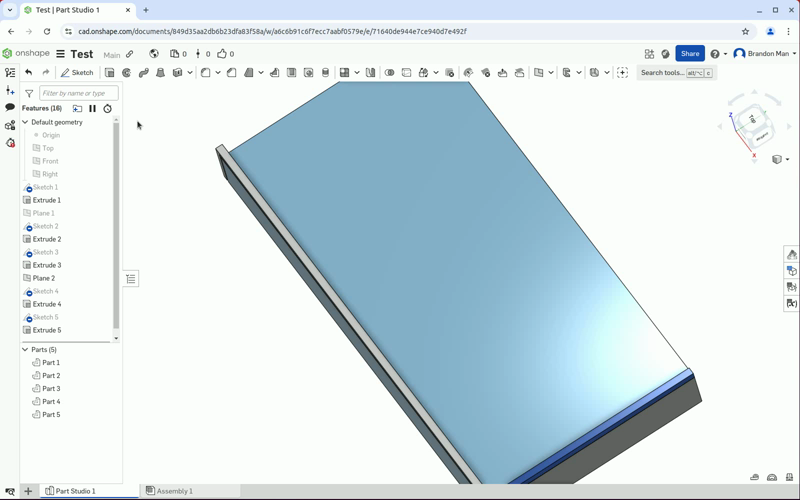
key(up, 2)
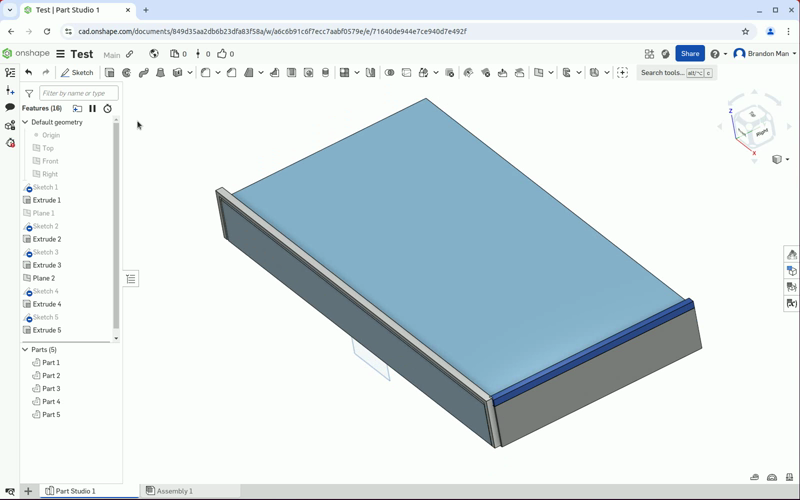
key(right, 2)
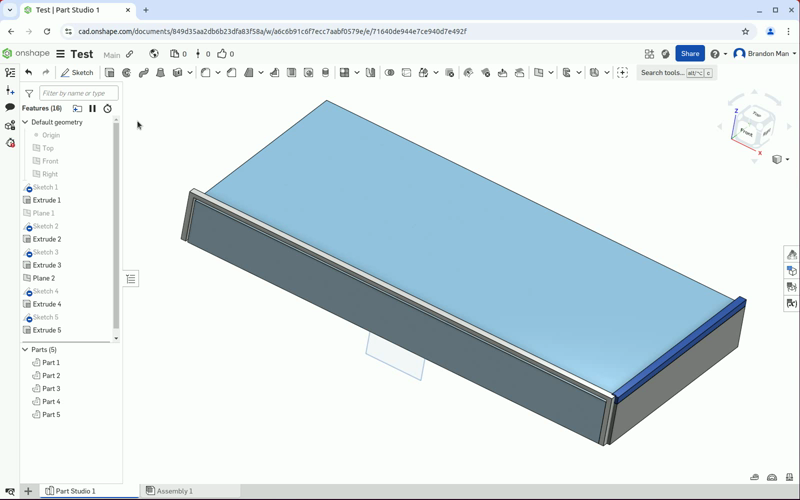
mouse_move(69, 189)
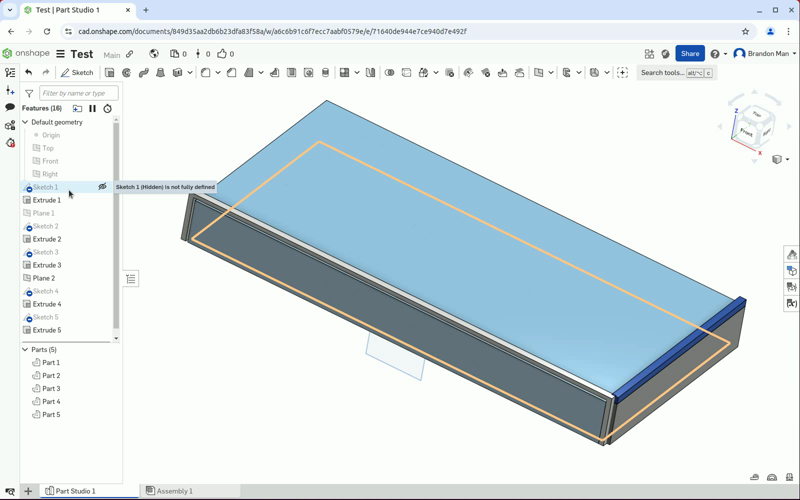
click(69, 189)